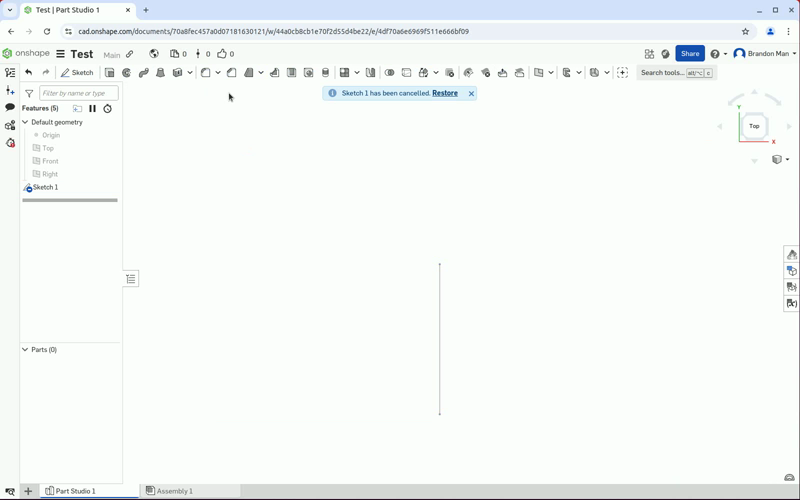
key(shift+h)
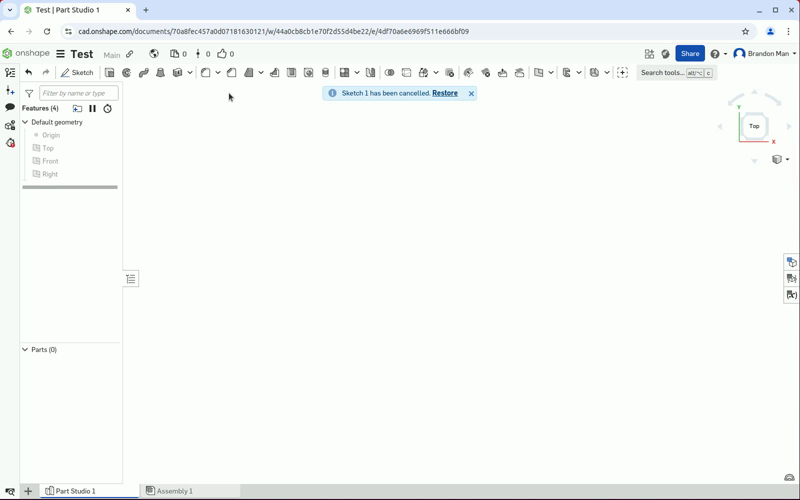
mouse_move(73, 352)
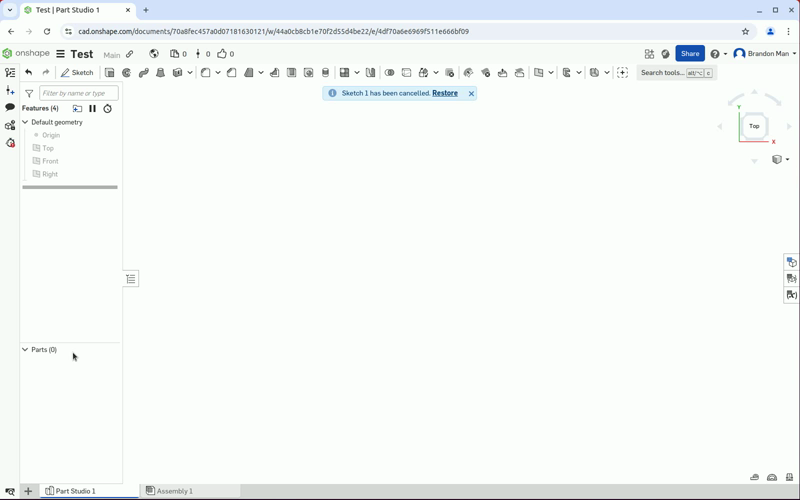
key(y)
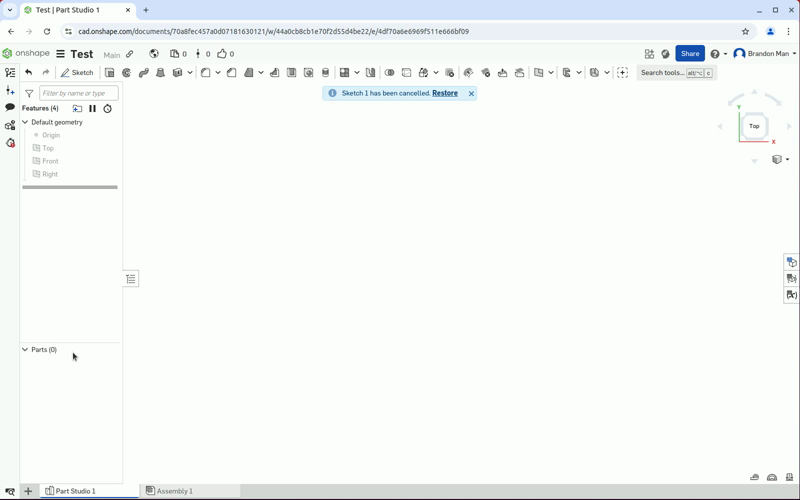
key(shift+p)
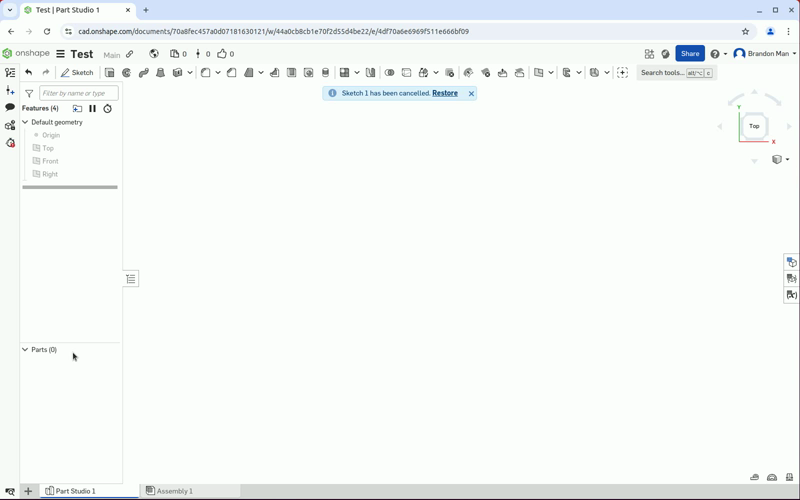
key(space)
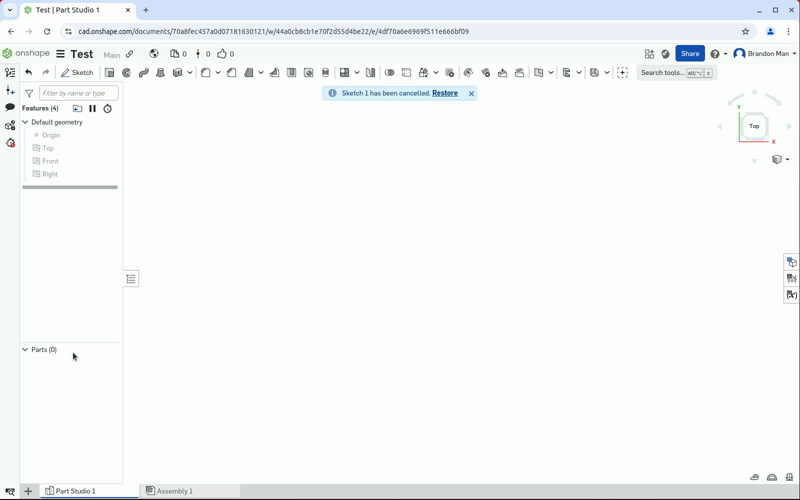
key_down(shift)
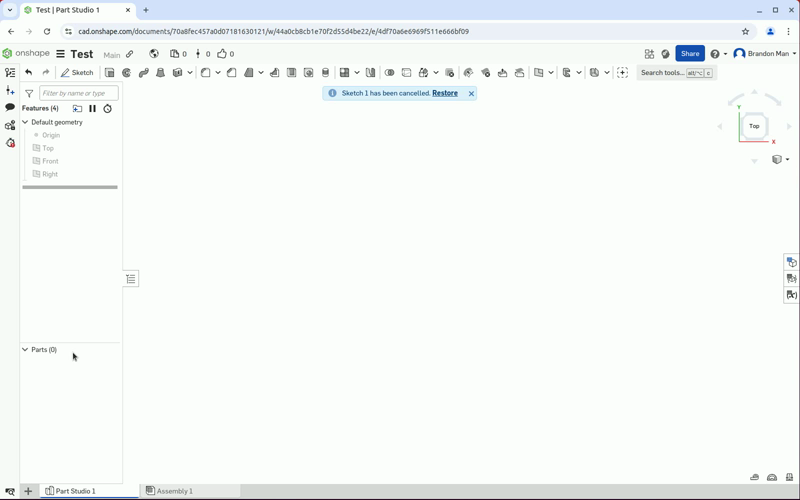
key(up)
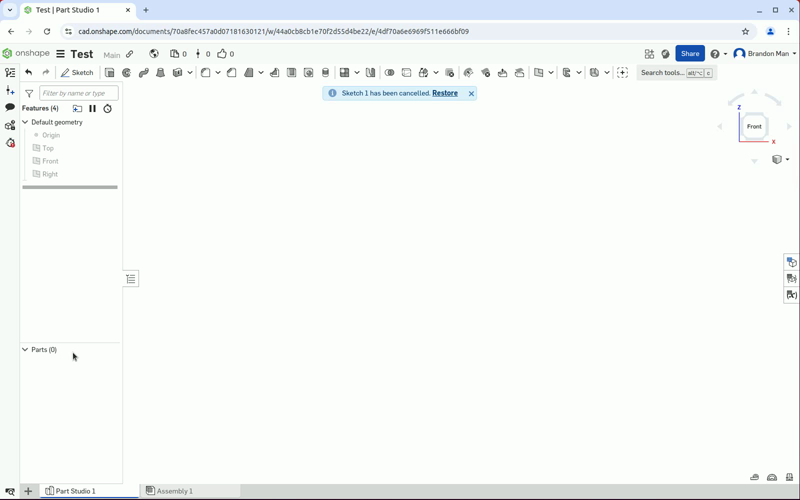
key_up(shift)
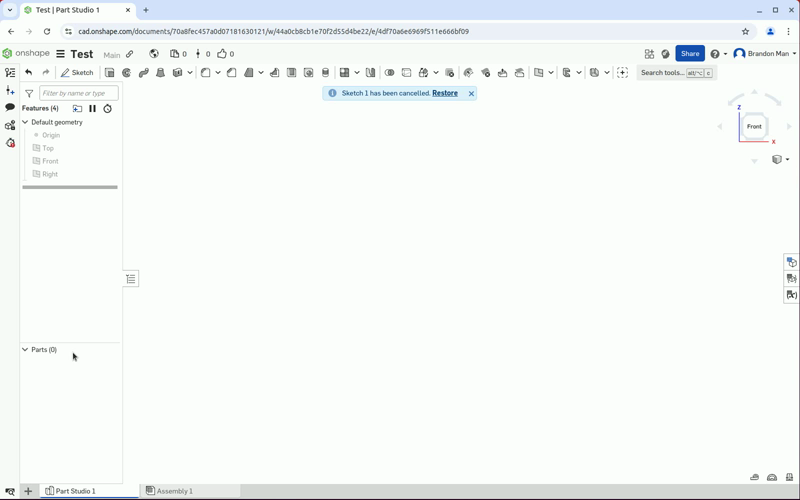
key(space)
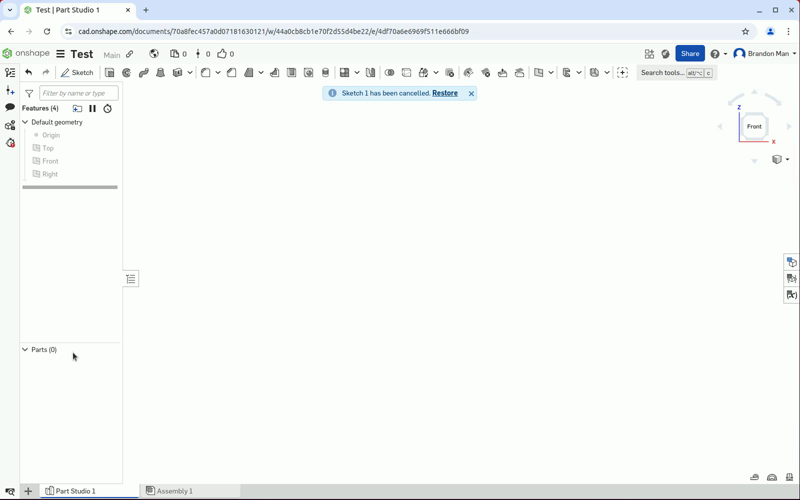
key_down(shift)
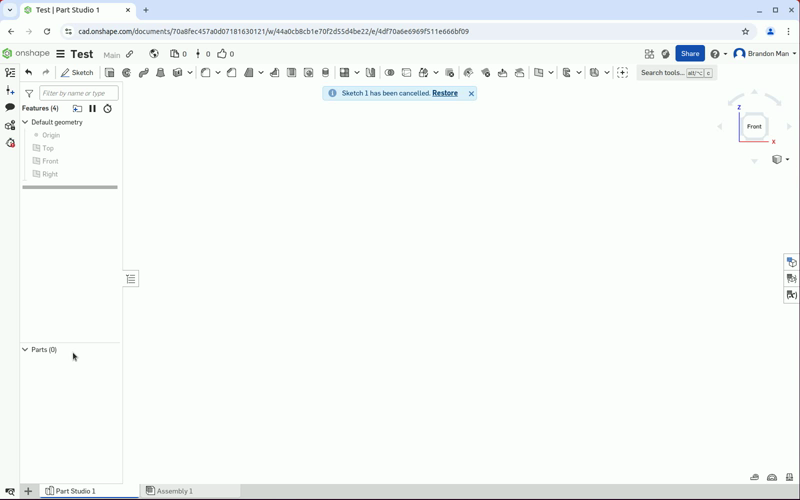
key(left)
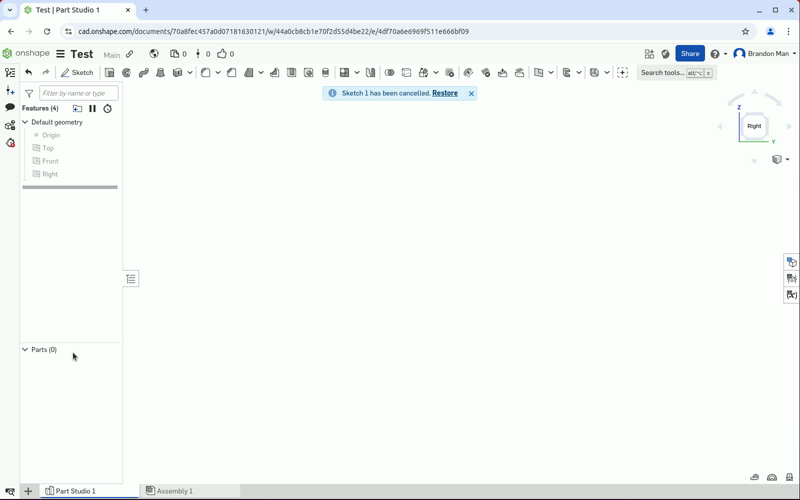
key_up(shift)
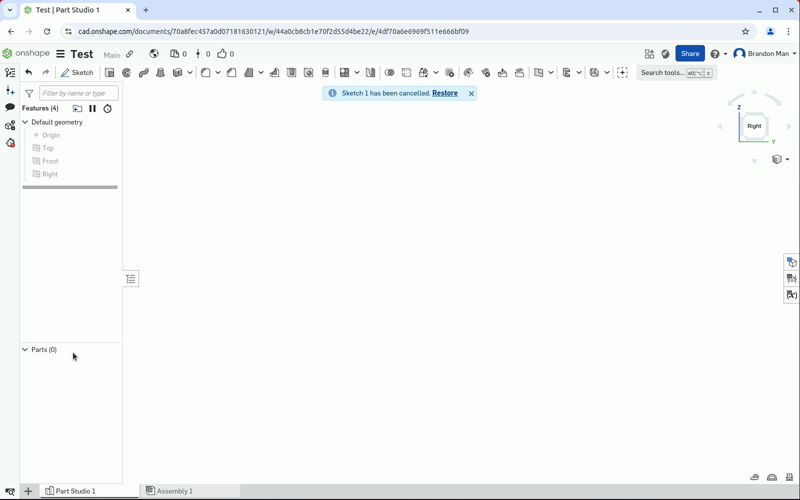
mouse_move(73, 352)
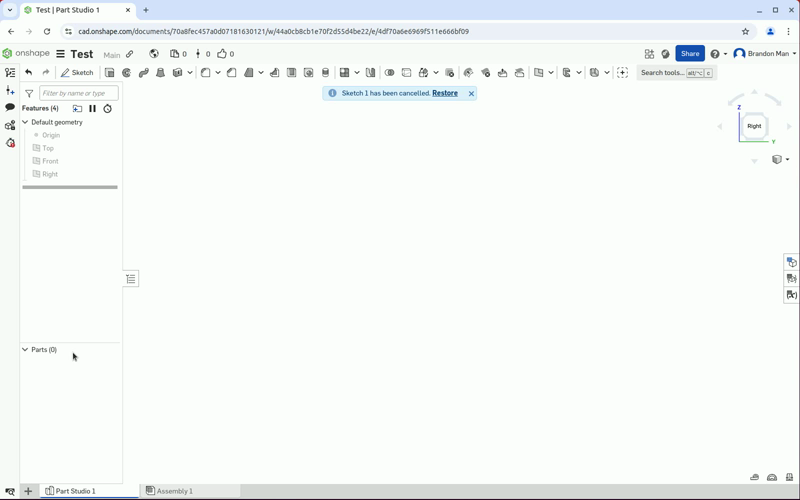
key(shift+y)
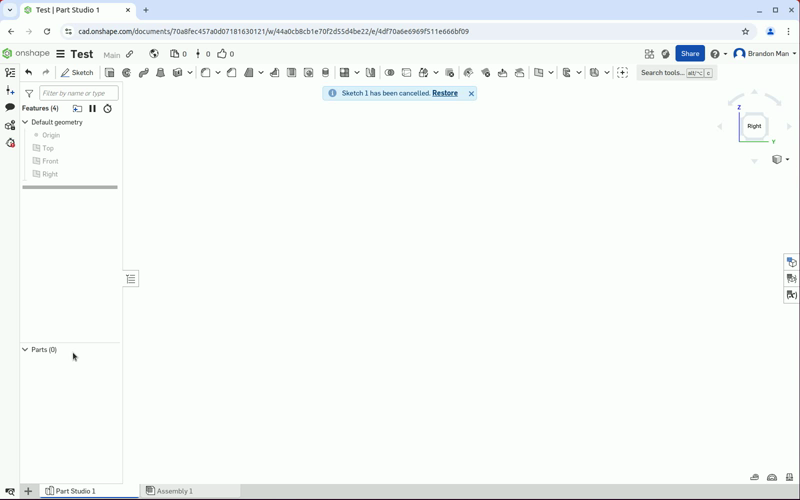
key(shift+s)
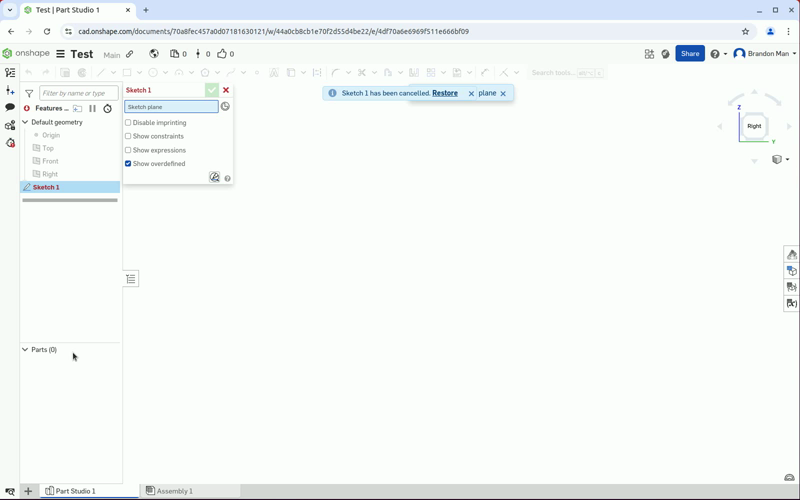
mouse_move(73, 176)
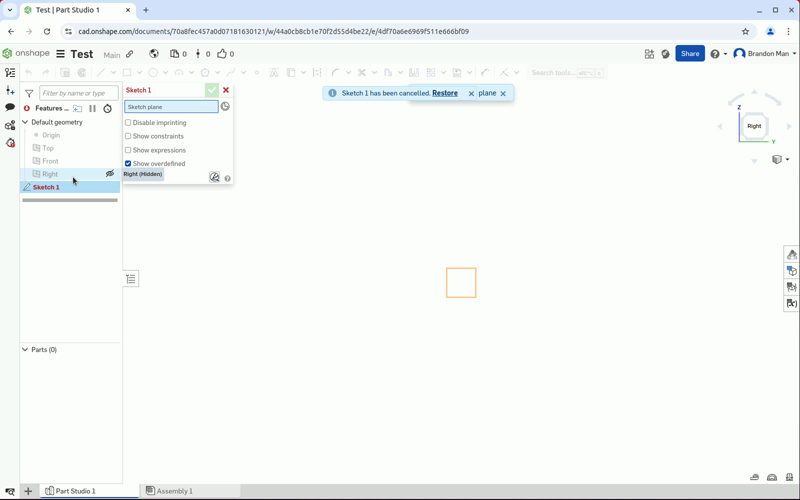
click(73, 176)
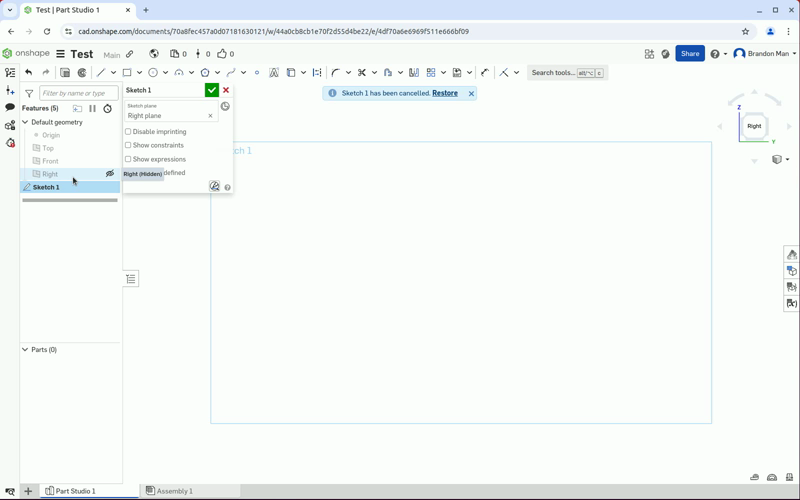
mouse_move(73, 352)
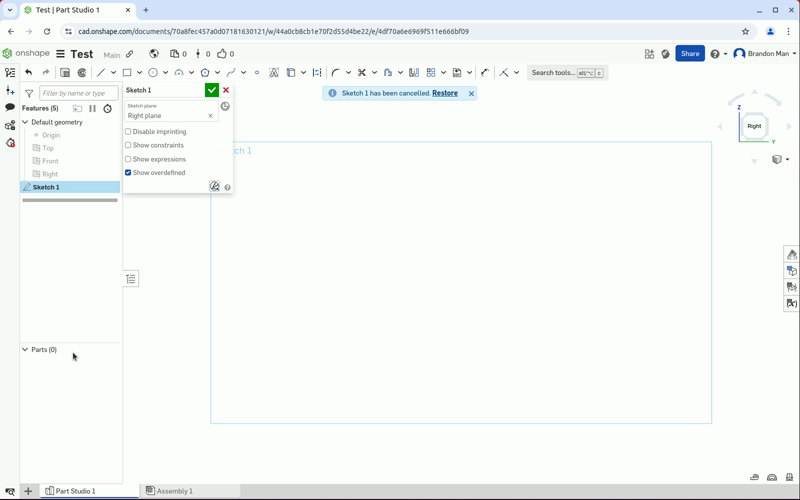
key(y)
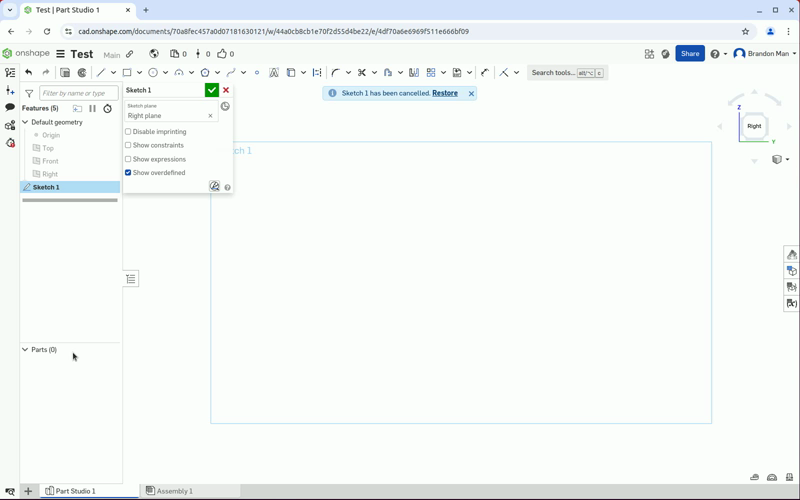
key(a)
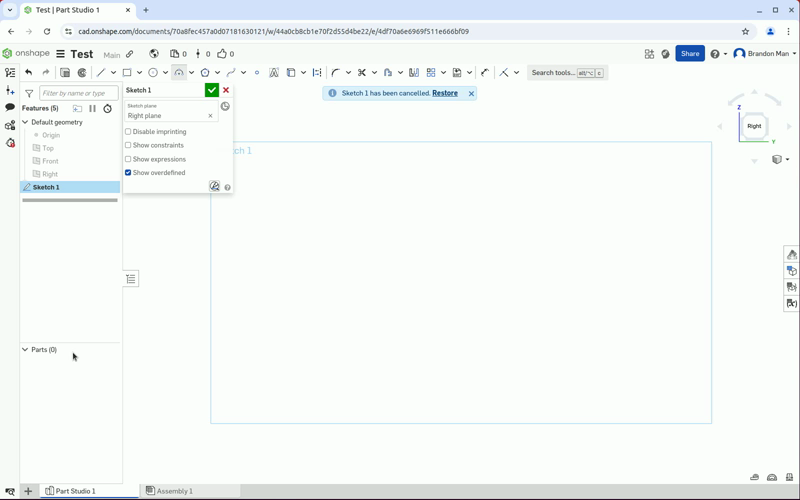
key_down(shift)
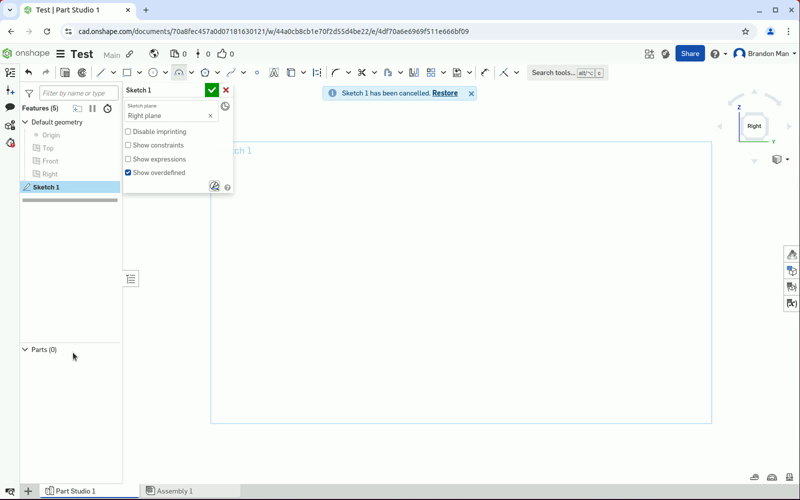
mouse_move(467, 267)
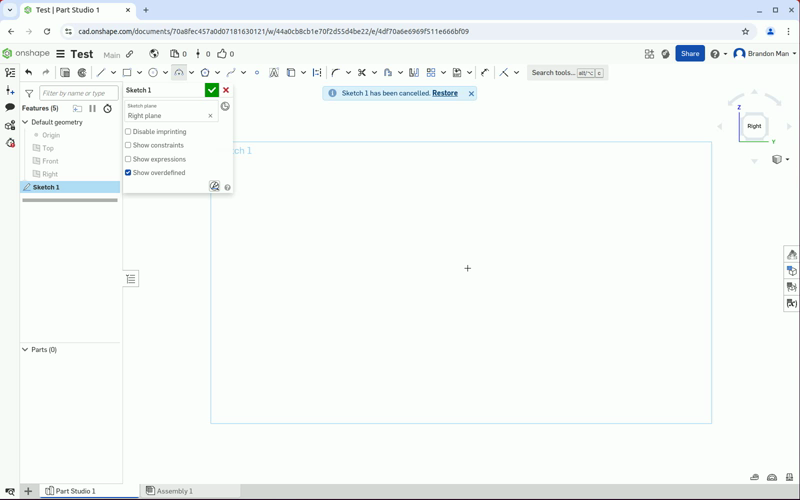
click(467, 267)
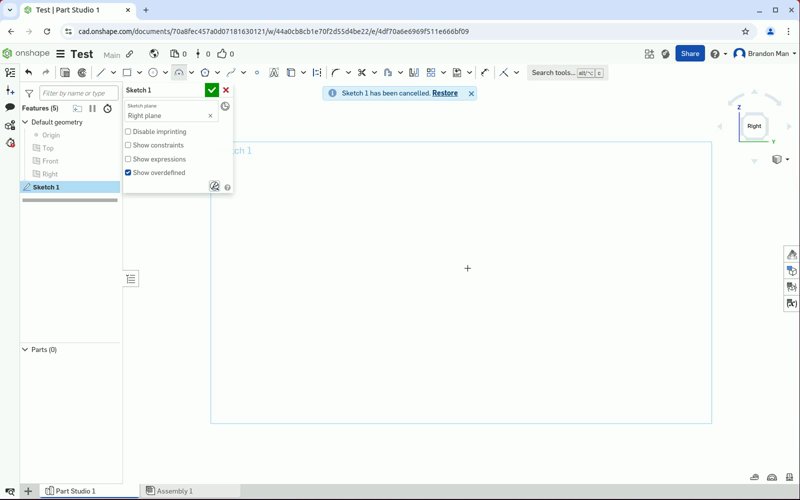
key_up(shift)
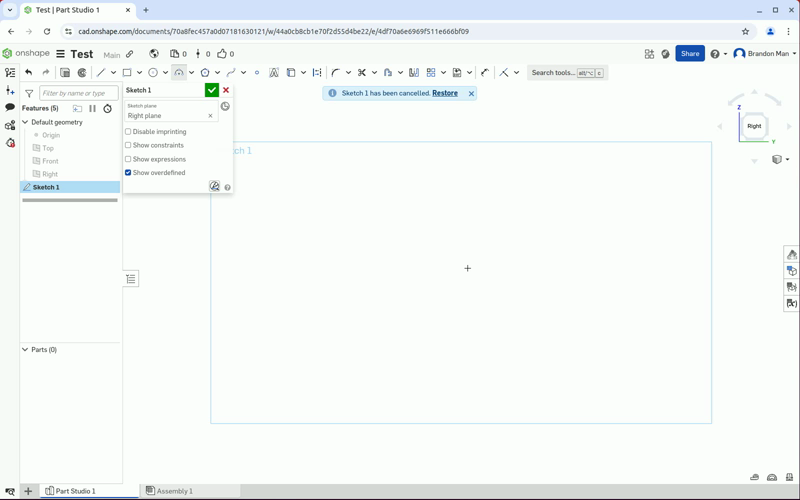
key_down(shift)
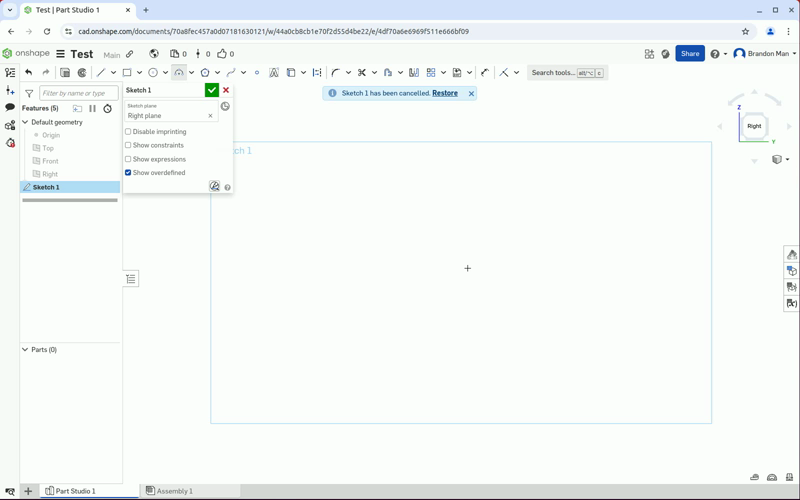
mouse_move(476, 276)
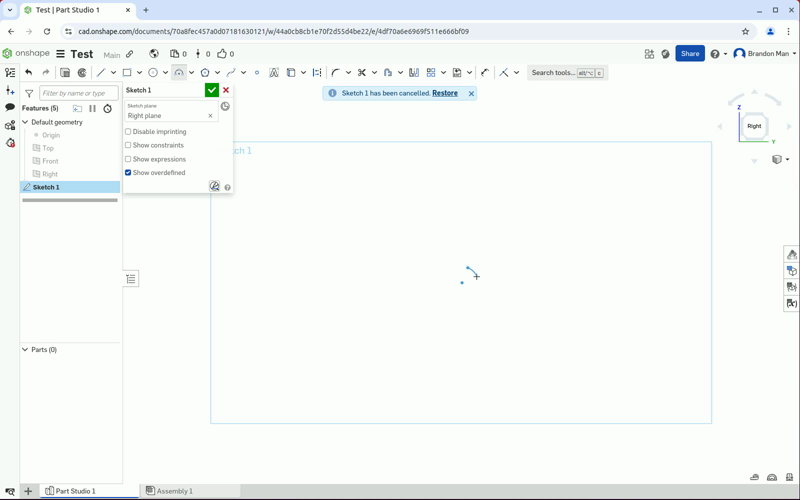
click(476, 276)
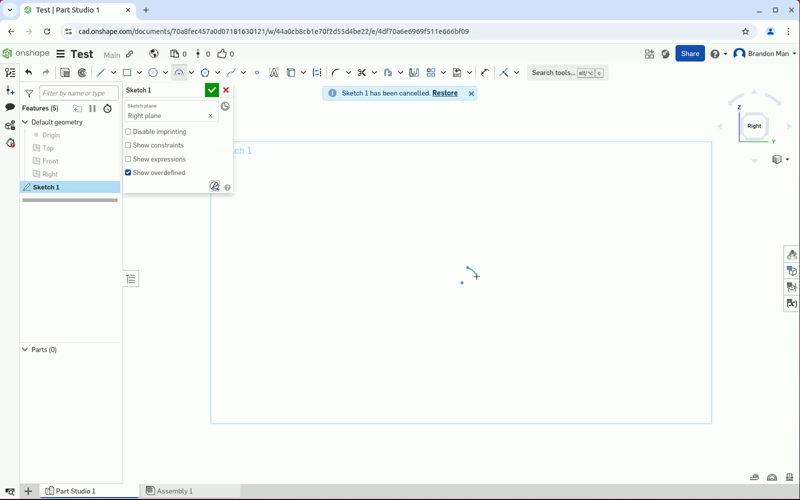
mouse_move(473, 271)
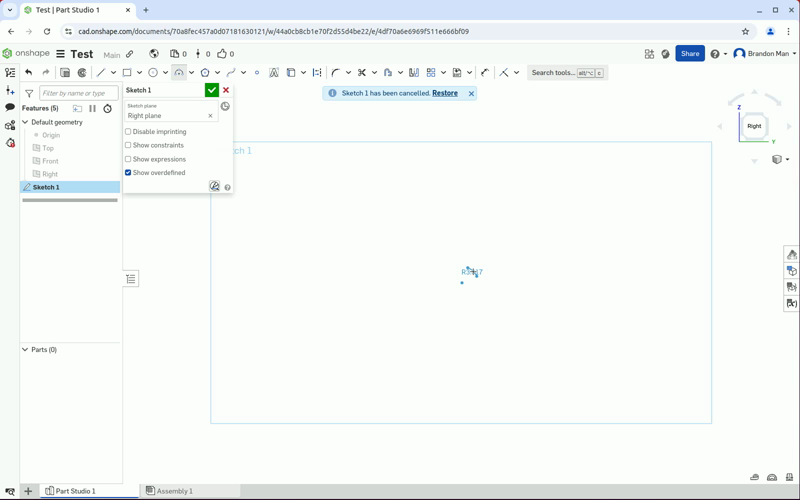
click(473, 271)
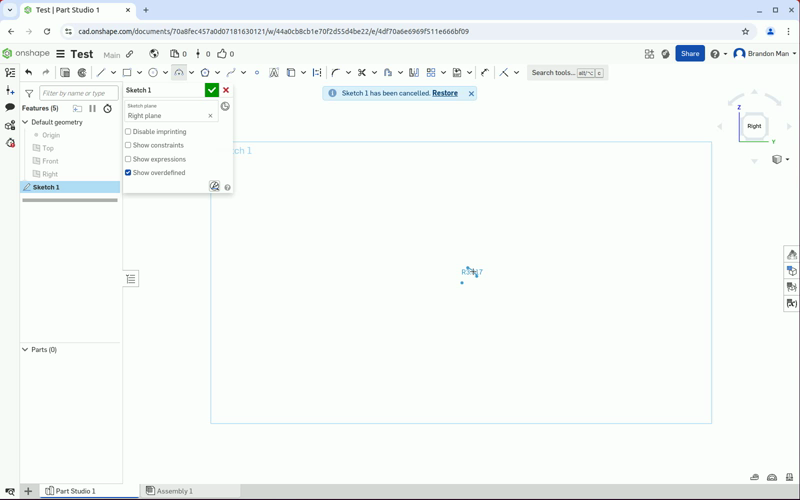
key_up(shift)
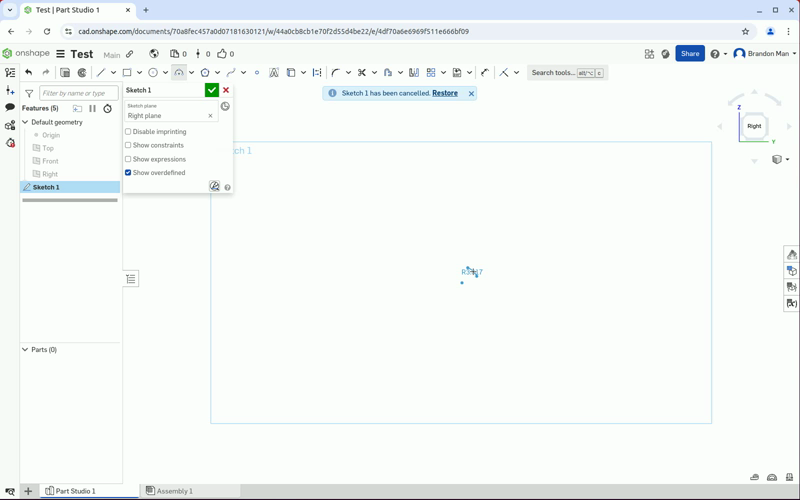
key(esc)
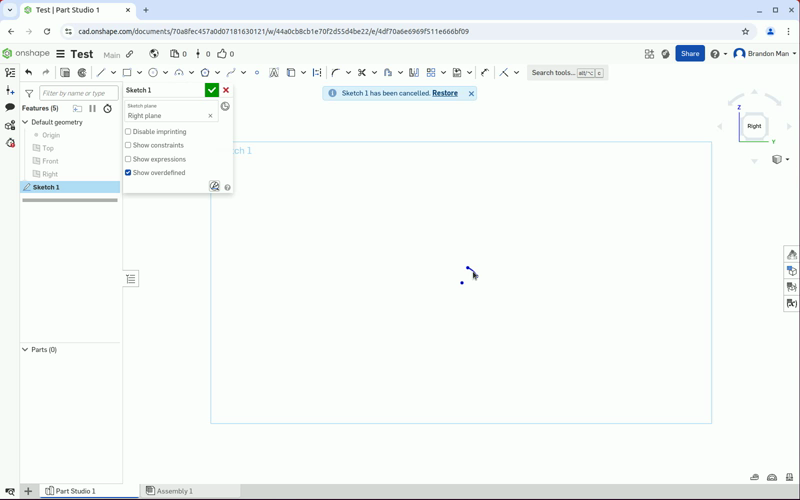
key(l)
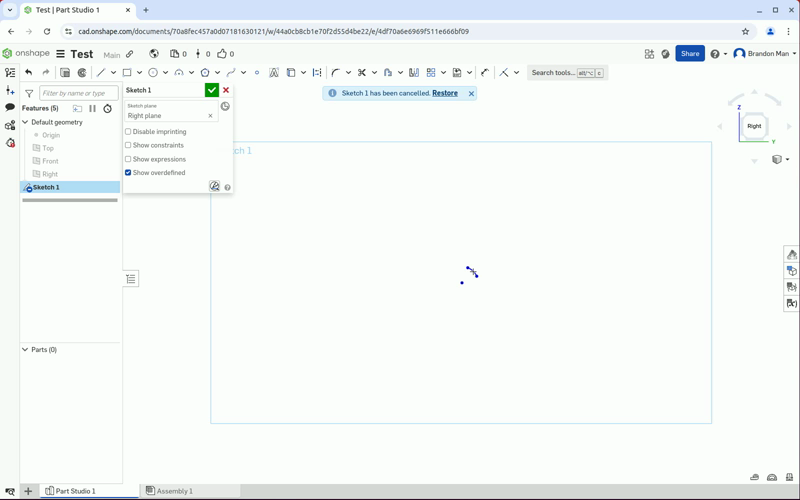
mouse_move(476, 276)
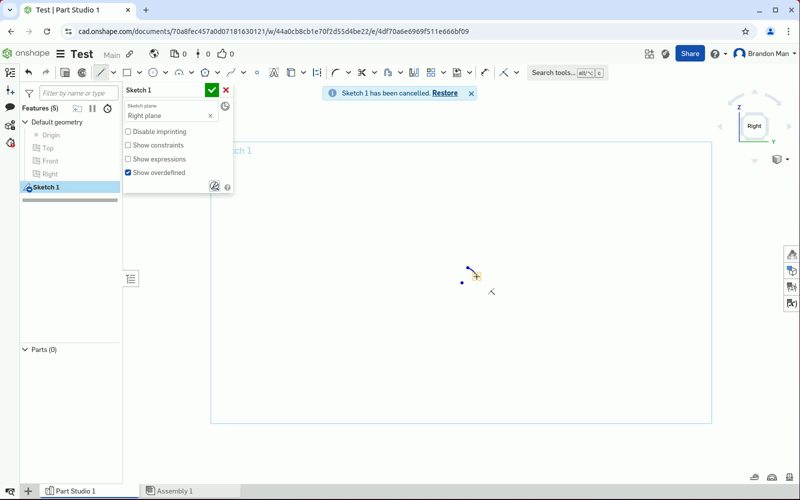
click(476, 276)
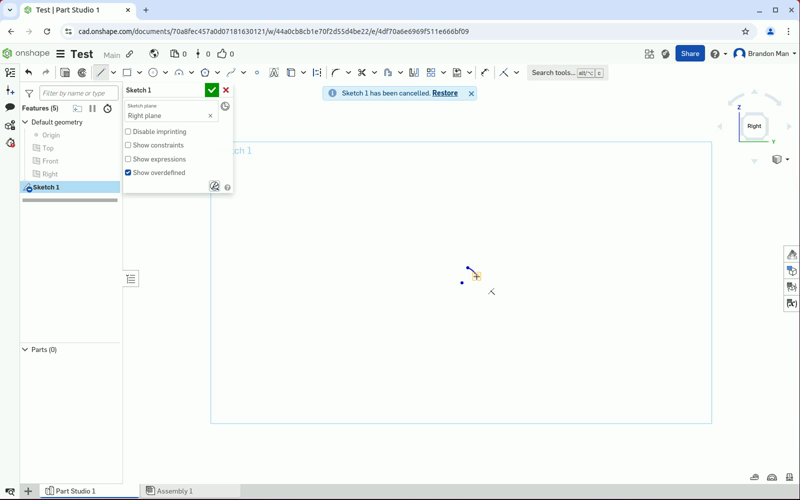
key_down(shift)
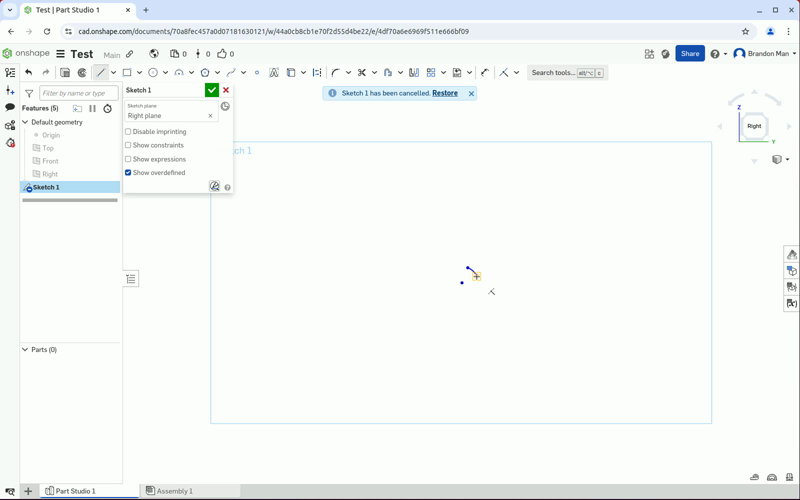
mouse_move(506, 276)
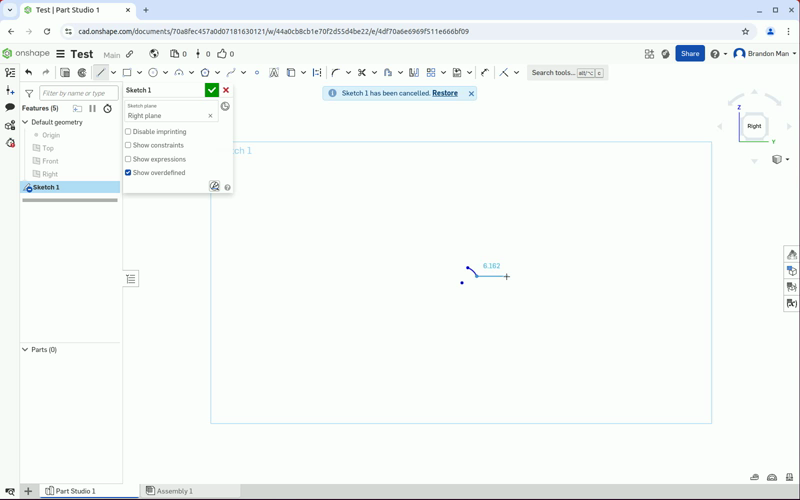
mouse_move(494, 276)
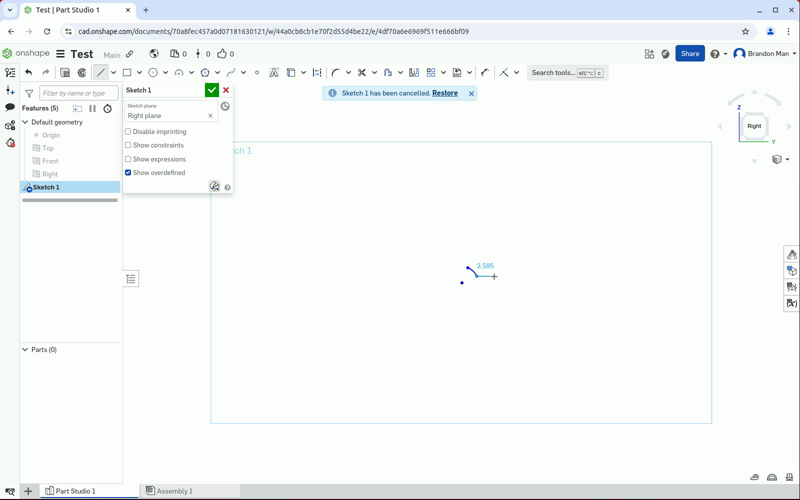
click(494, 276)
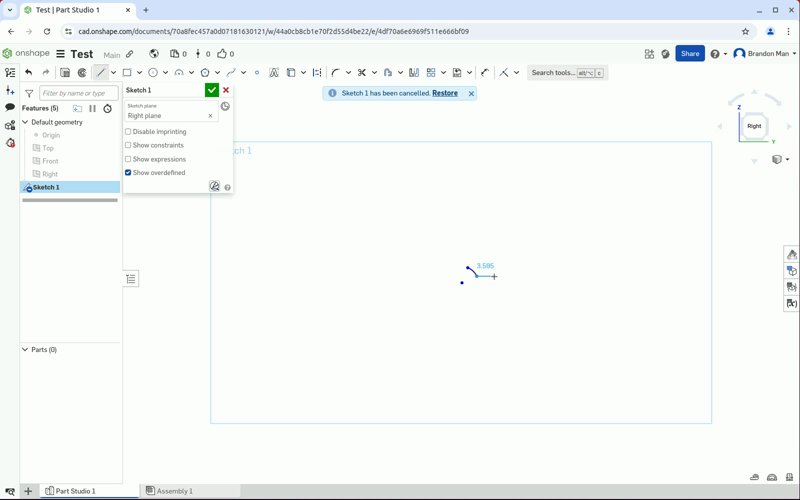
key_up(shift)
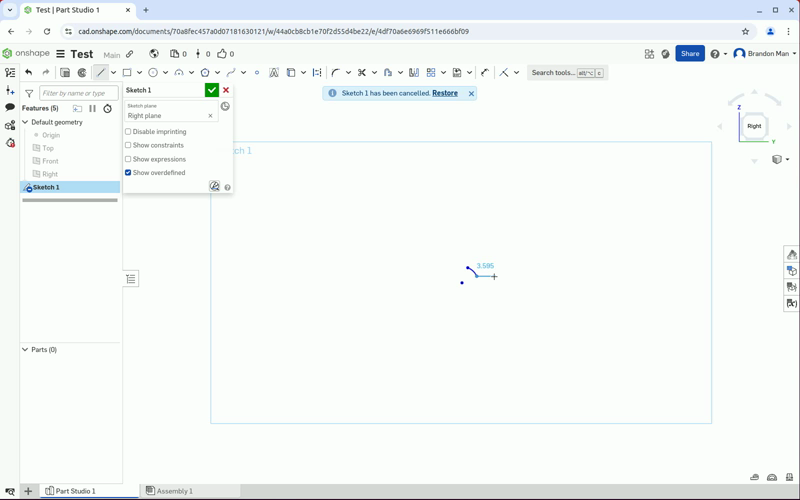
key(esc)
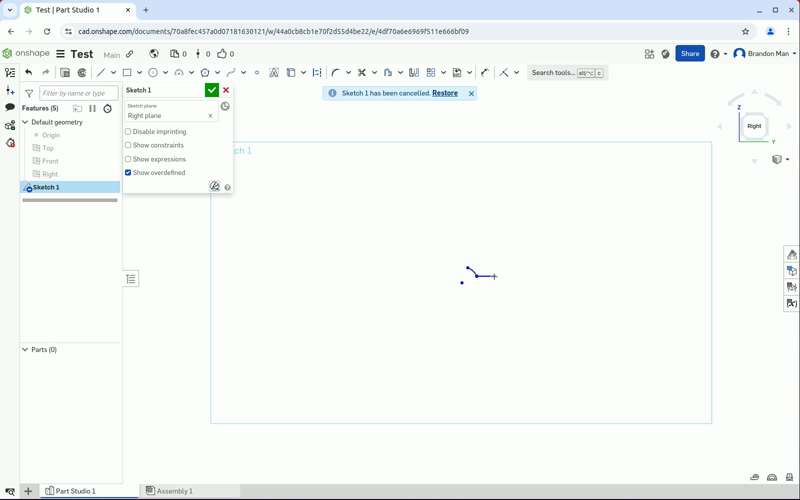
key(a)
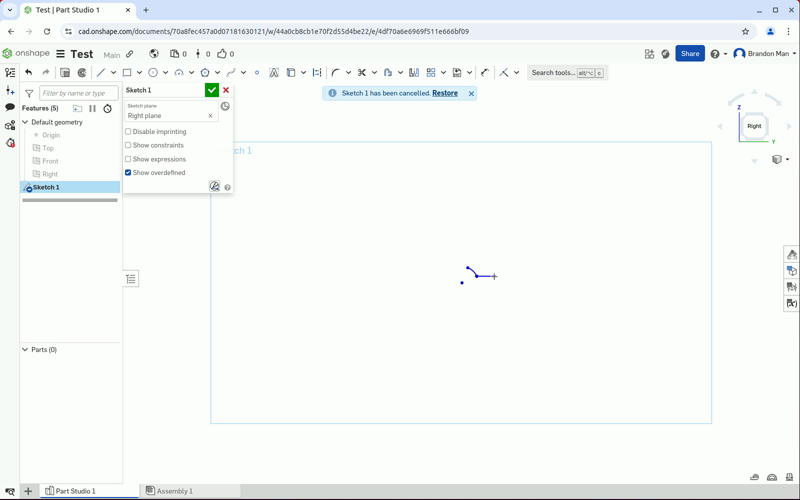
mouse_move(494, 276)
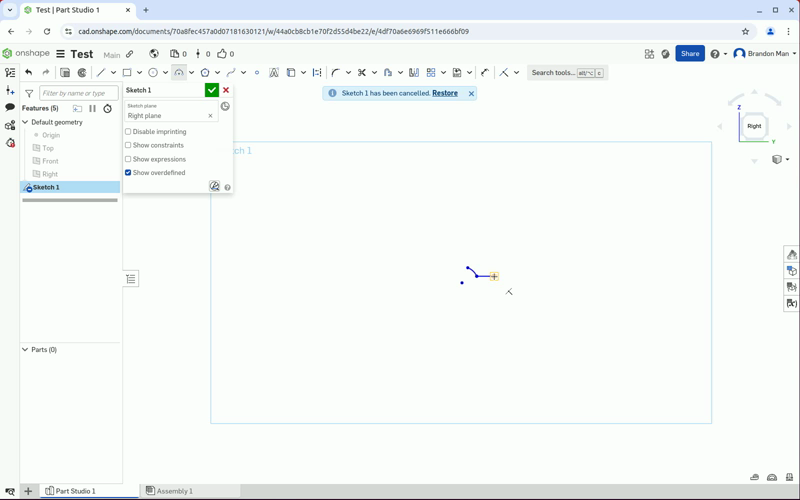
click(494, 276)
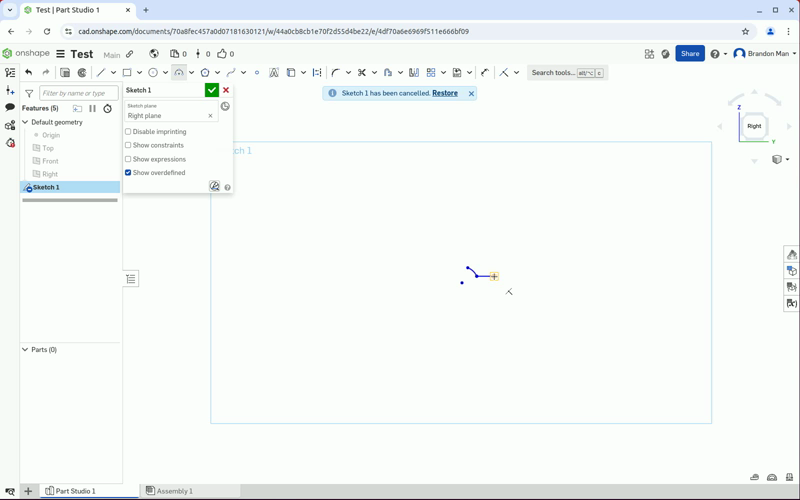
key_down(shift)
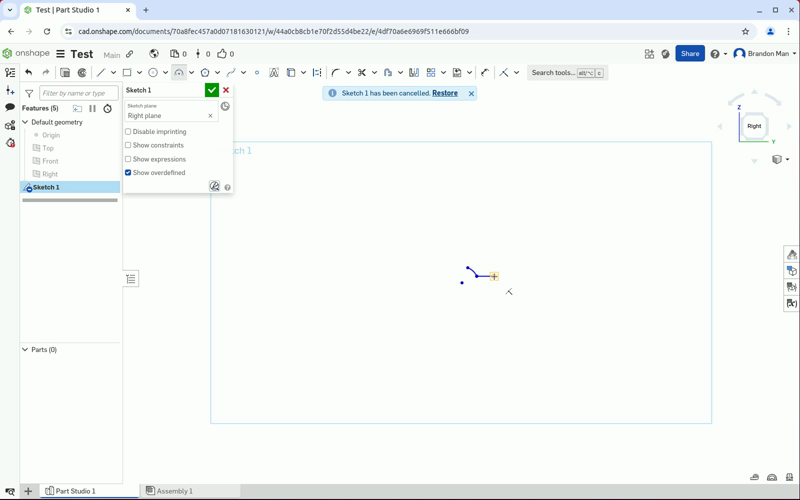
mouse_move(467, 249)
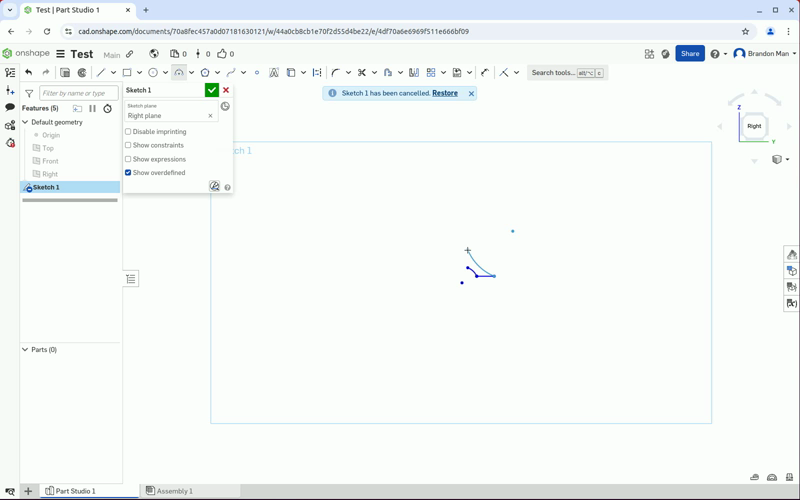
click(467, 249)
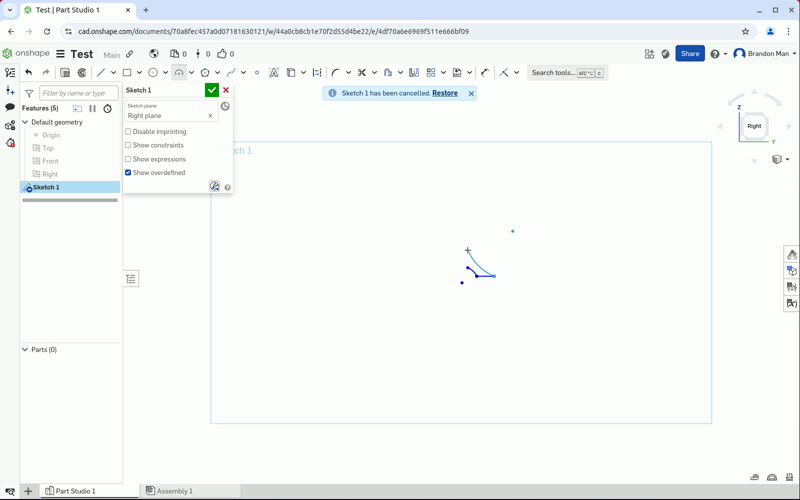
mouse_move(485, 258)
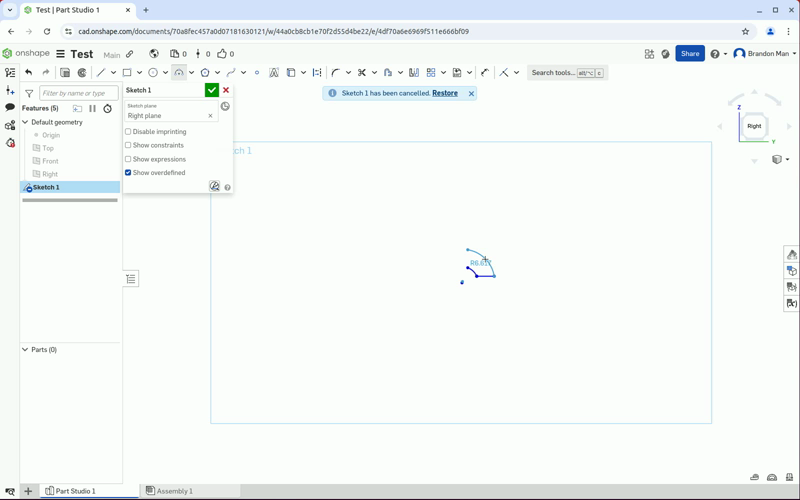
click(485, 258)
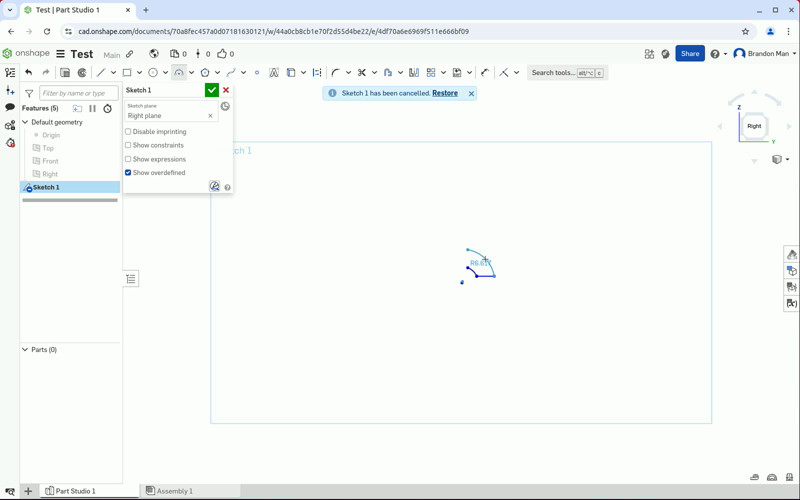
key_up(shift)
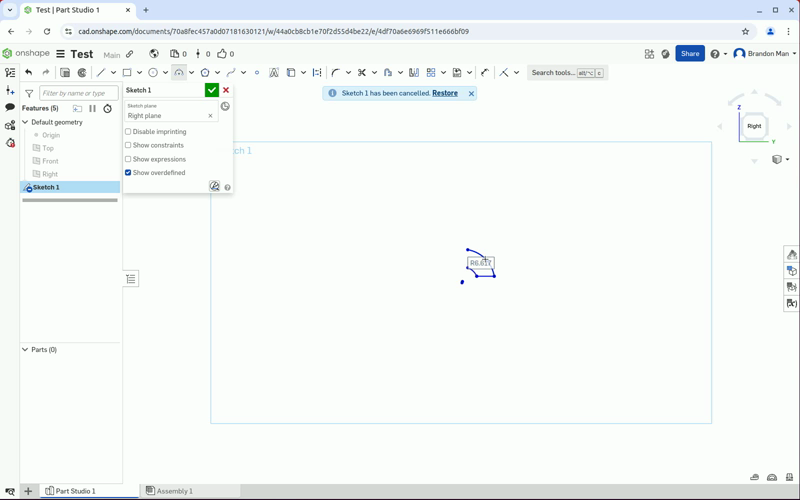
key(esc)
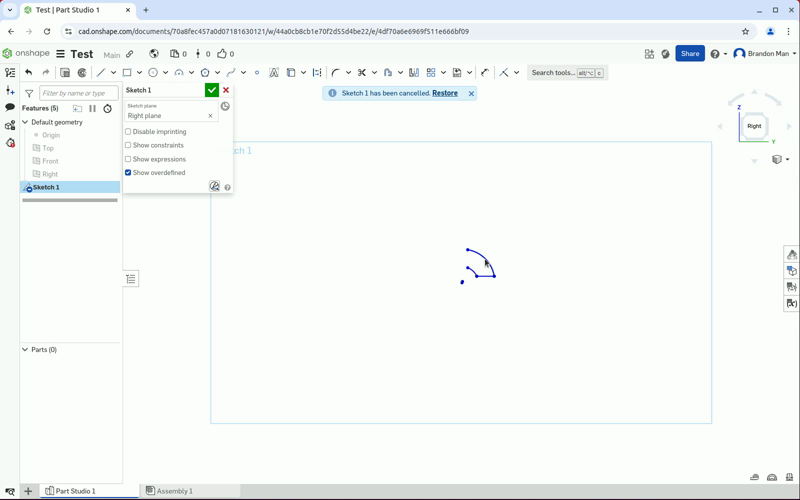
key(l)
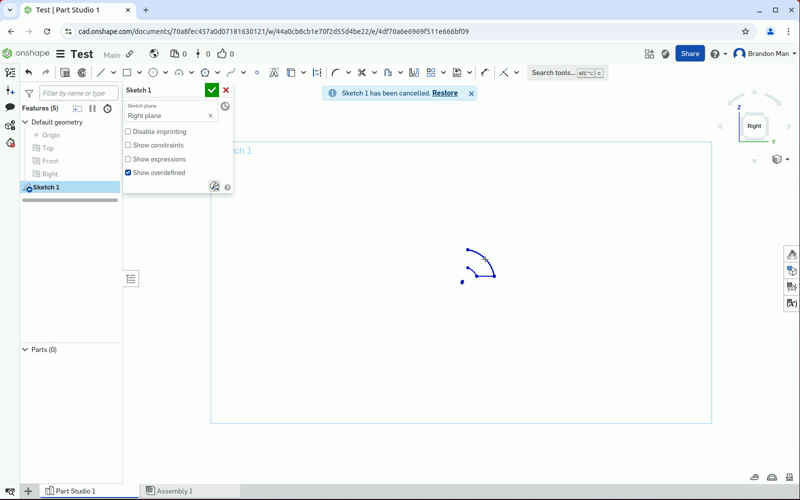
mouse_move(467, 249)
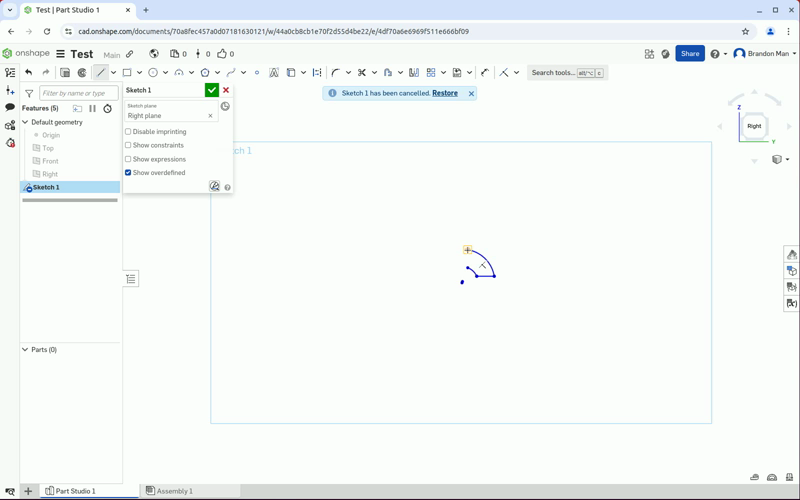
click(467, 249)
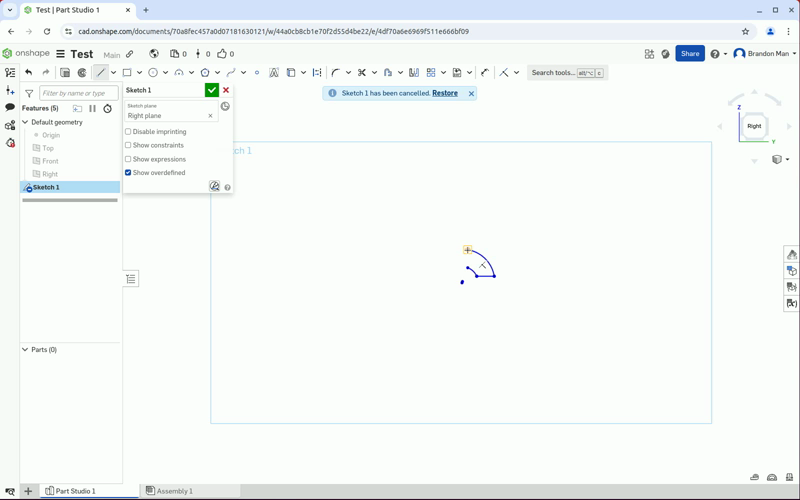
mouse_move(497, 249)
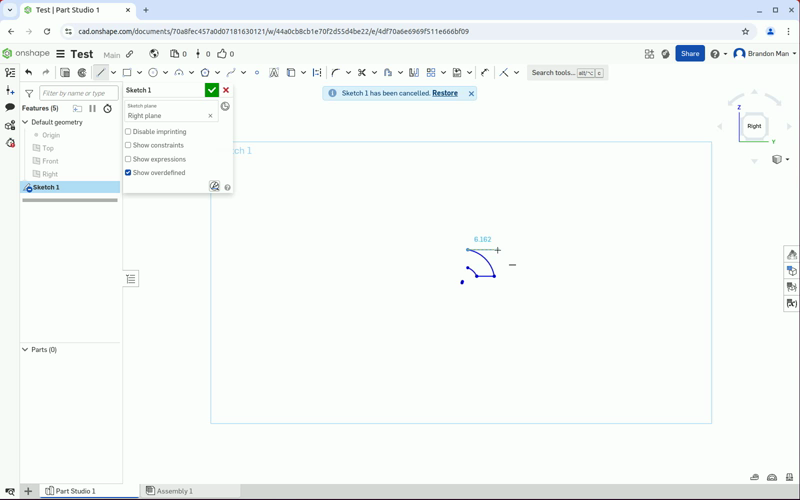
key_down(shift)
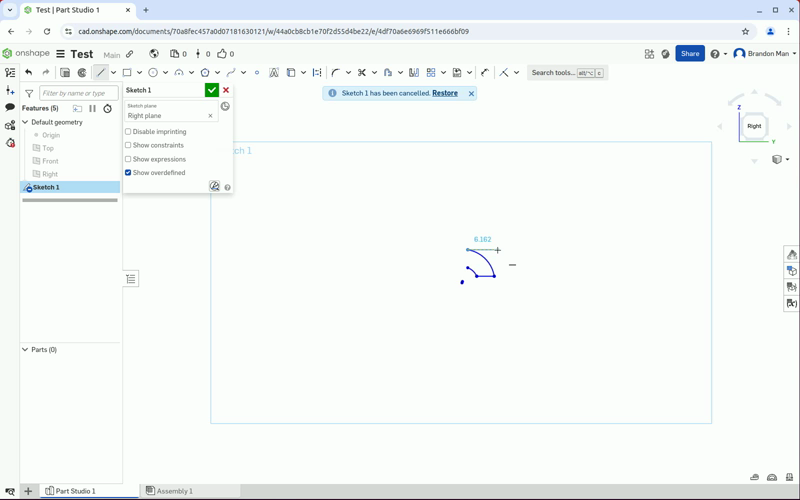
mouse_move(467, 267)
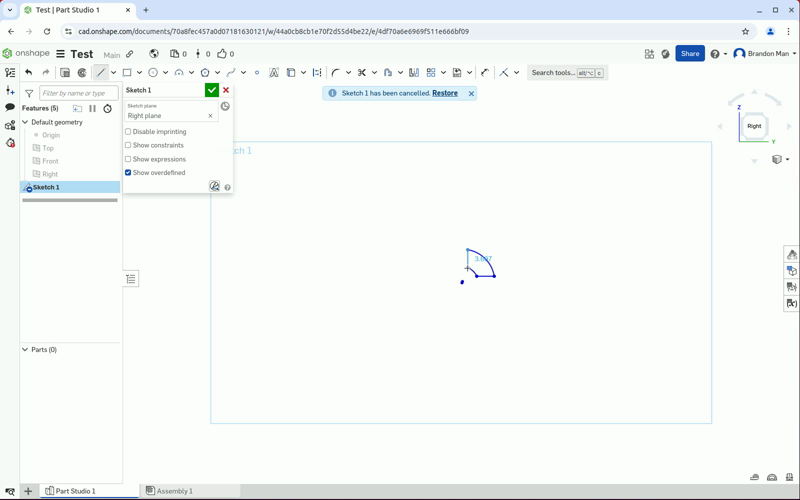
key_up(shift)
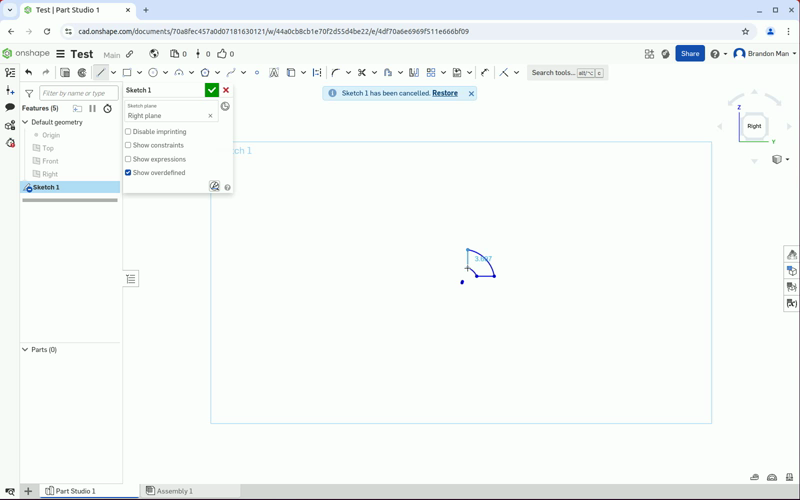
click(467, 267)
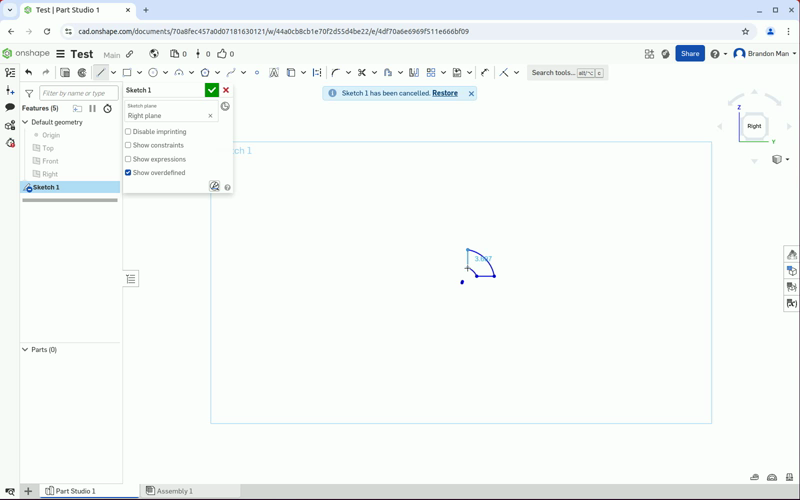
key(esc)
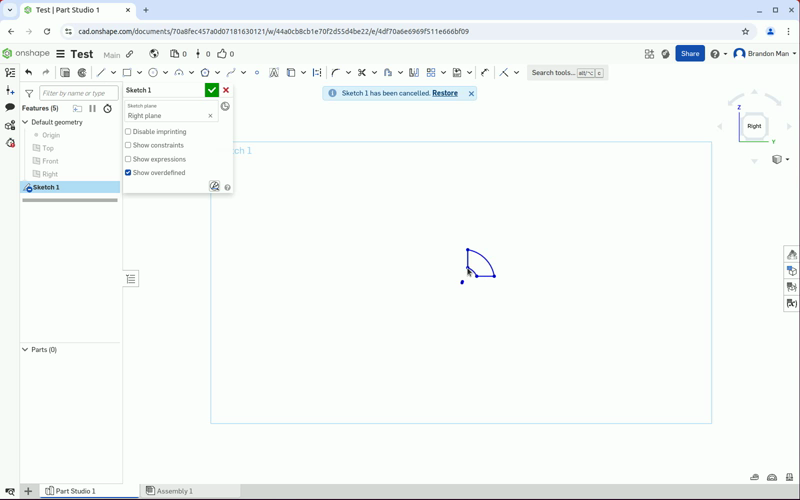
mouse_move(483, 261)
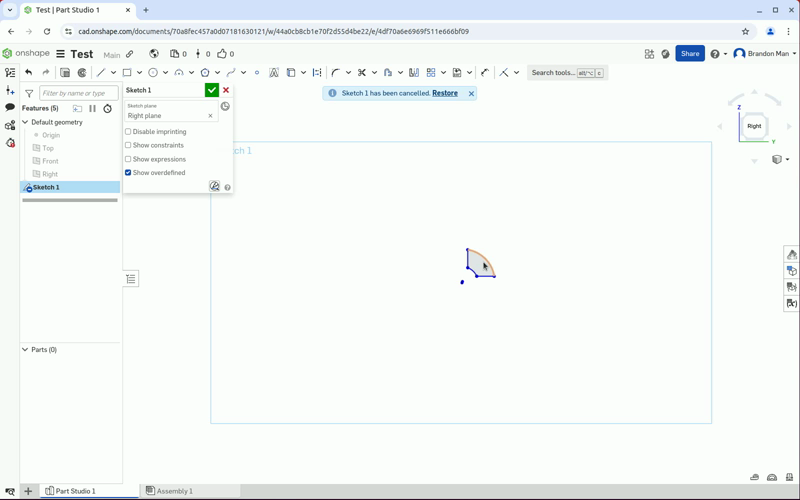
scroll(6)
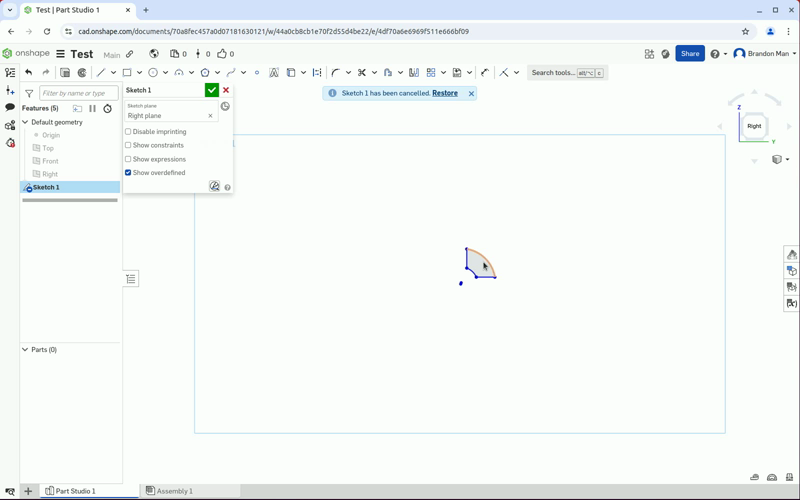
scroll(6)
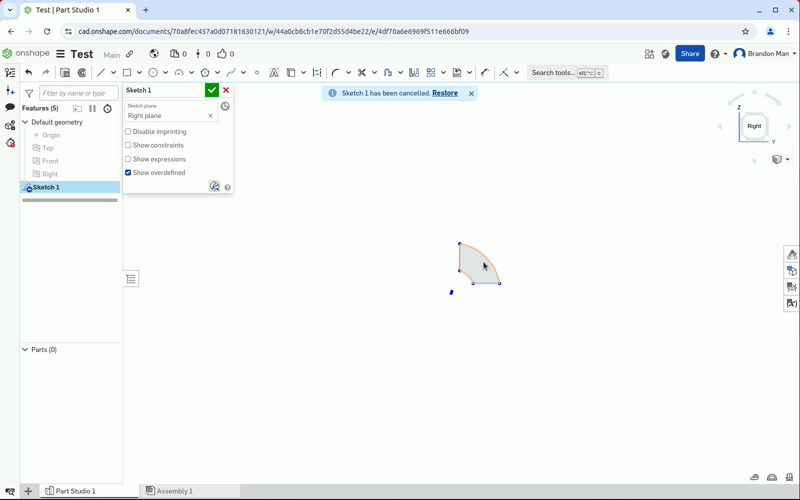
scroll(6)
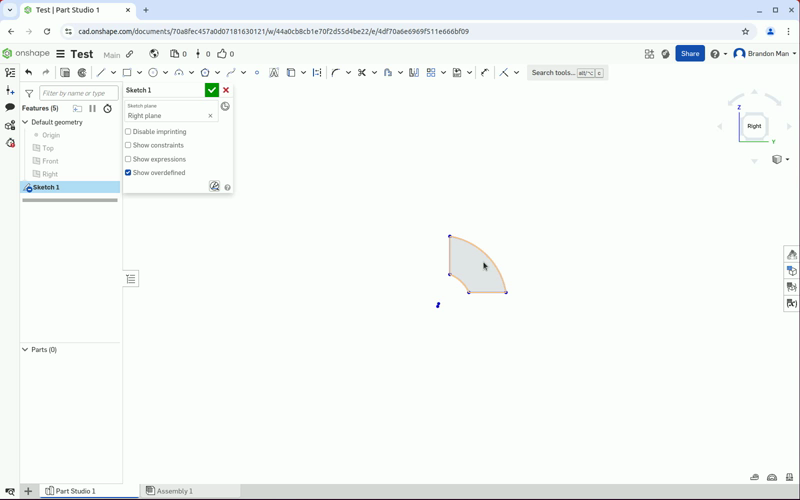
scroll(6)
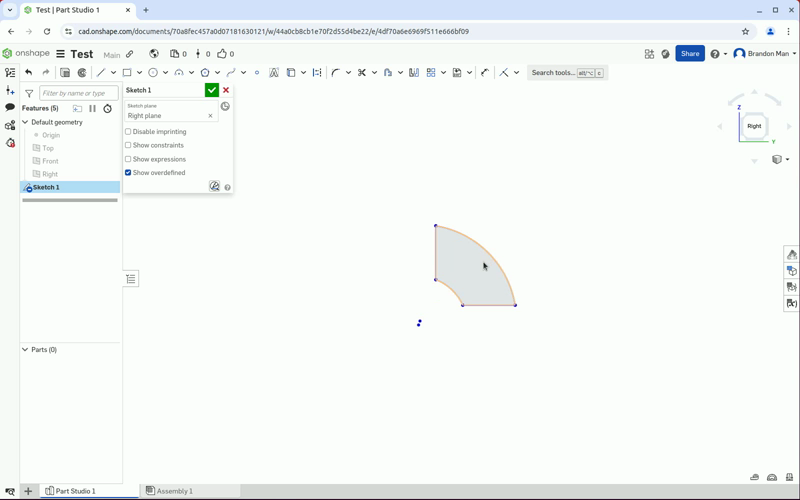
scroll(6)
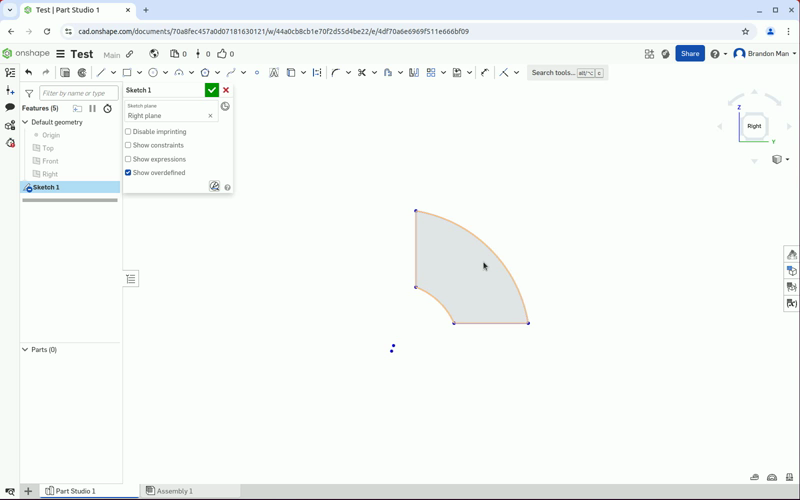
scroll(6)
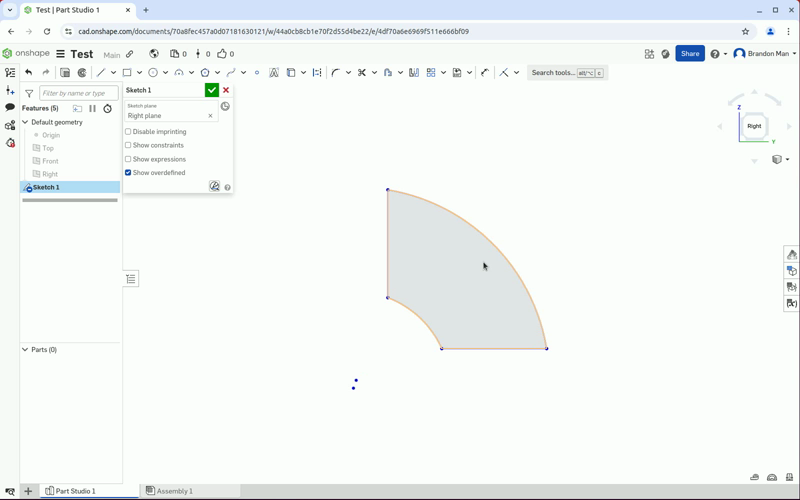
scroll(6)
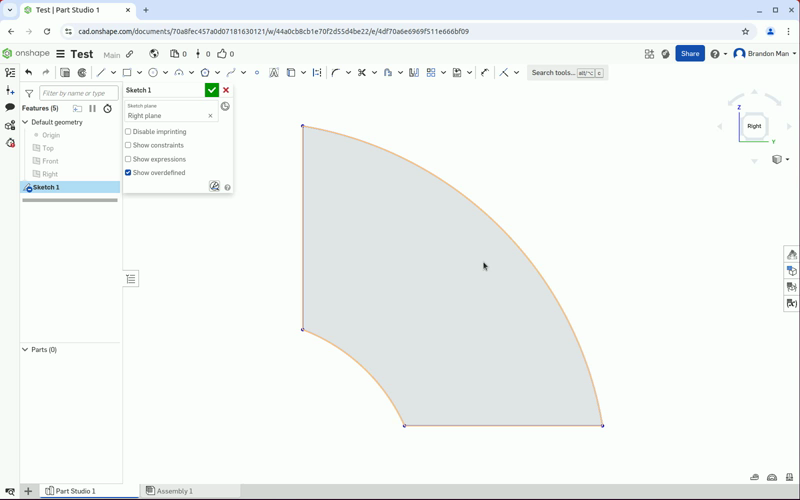
click(483, 261)
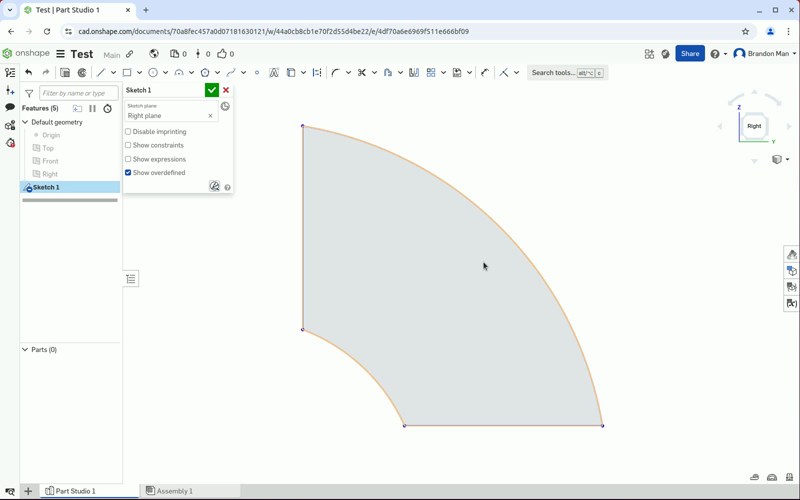
scroll(-6)
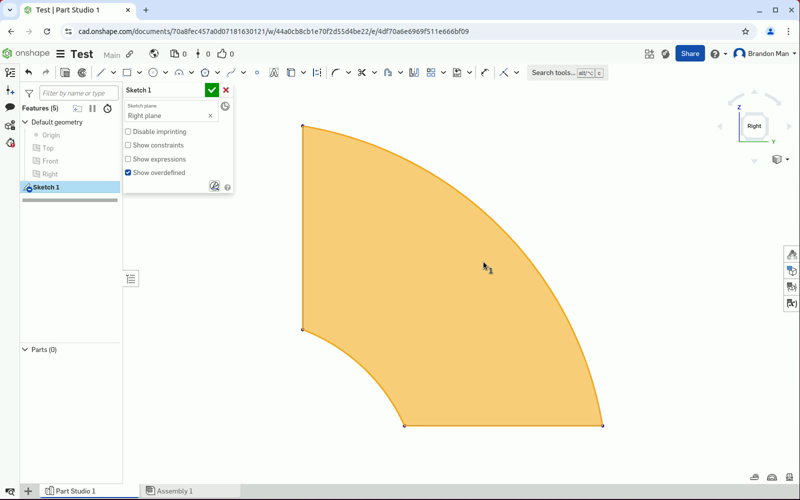
scroll(-6)
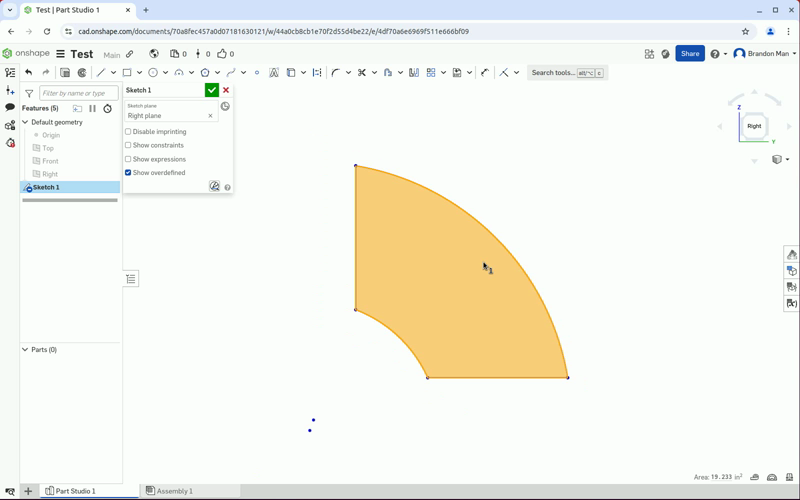
scroll(-6)
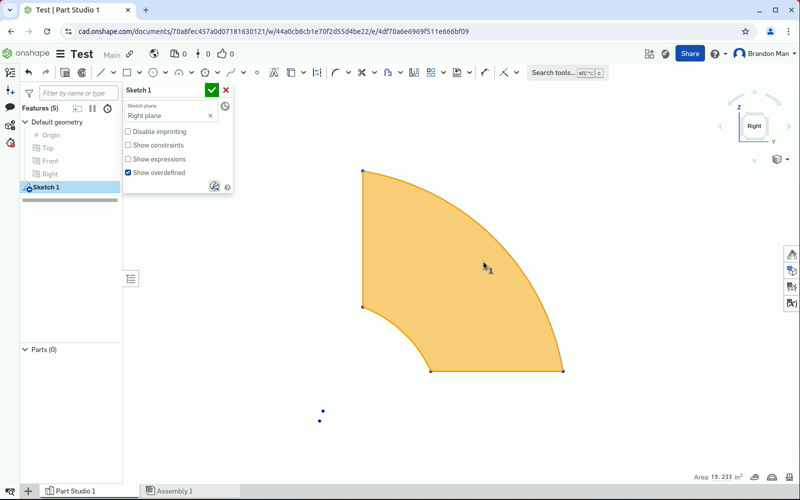
scroll(-6)
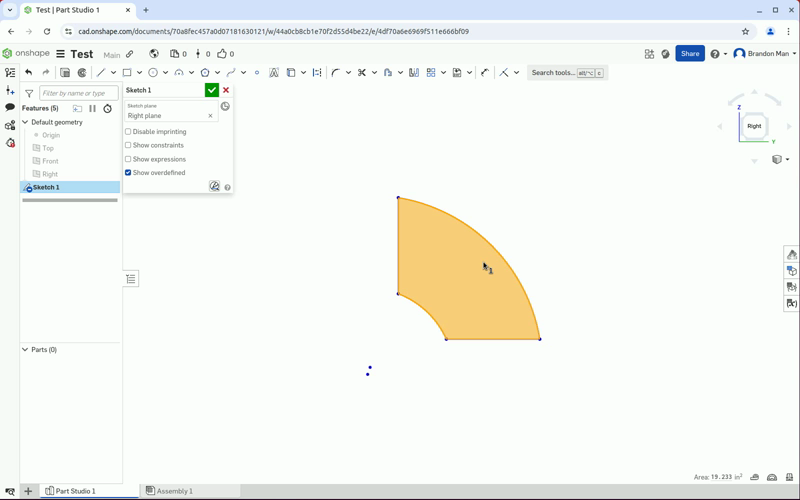
scroll(-6)
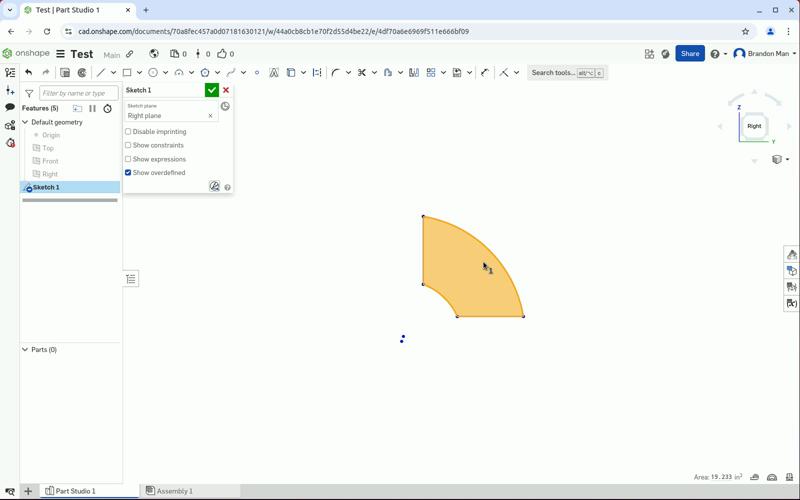
scroll(-6)
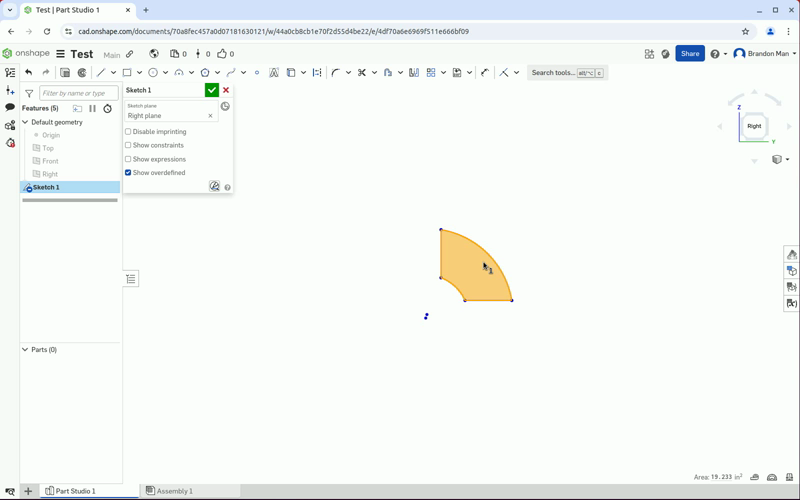
scroll(-6)
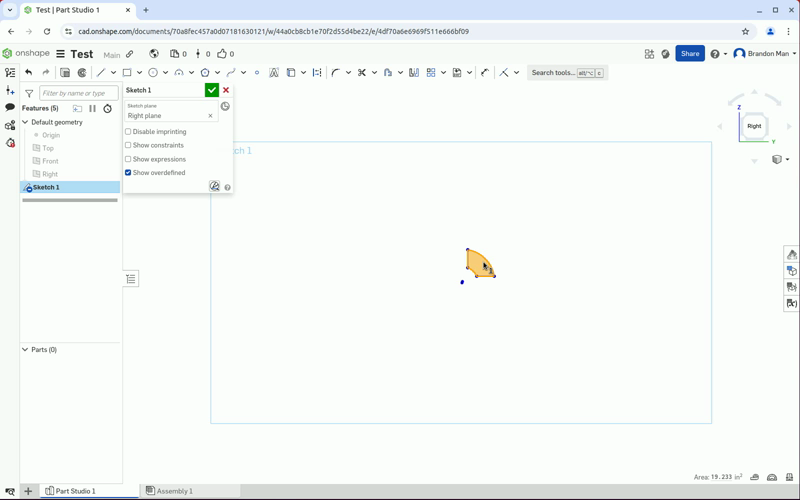
mouse_move(73, 352)
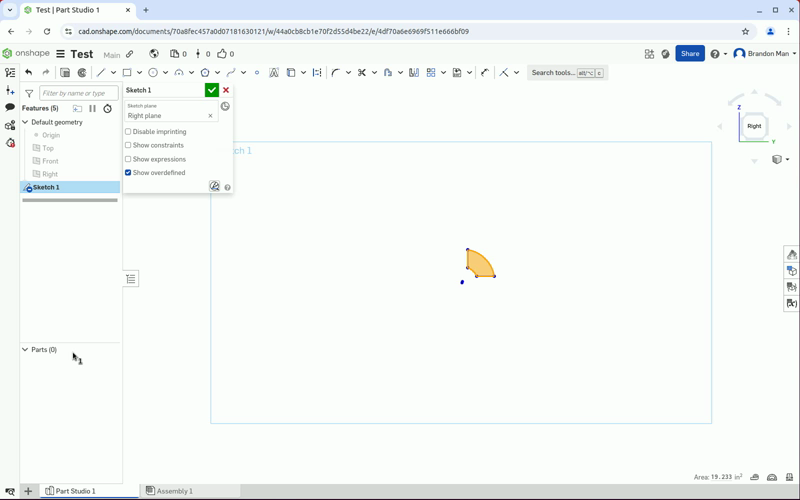
key(shift+y)
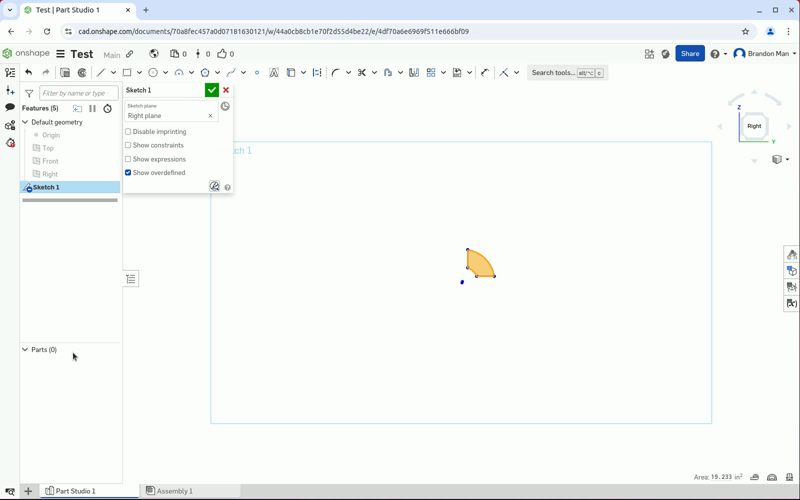
key(shift+e)
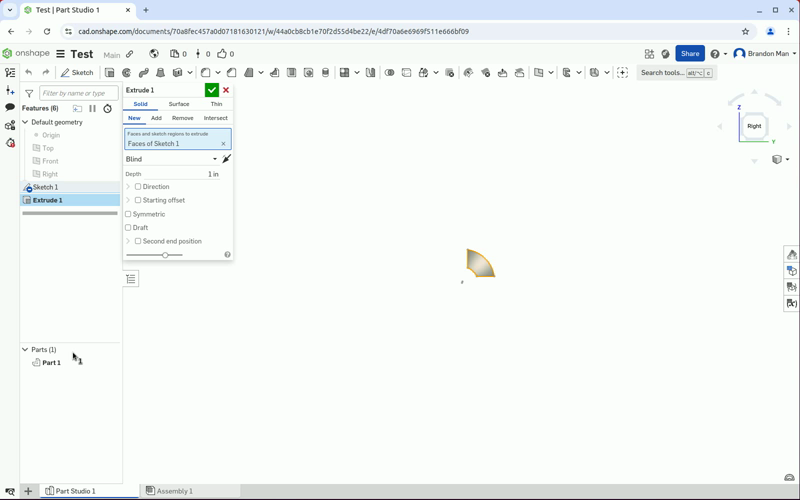
mouse_move(143, 106)
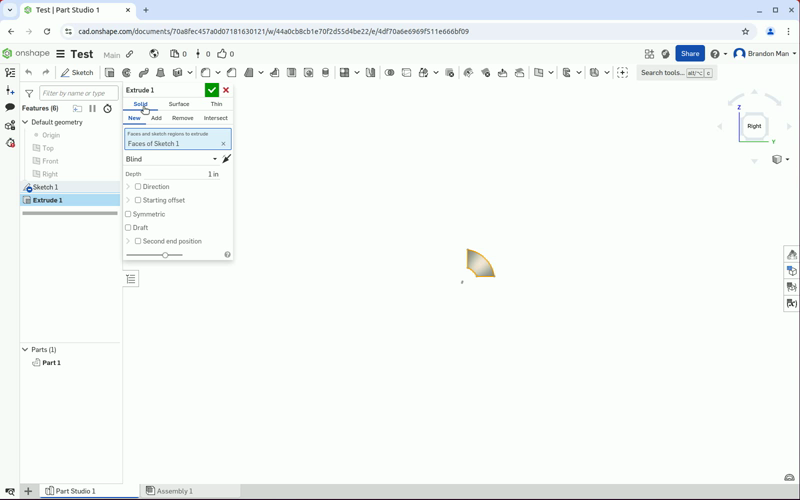
click(143, 106)
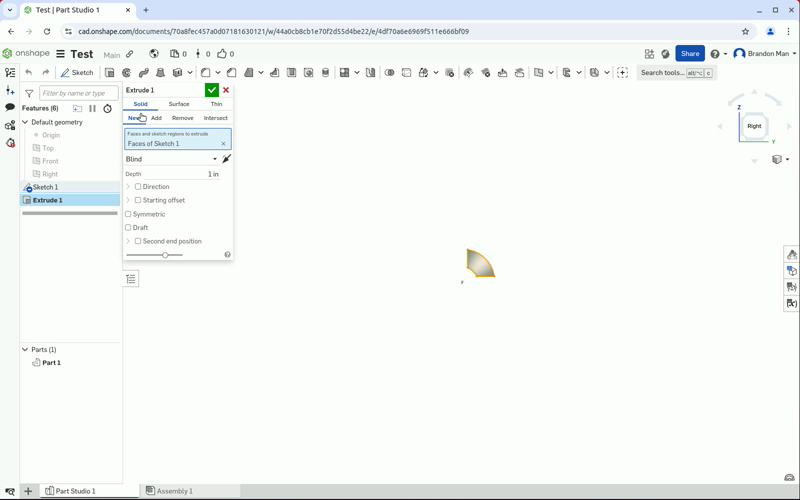
mouse_move(137, 120)
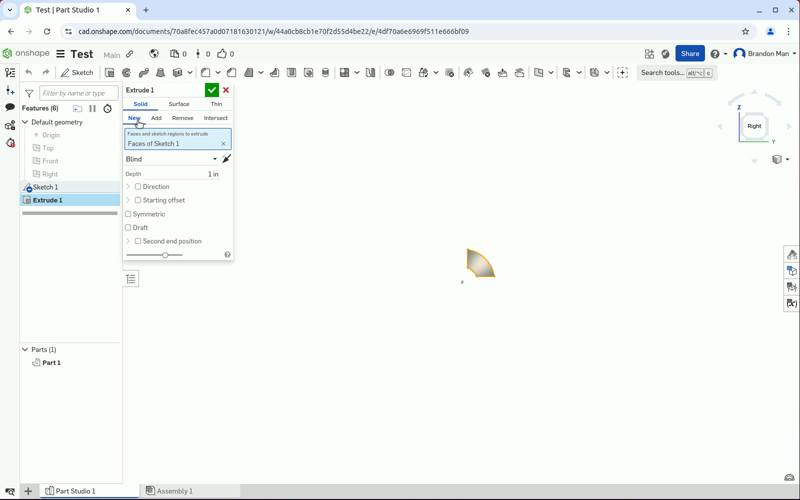
click(137, 120)
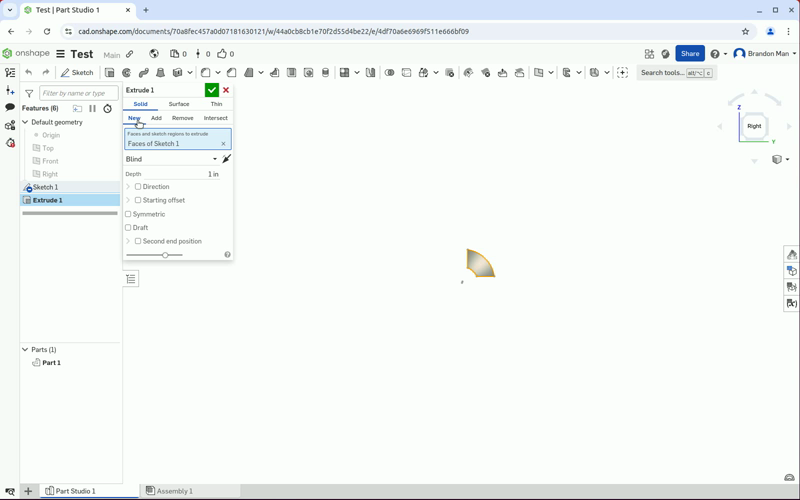
key(tab, 4)
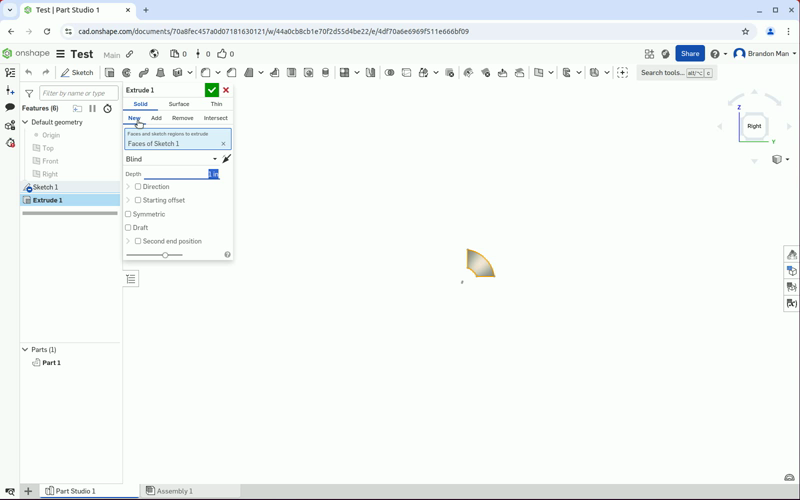
text(13.239)
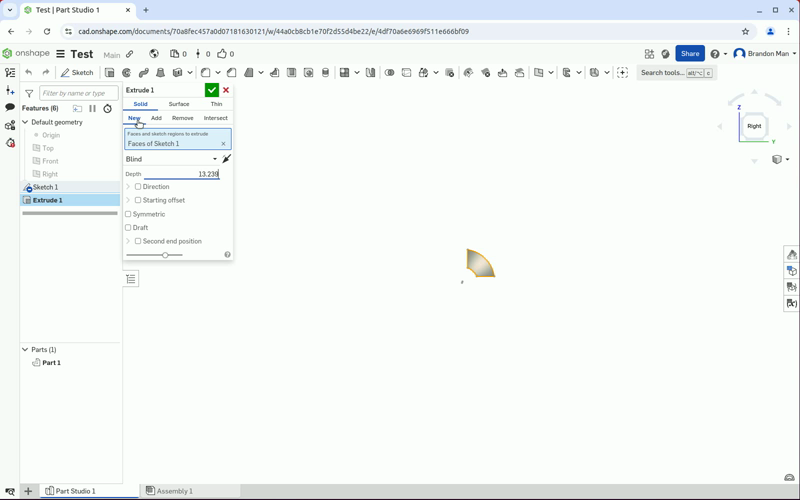
key(enter)
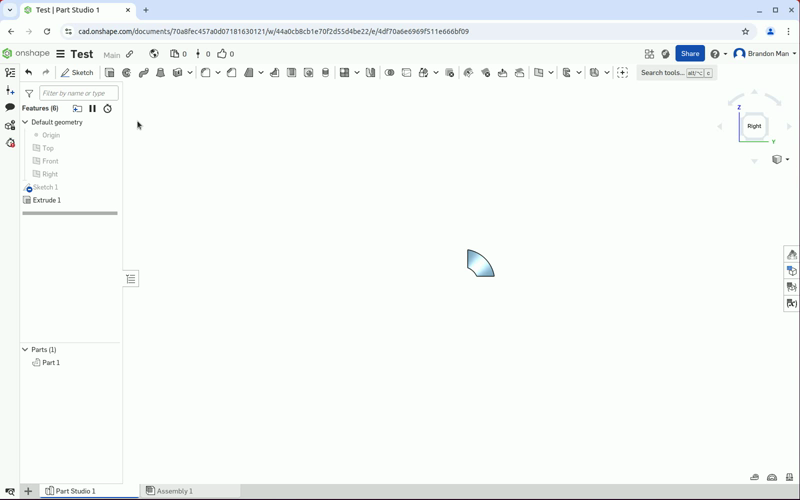
key(shift+h)
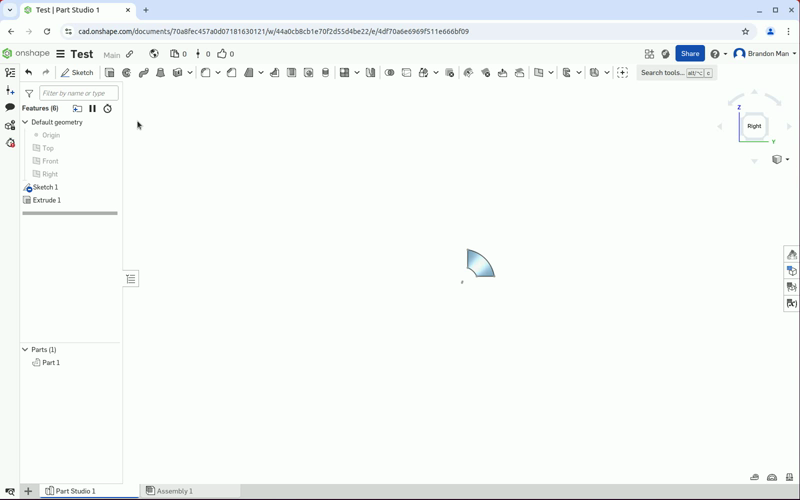
key(shift+h)
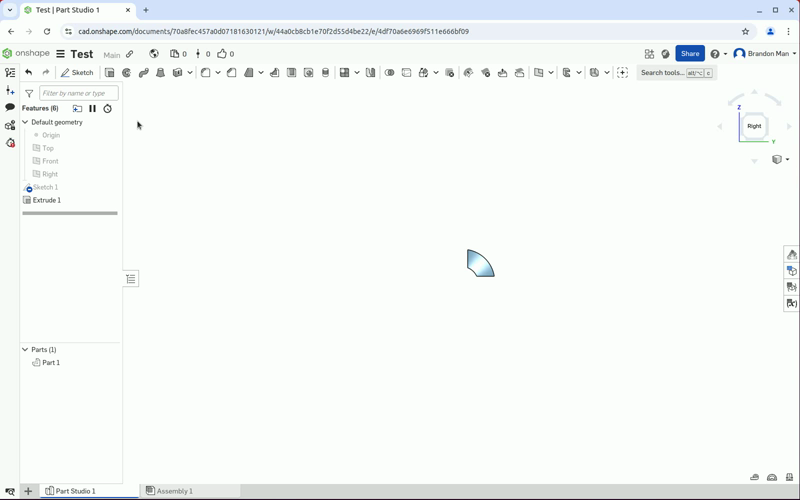
mouse_move(73, 189)
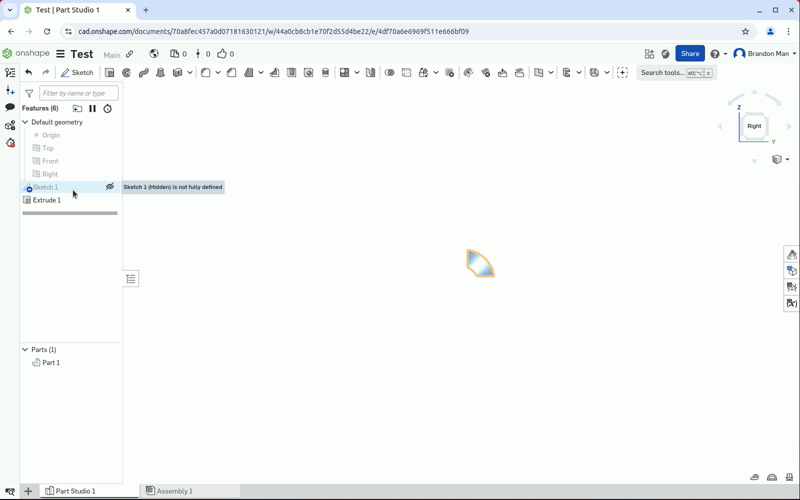
click(73, 189)
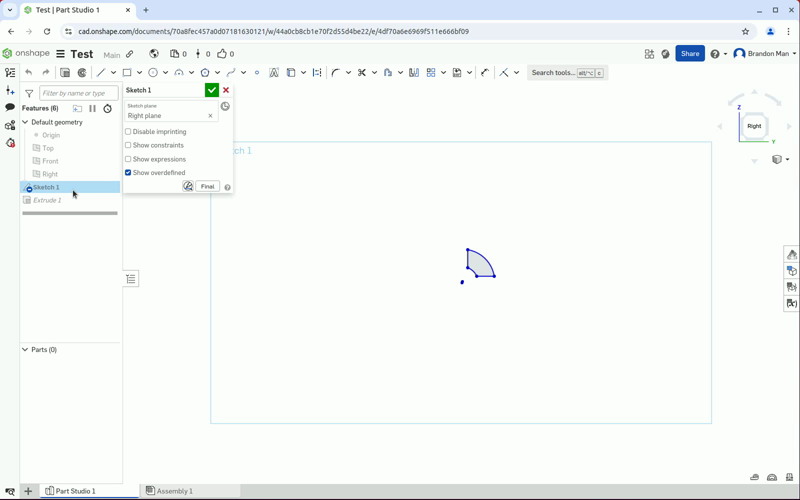
mouse_move(229, 92)
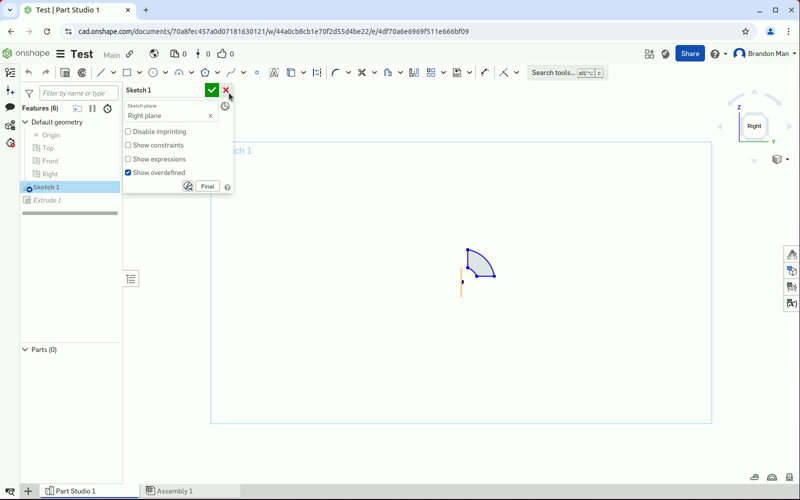
click(229, 92)
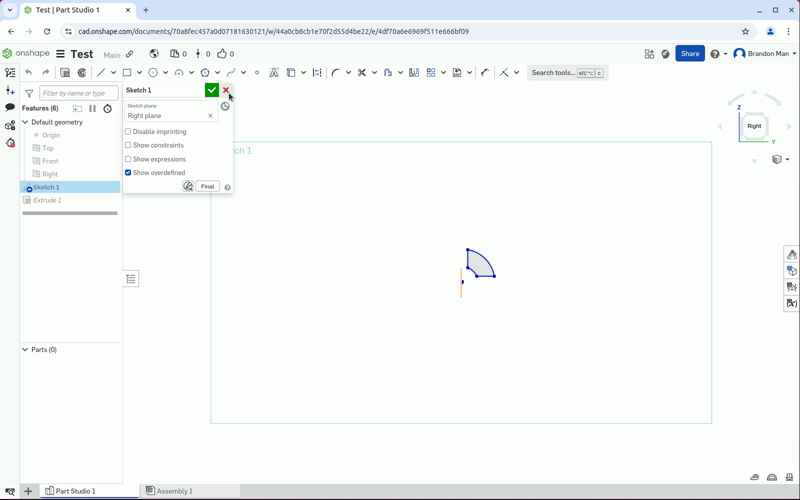
key(shift+s)
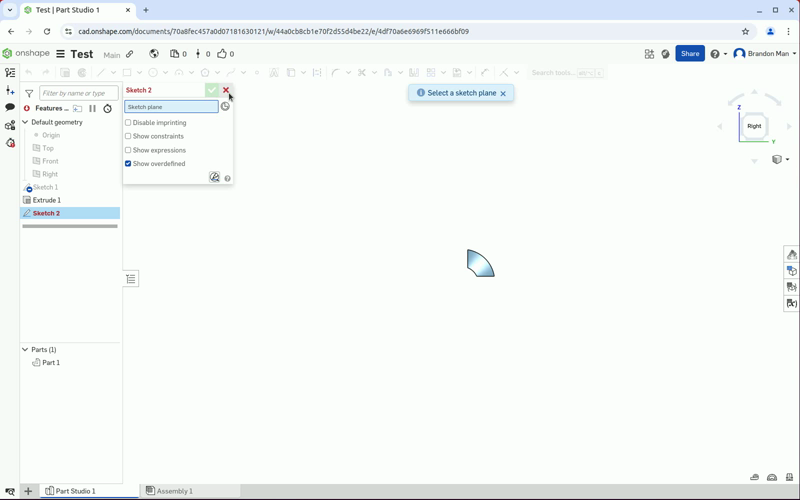
mouse_move(73, 176)
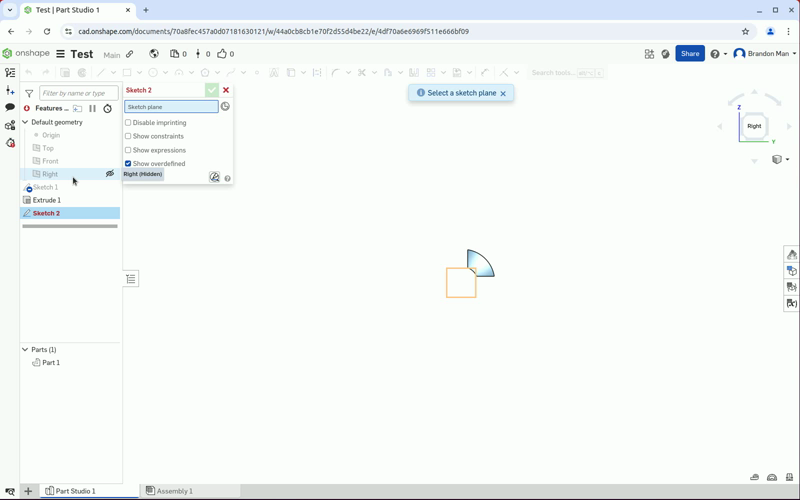
click(73, 176)
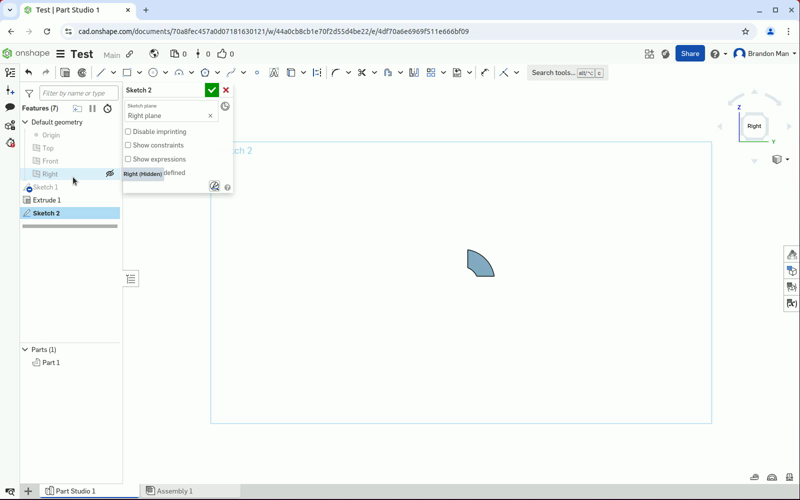
mouse_move(73, 352)
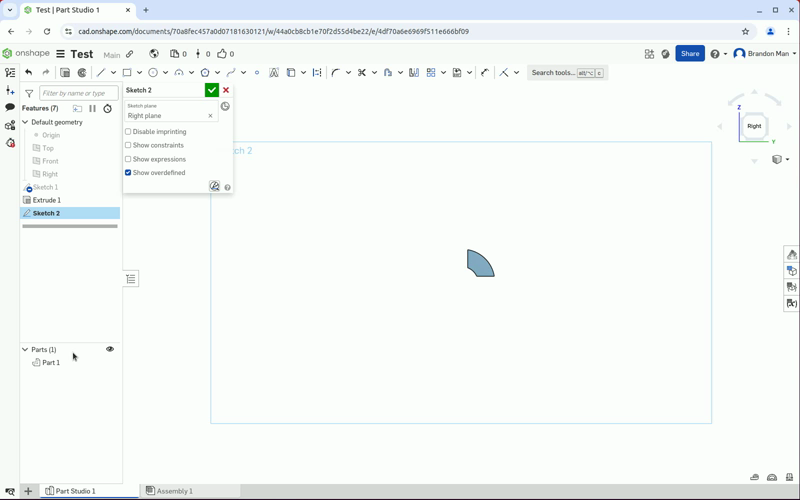
key(y)
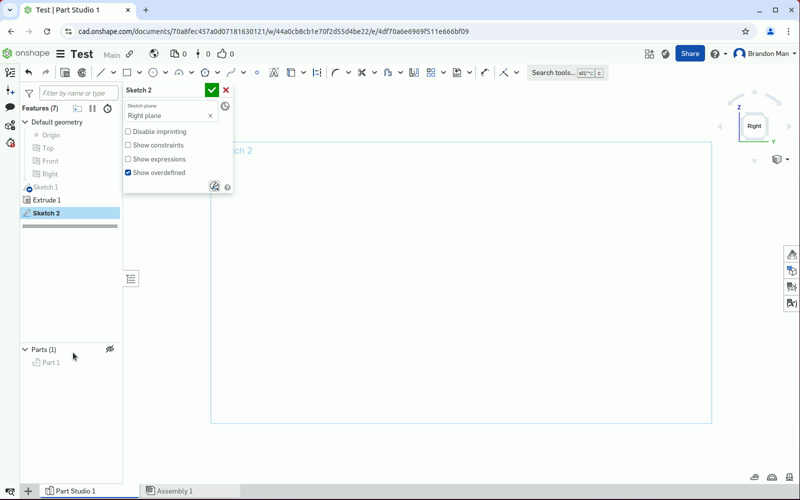
key(a)
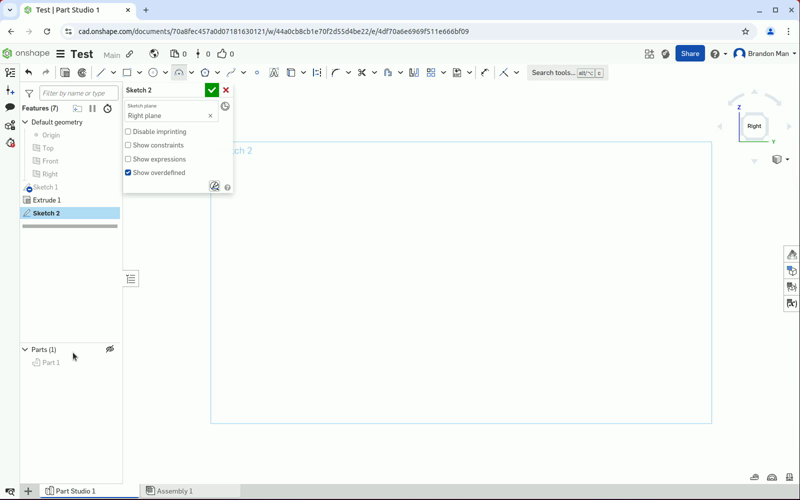
key_down(shift)
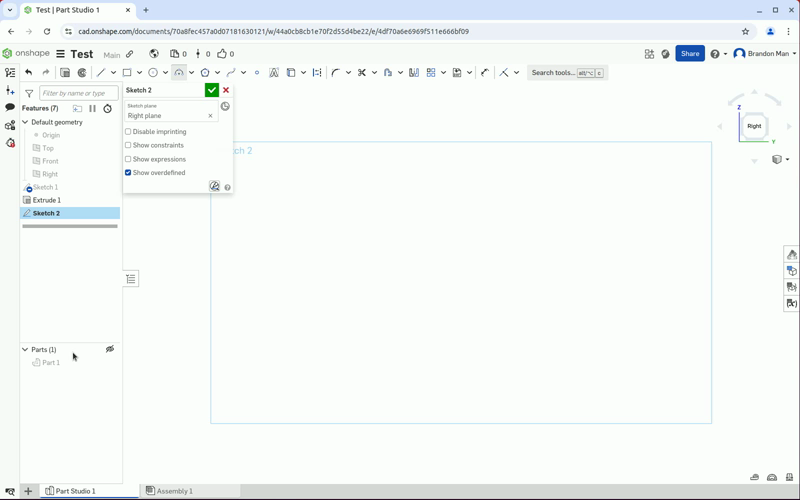
mouse_move(453, 267)
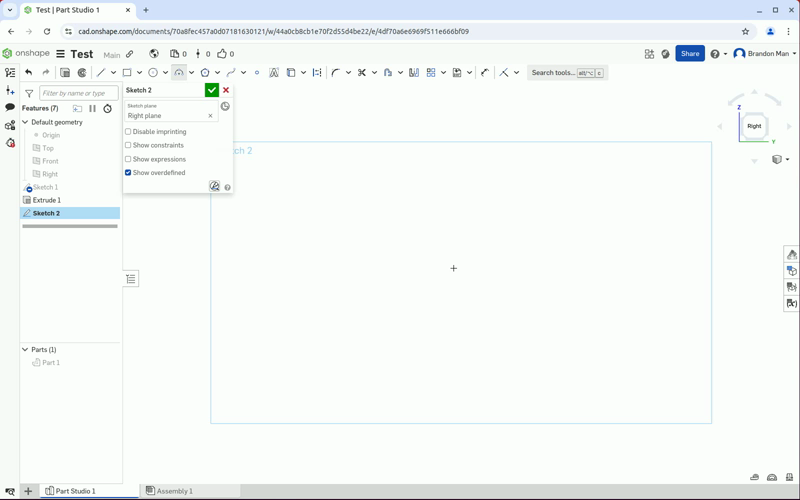
click(453, 267)
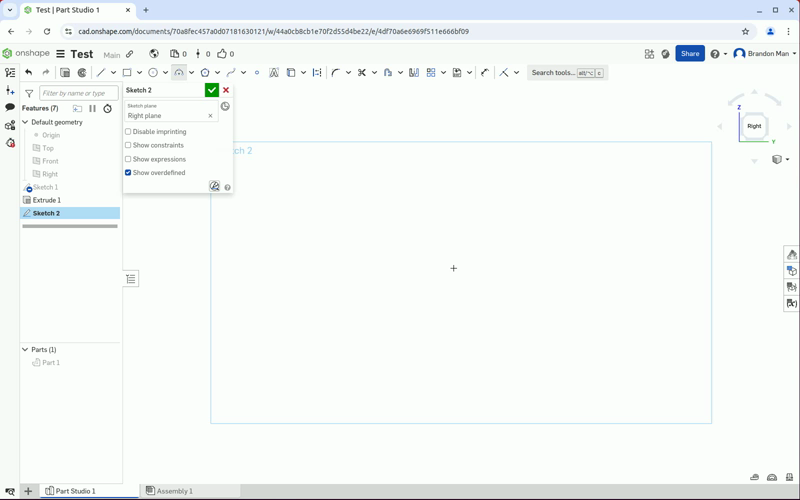
key_up(shift)
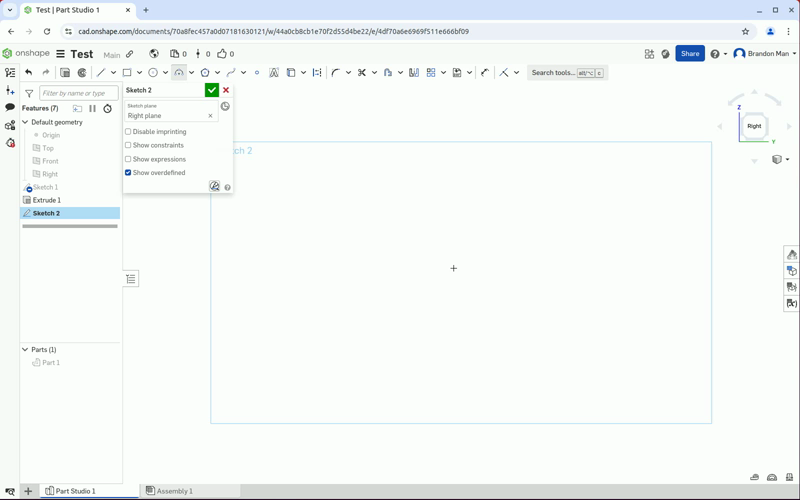
key_down(shift)
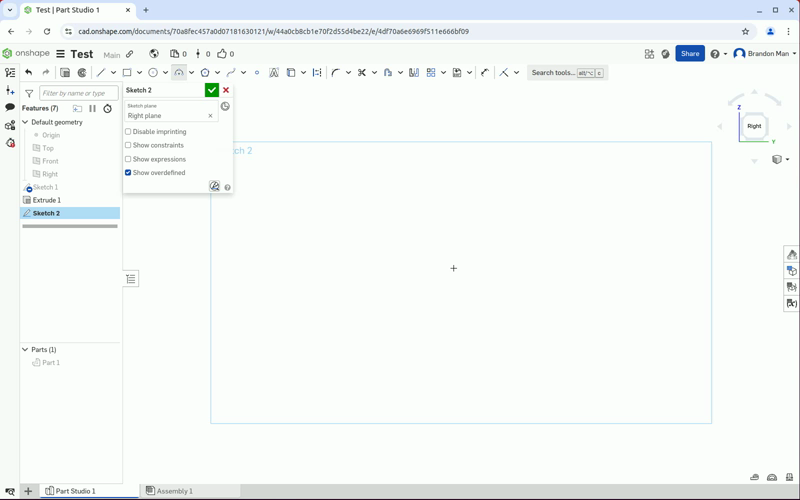
mouse_move(467, 267)
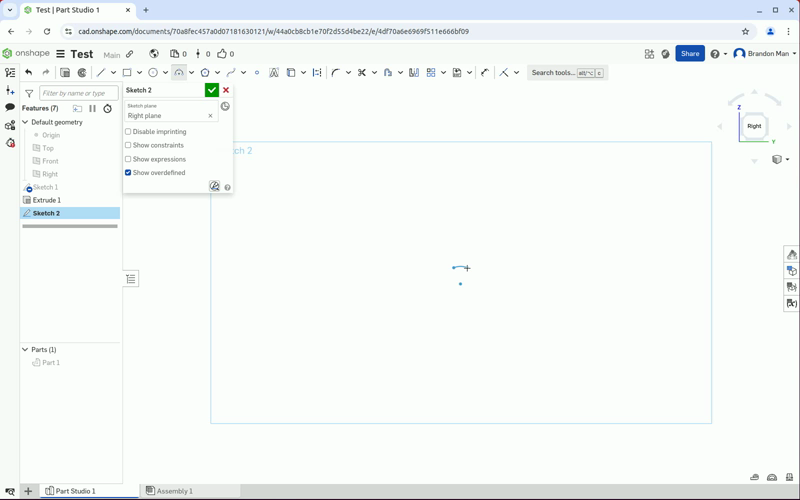
click(467, 267)
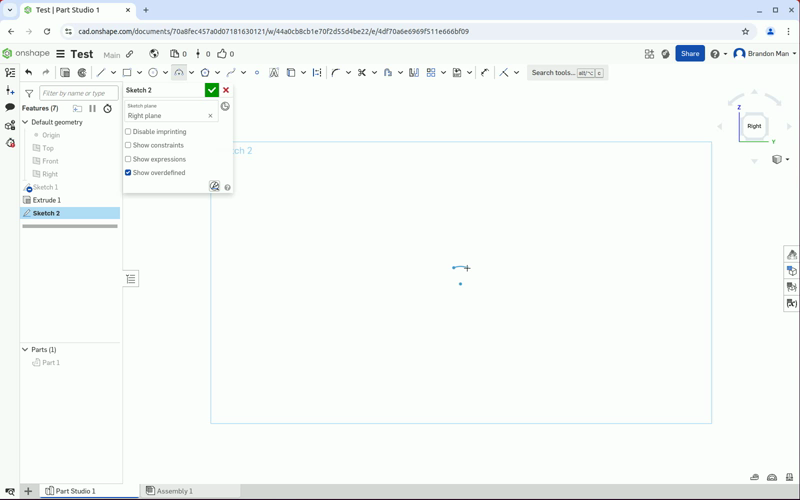
mouse_move(460, 266)
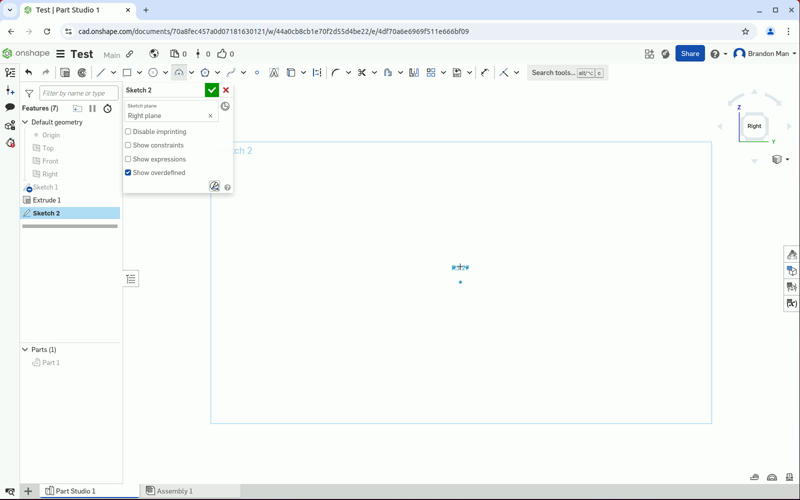
click(460, 266)
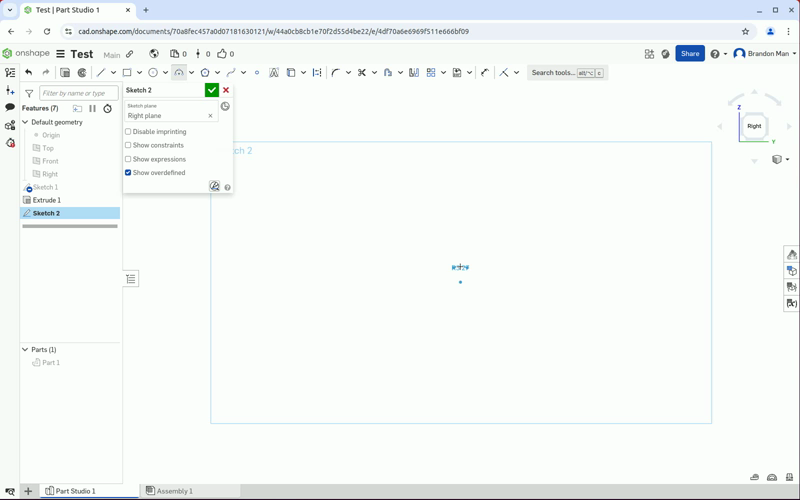
key_up(shift)
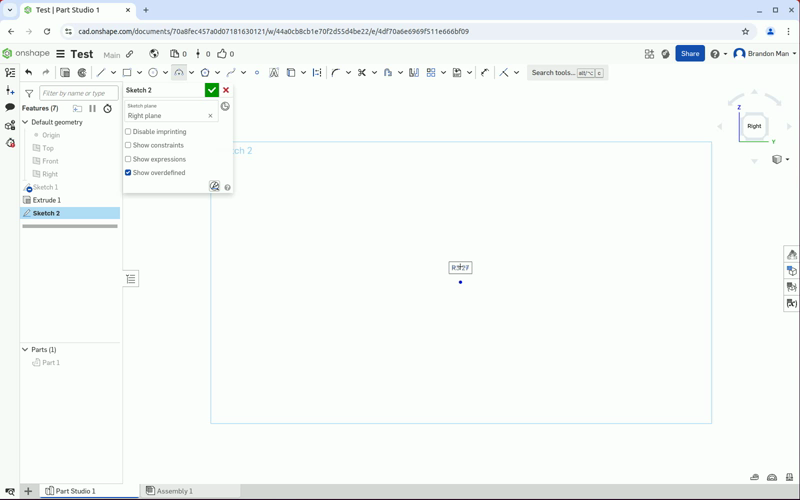
key(esc)
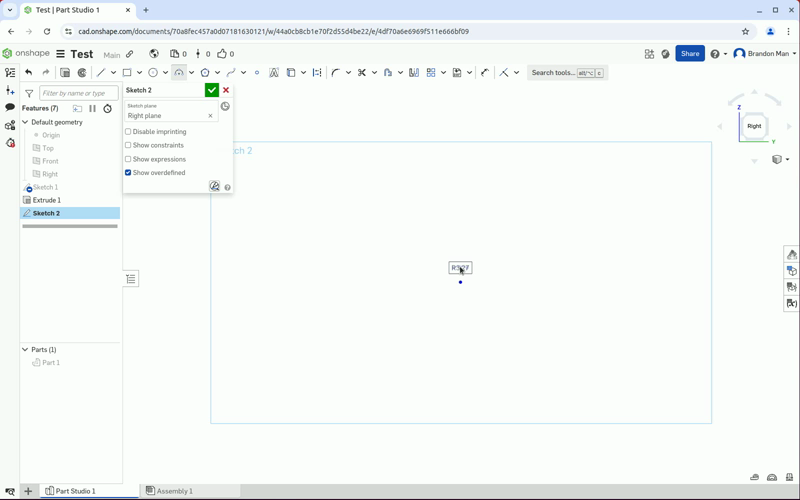
key(l)
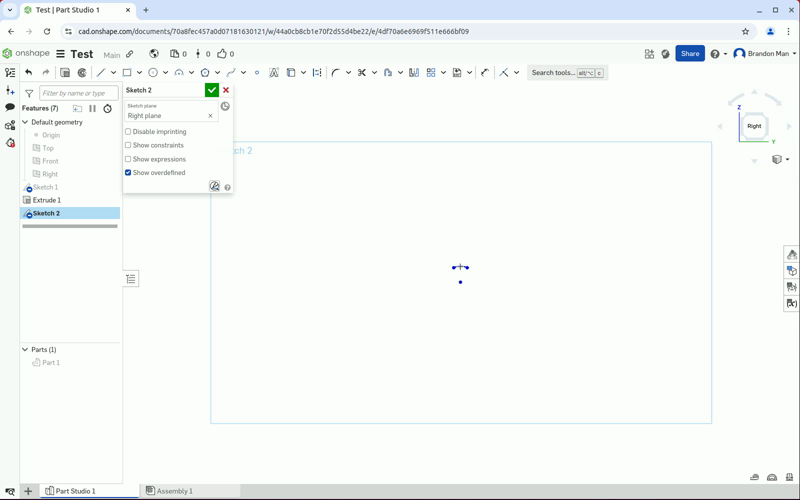
mouse_move(467, 267)
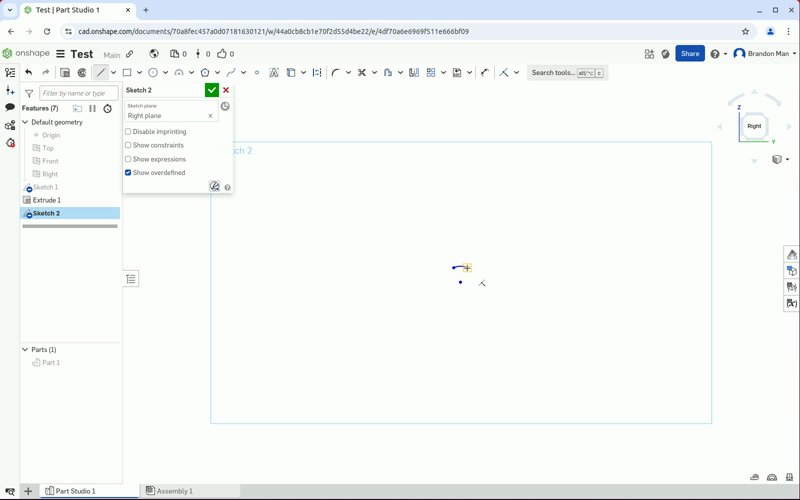
click(467, 267)
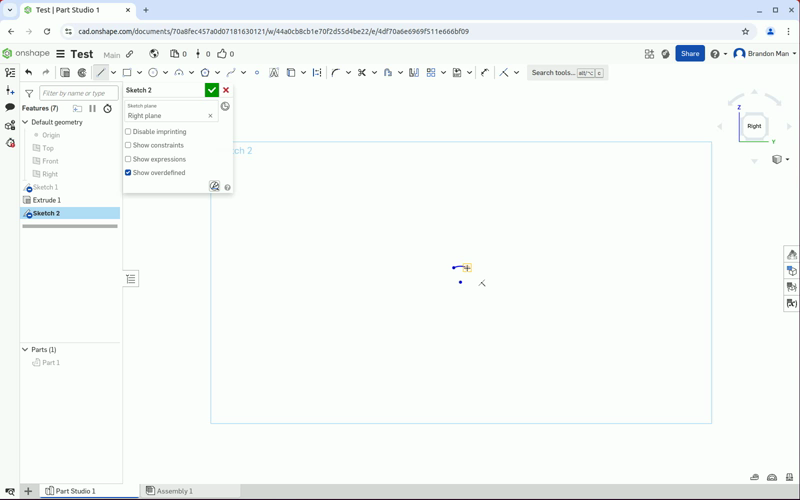
key_down(shift)
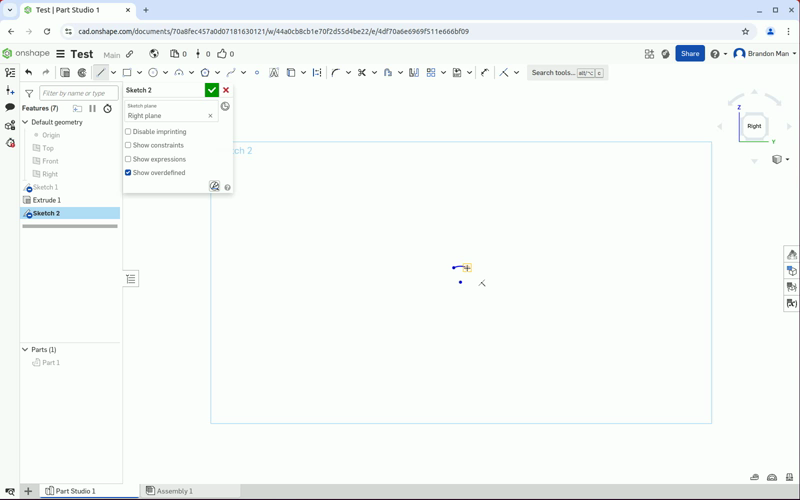
mouse_move(497, 267)
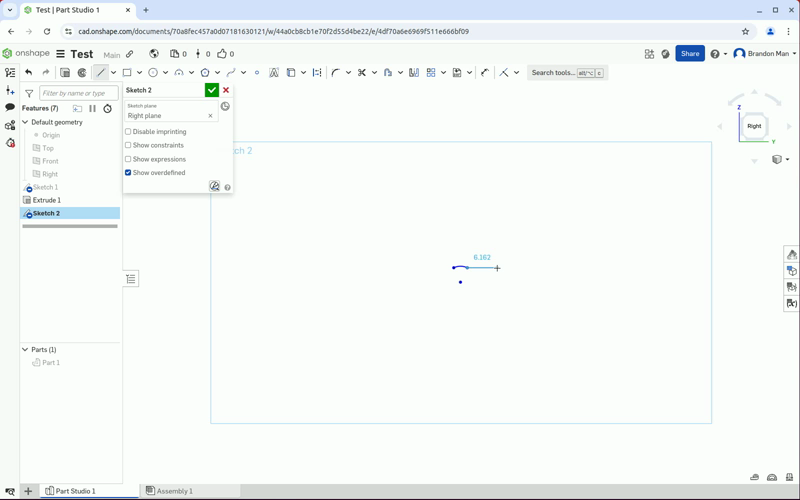
mouse_move(467, 249)
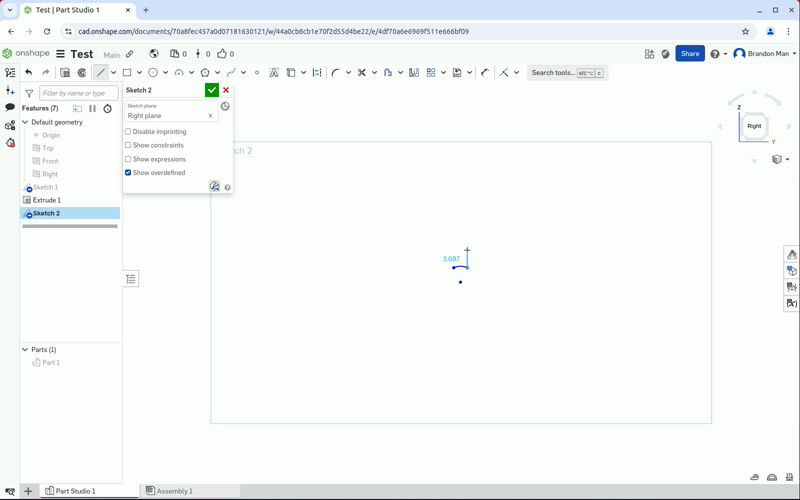
click(467, 249)
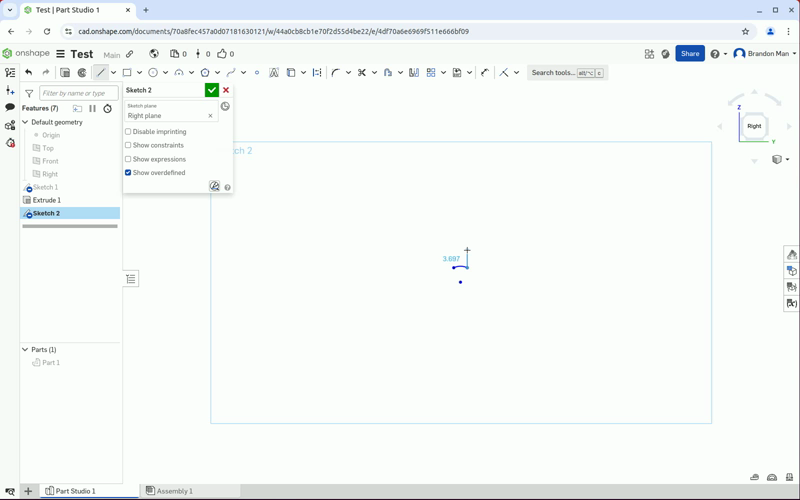
key_up(shift)
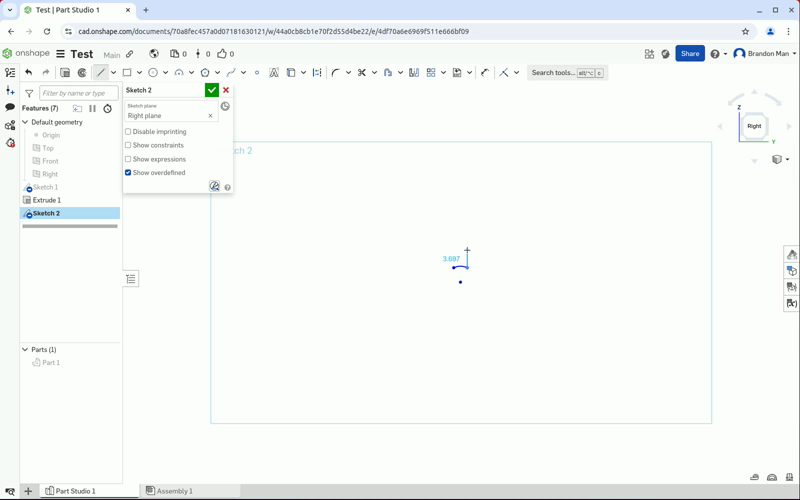
key(esc)
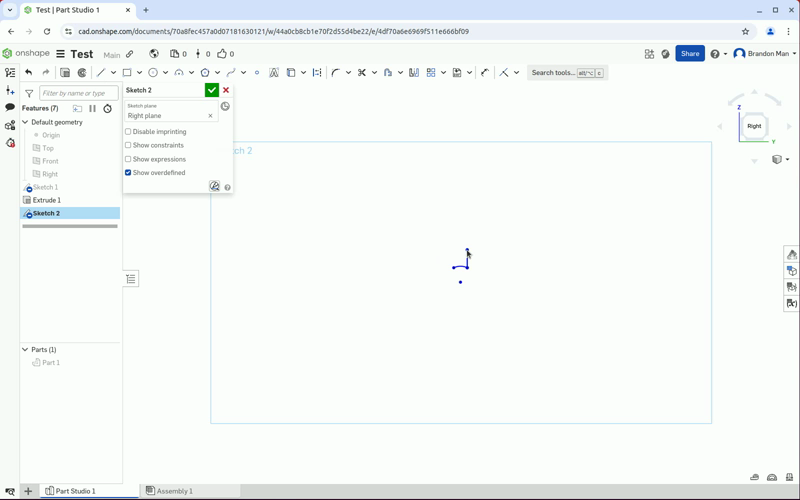
key(a)
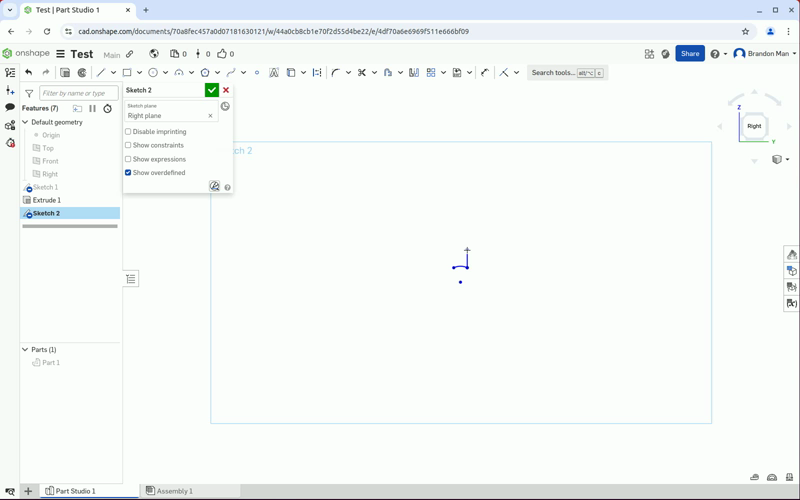
mouse_move(467, 249)
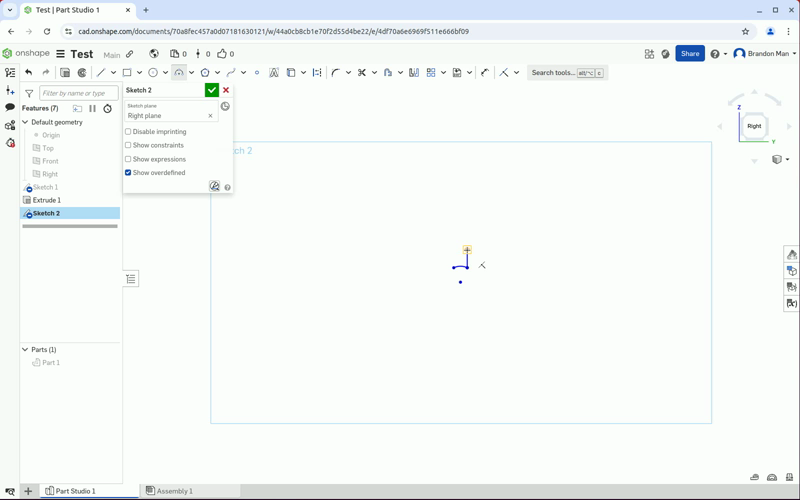
click(467, 249)
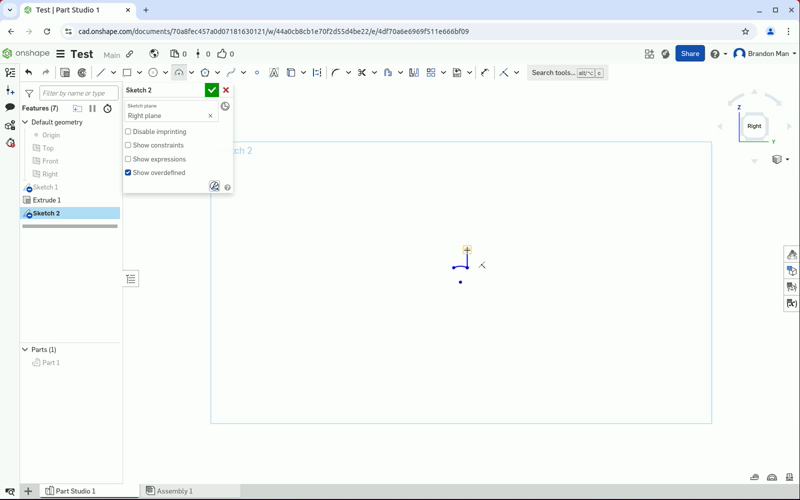
key_down(shift)
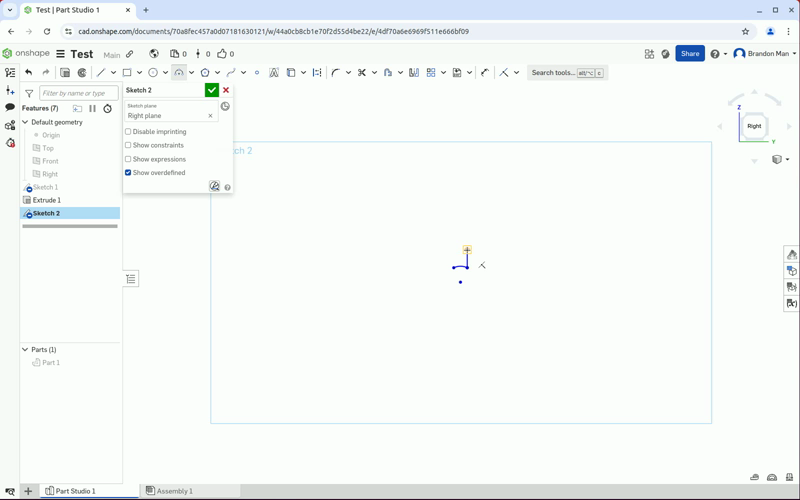
mouse_move(453, 249)
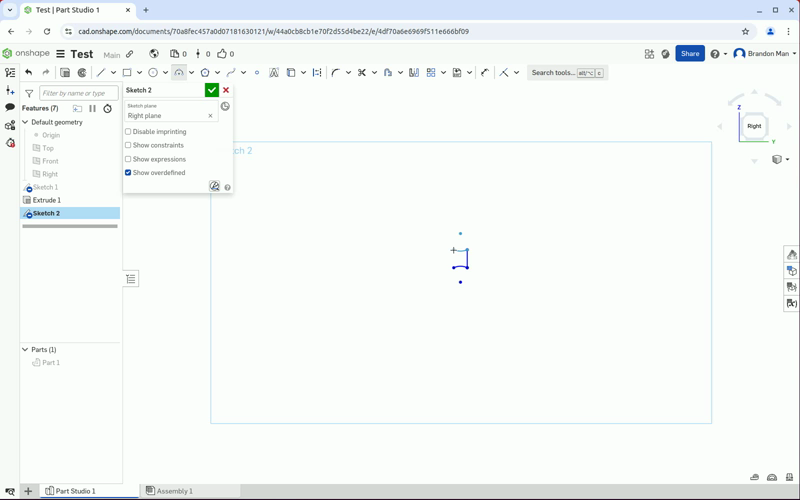
click(453, 249)
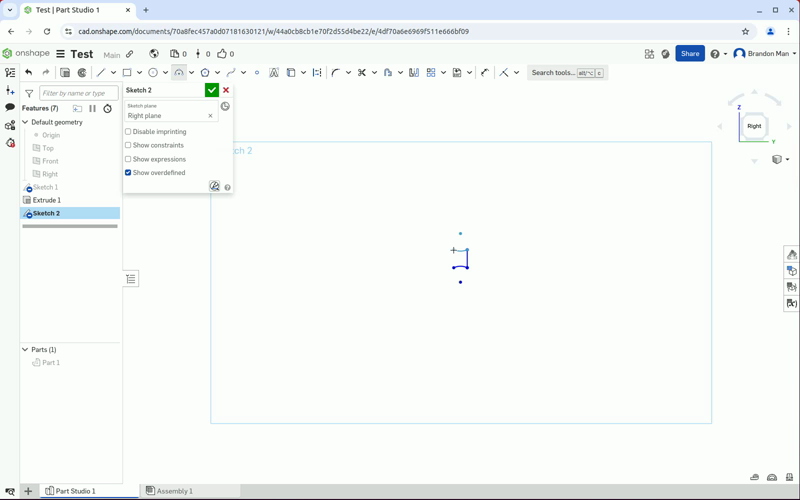
mouse_move(460, 249)
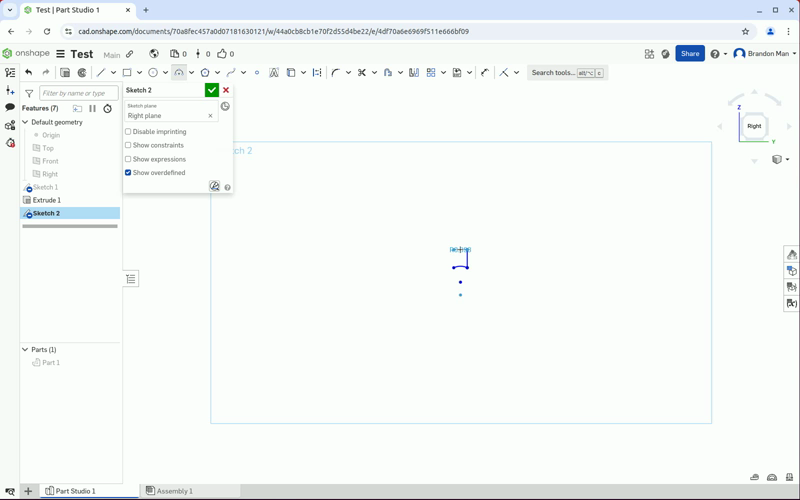
click(460, 249)
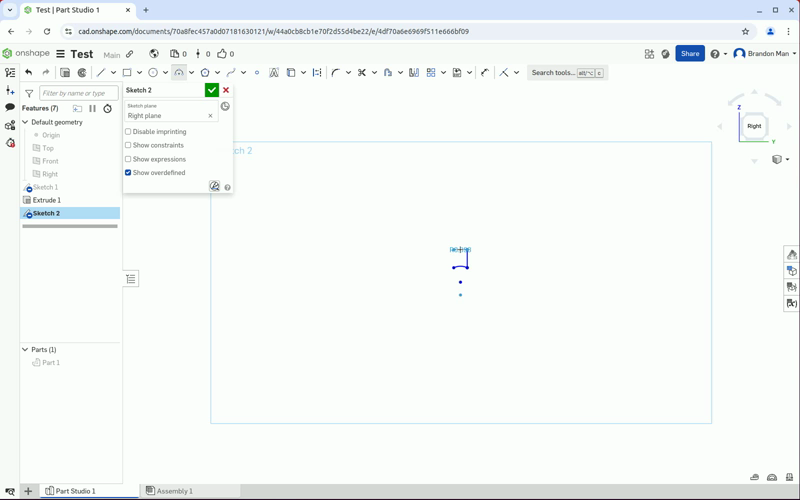
key_up(shift)
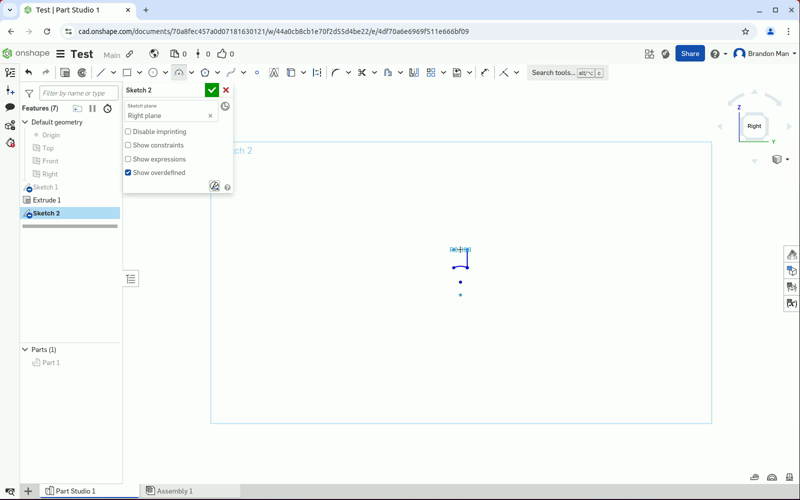
key(esc)
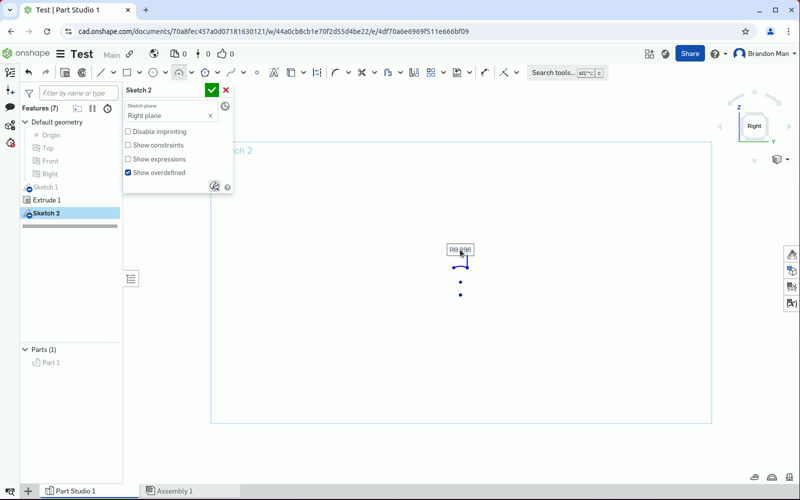
key(l)
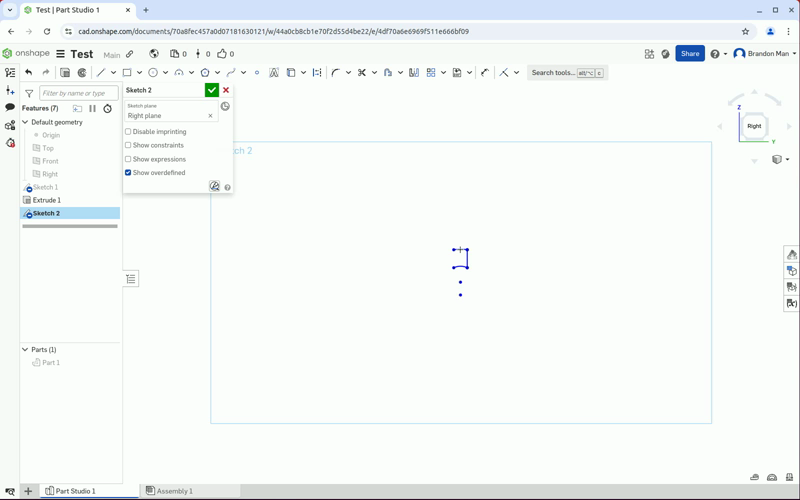
mouse_move(453, 249)
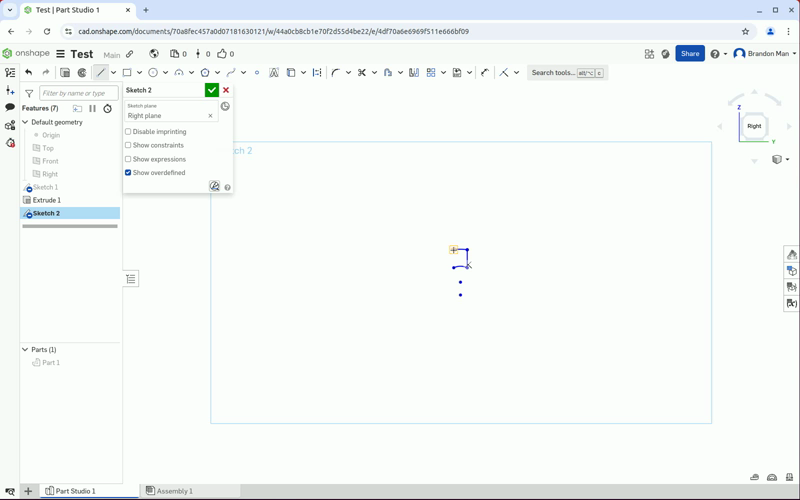
click(453, 249)
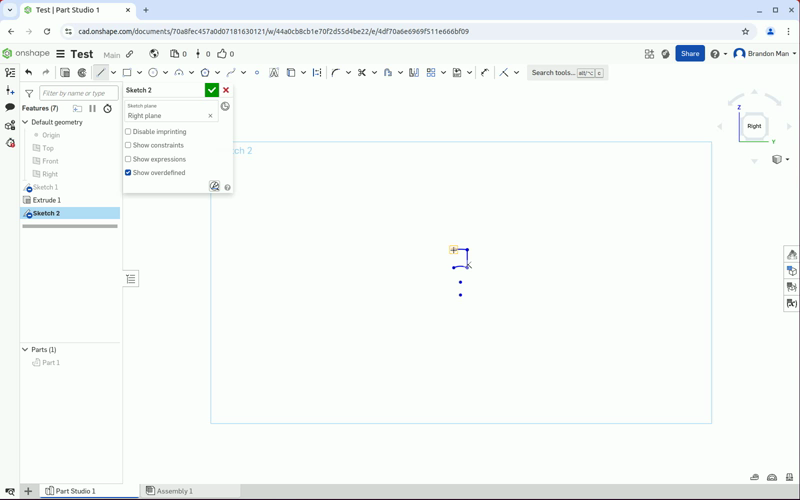
mouse_move(483, 249)
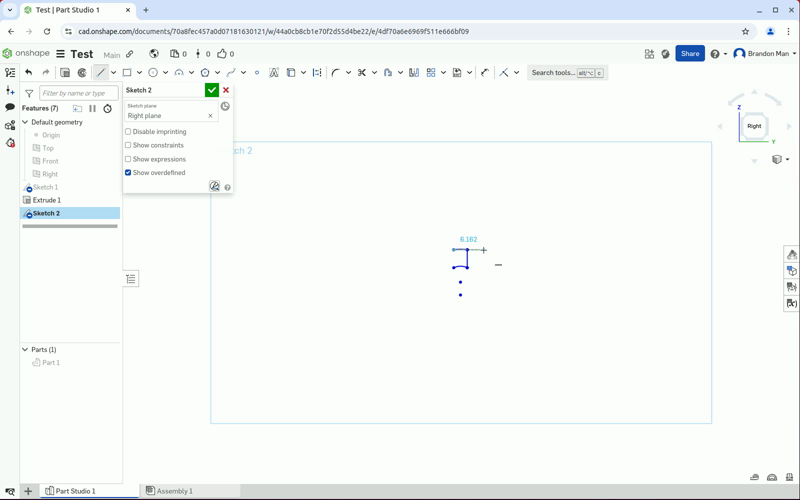
key_down(shift)
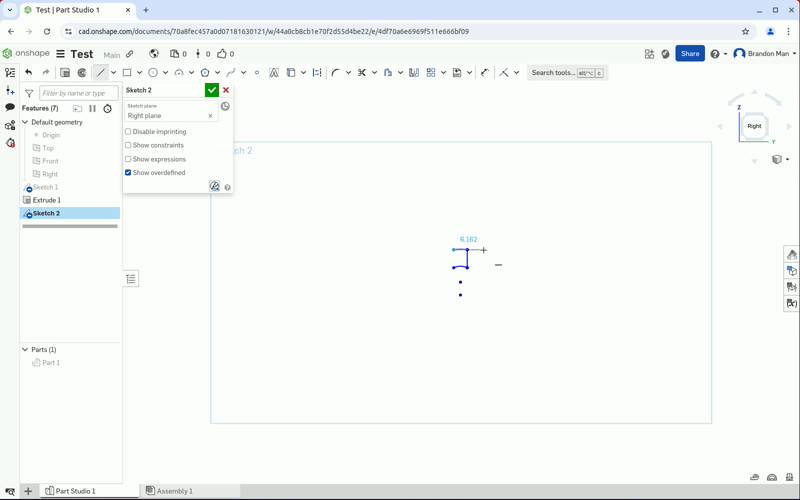
mouse_move(453, 267)
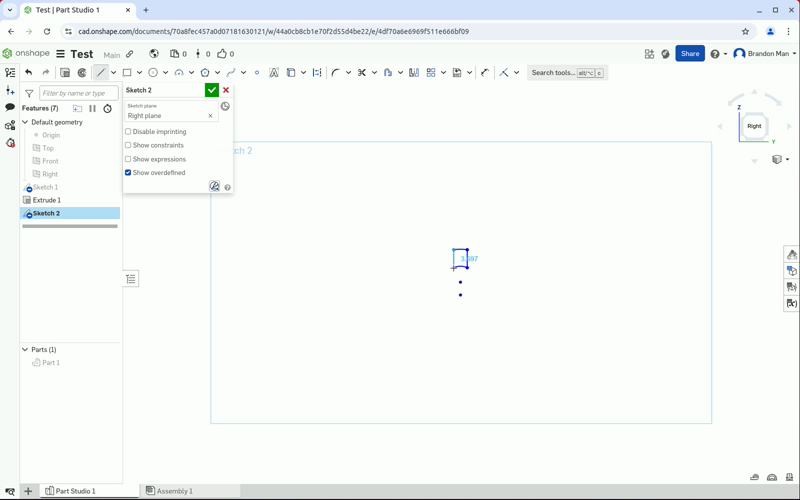
key_up(shift)
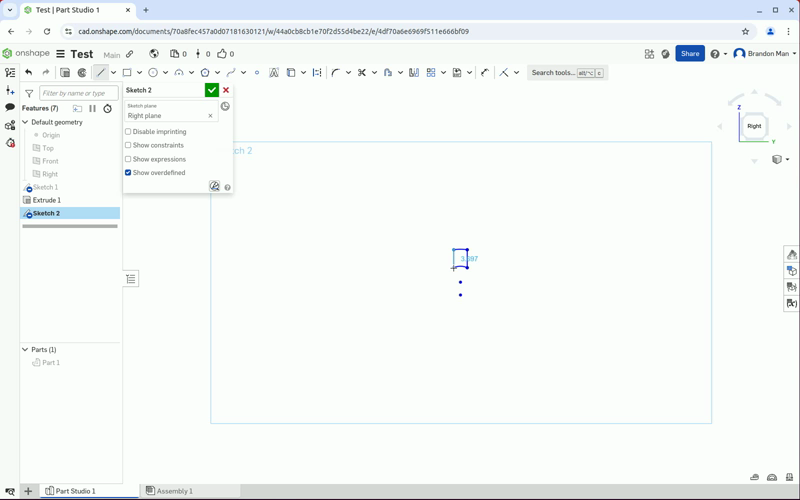
click(453, 267)
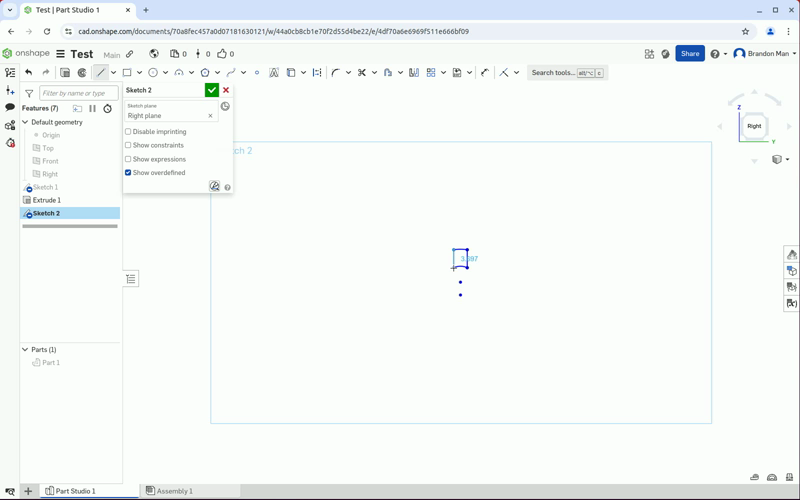
key(esc)
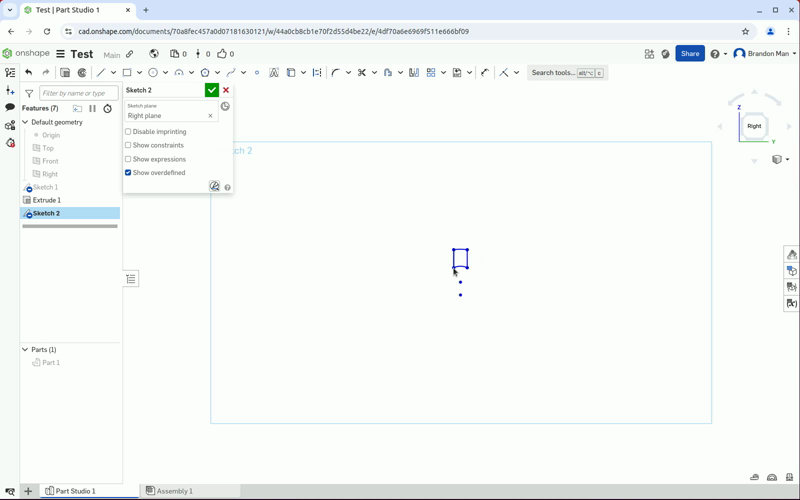
mouse_move(461, 263)
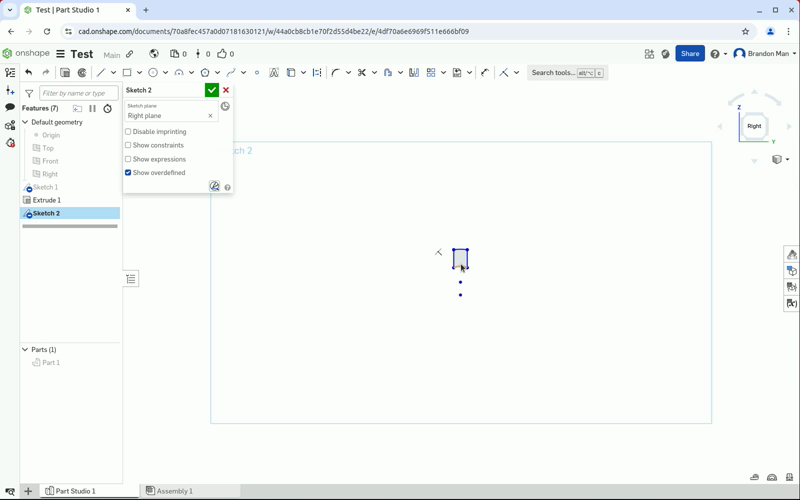
scroll(6)
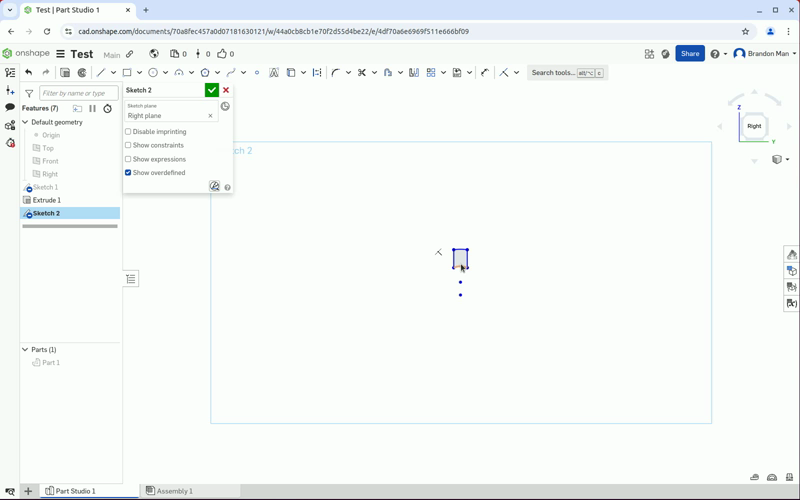
scroll(6)
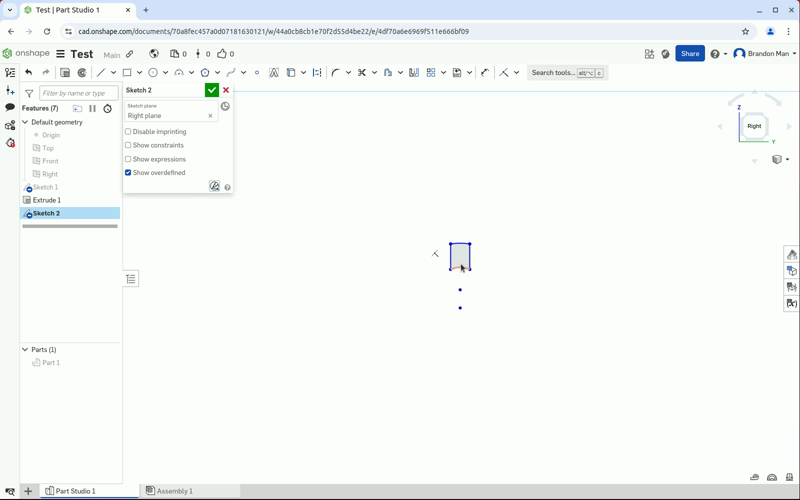
scroll(6)
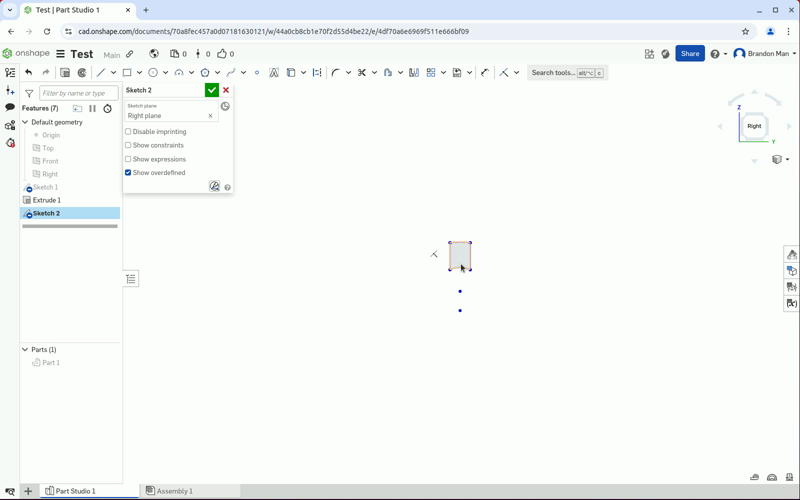
scroll(6)
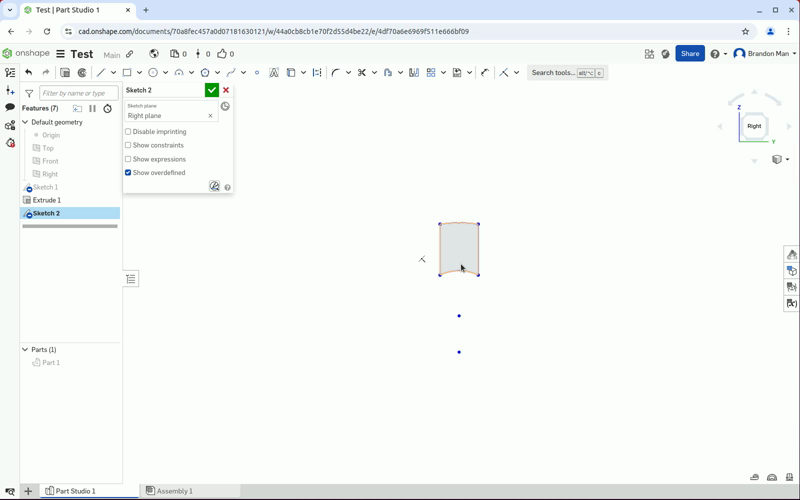
scroll(6)
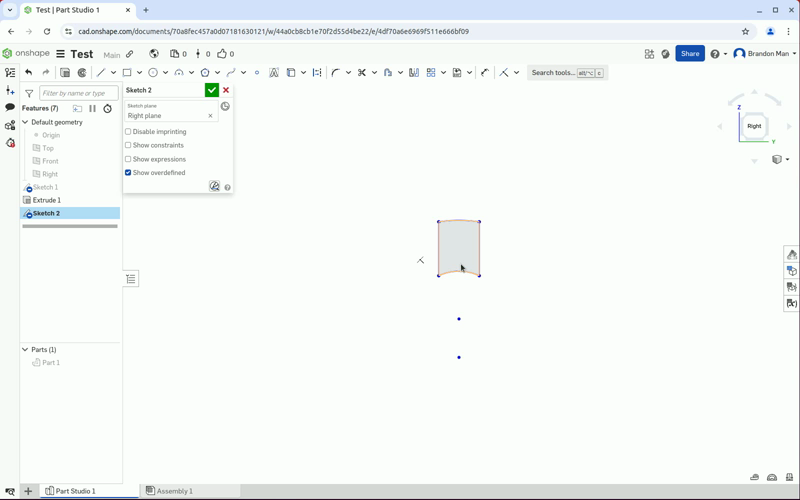
scroll(6)
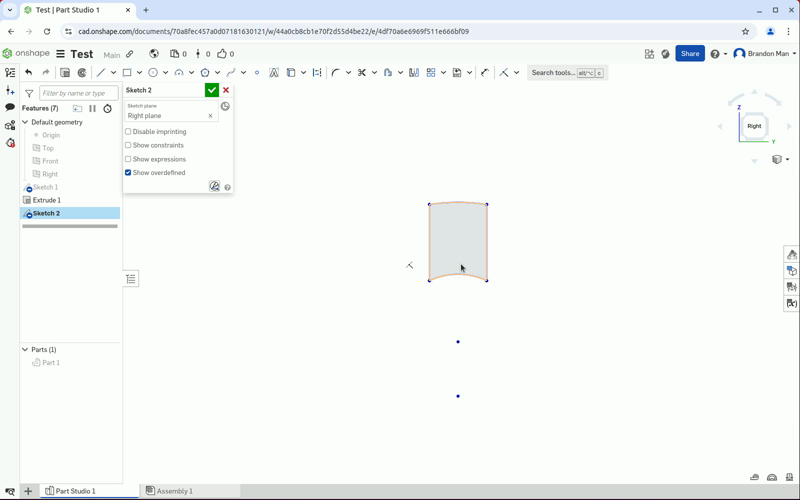
scroll(6)
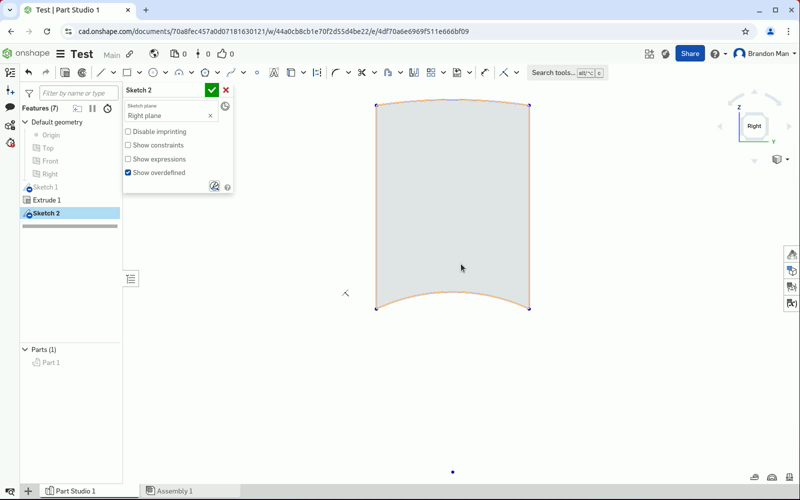
click(461, 263)
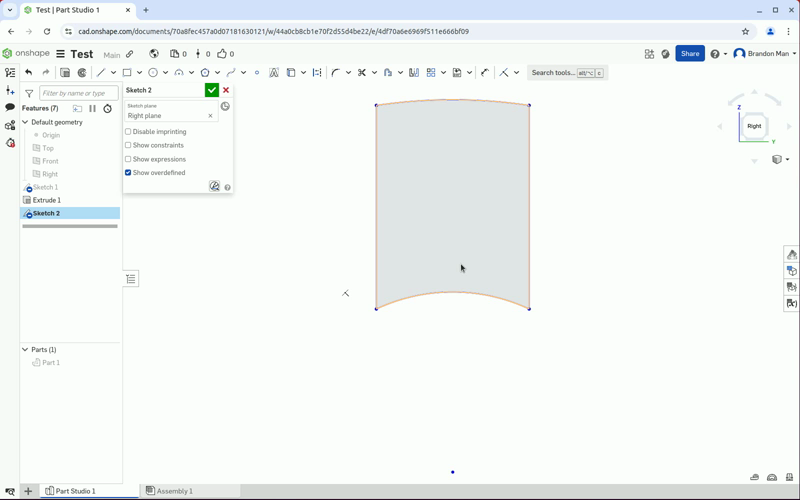
scroll(-6)
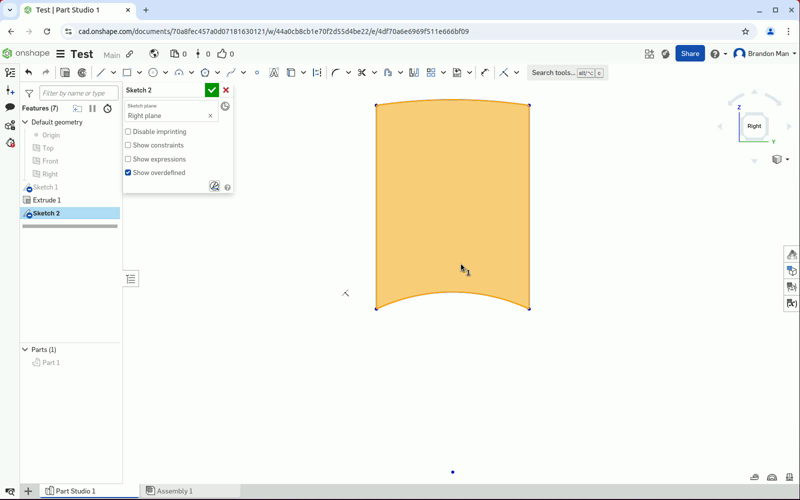
scroll(-6)
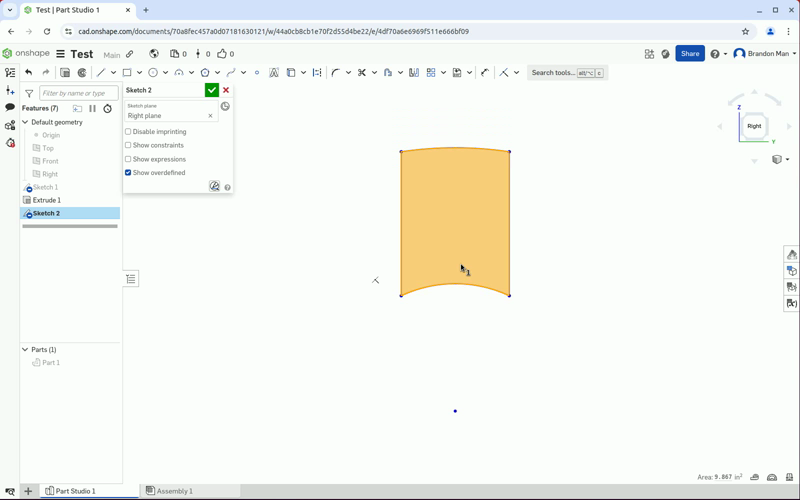
scroll(-6)
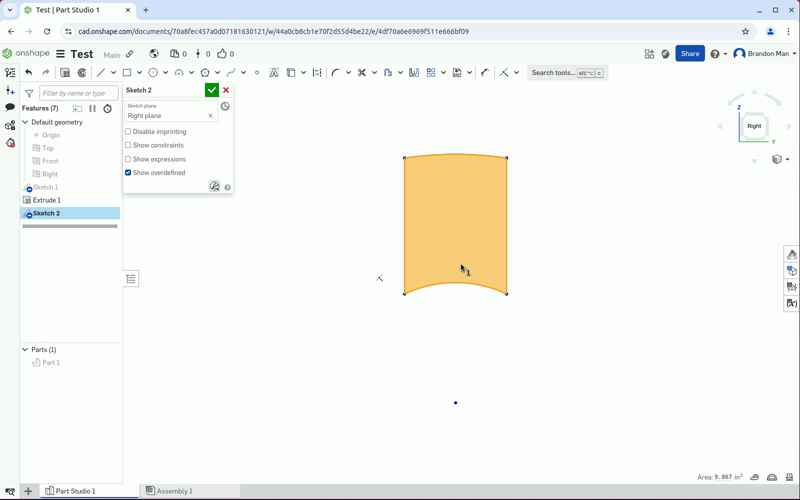
scroll(-6)
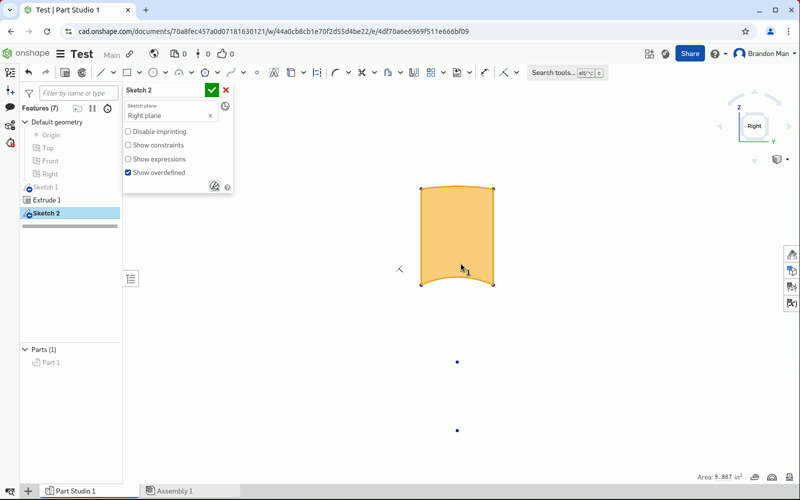
scroll(-6)
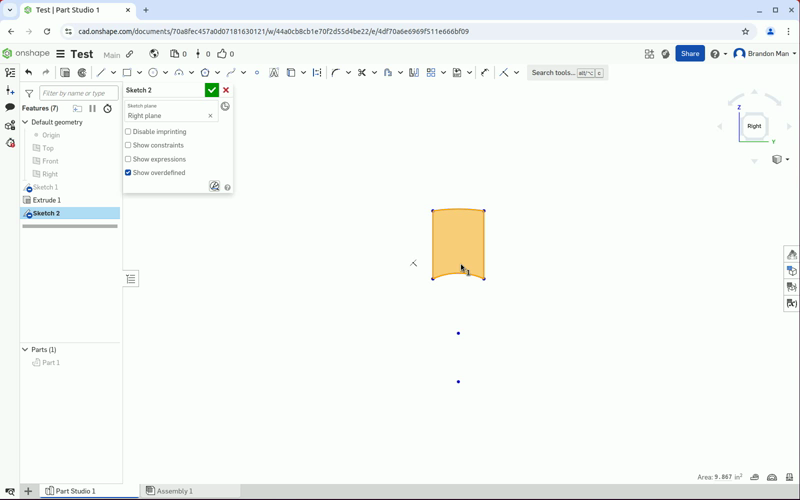
scroll(-6)
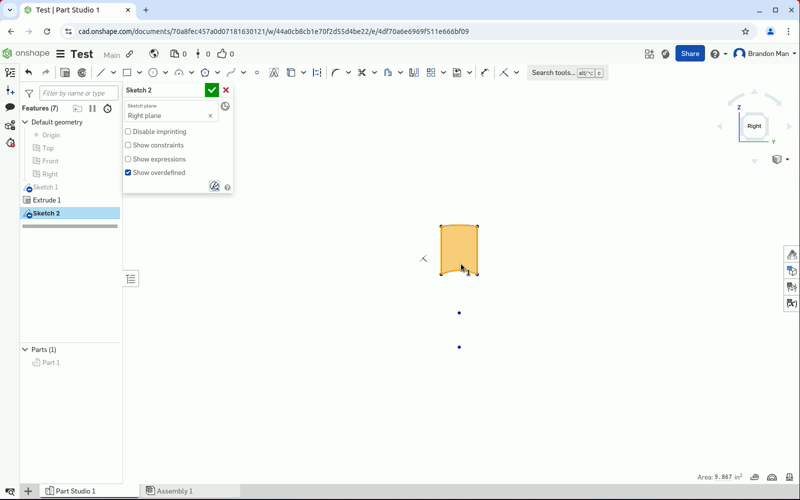
scroll(-6)
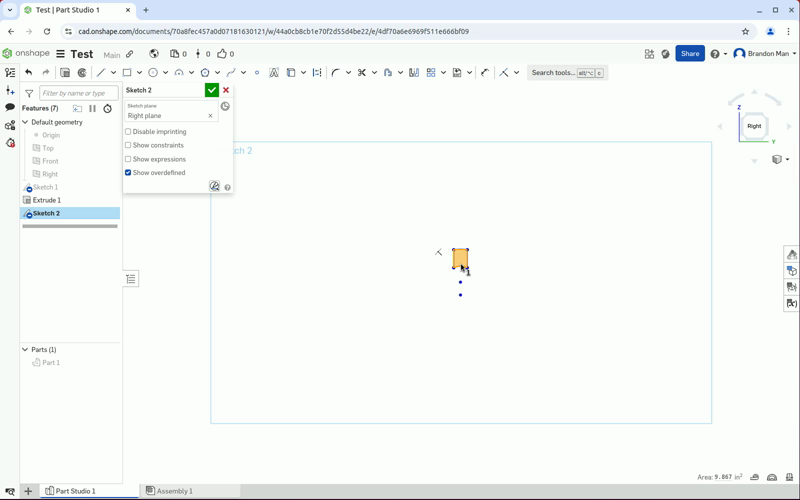
mouse_move(73, 352)
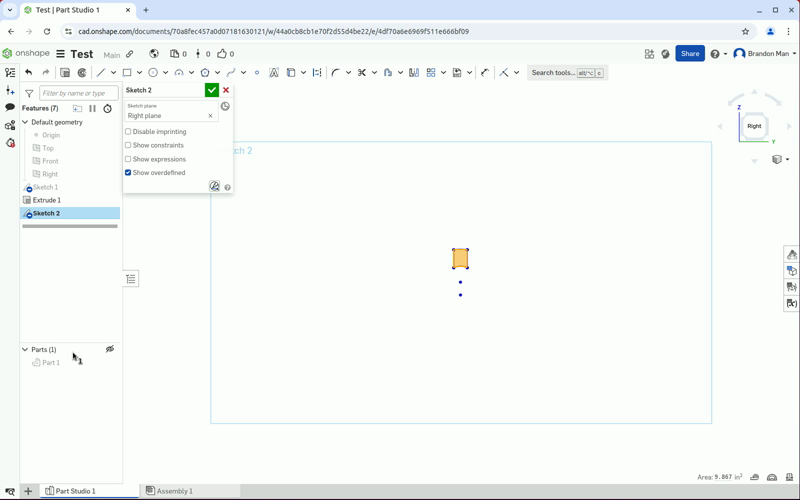
key(shift+y)
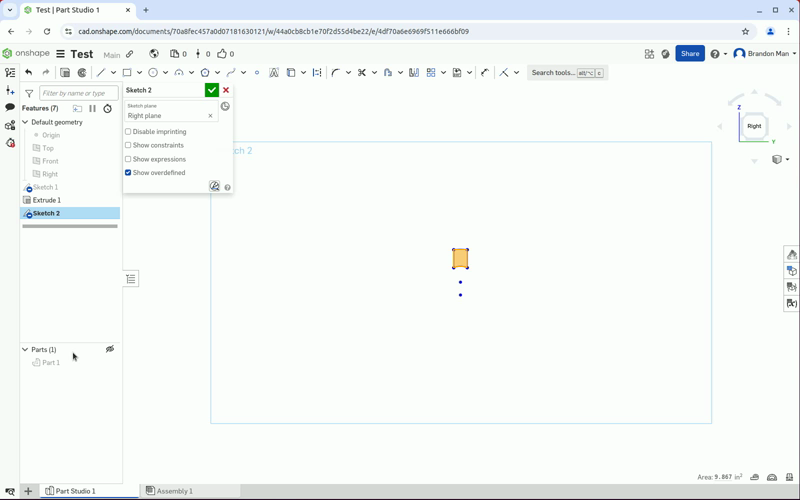
key(shift+e)
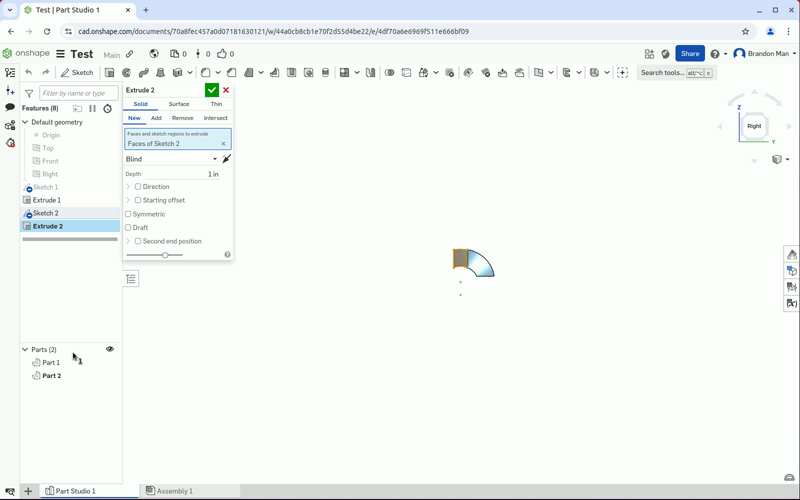
mouse_move(143, 106)
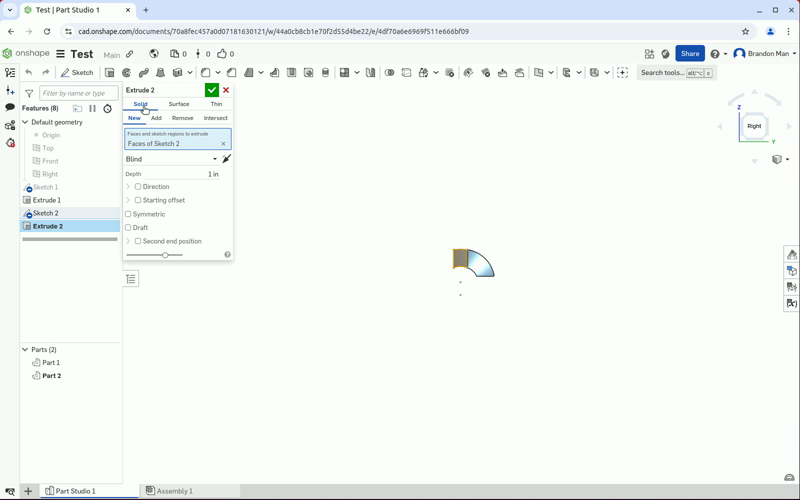
click(143, 106)
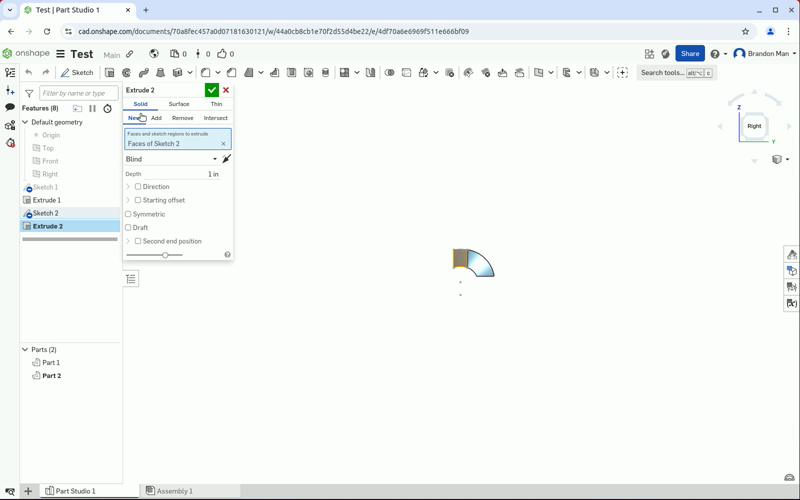
mouse_move(137, 120)
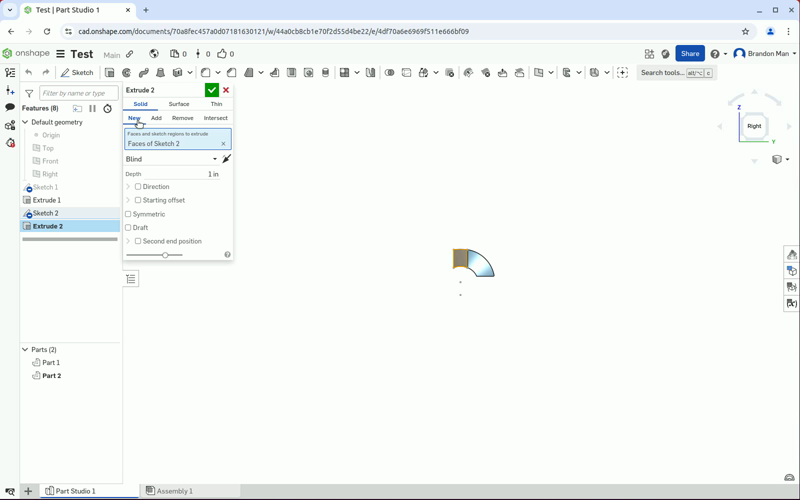
click(137, 120)
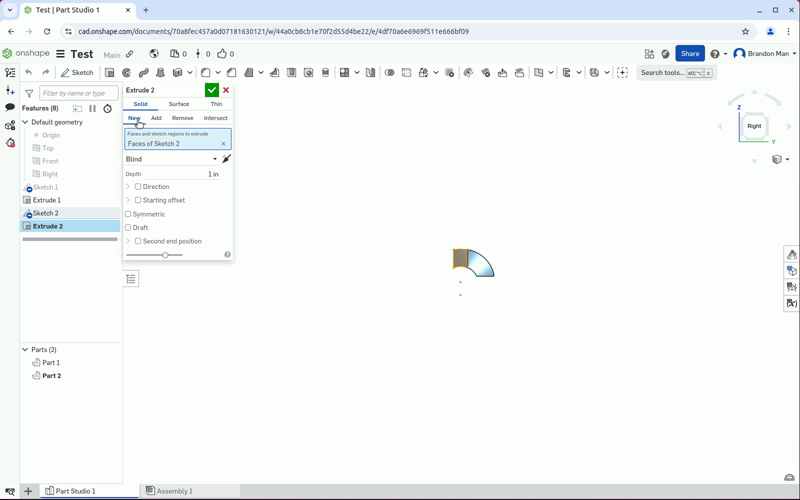
key(tab, 4)
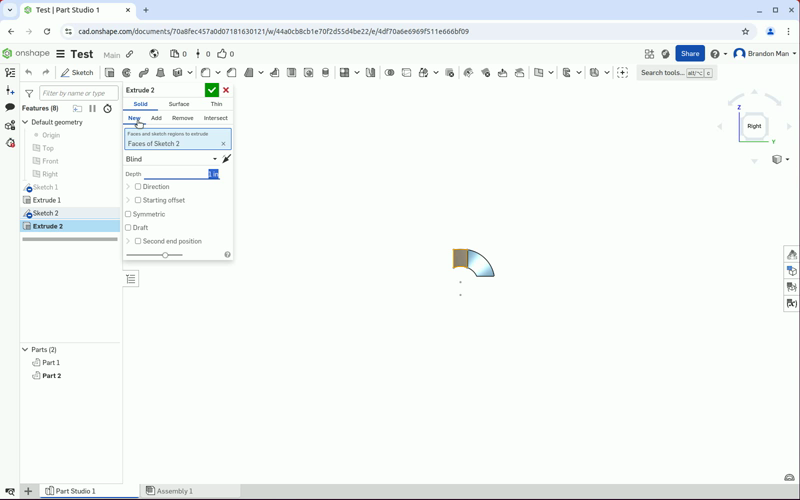
text(13.239)
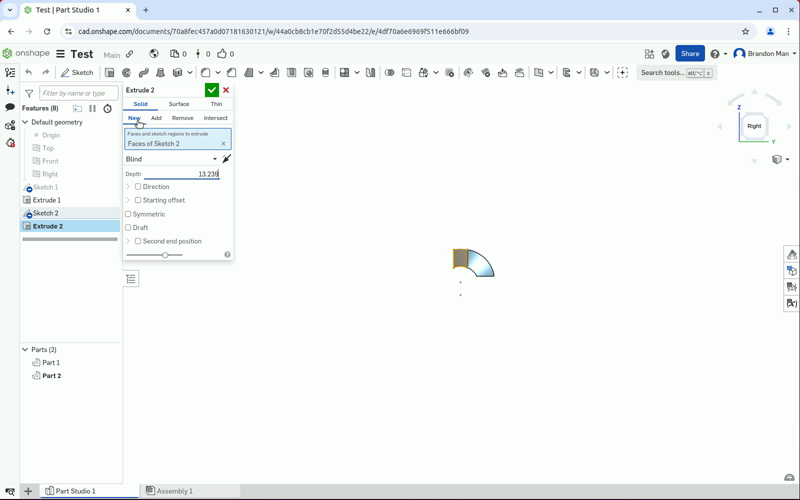
key(enter)
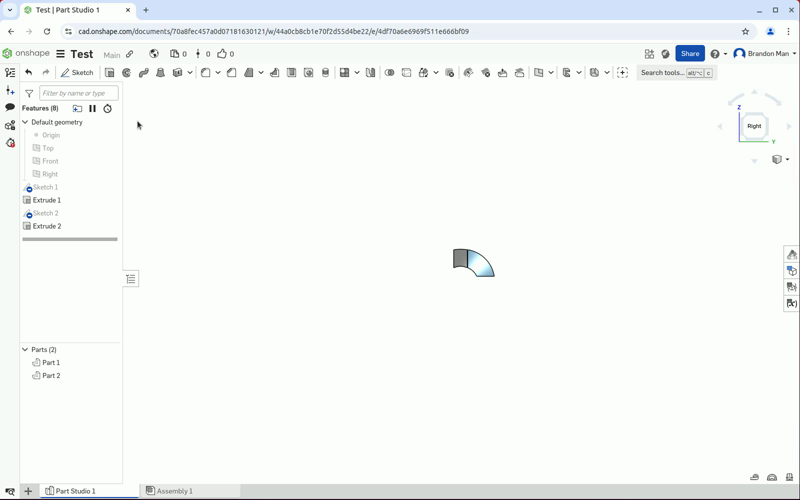
key(shift+h)
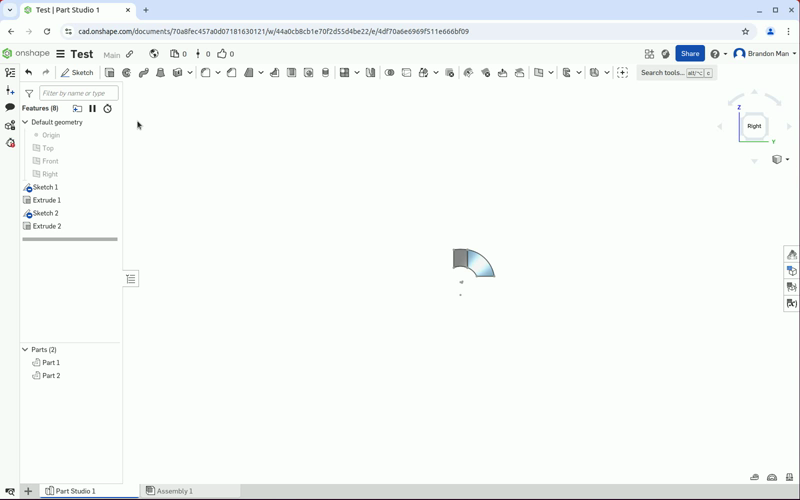
key(shift+h)
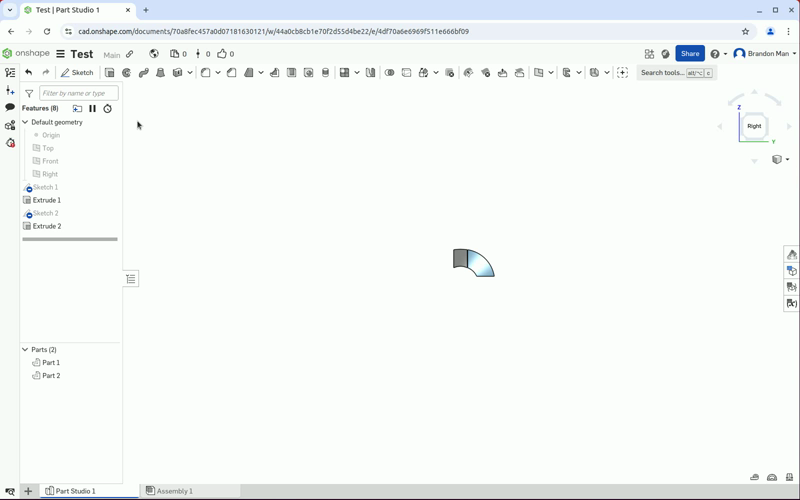
mouse_move(73, 189)
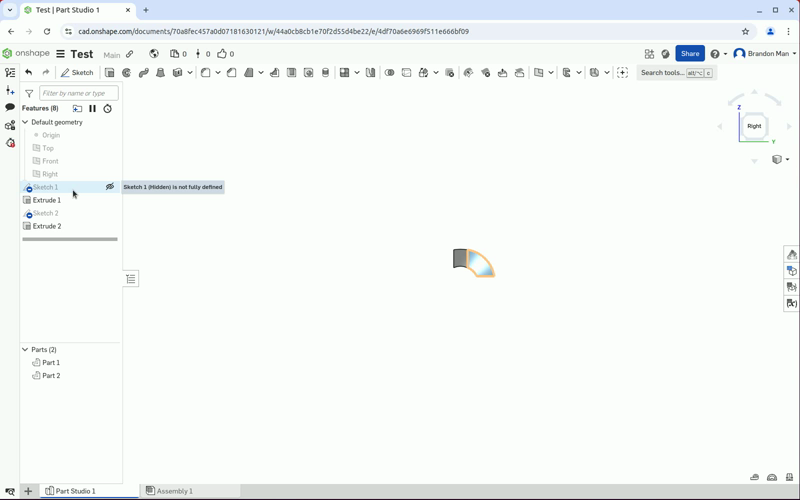
click(73, 189)
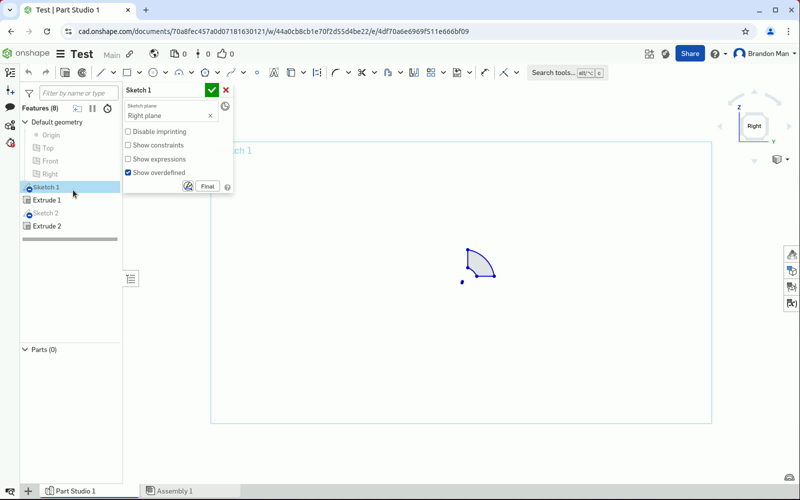
mouse_move(229, 92)
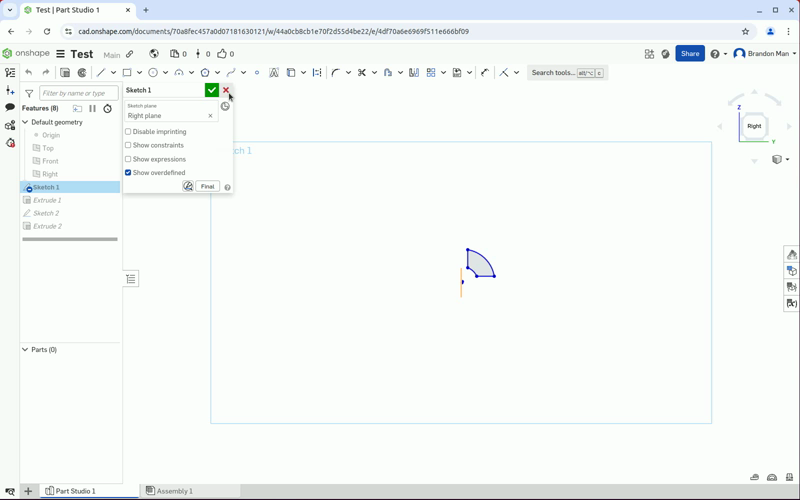
click(229, 92)
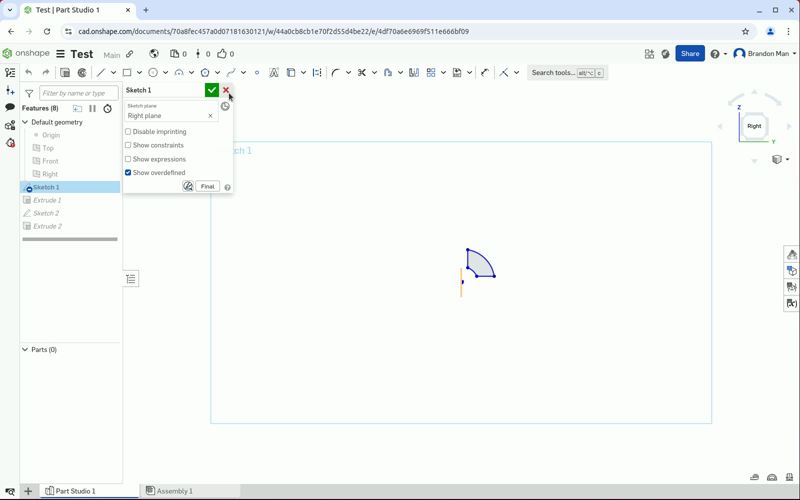
key(shift+s)
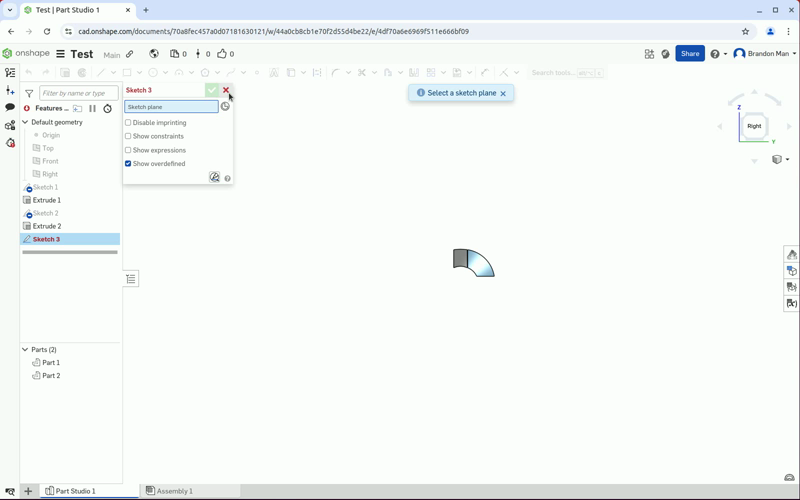
mouse_move(73, 176)
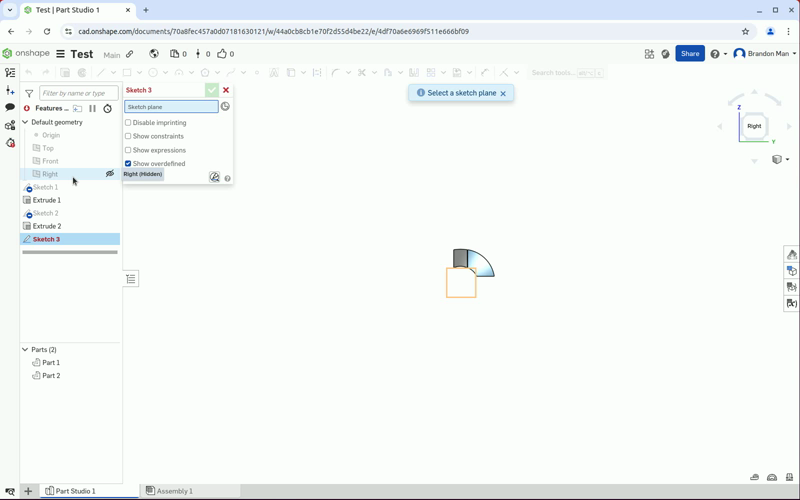
click(73, 176)
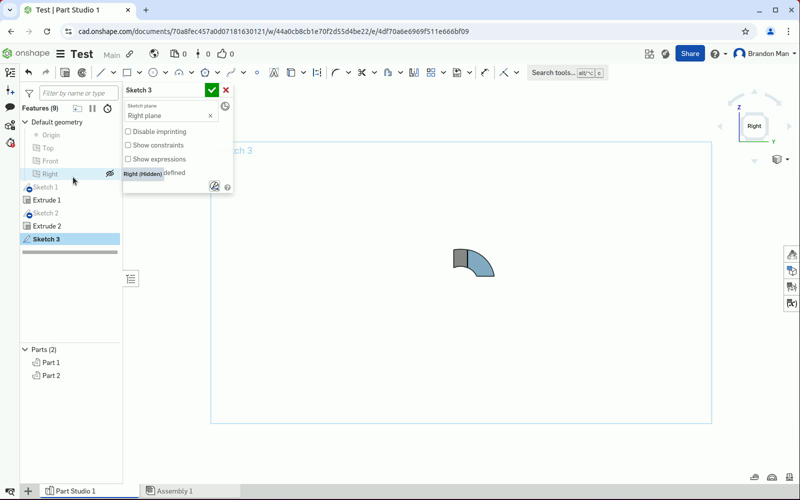
mouse_move(73, 352)
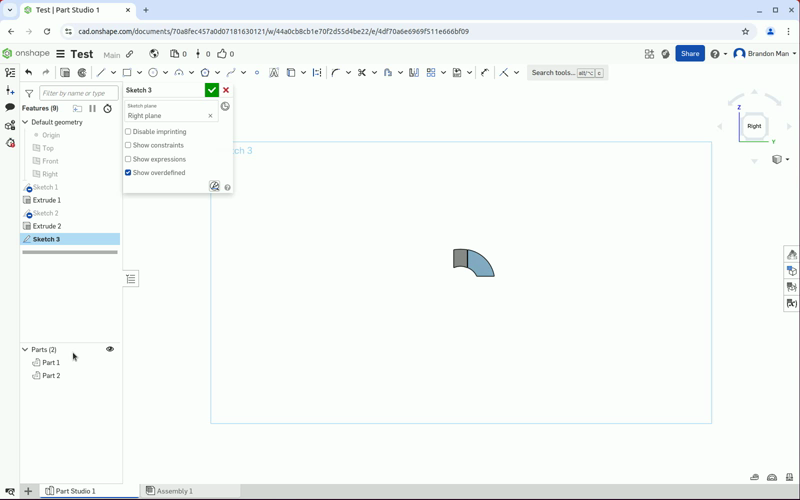
key(y)
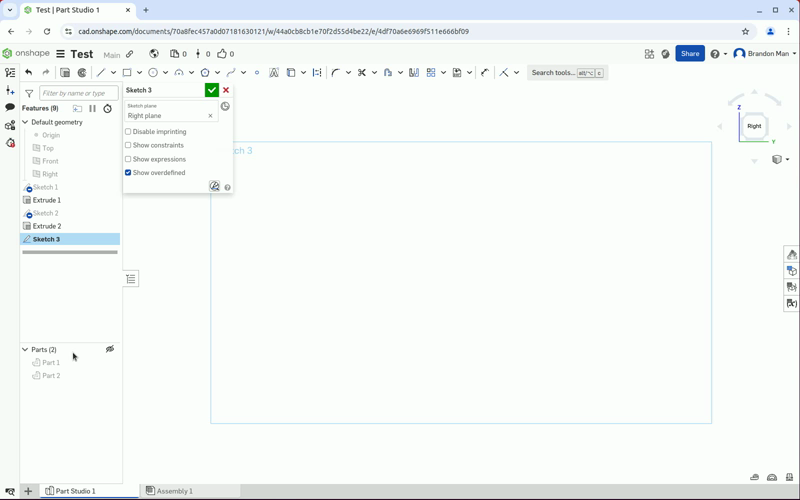
key(l)
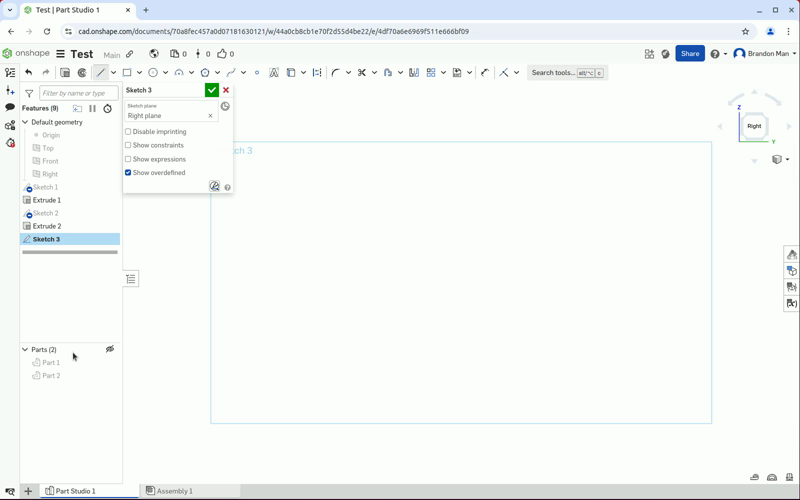
key_down(shift)
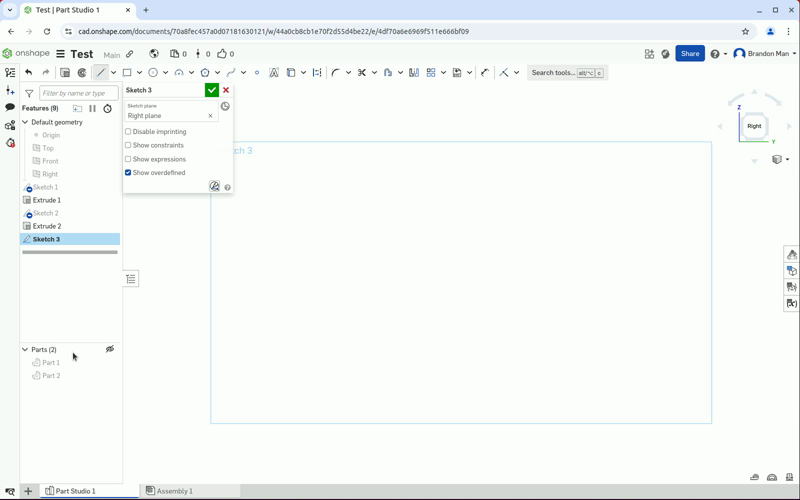
mouse_move(429, 275)
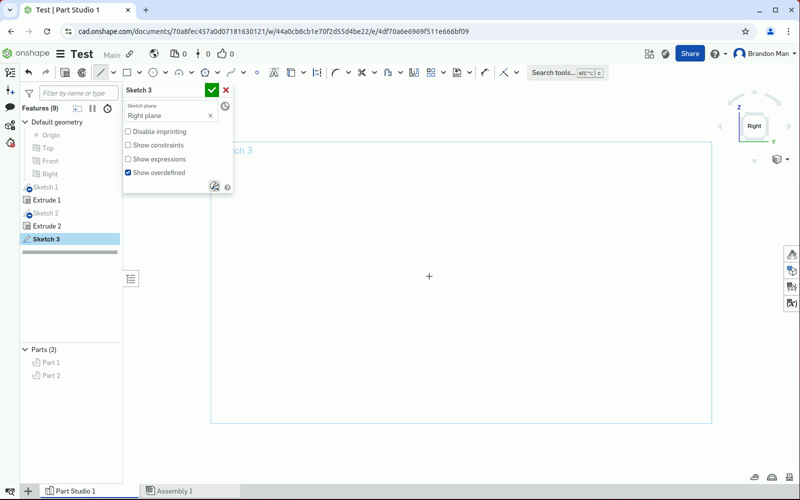
click(429, 275)
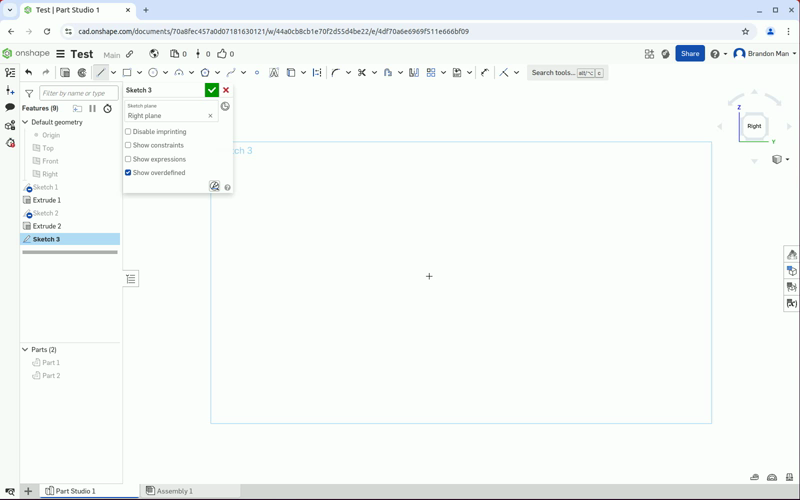
key_up(shift)
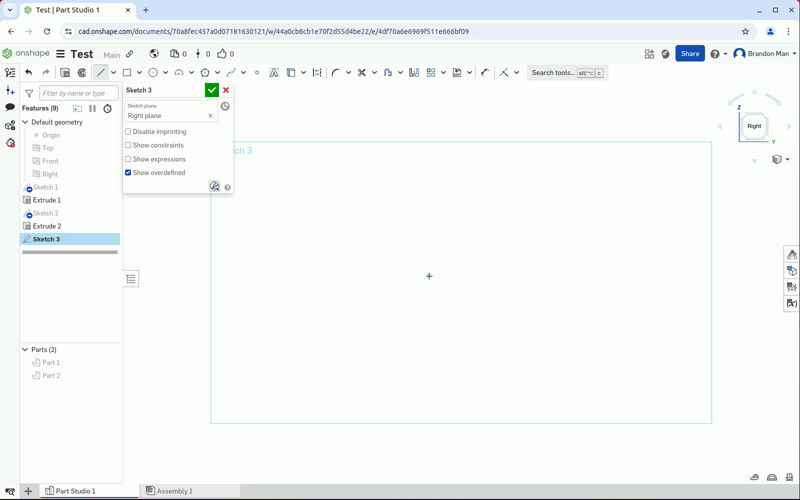
key_down(shift)
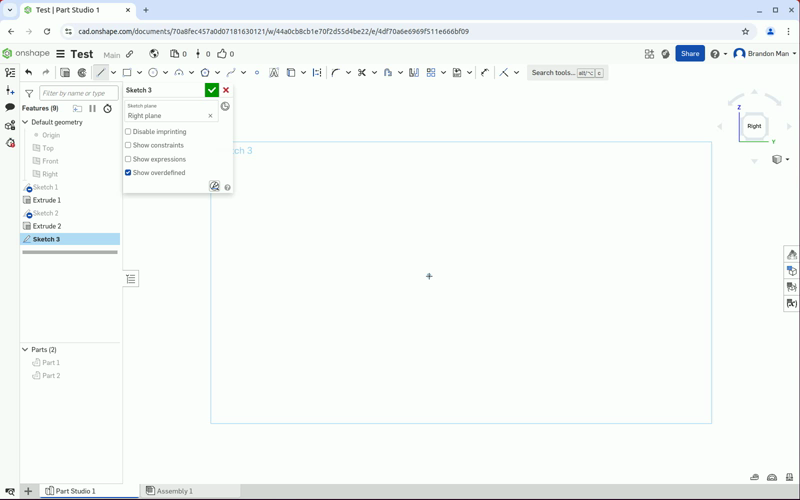
mouse_move(459, 275)
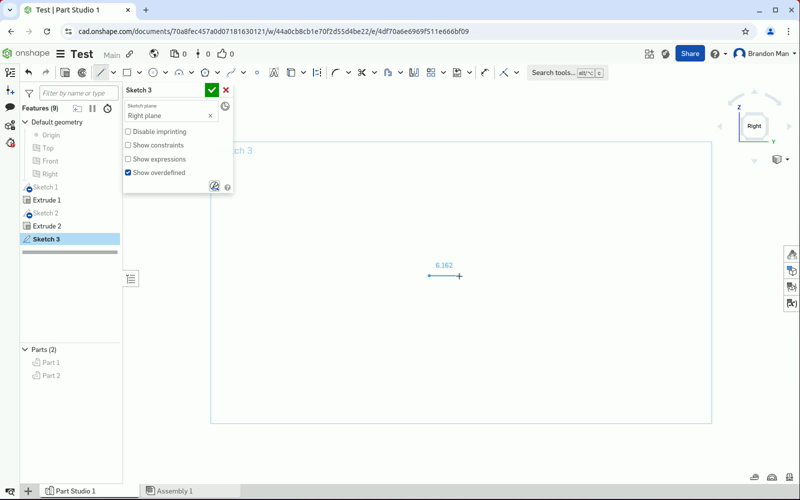
mouse_move(447, 275)
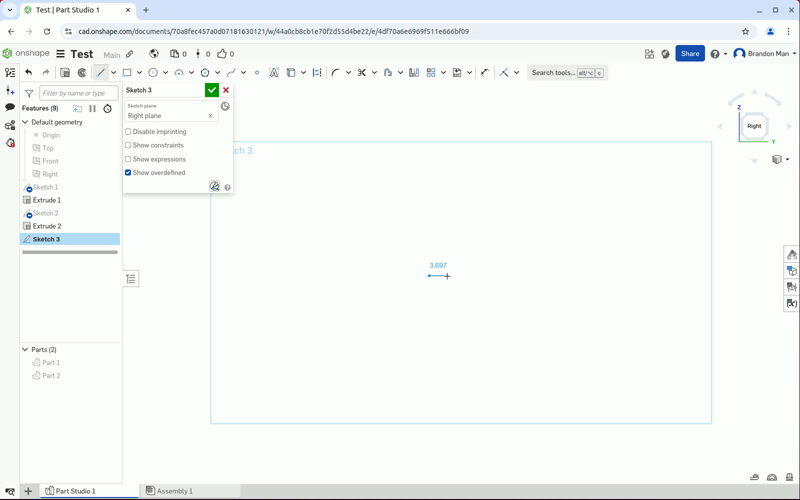
click(447, 275)
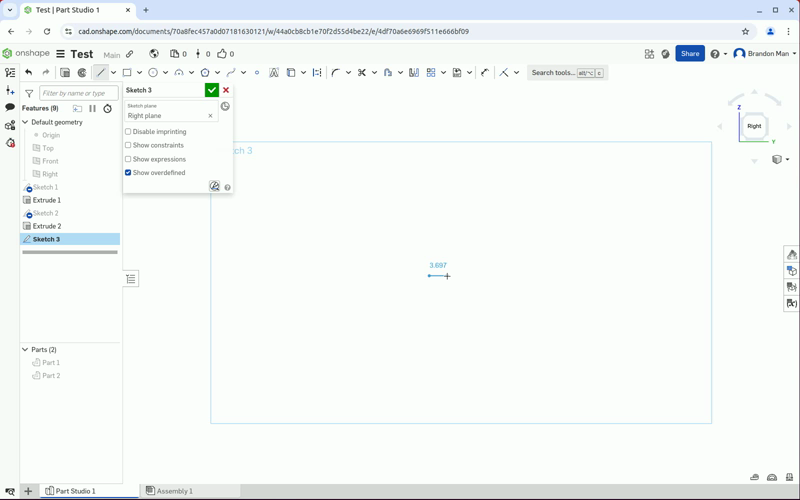
key_up(shift)
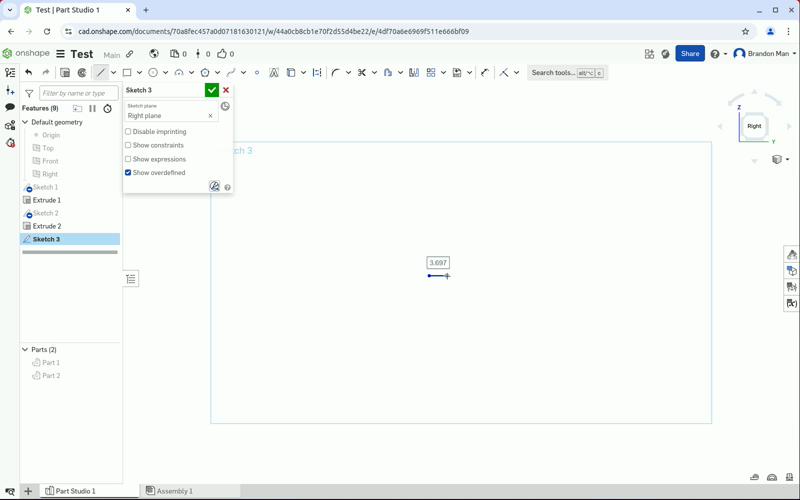
key(esc)
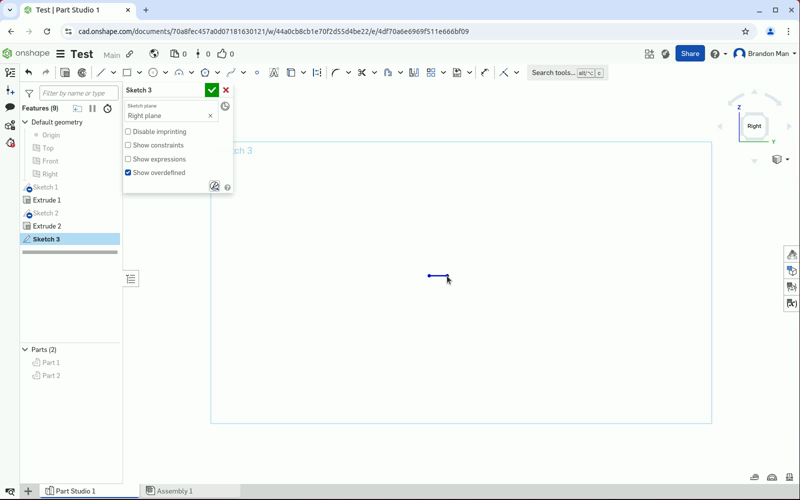
key(a)
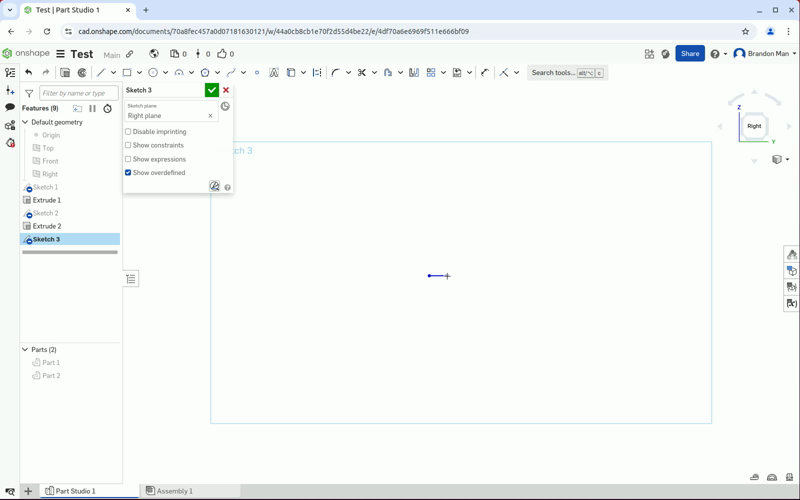
mouse_move(447, 275)
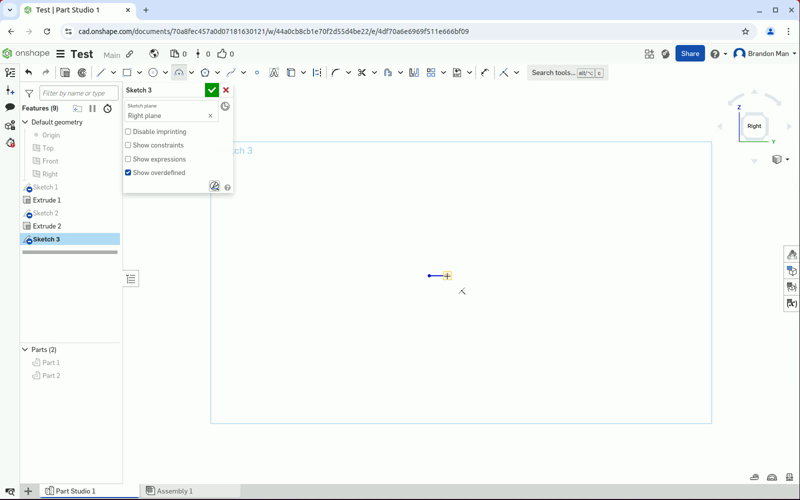
click(447, 275)
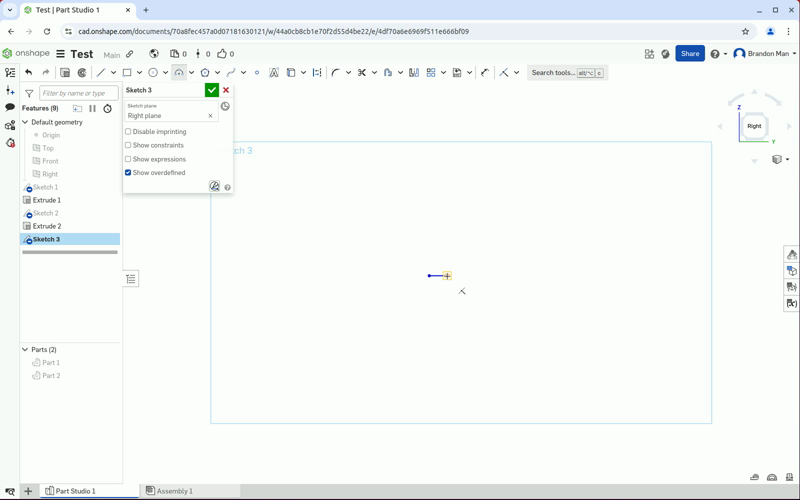
key_down(shift)
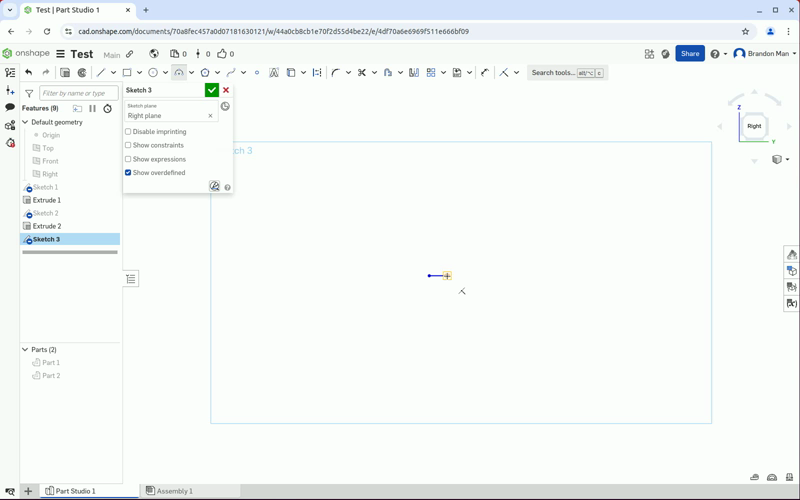
mouse_move(455, 267)
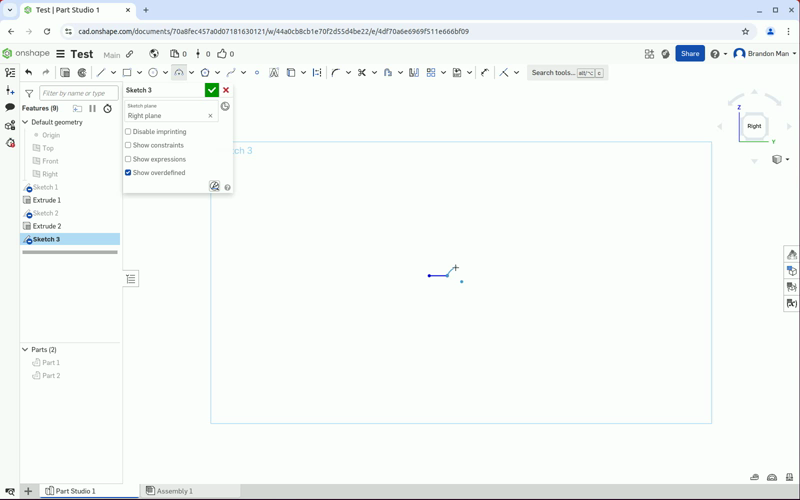
click(455, 267)
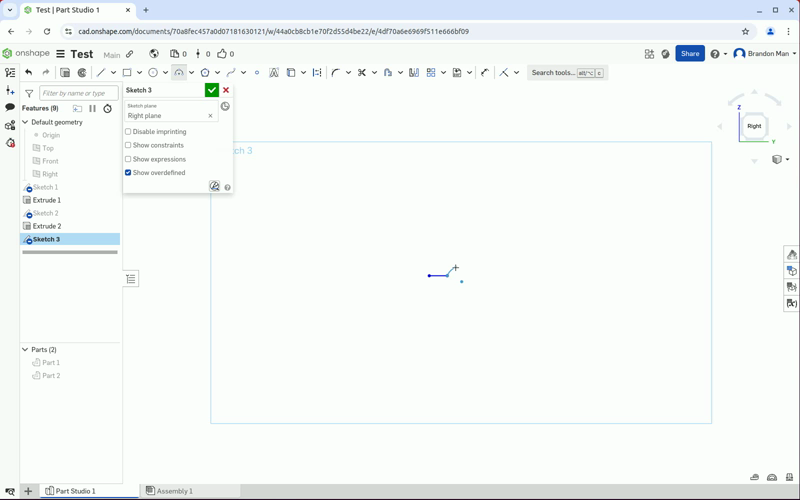
mouse_move(450, 270)
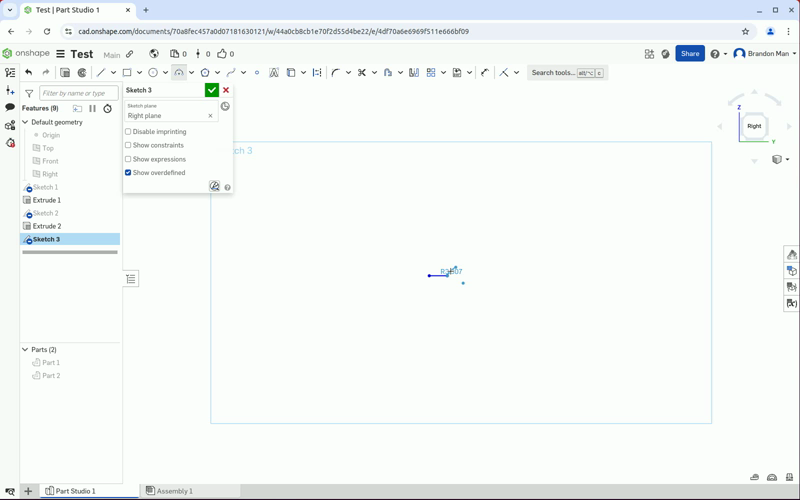
click(450, 270)
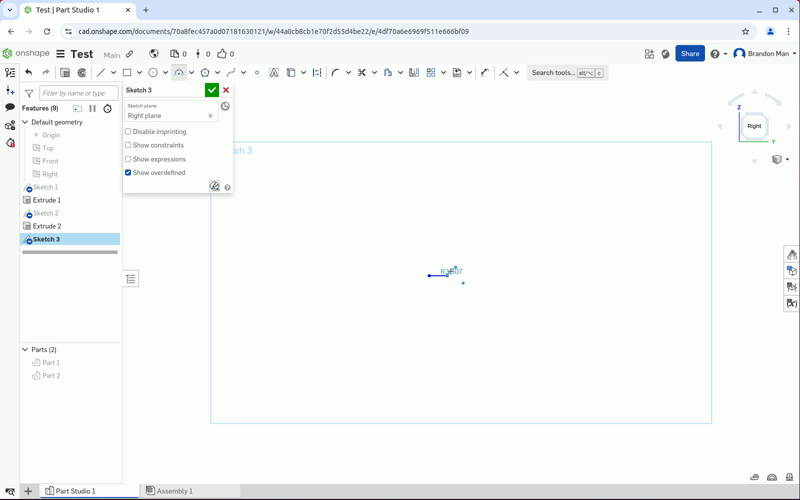
key_up(shift)
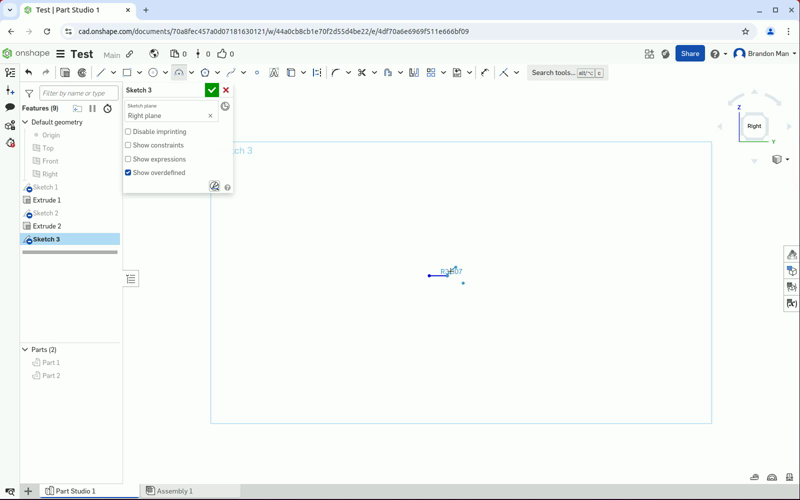
key(esc)
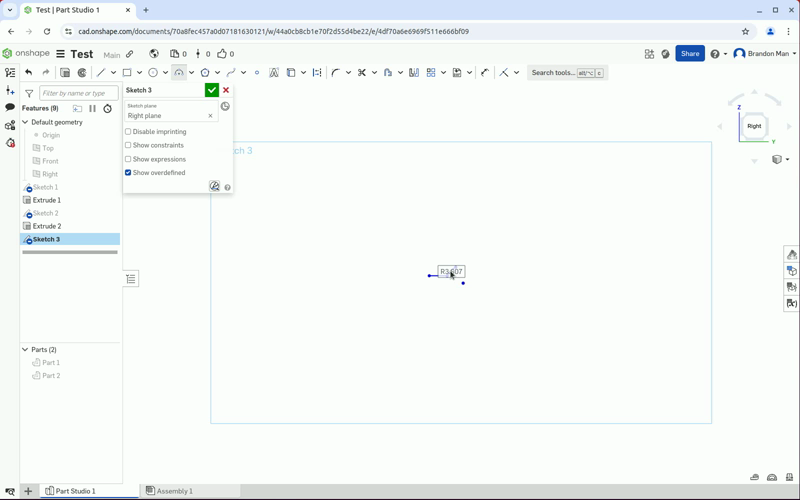
key(l)
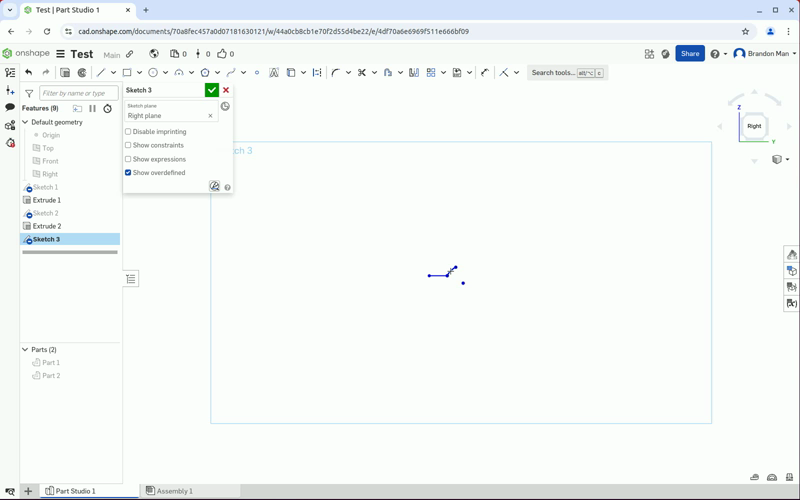
mouse_move(455, 267)
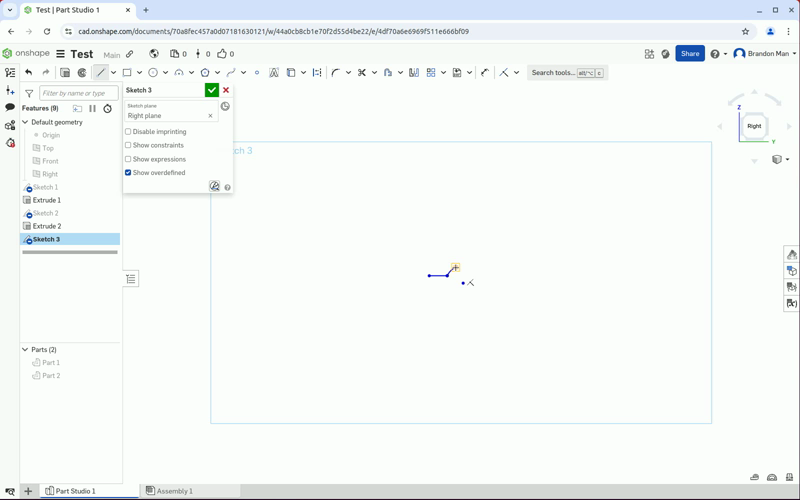
click(455, 267)
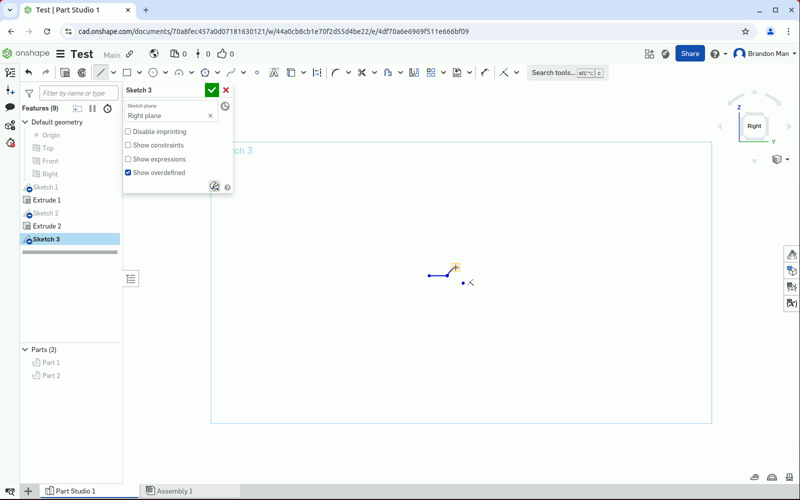
key_down(shift)
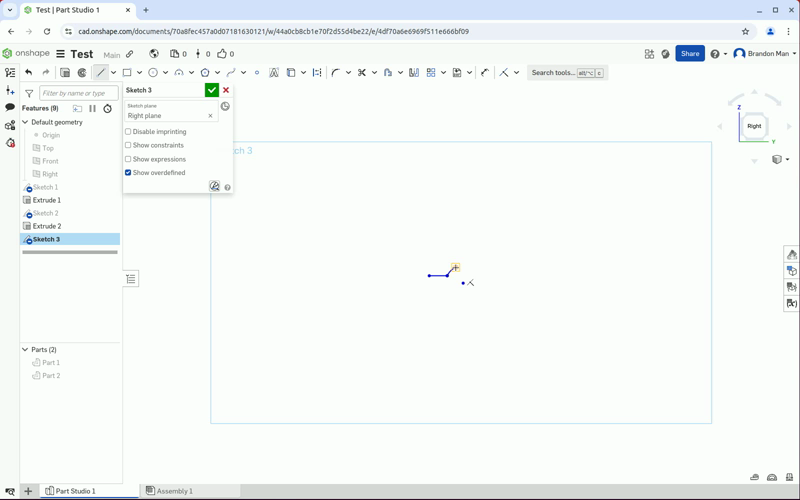
mouse_move(485, 267)
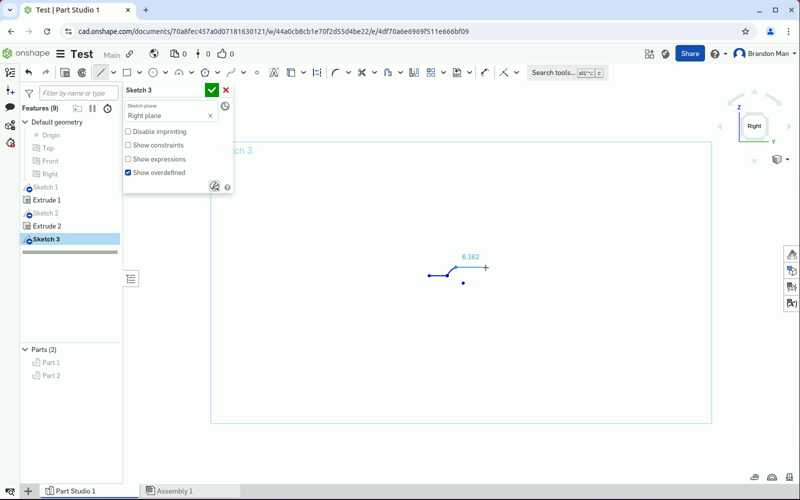
mouse_move(455, 249)
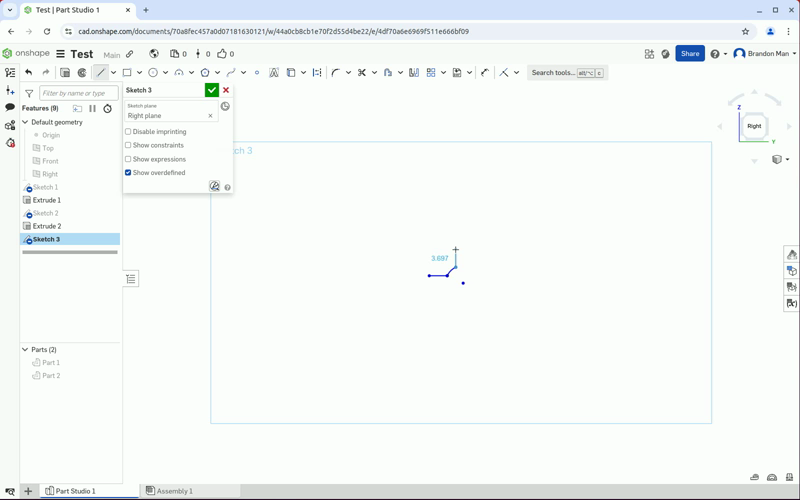
click(455, 249)
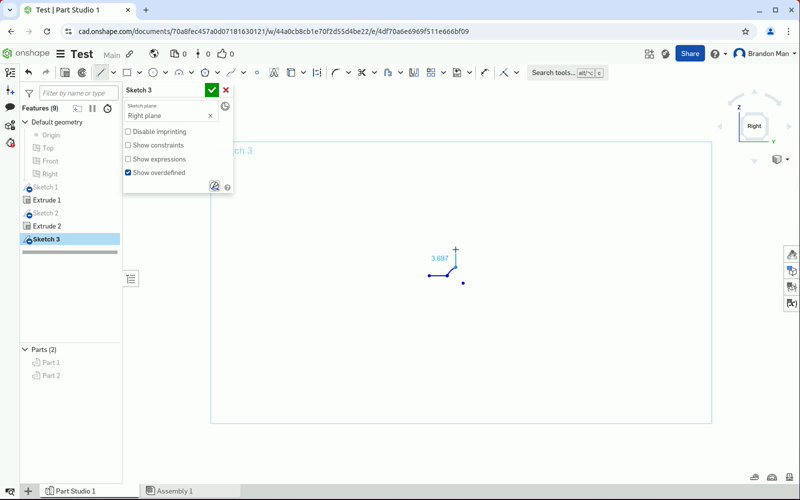
key_up(shift)
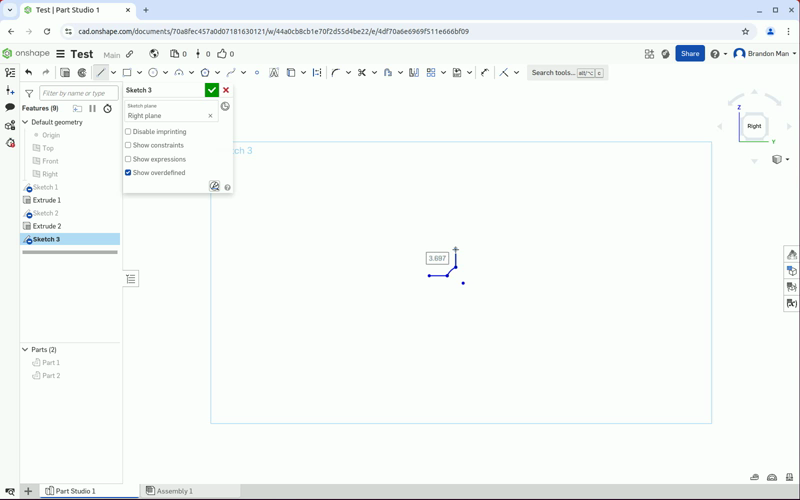
key(esc)
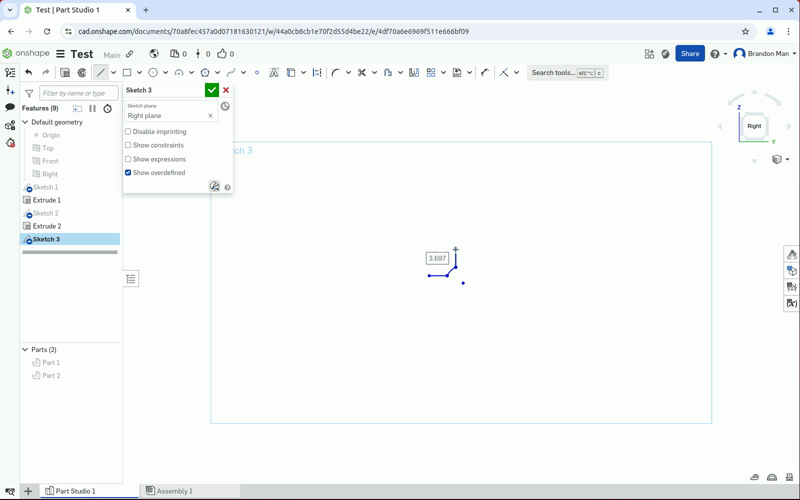
key(a)
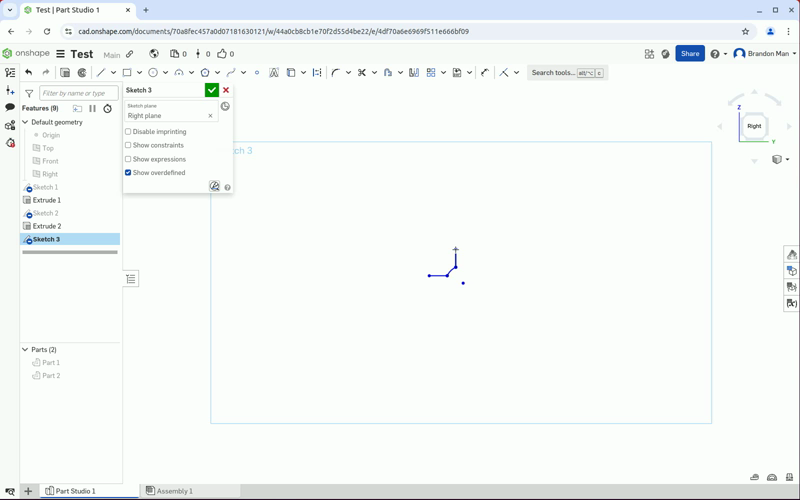
mouse_move(455, 249)
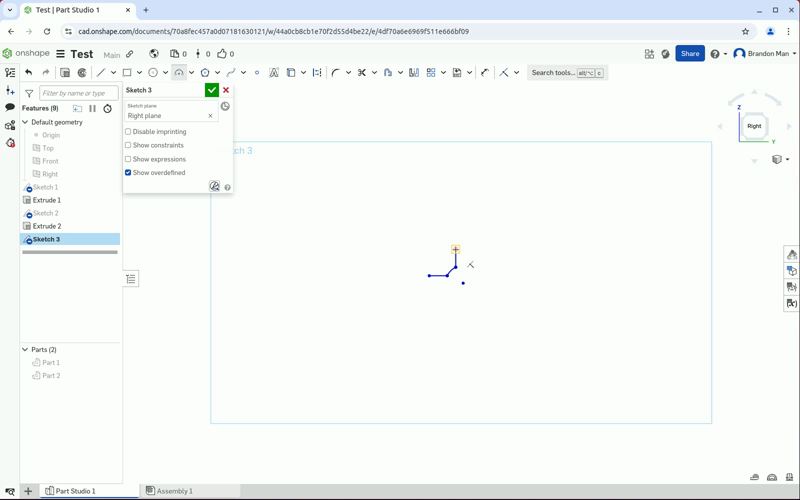
click(455, 249)
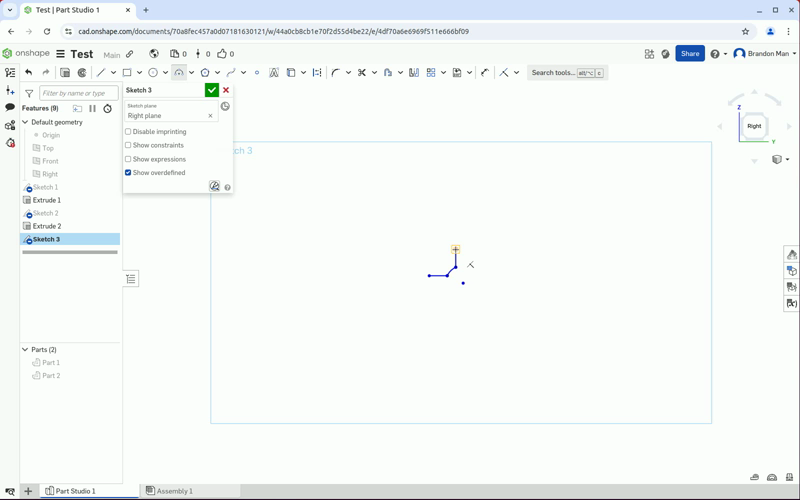
mouse_move(429, 275)
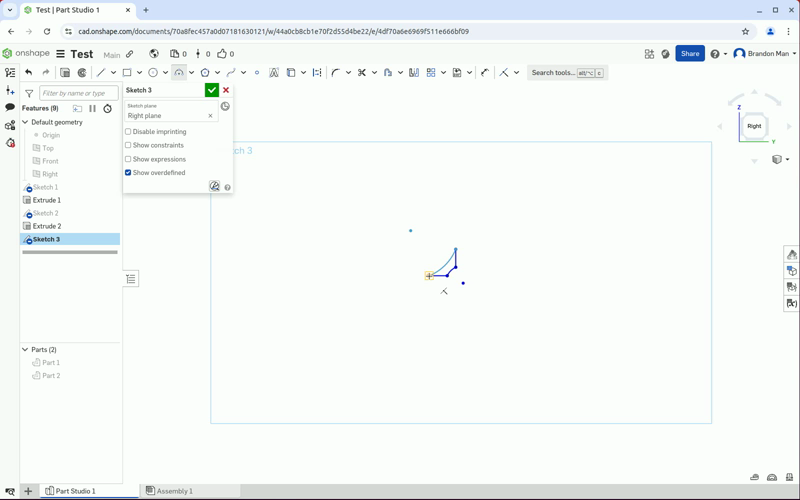
click(429, 275)
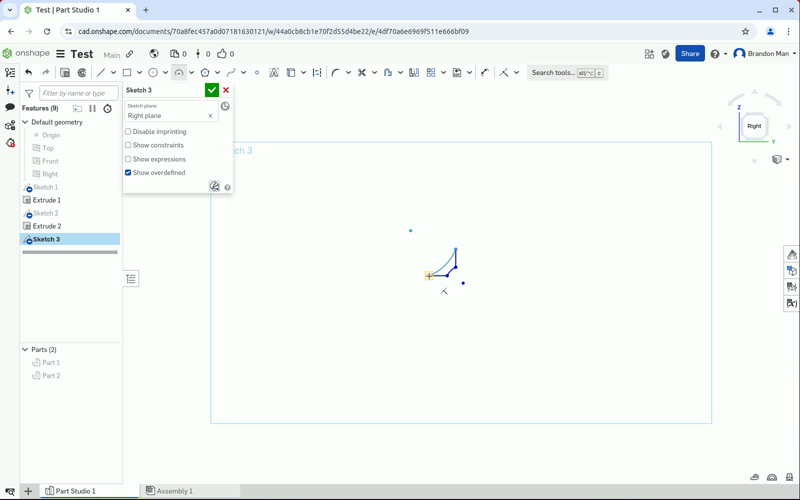
key_down(shift)
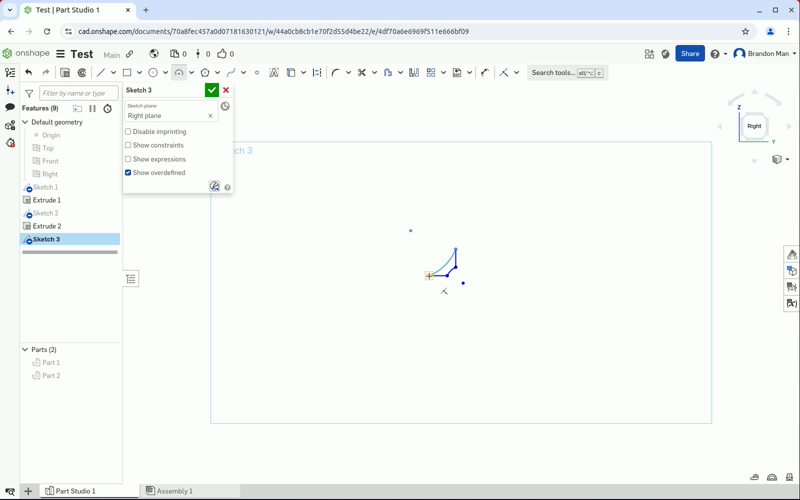
mouse_move(438, 258)
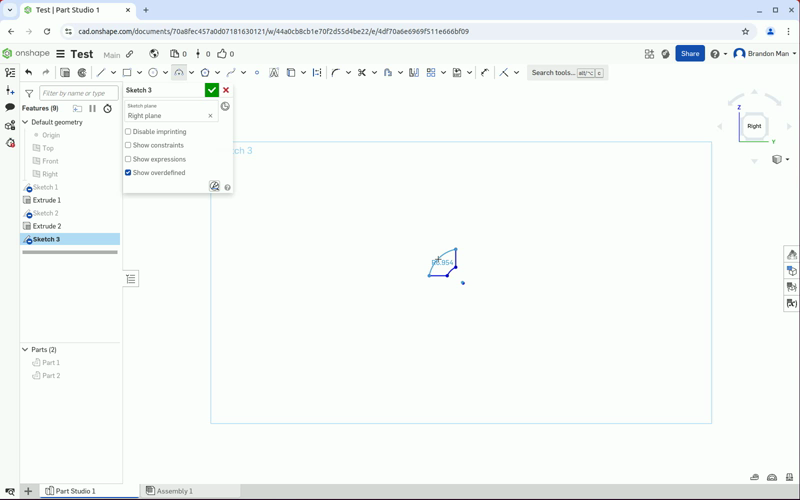
click(438, 258)
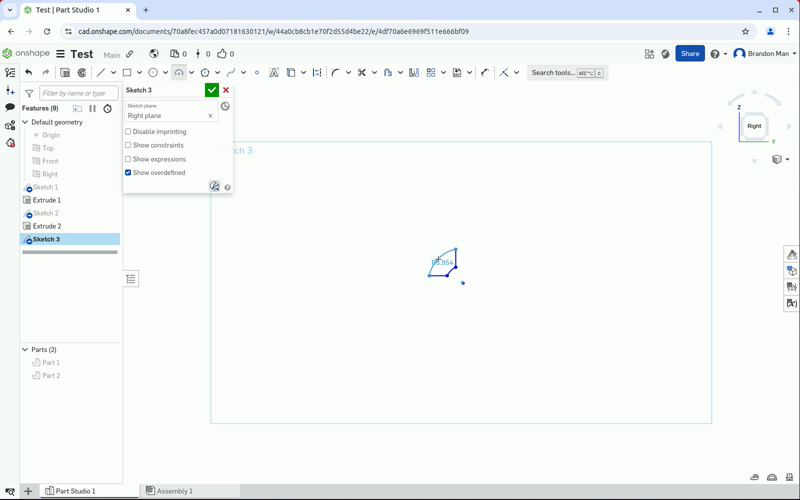
key_up(shift)
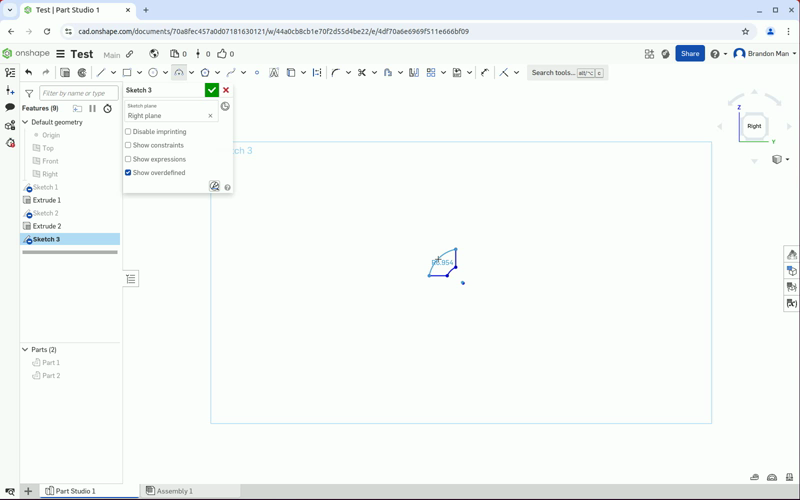
key(esc)
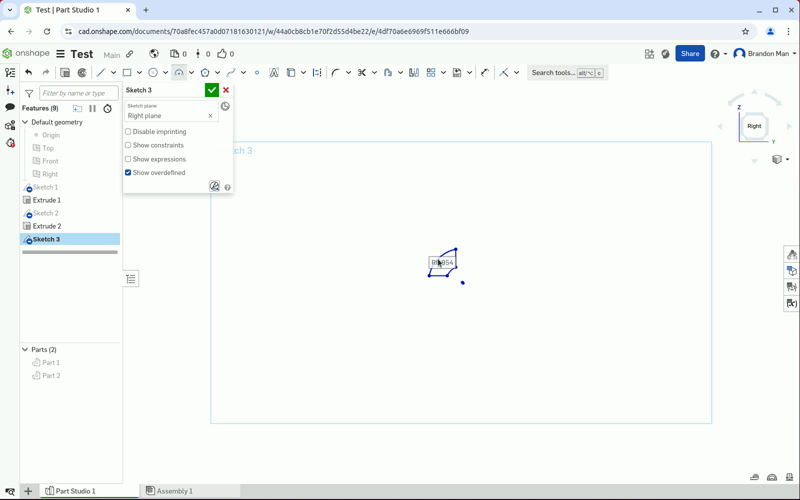
mouse_move(449, 252)
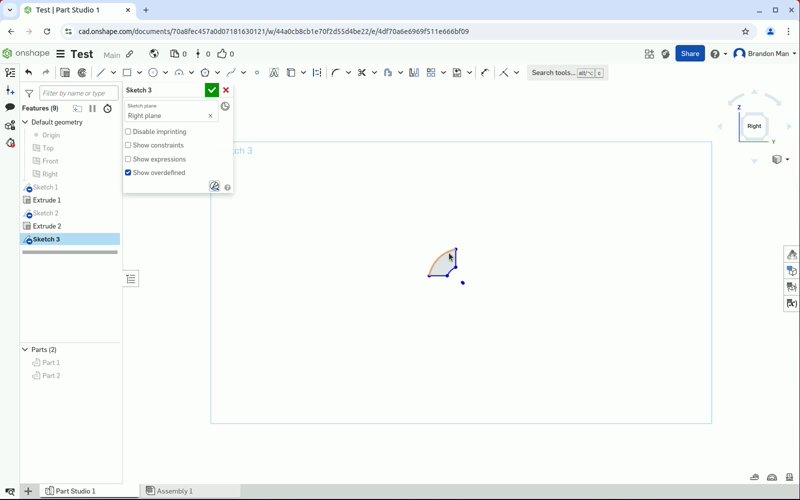
scroll(6)
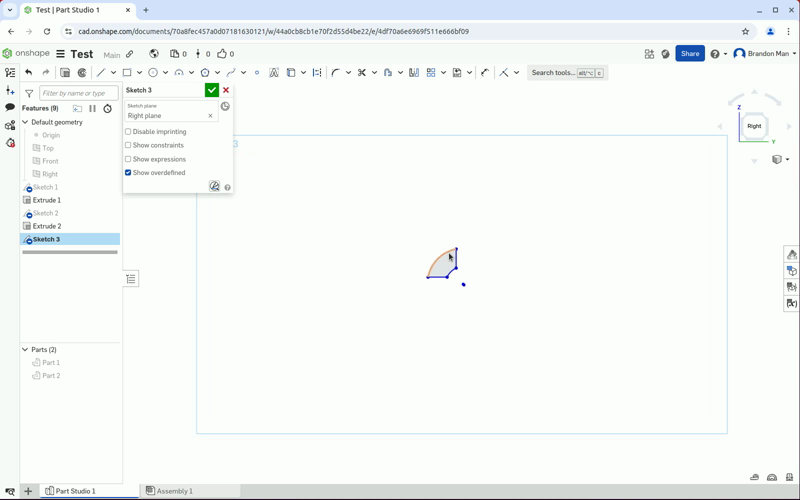
scroll(6)
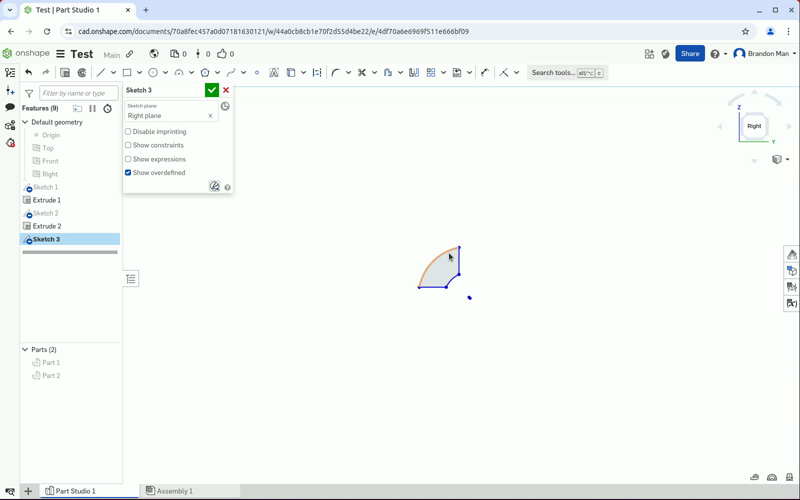
scroll(6)
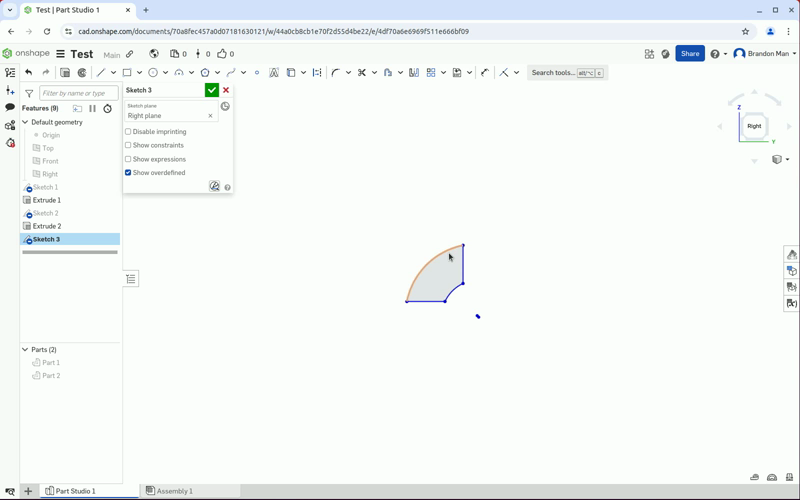
scroll(6)
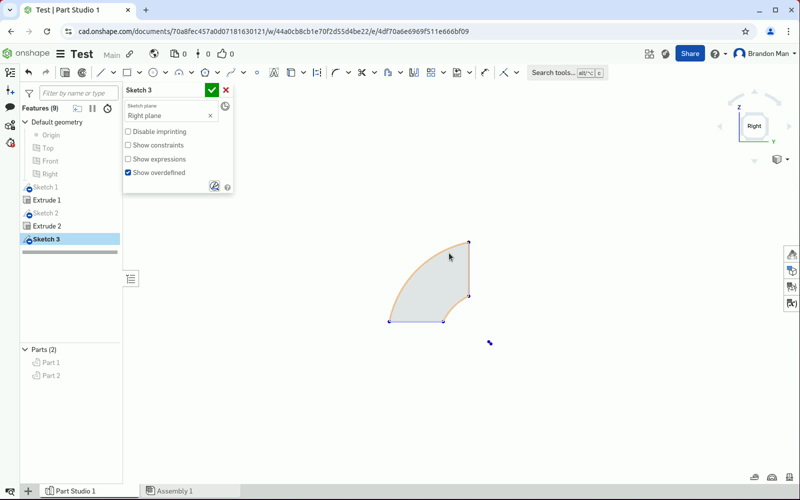
scroll(6)
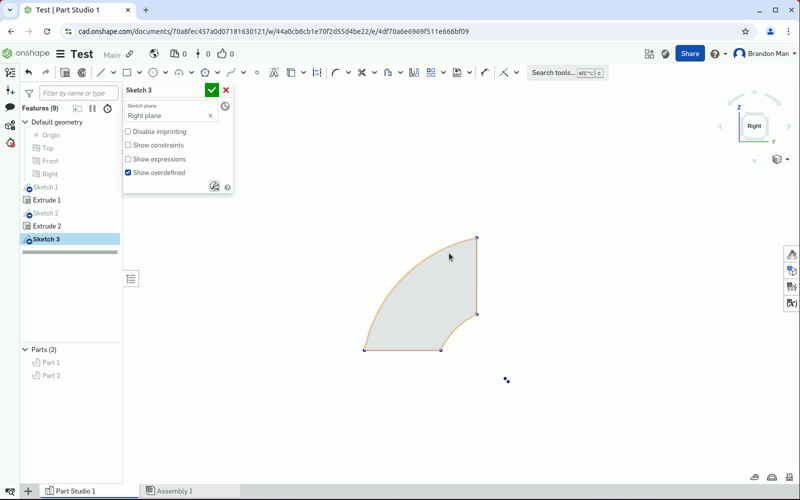
scroll(6)
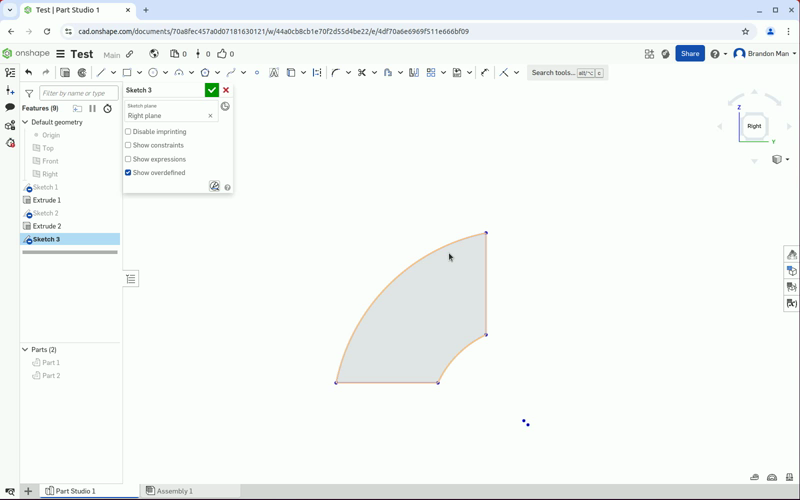
scroll(6)
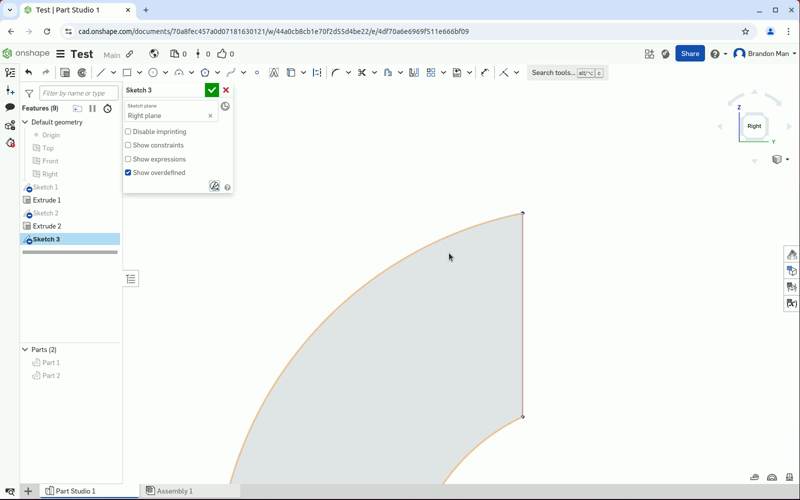
click(449, 252)
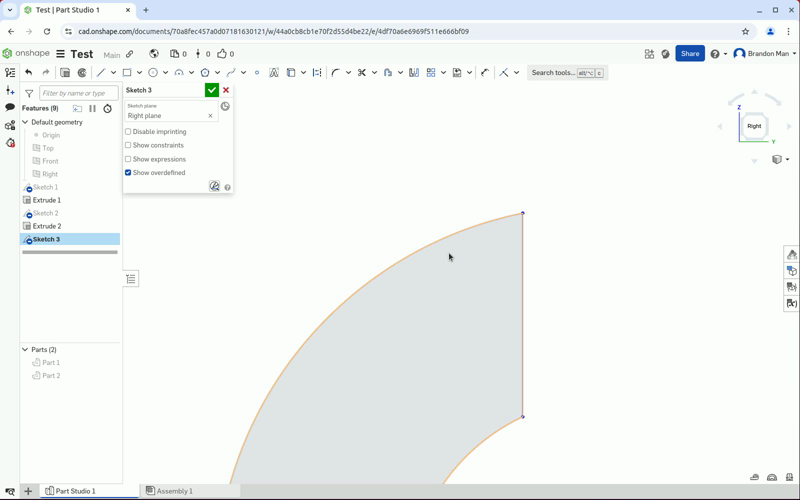
scroll(-6)
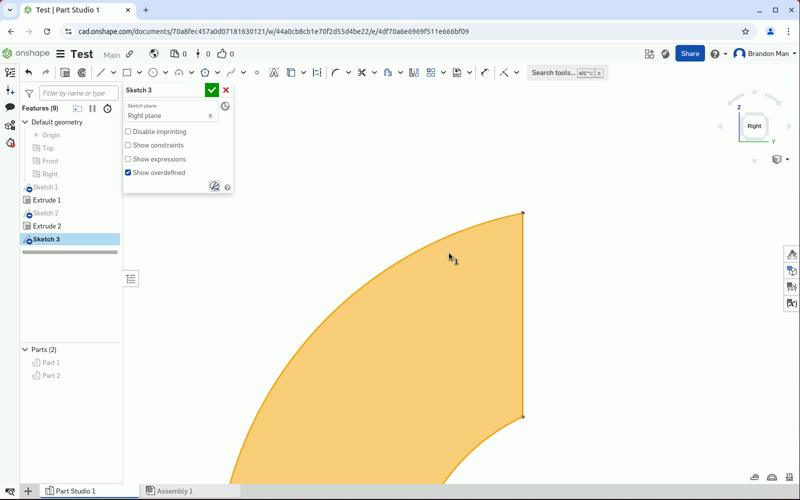
scroll(-6)
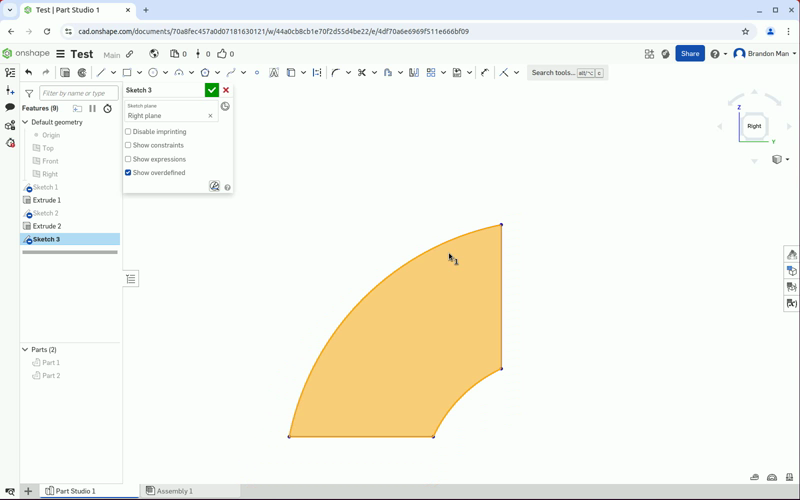
scroll(-6)
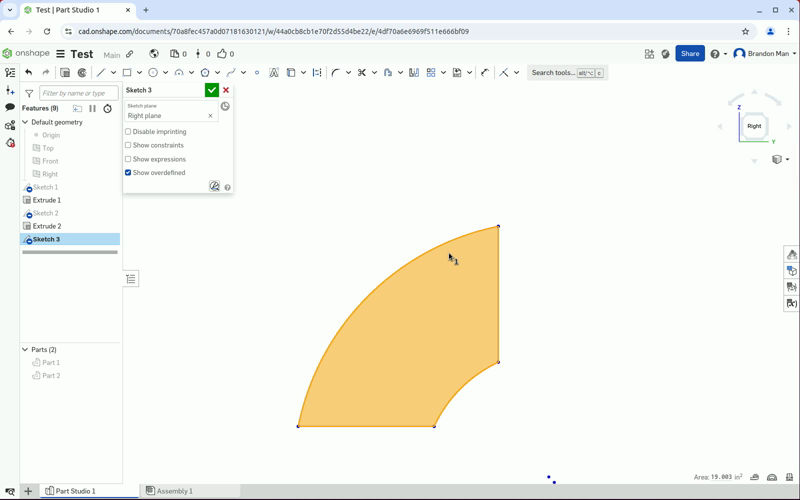
scroll(-6)
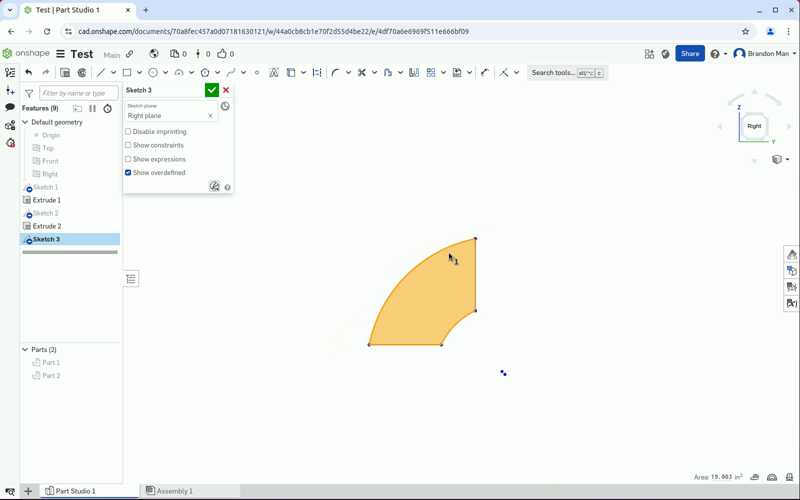
scroll(-6)
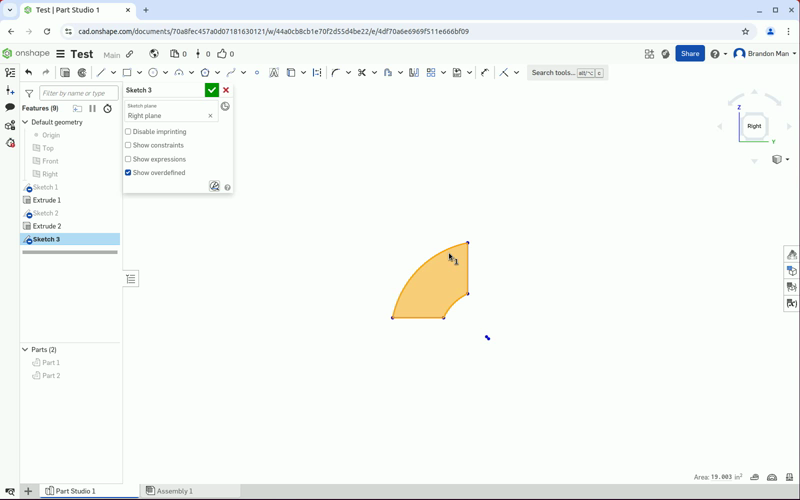
scroll(-6)
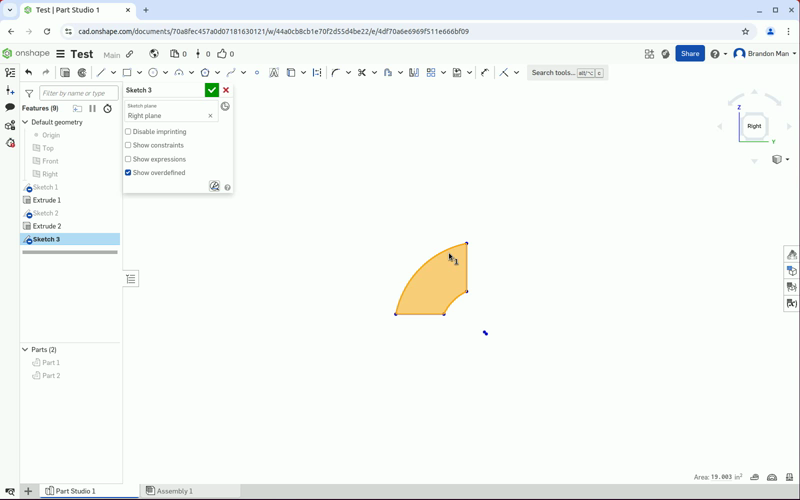
scroll(-6)
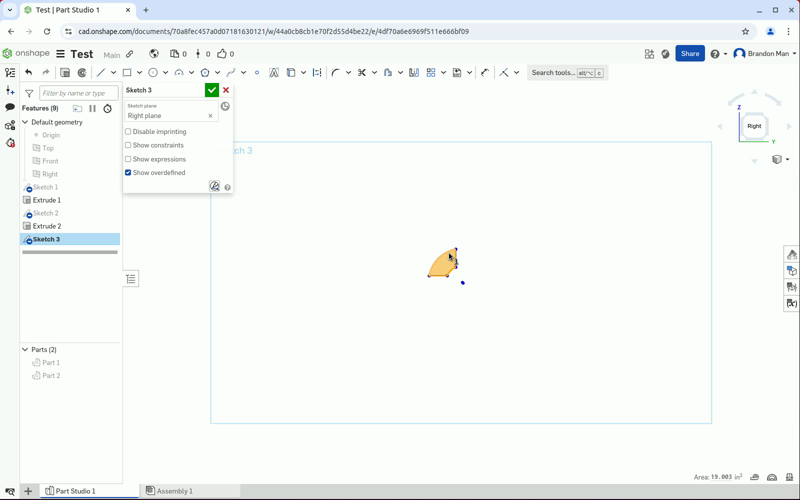
mouse_move(73, 352)
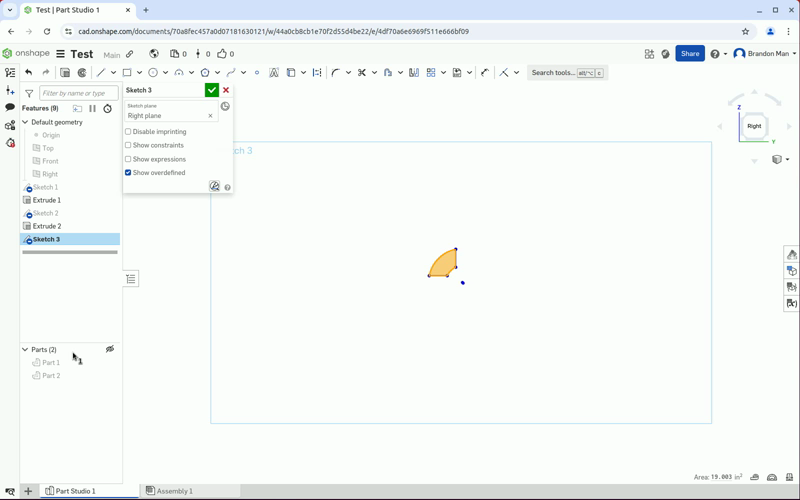
key(shift+y)
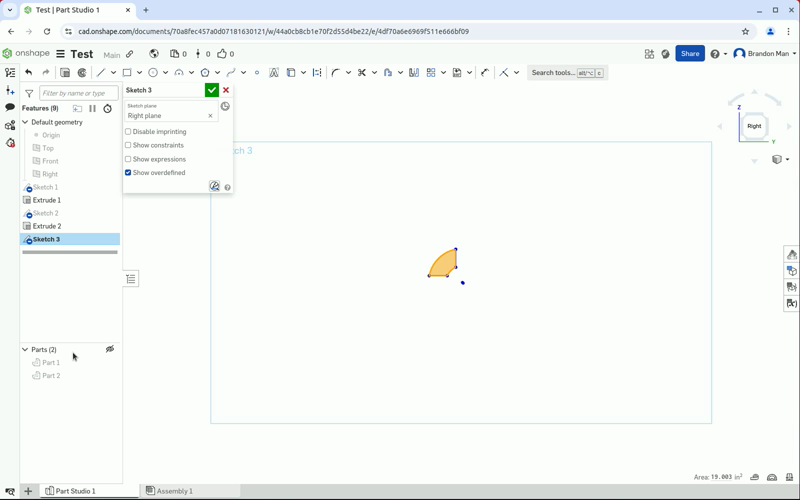
key(shift+e)
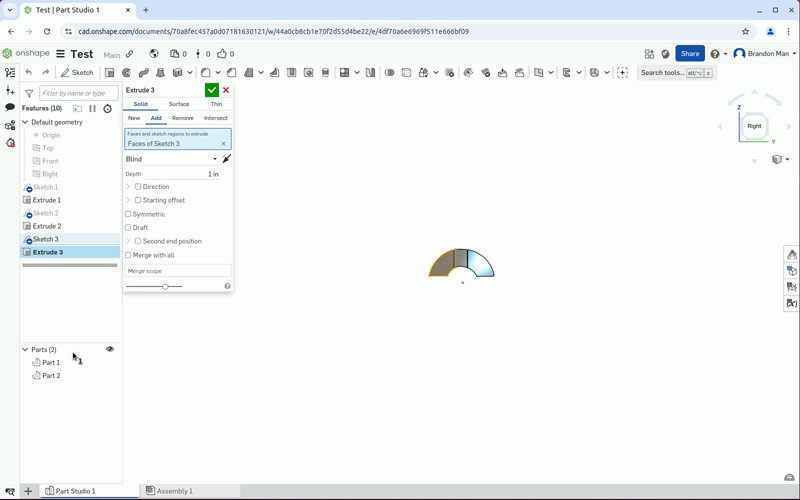
mouse_move(143, 106)
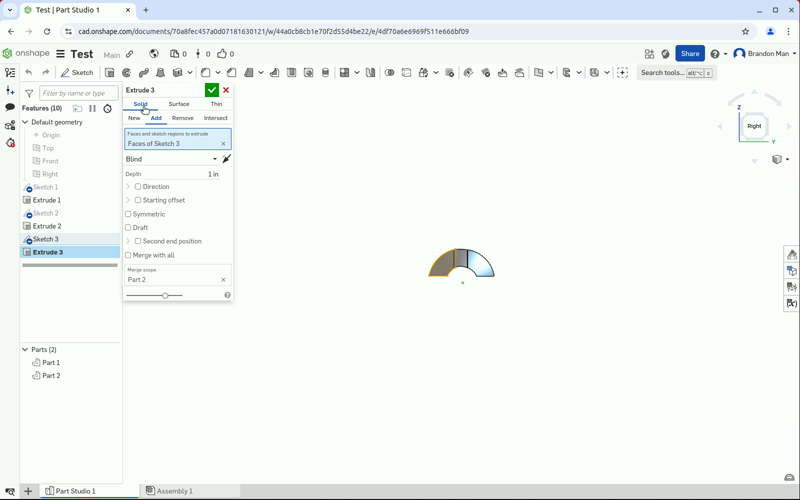
click(143, 106)
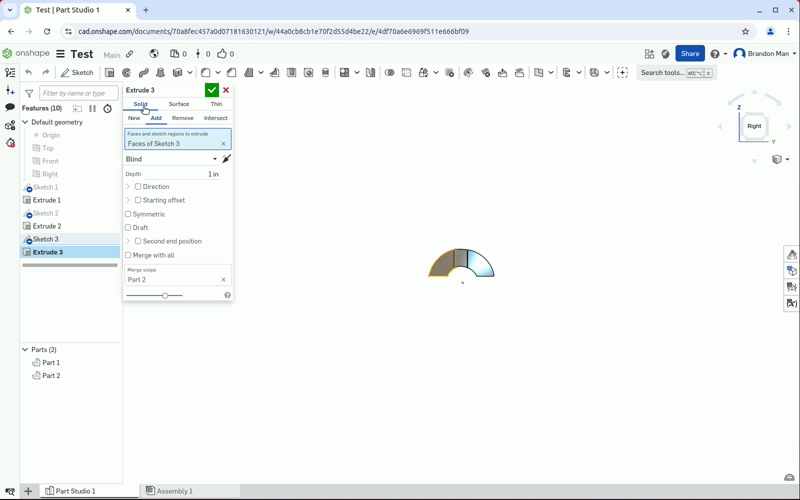
mouse_move(137, 120)
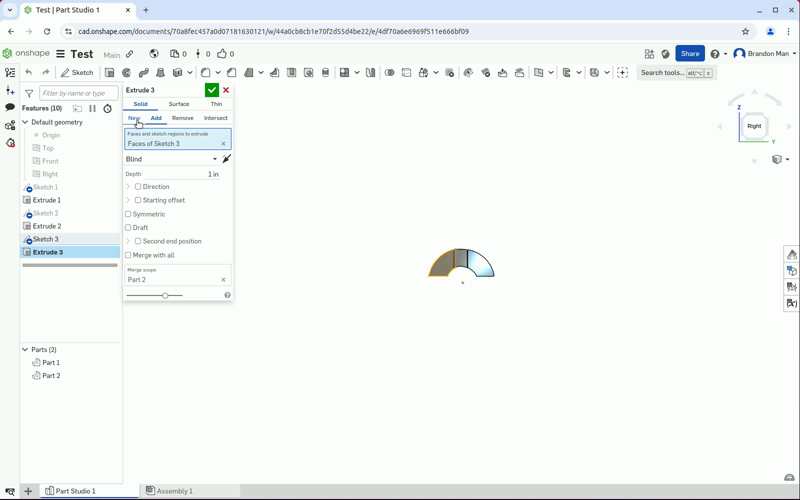
click(137, 120)
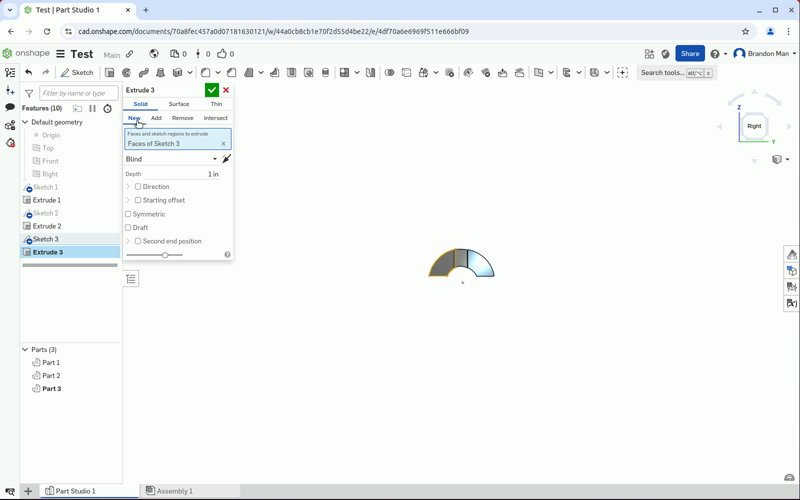
key(tab, 4)
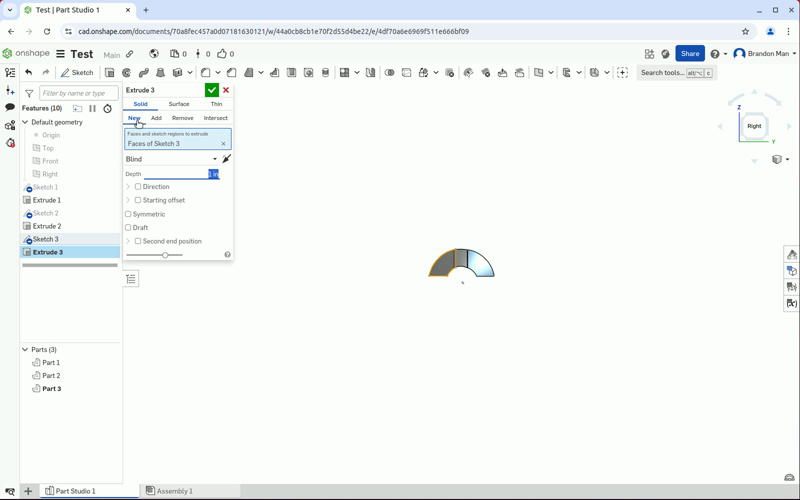
text(13.239)
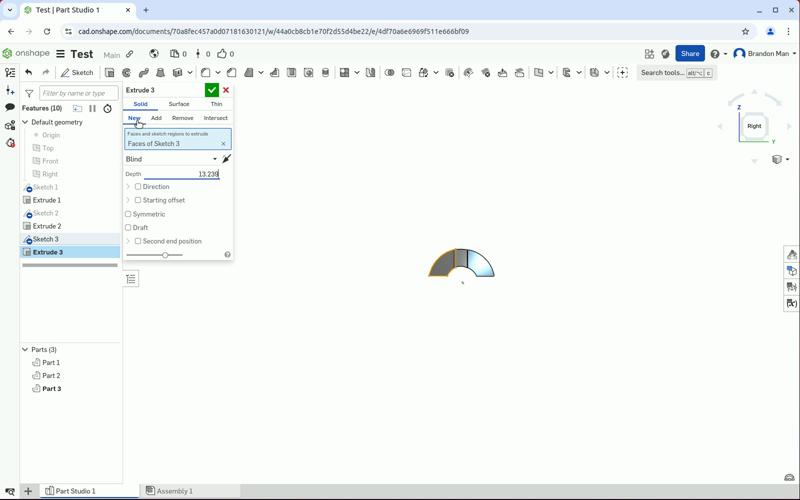
key(enter)
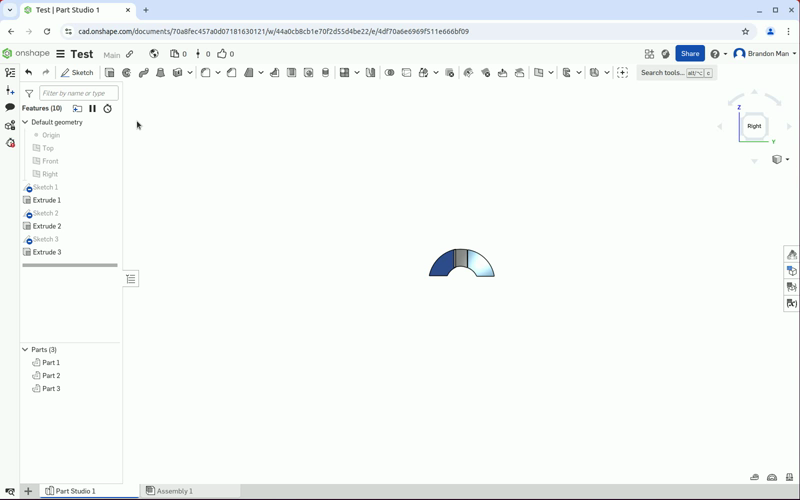
key(shift+h)
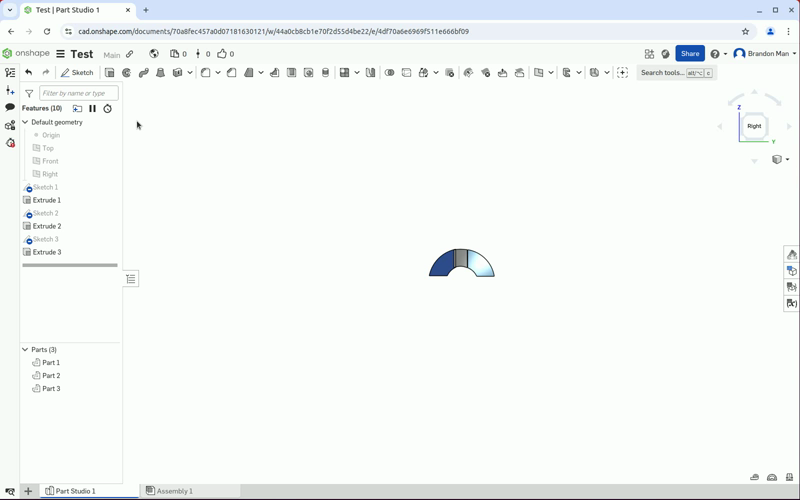
key(shift+h)
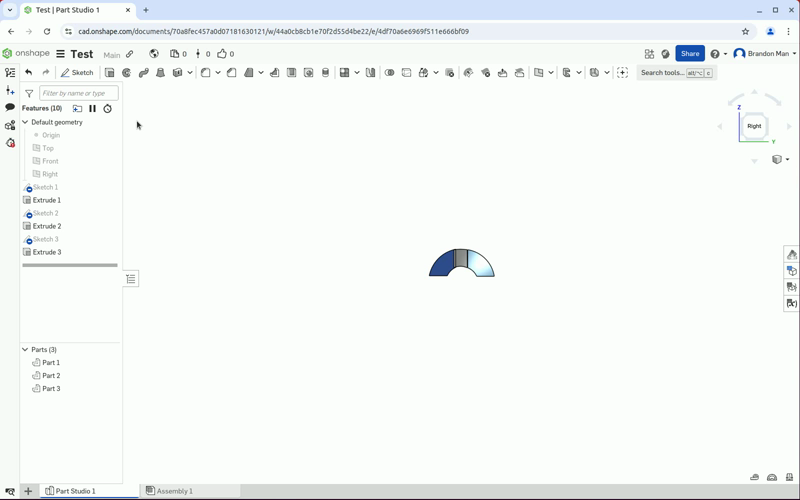
mouse_move(73, 189)
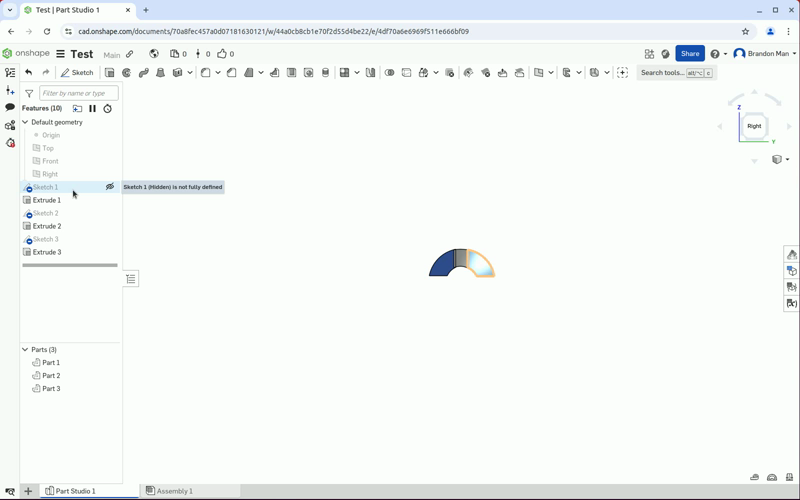
click(73, 189)
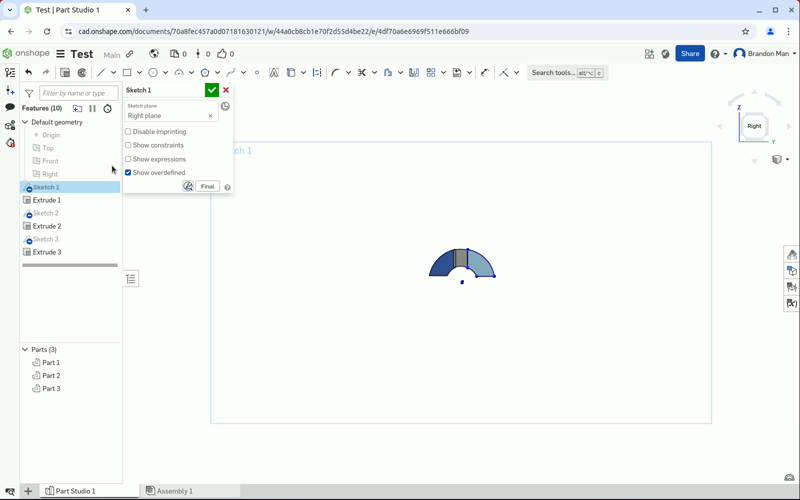
mouse_move(229, 92)
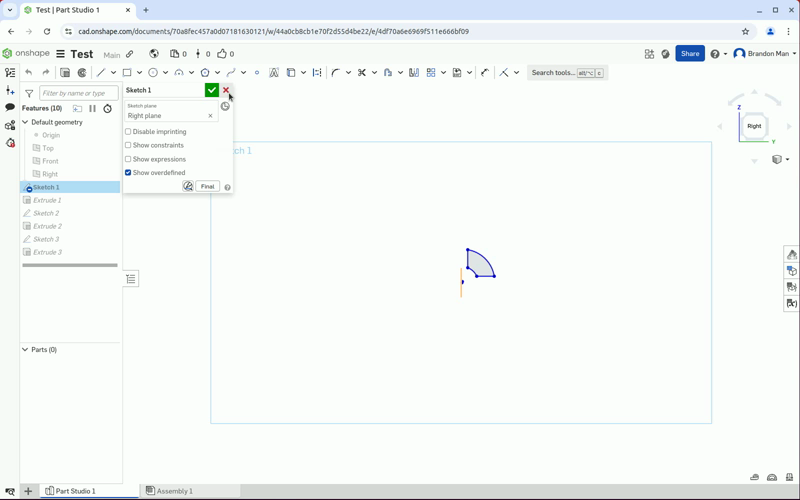
click(229, 92)
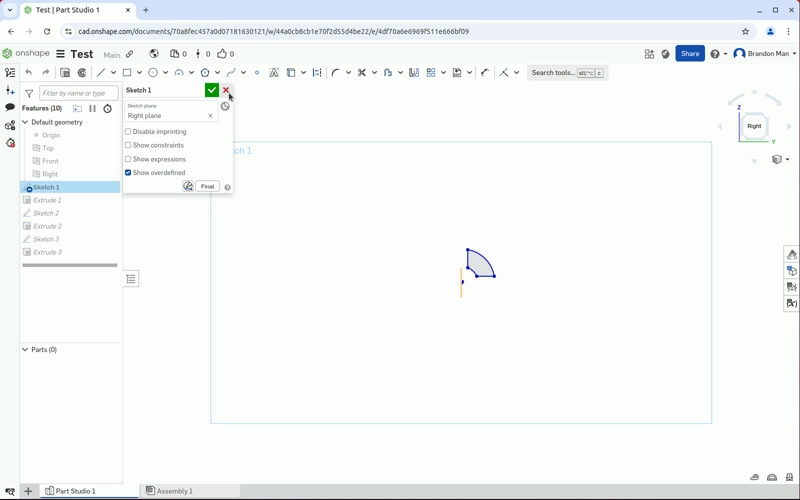
key(shift+s)
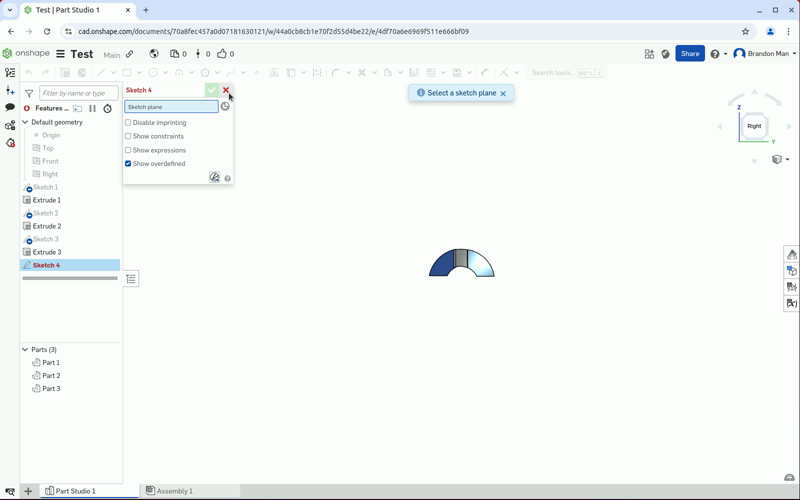
mouse_move(73, 176)
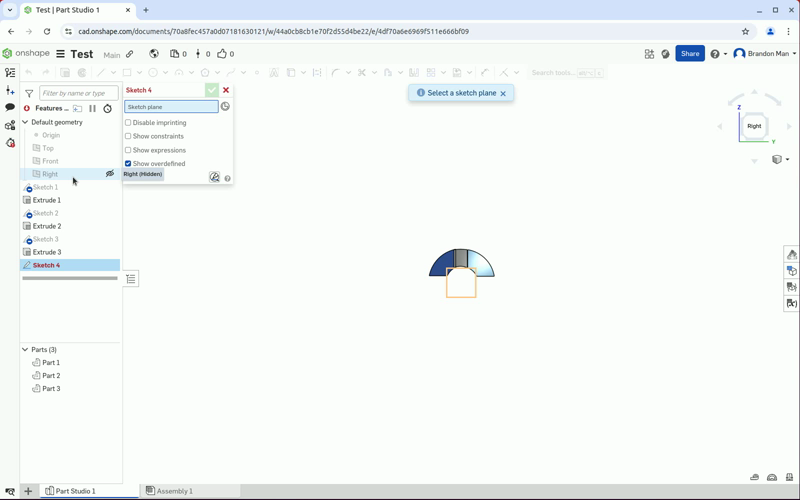
click(73, 176)
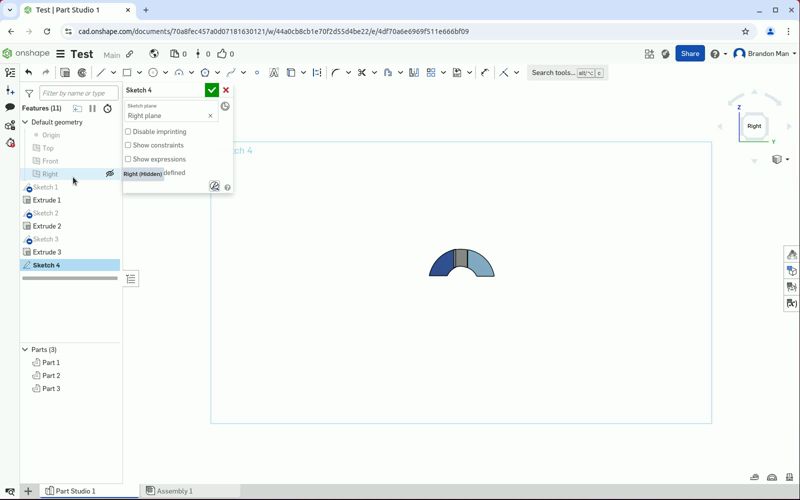
mouse_move(73, 352)
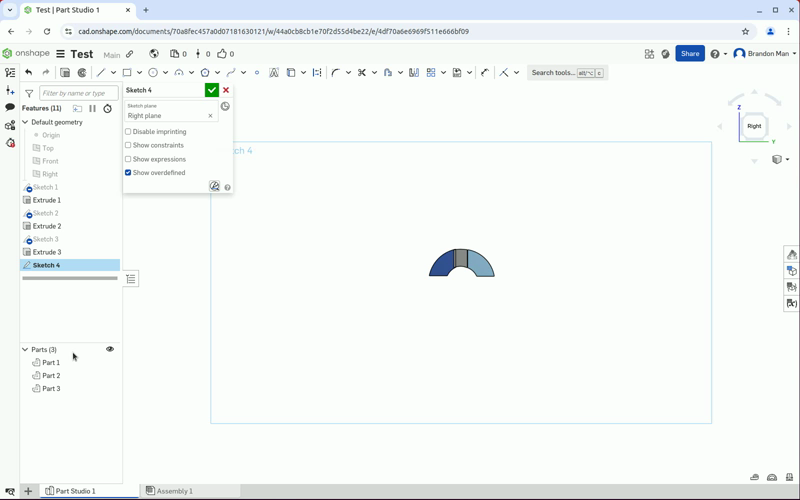
key(y)
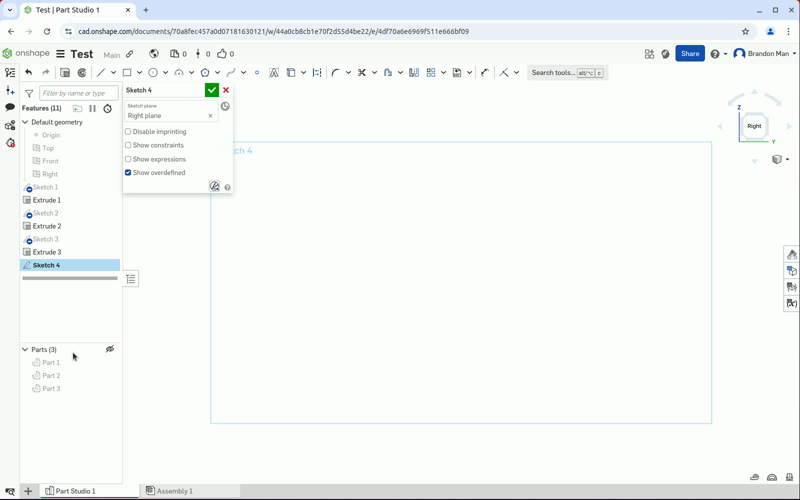
key(l)
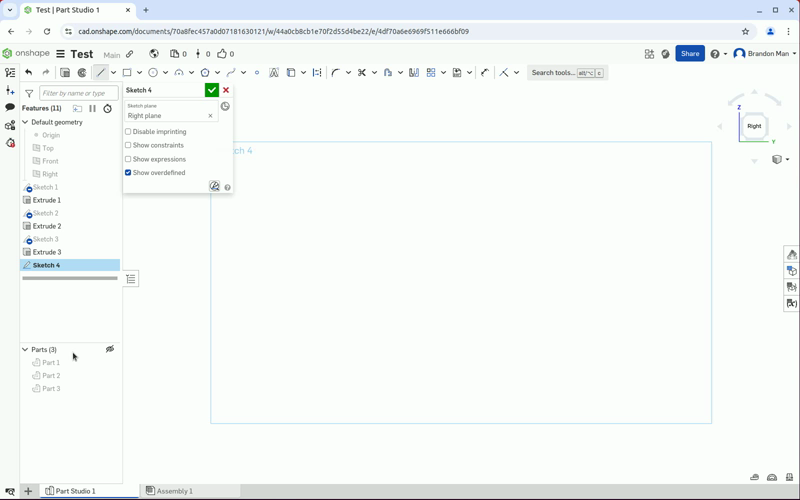
key_down(shift)
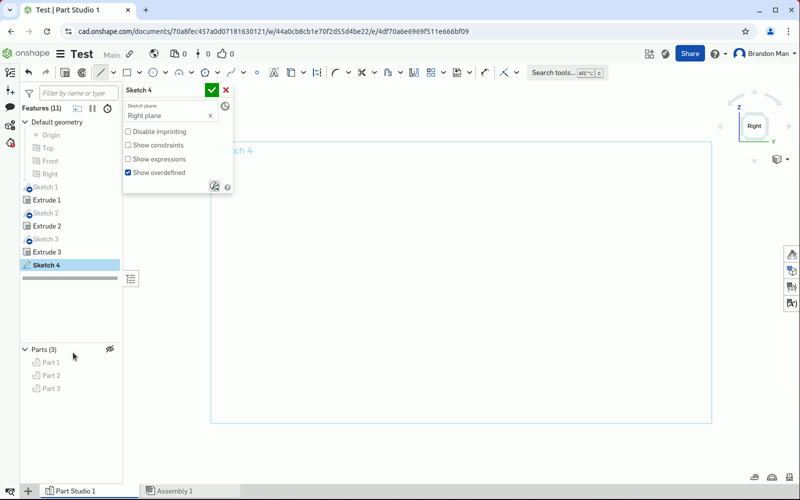
mouse_move(429, 290)
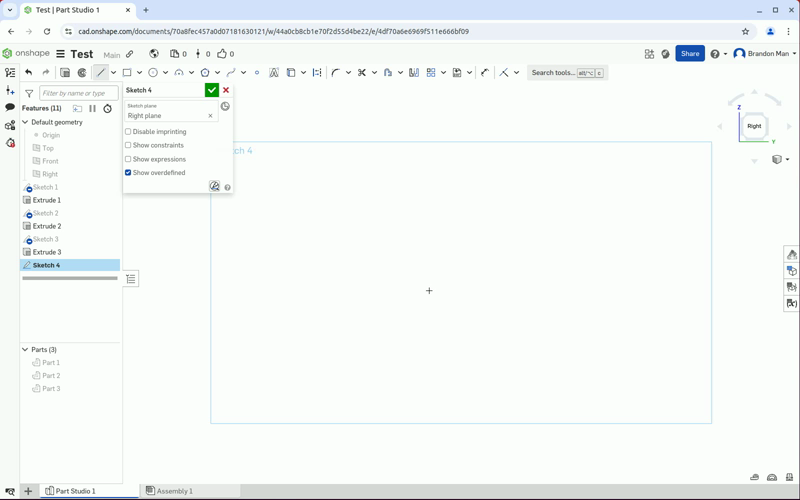
click(429, 290)
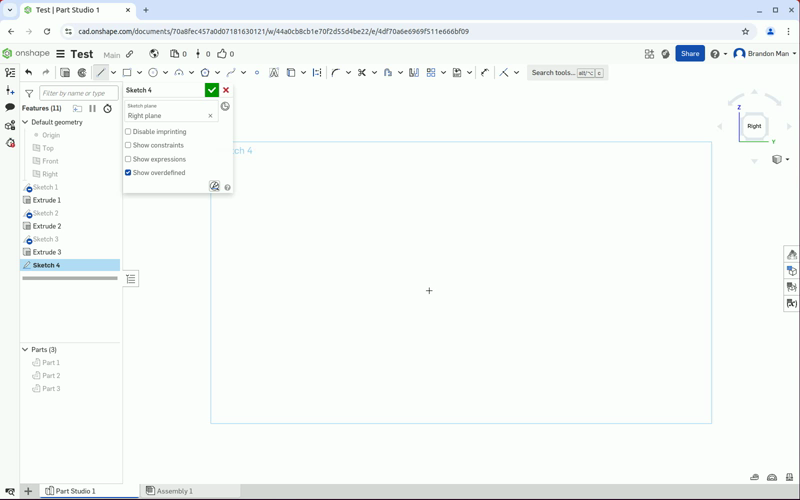
key_up(shift)
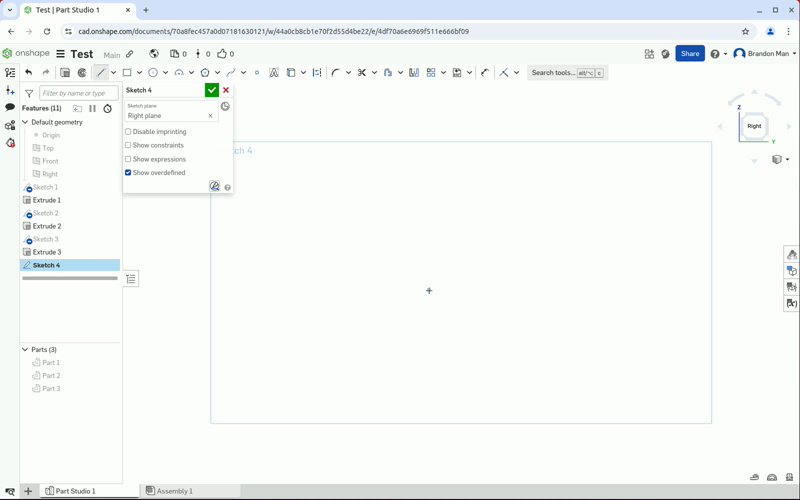
key_down(shift)
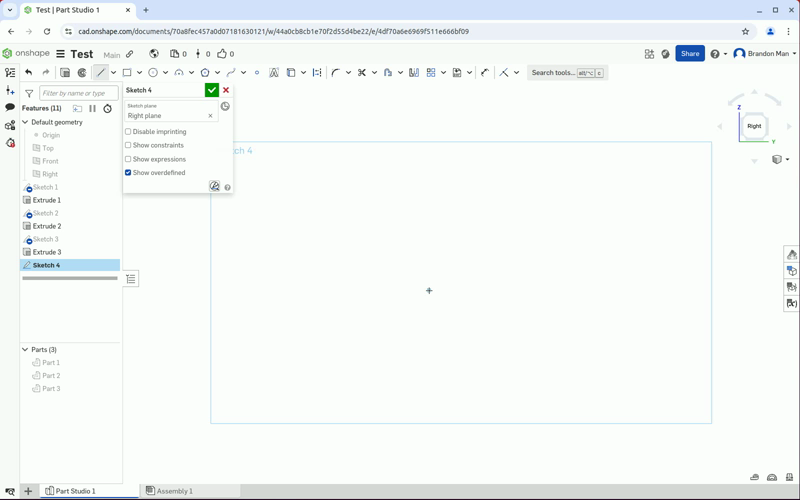
mouse_move(459, 290)
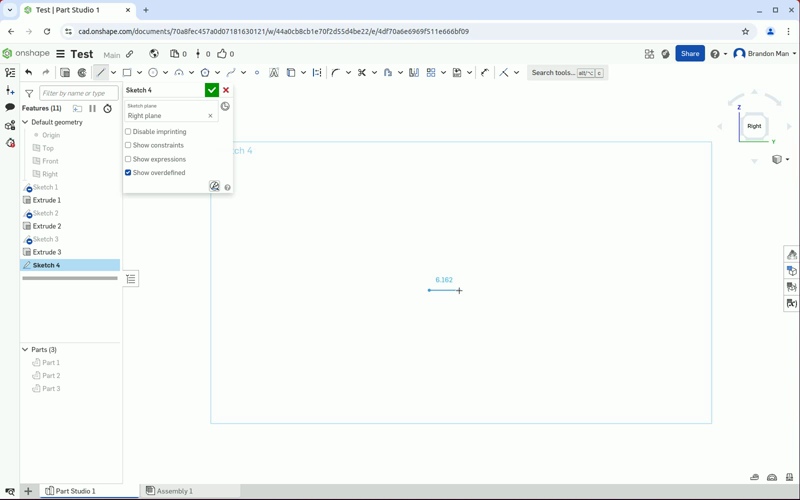
mouse_move(446, 290)
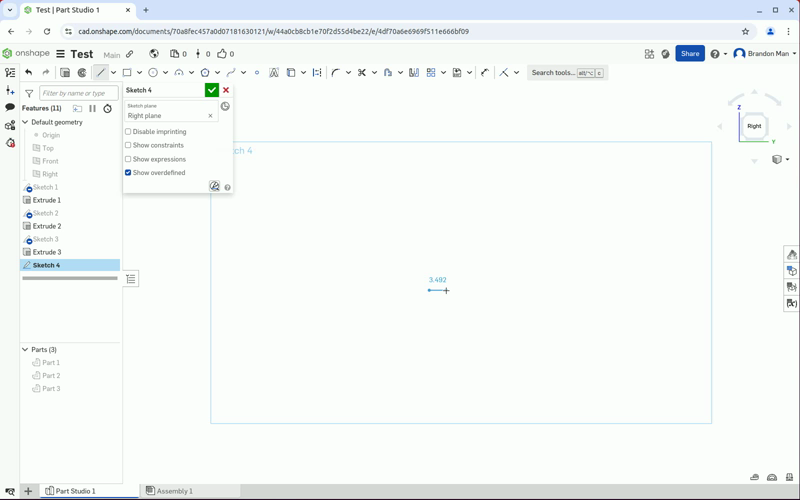
click(446, 290)
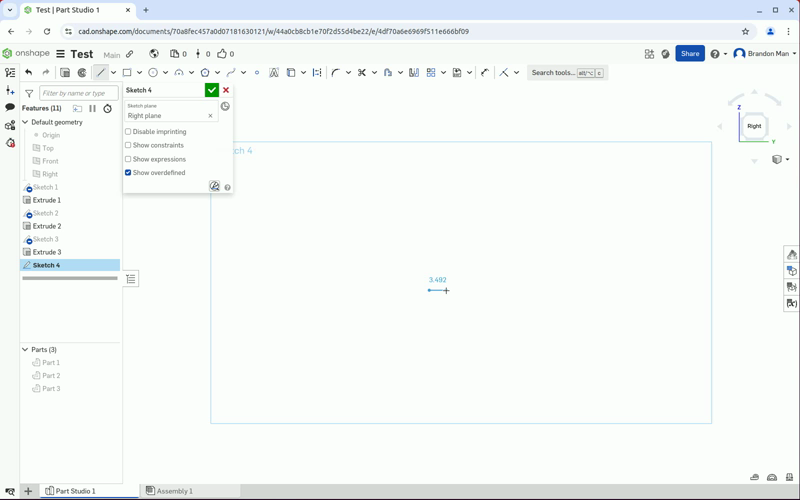
key_up(shift)
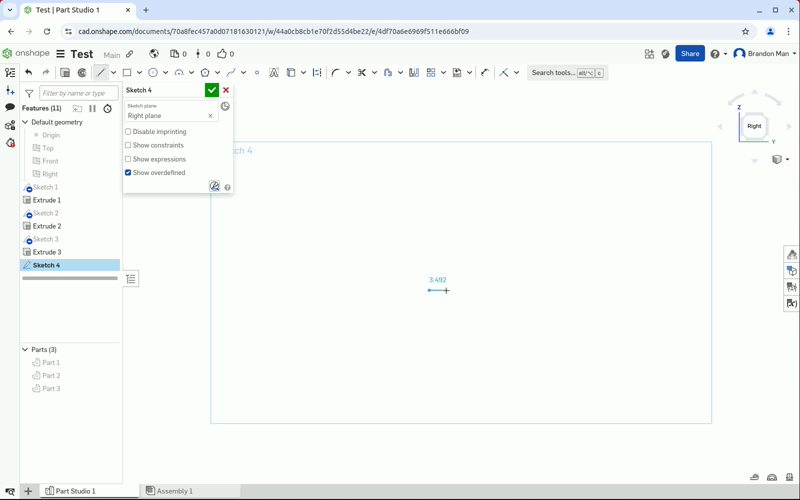
key(esc)
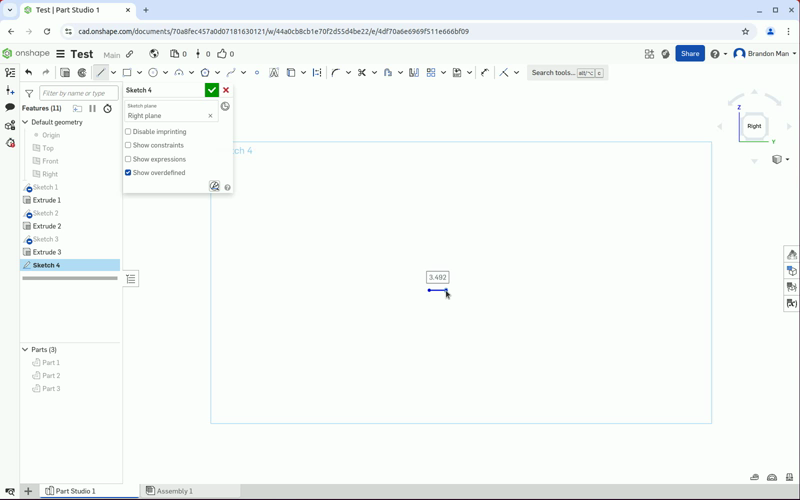
key(a)
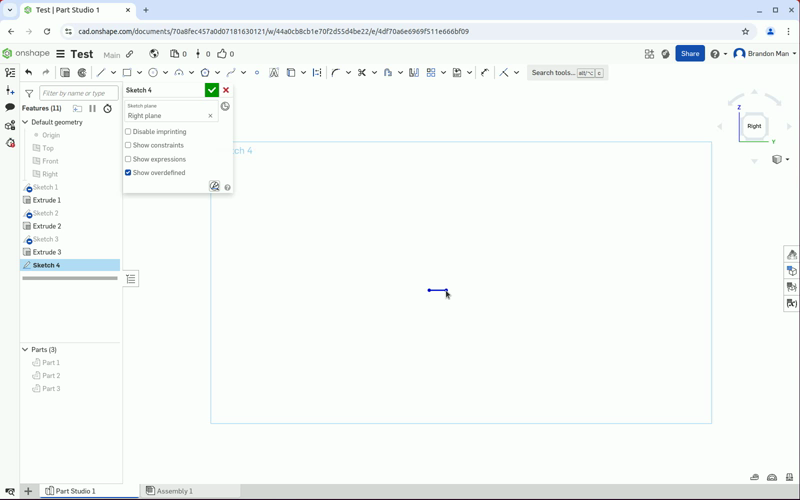
mouse_move(446, 290)
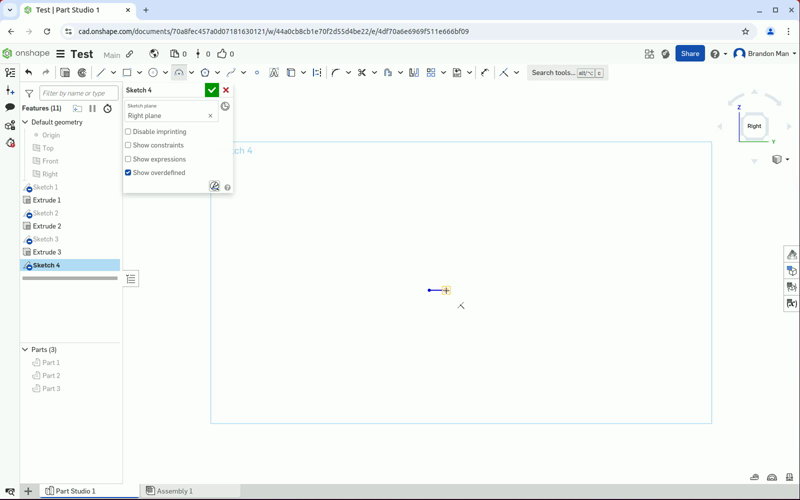
click(446, 290)
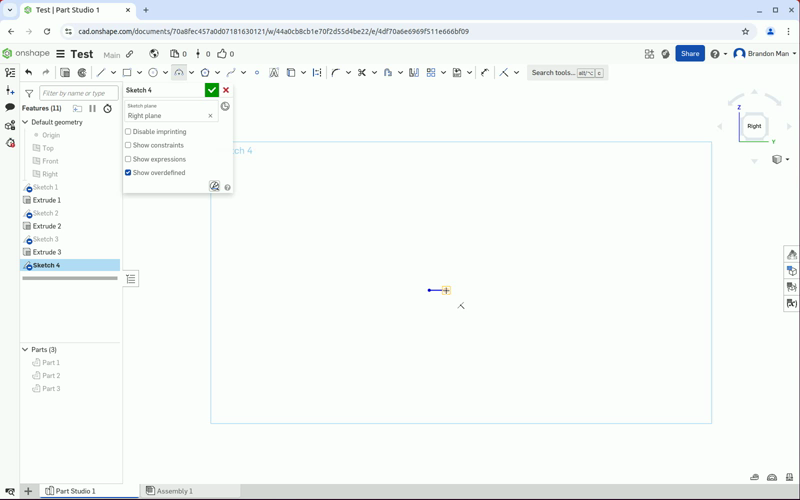
key_down(shift)
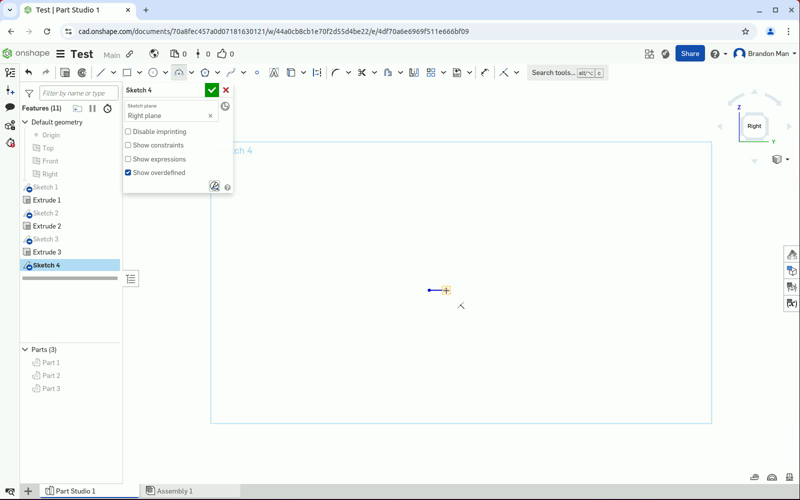
mouse_move(446, 276)
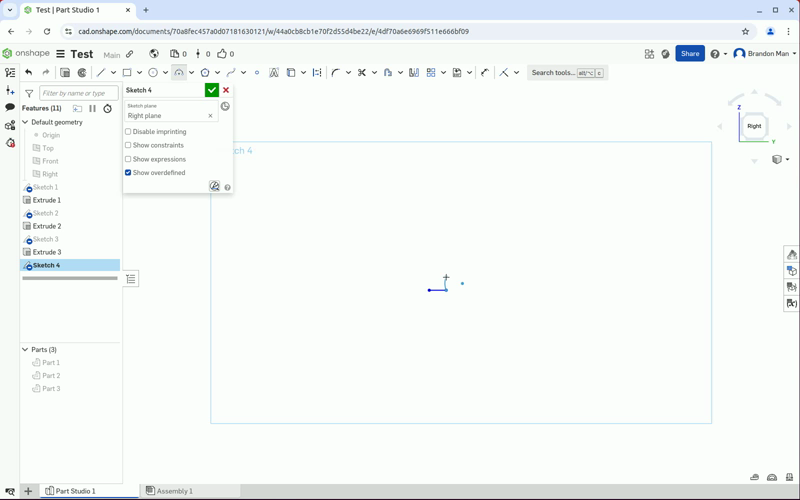
click(446, 276)
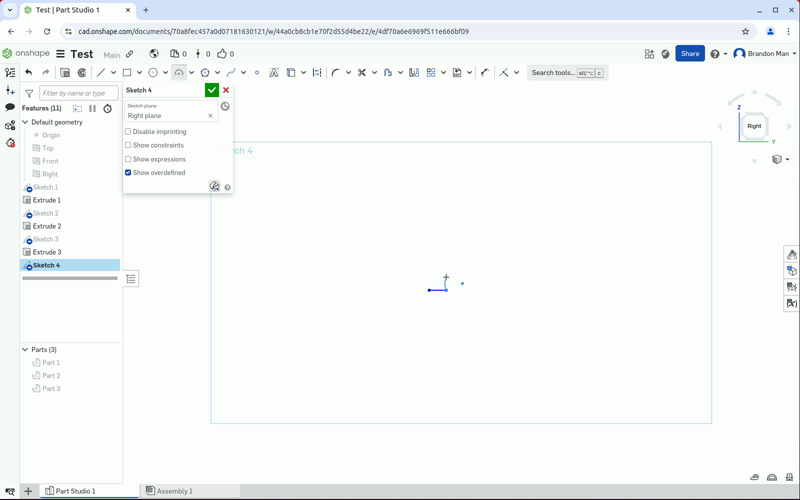
mouse_move(445, 283)
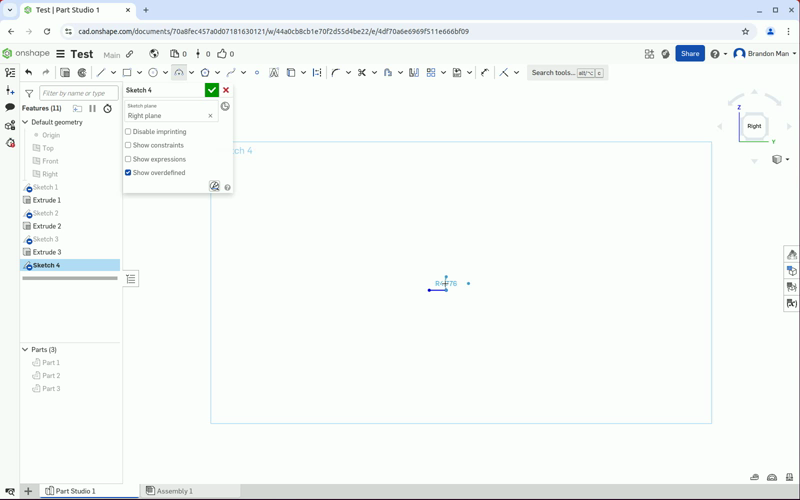
click(445, 283)
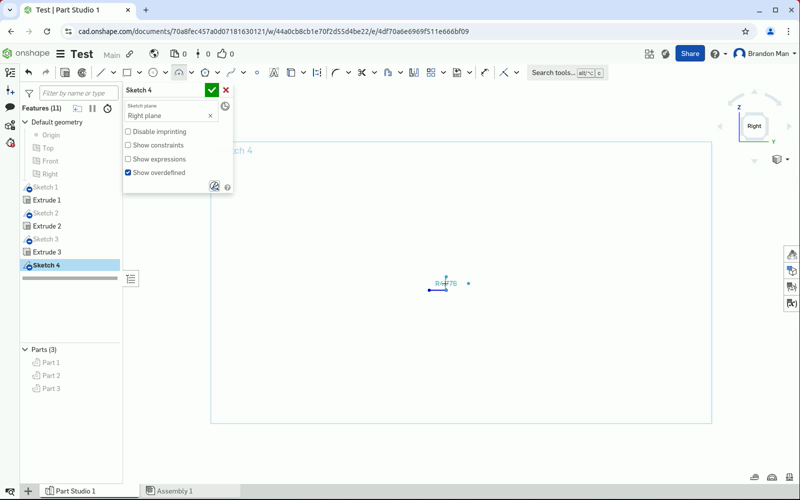
key_up(shift)
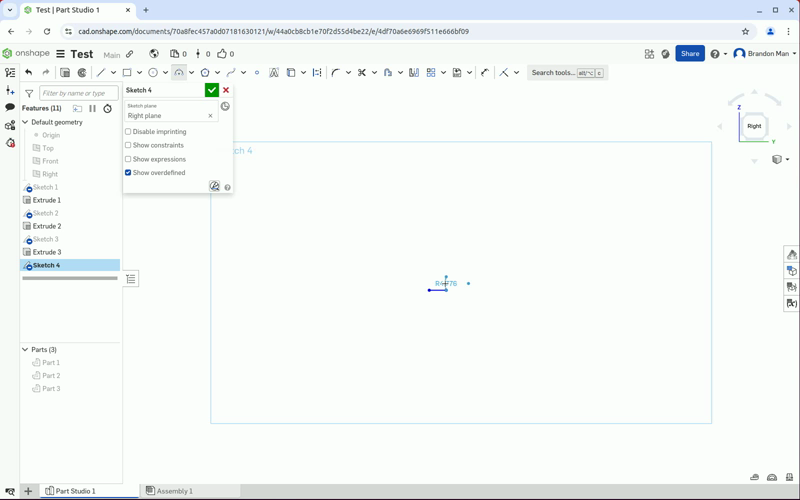
key(esc)
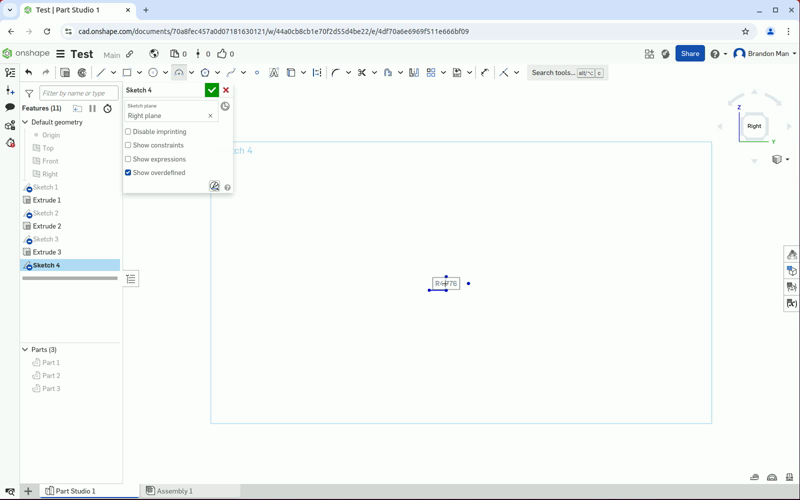
key(l)
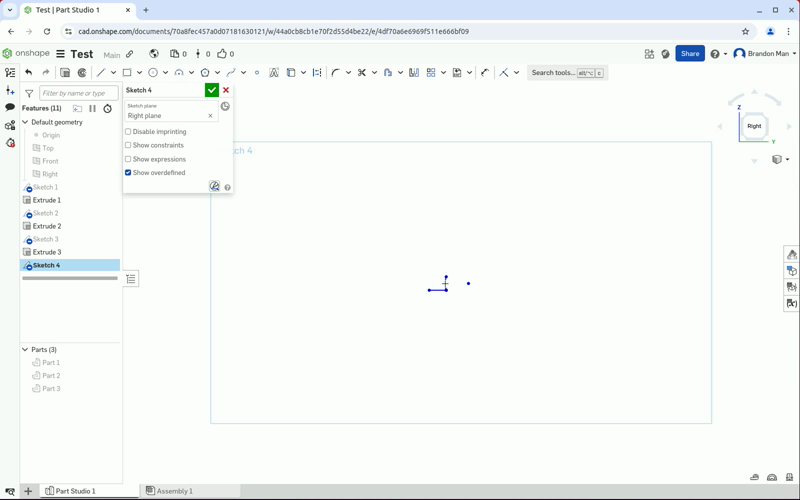
mouse_move(446, 276)
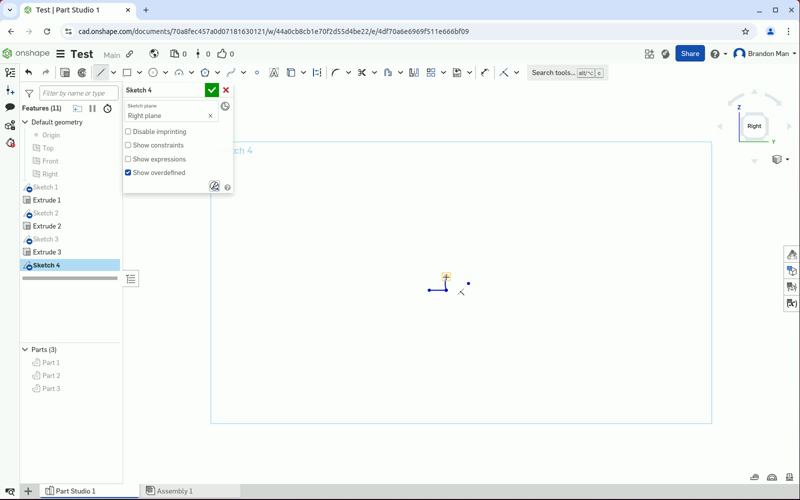
click(446, 276)
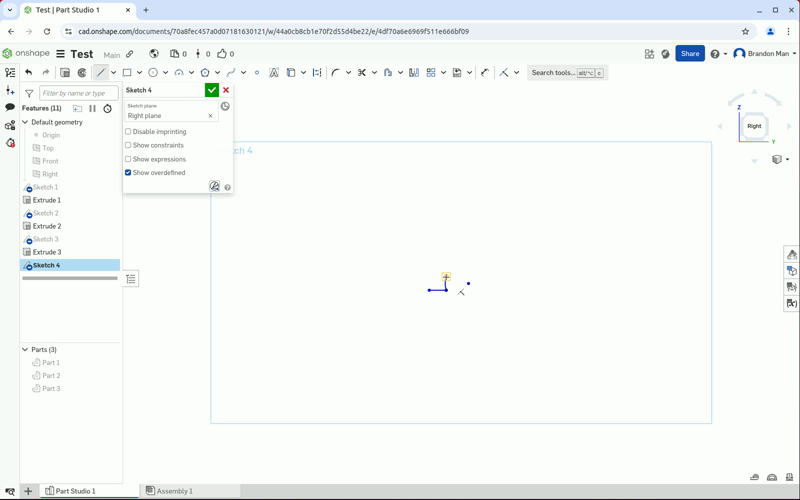
key_down(shift)
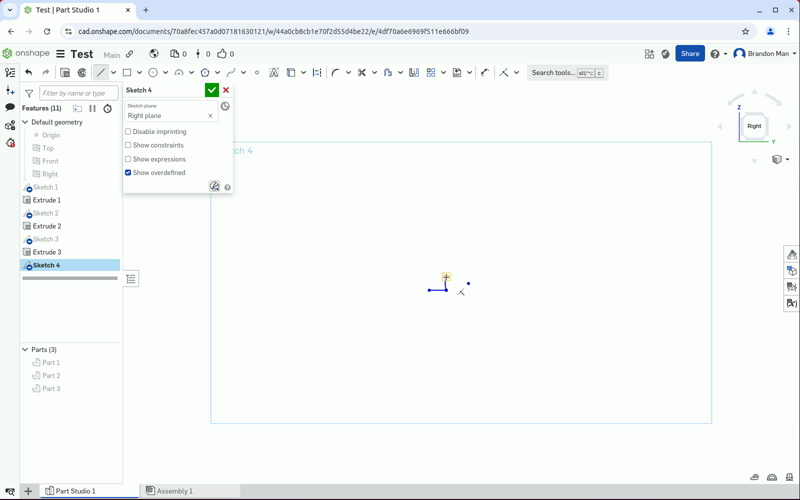
mouse_move(476, 276)
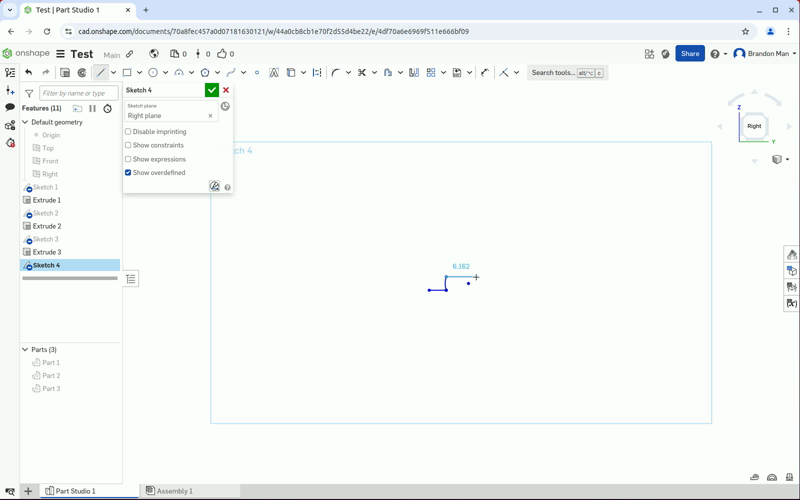
mouse_move(429, 276)
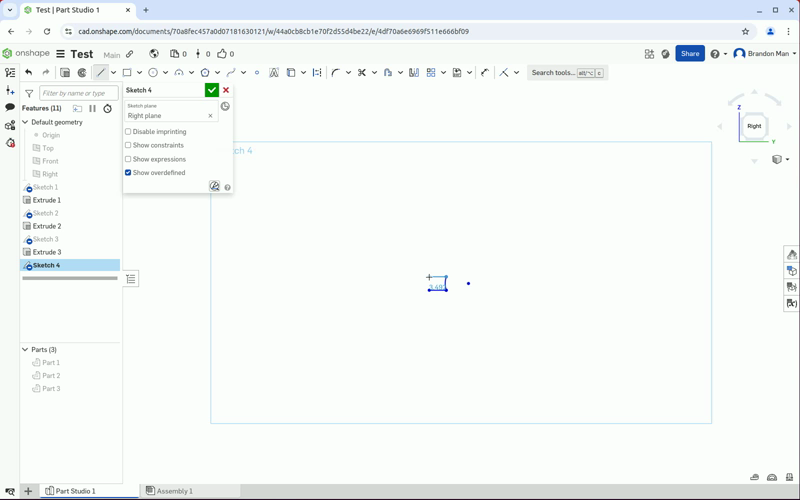
click(429, 276)
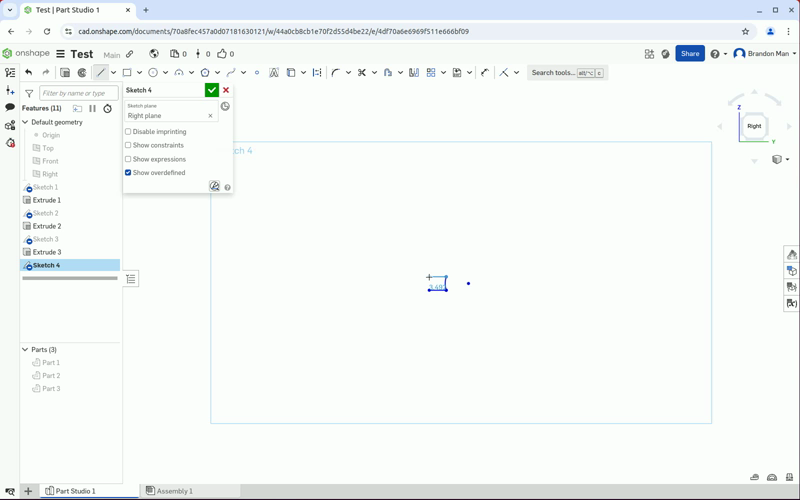
key_up(shift)
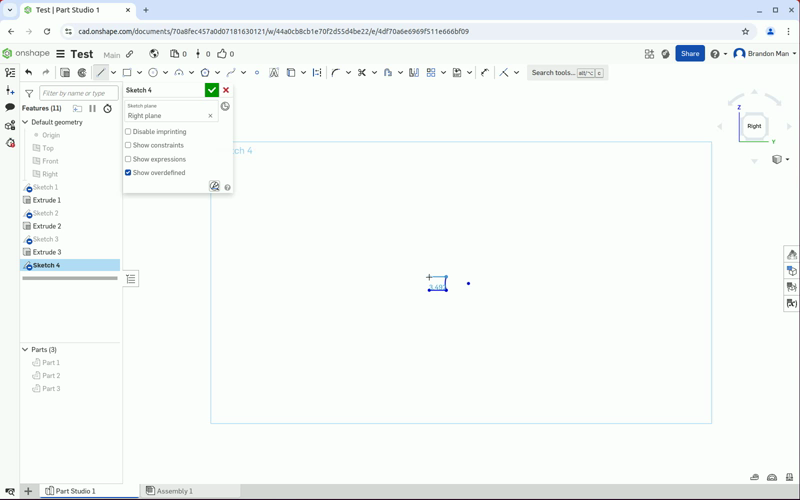
key(esc)
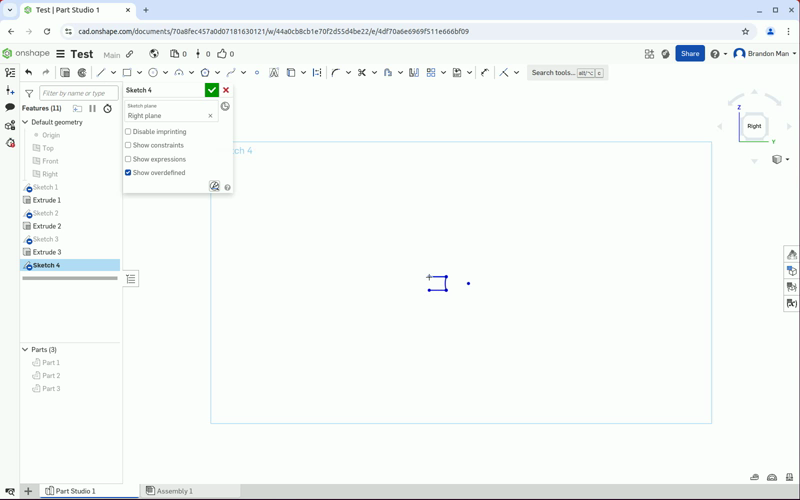
key(a)
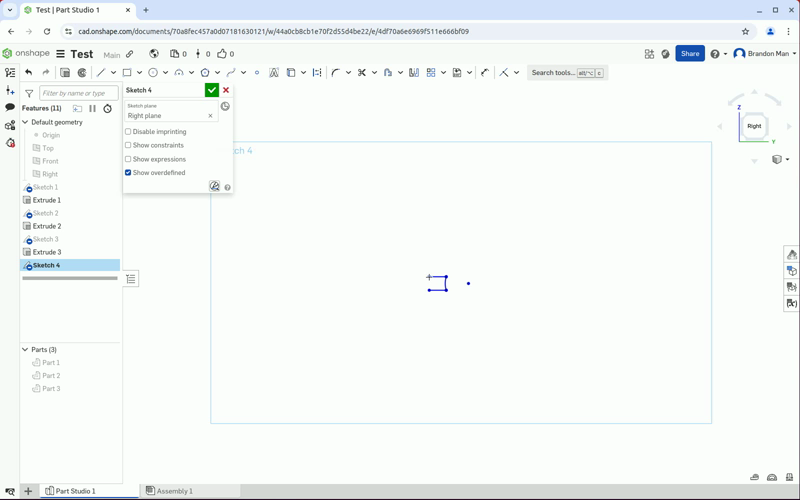
mouse_move(429, 276)
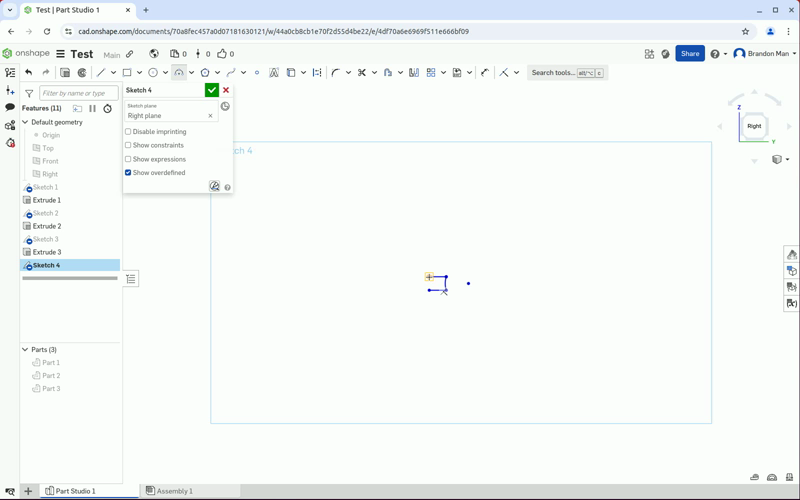
click(429, 276)
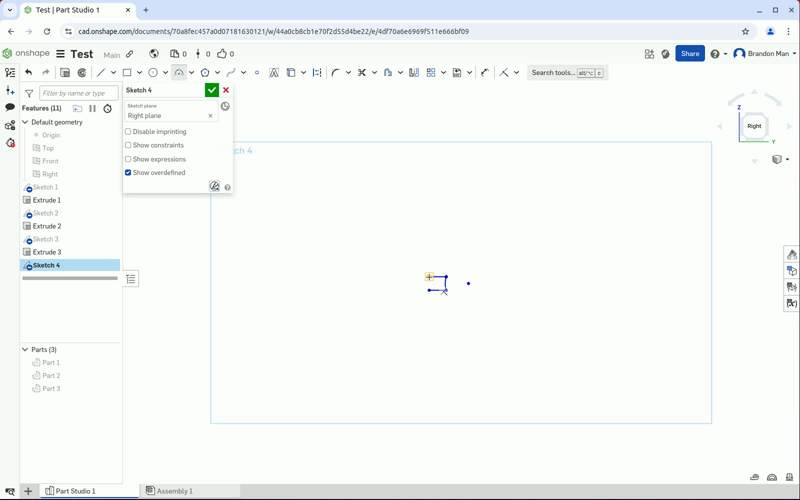
mouse_move(429, 290)
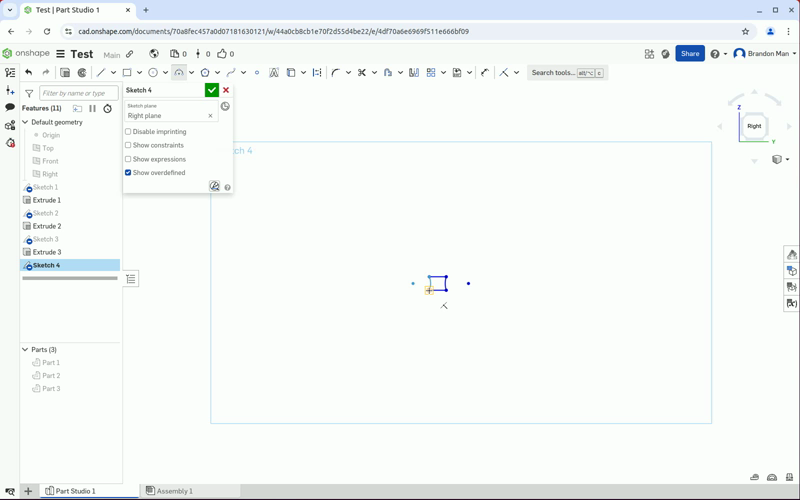
click(429, 290)
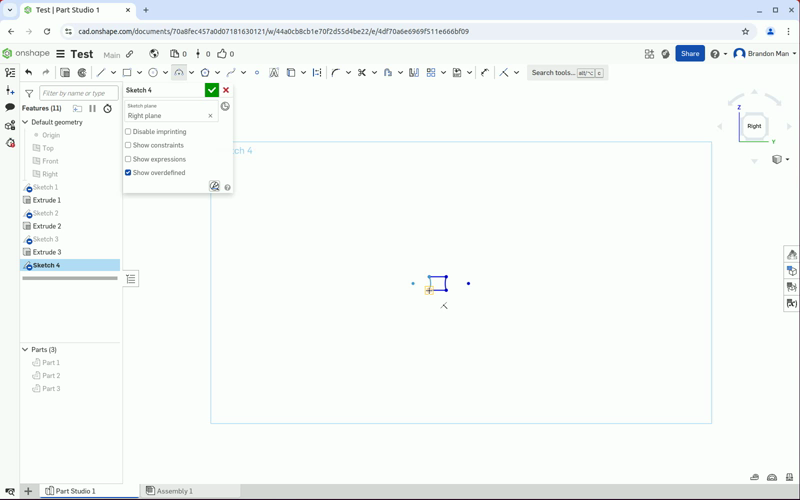
key_down(shift)
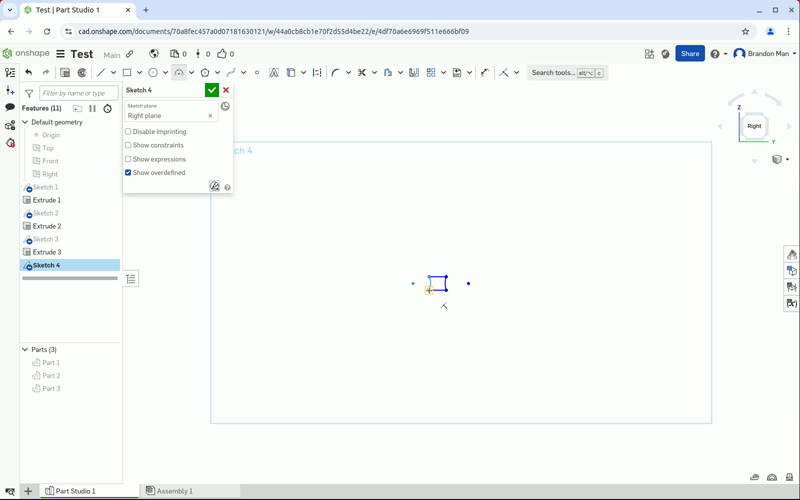
mouse_move(428, 283)
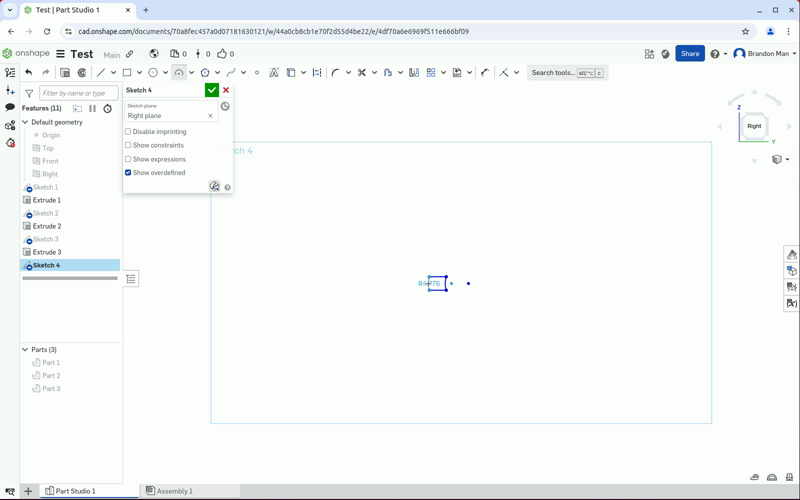
click(428, 283)
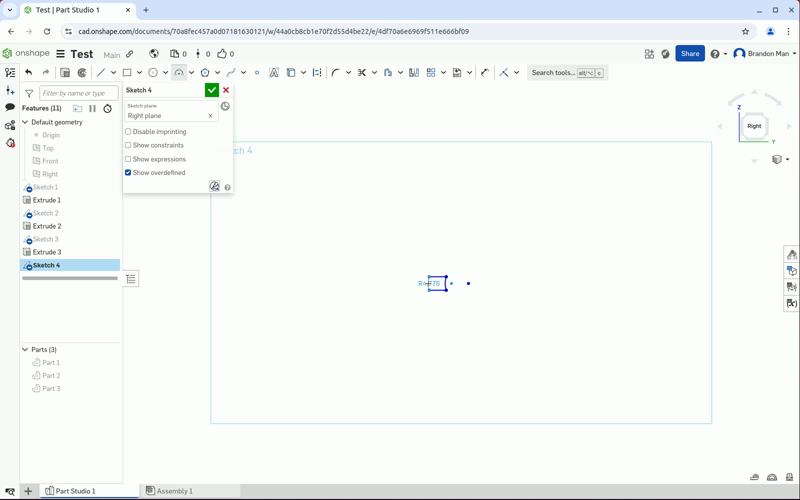
key_up(shift)
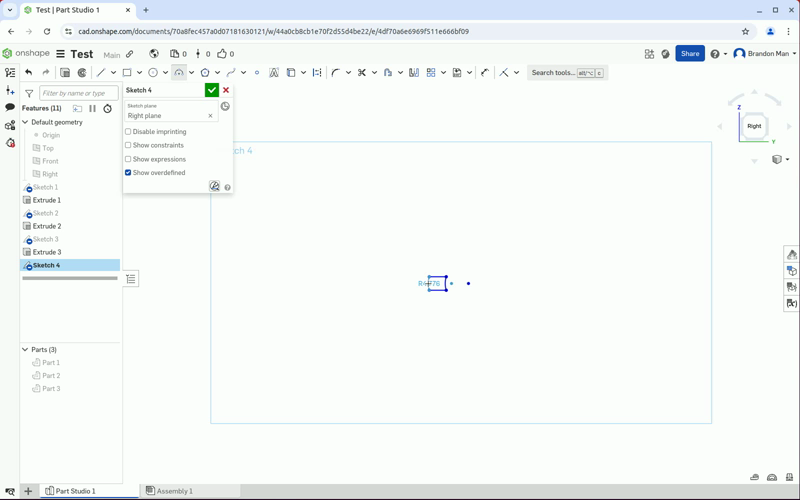
key(esc)
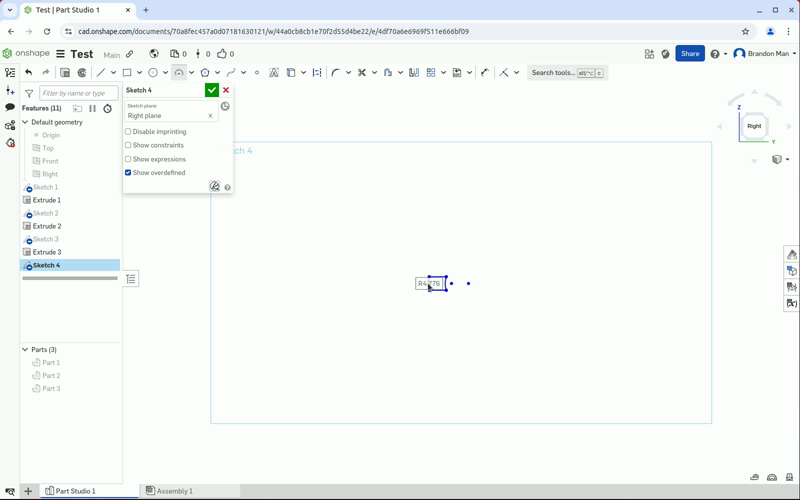
mouse_move(430, 281)
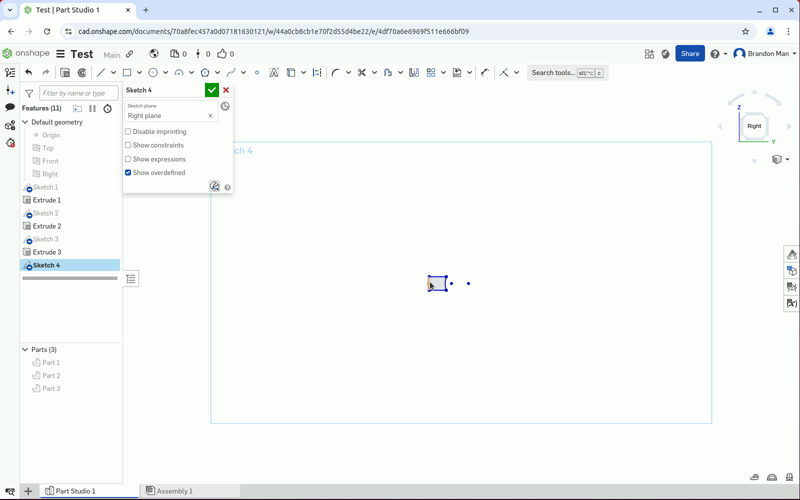
scroll(6)
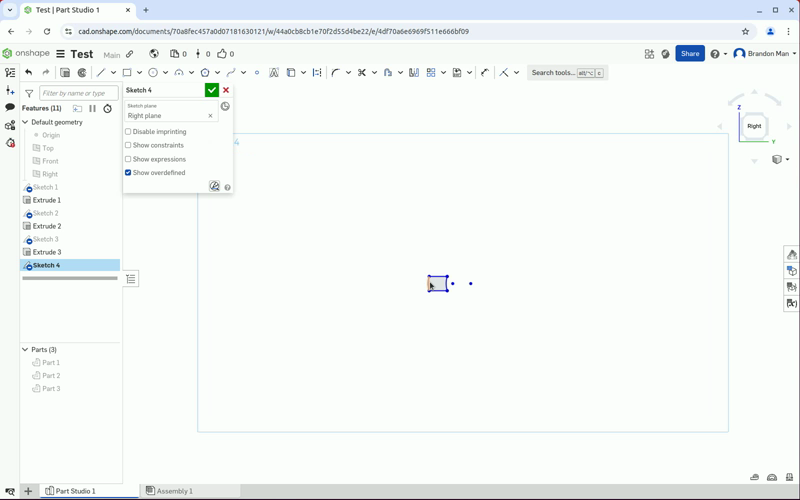
scroll(6)
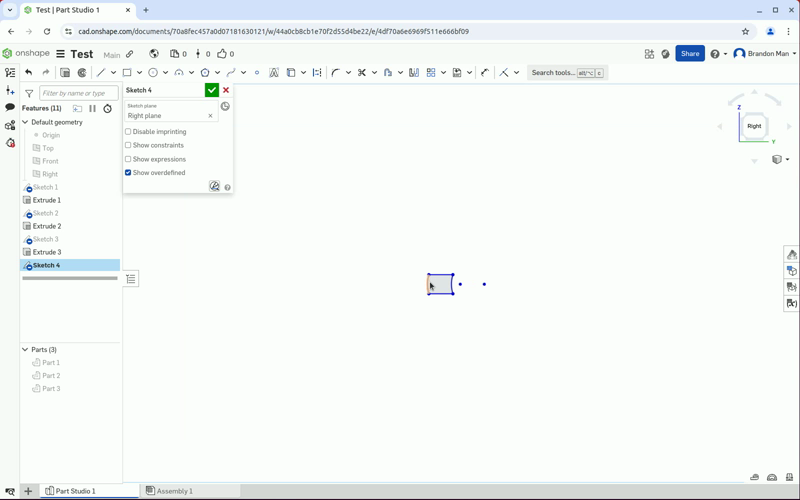
scroll(6)
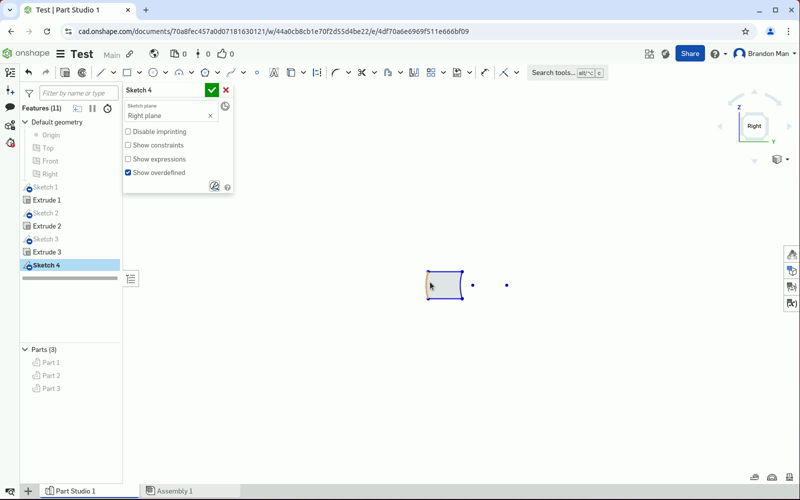
scroll(6)
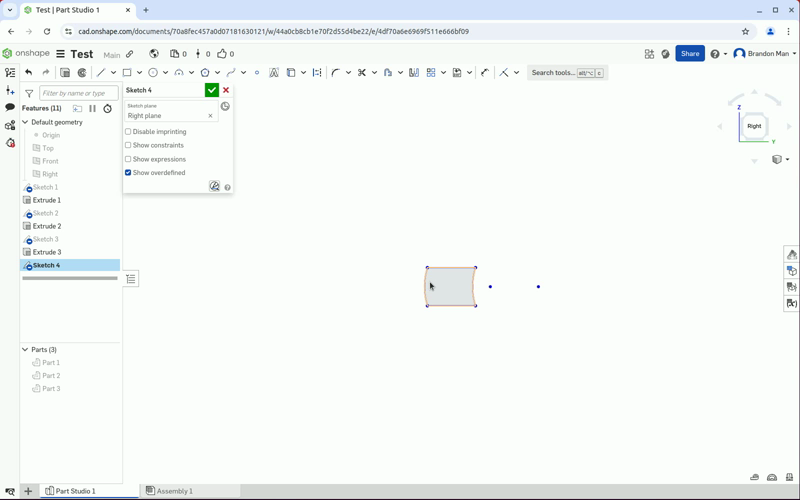
scroll(6)
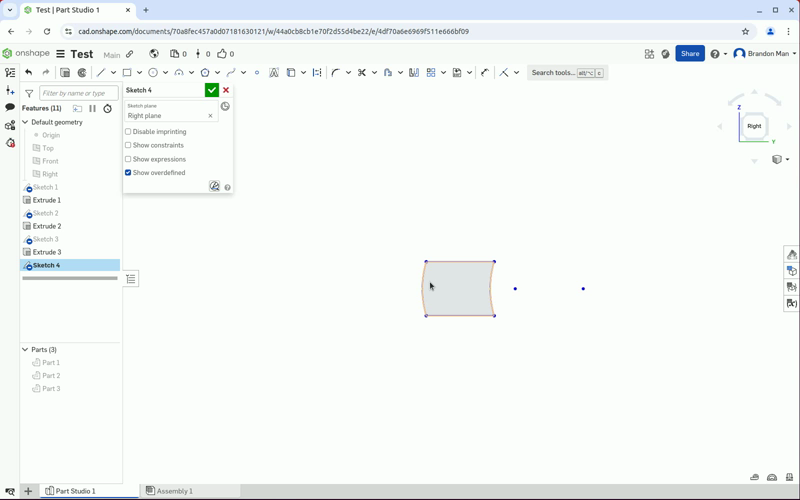
scroll(6)
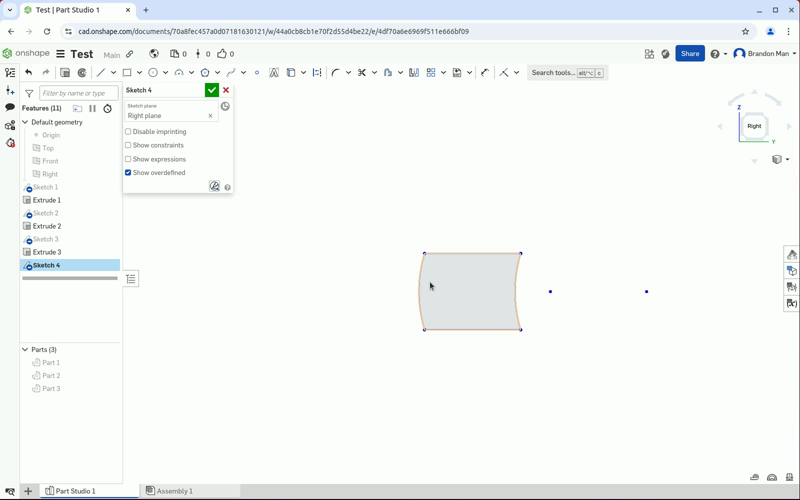
scroll(6)
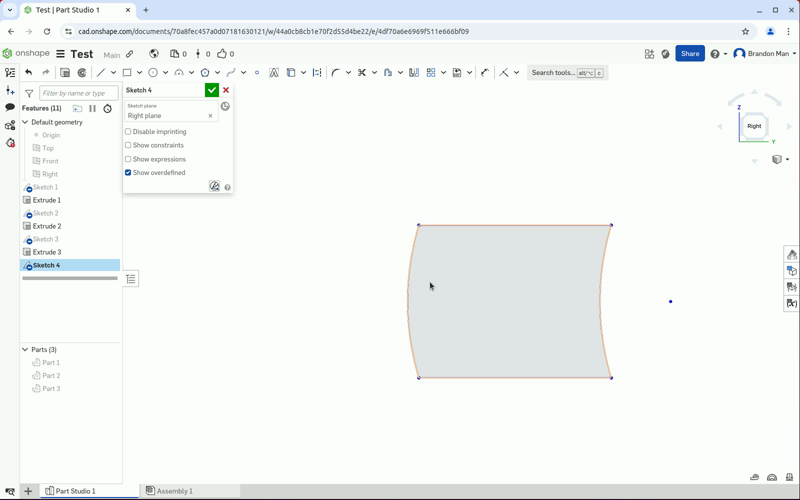
click(430, 281)
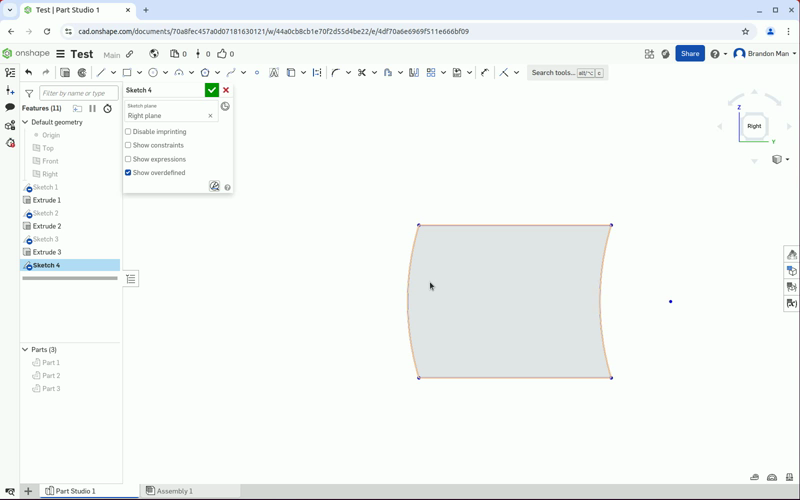
scroll(-6)
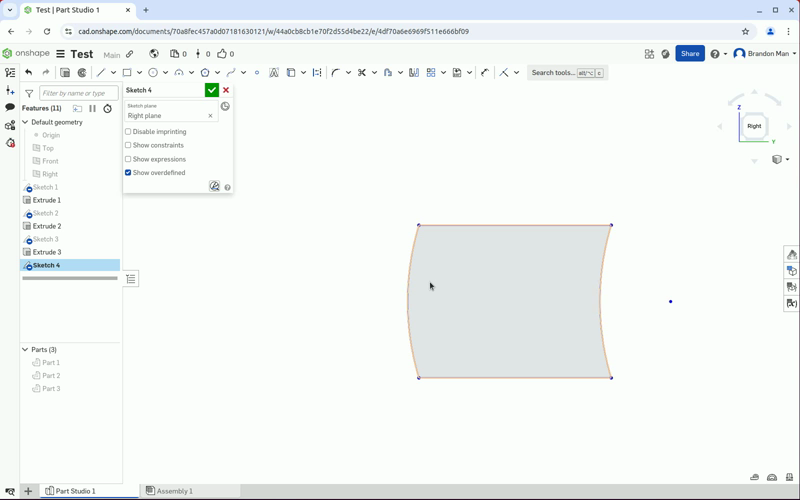
scroll(-6)
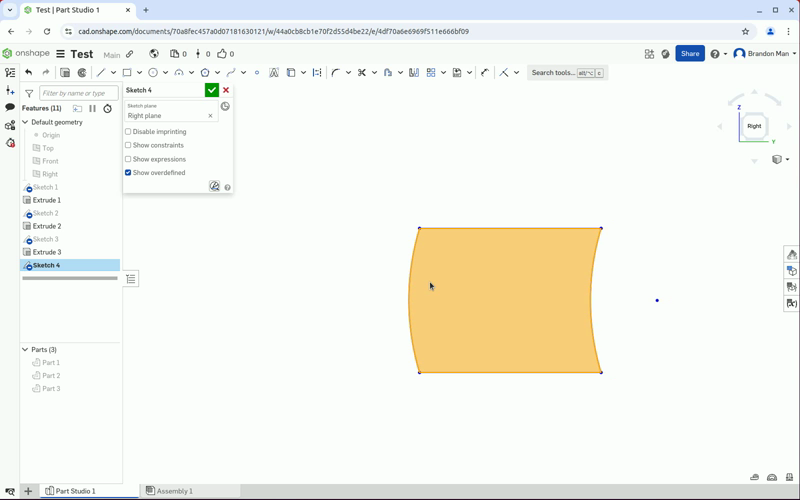
scroll(-6)
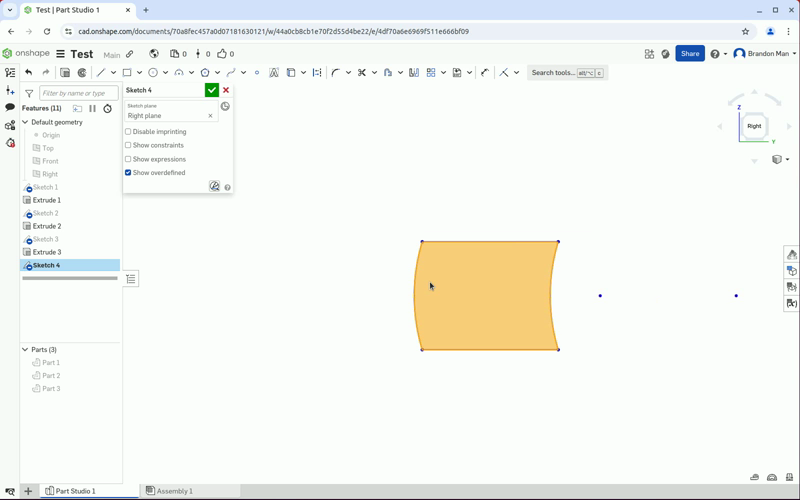
scroll(-6)
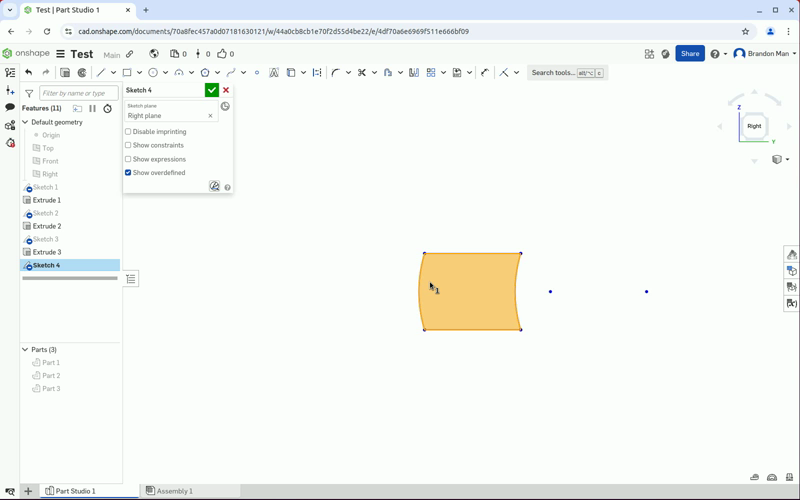
scroll(-6)
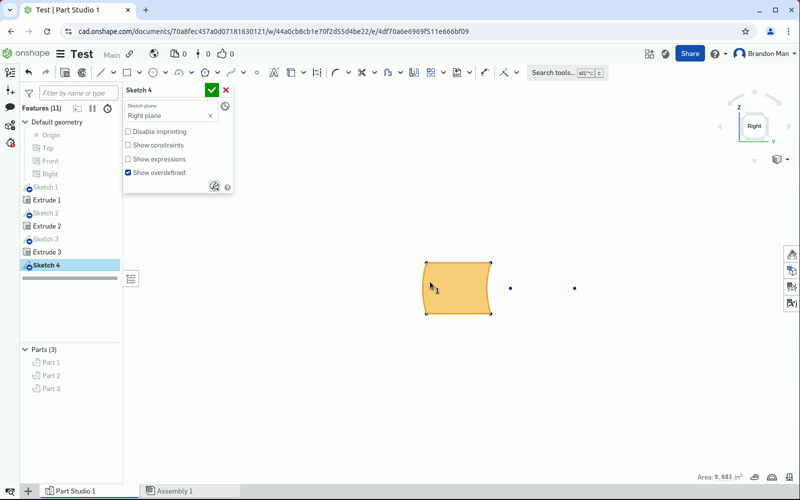
scroll(-6)
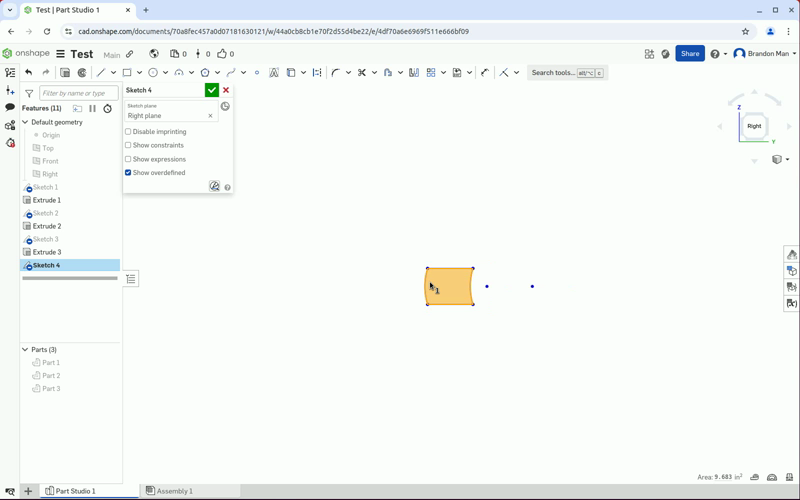
scroll(-6)
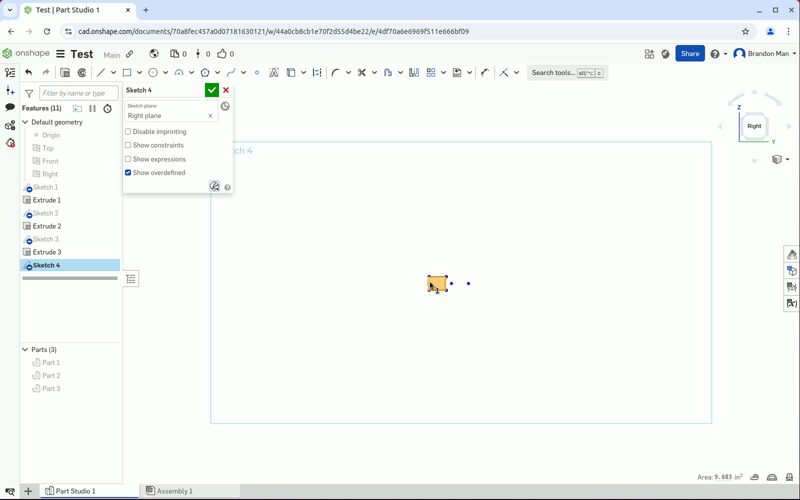
mouse_move(73, 352)
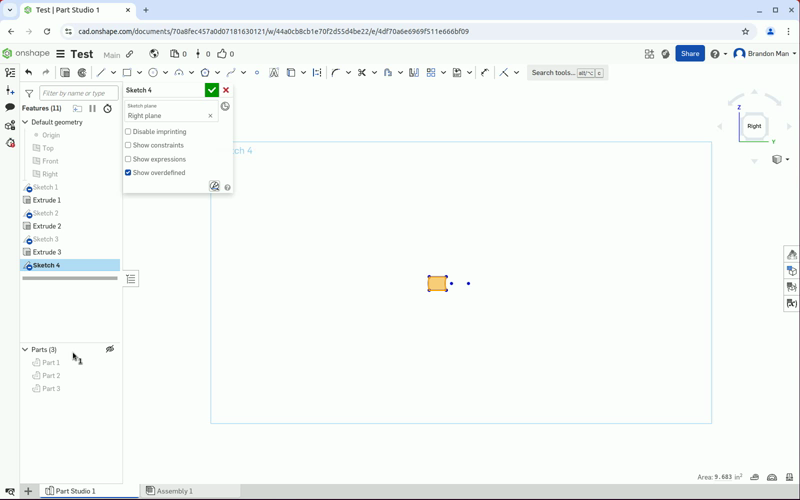
key(shift+y)
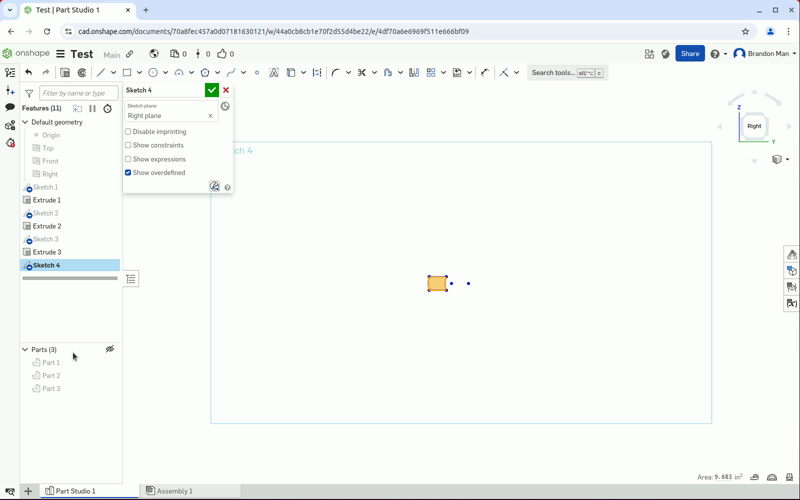
key(shift+e)
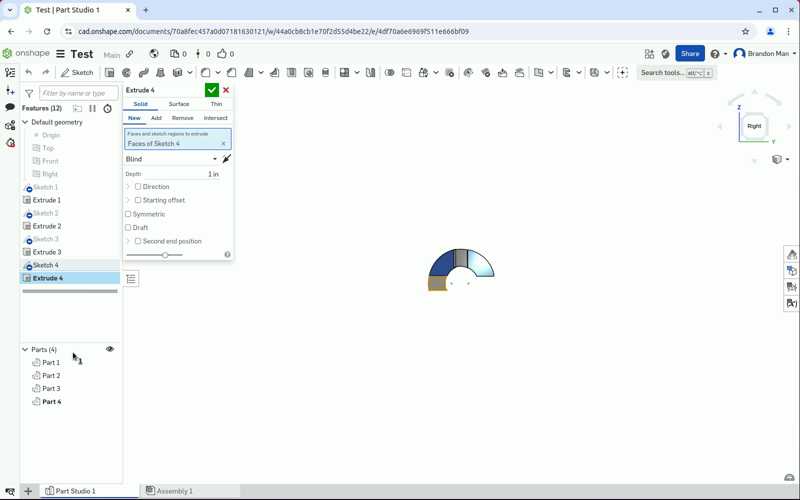
mouse_move(143, 106)
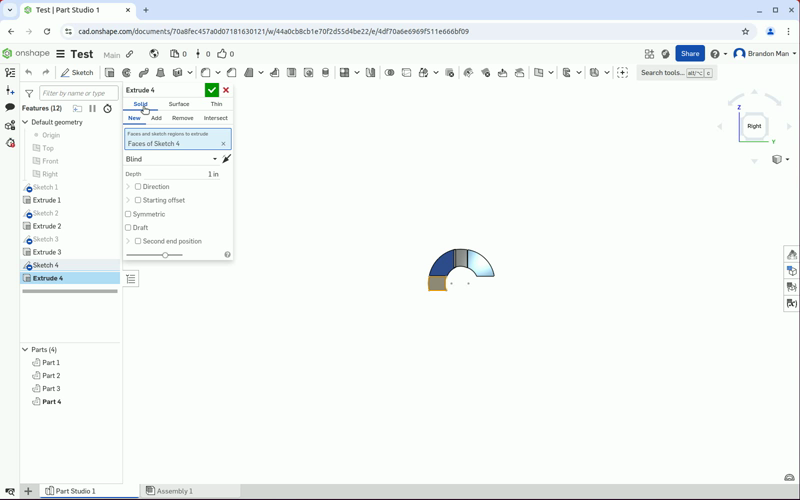
click(143, 106)
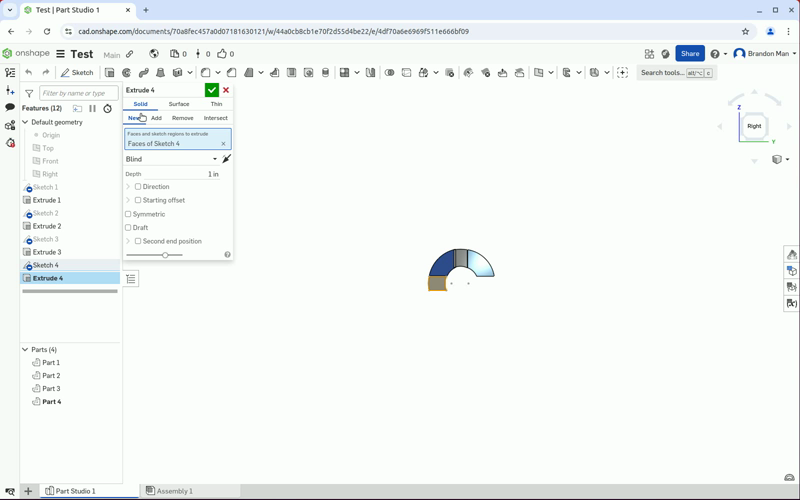
mouse_move(137, 120)
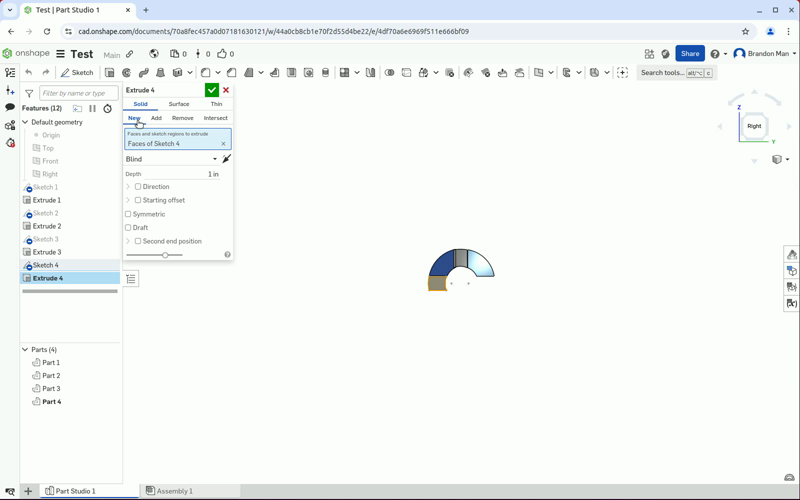
click(137, 120)
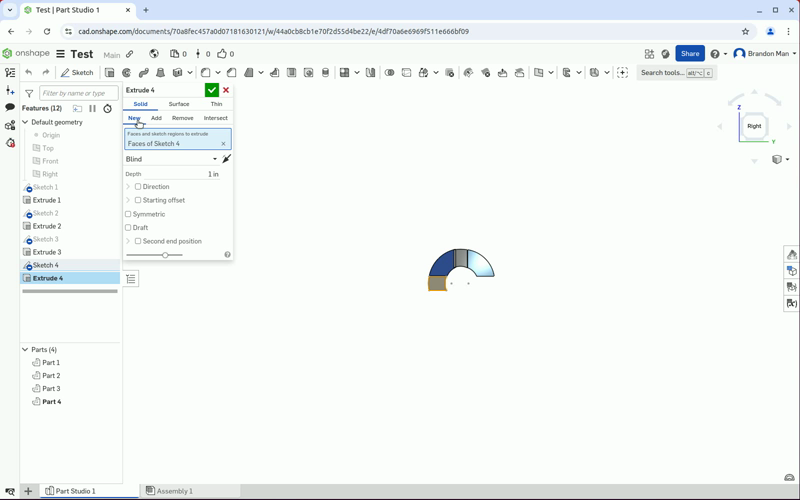
key(tab, 4)
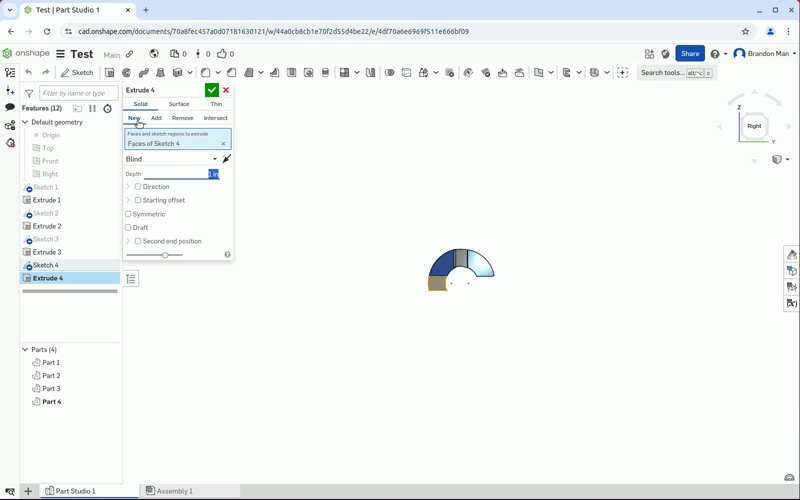
text(13.239)
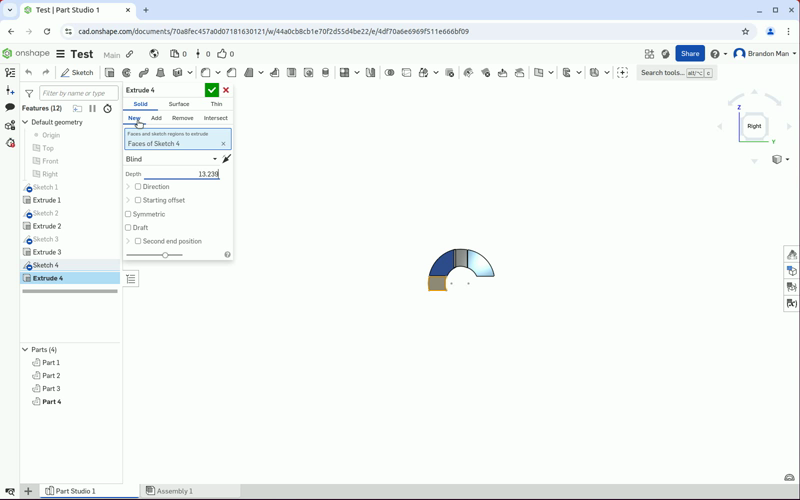
key(enter)
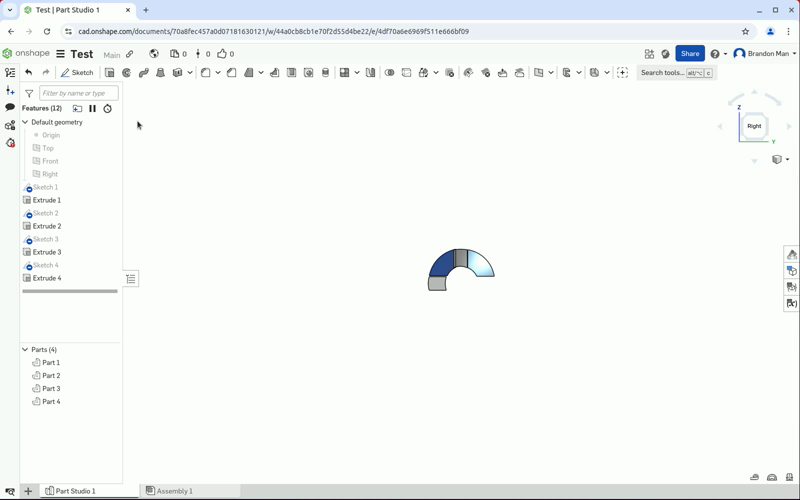
key(shift+h)
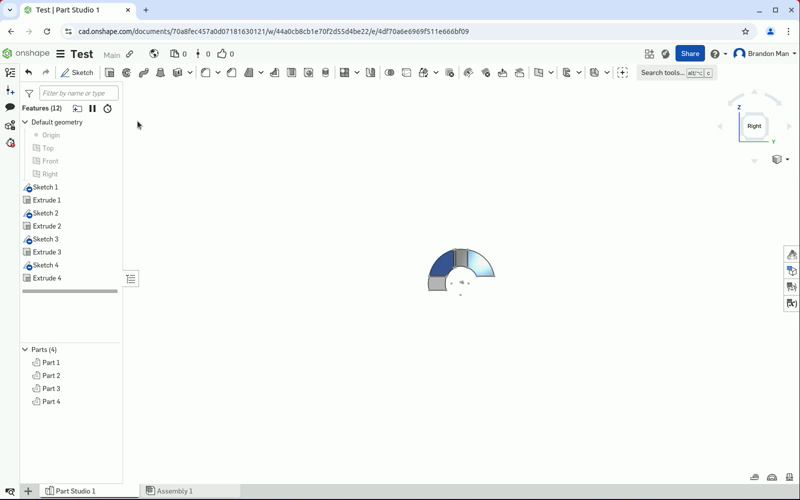
key(shift+h)
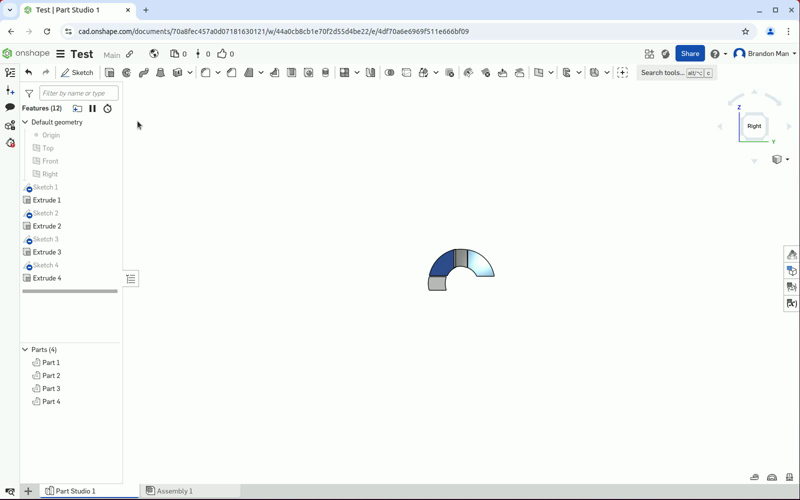
mouse_move(73, 189)
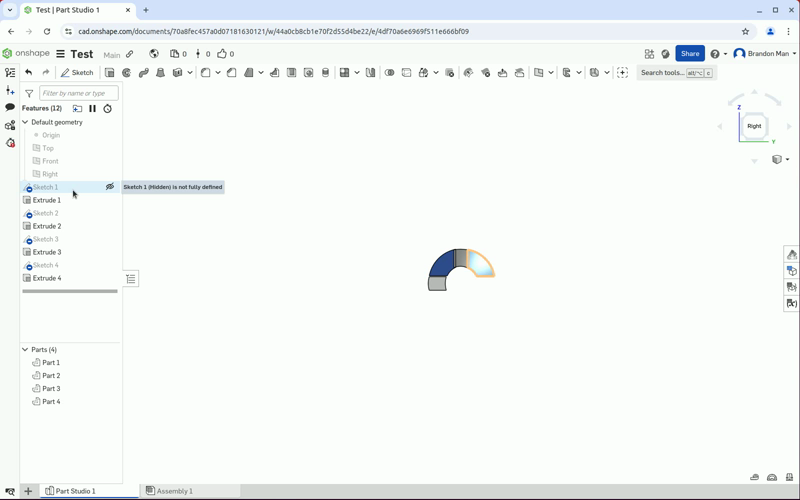
click(73, 189)
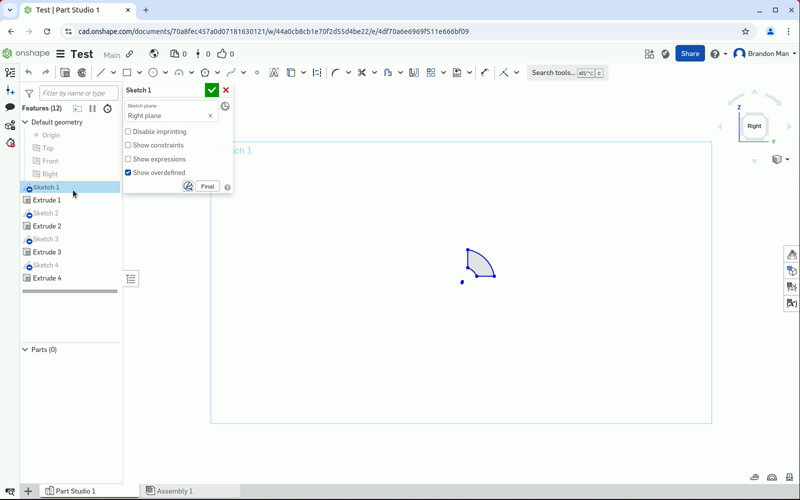
mouse_move(229, 92)
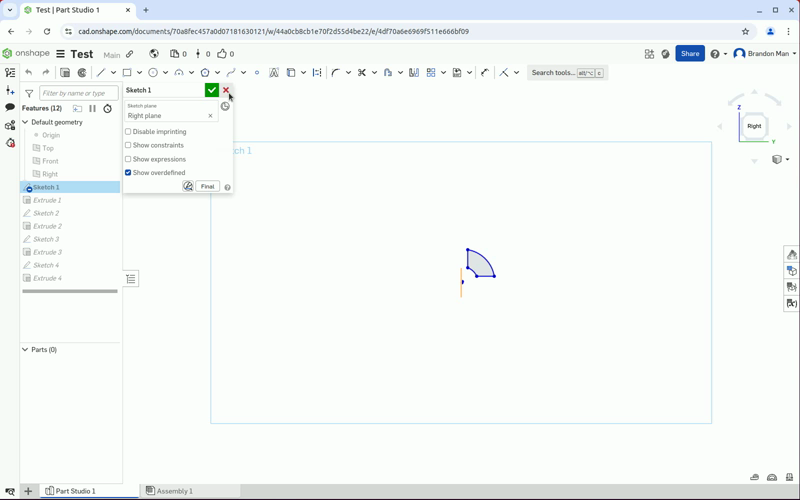
click(229, 92)
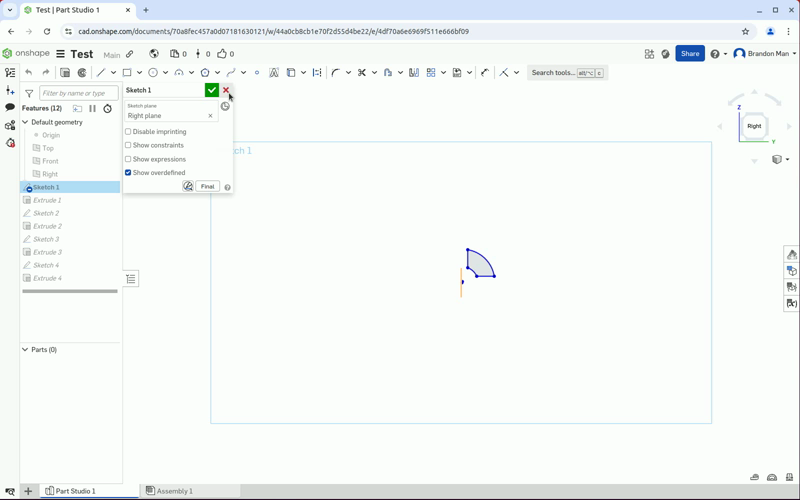
key(shift+s)
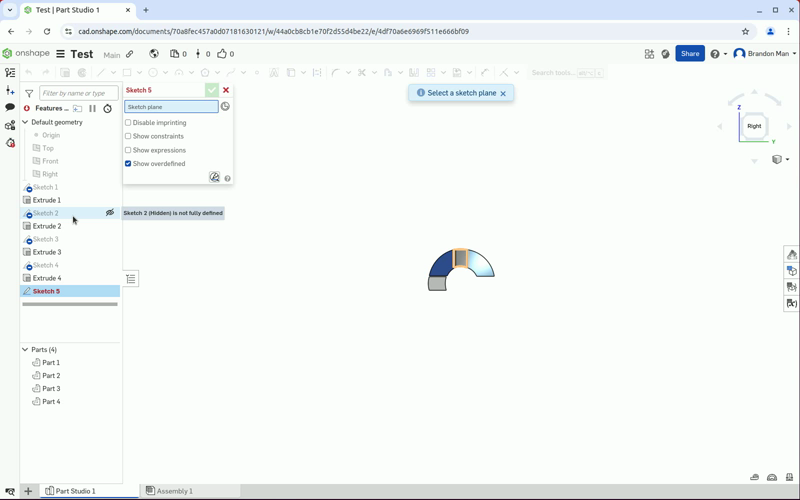
scroll(3)
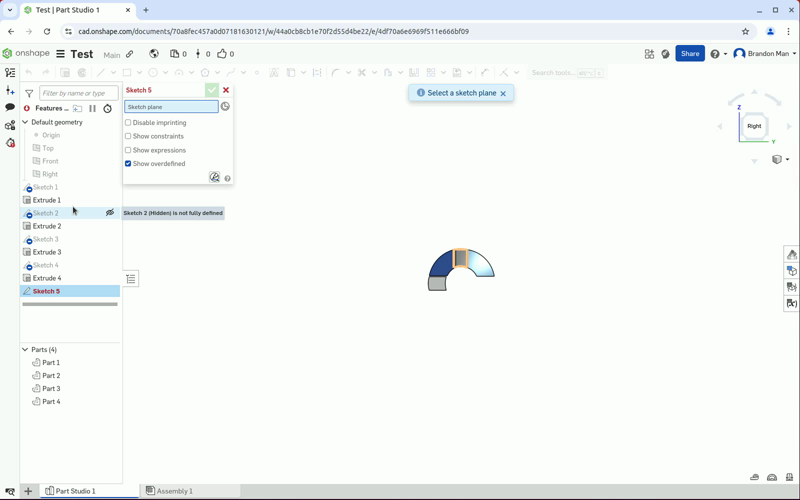
mouse_move(73, 176)
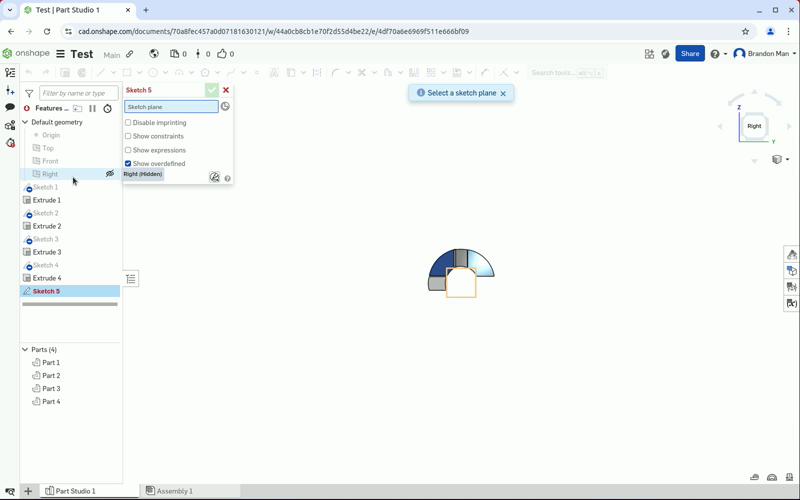
click(73, 176)
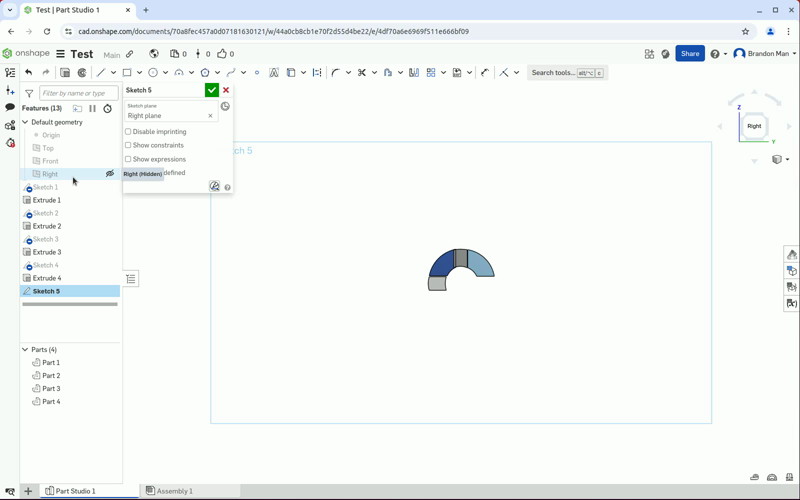
mouse_move(73, 352)
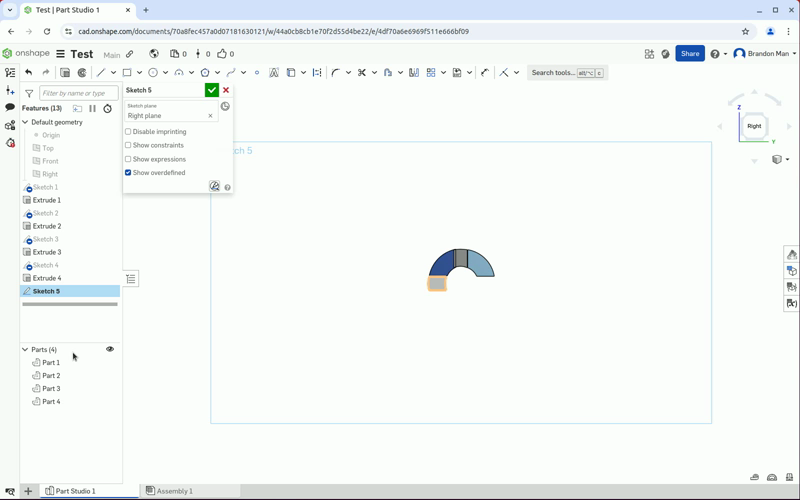
key(y)
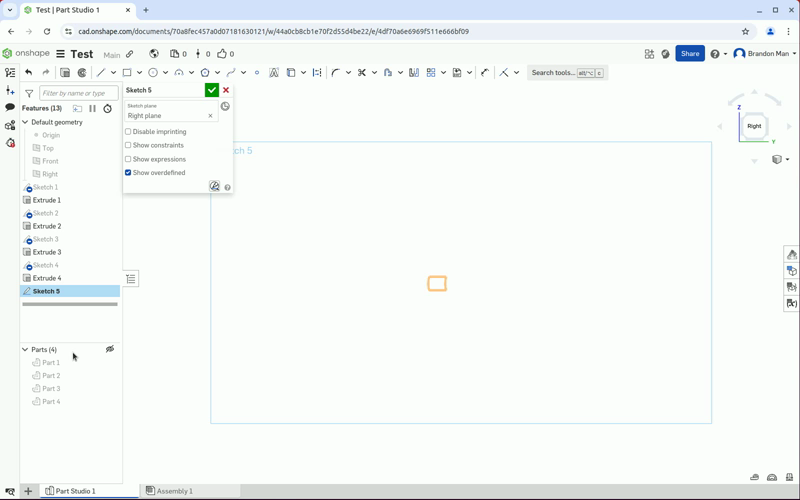
key(a)
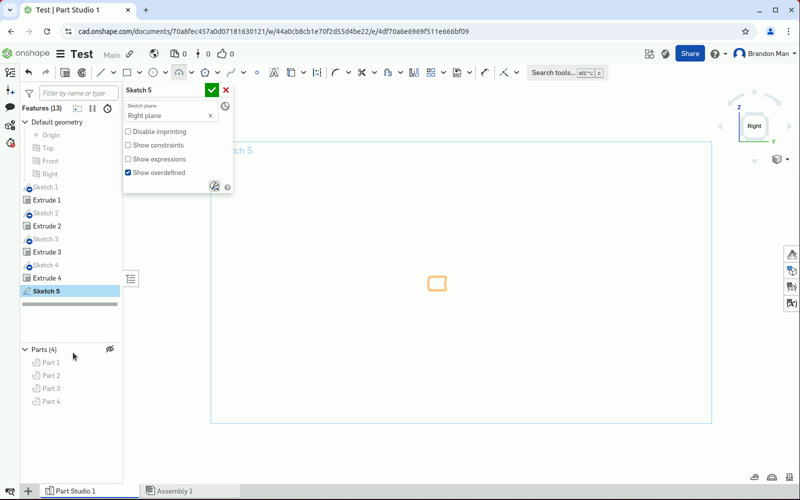
key_down(shift)
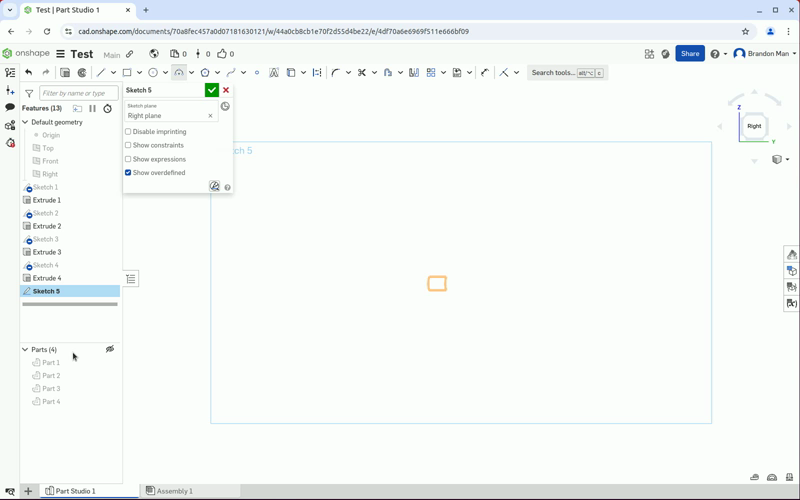
mouse_move(429, 290)
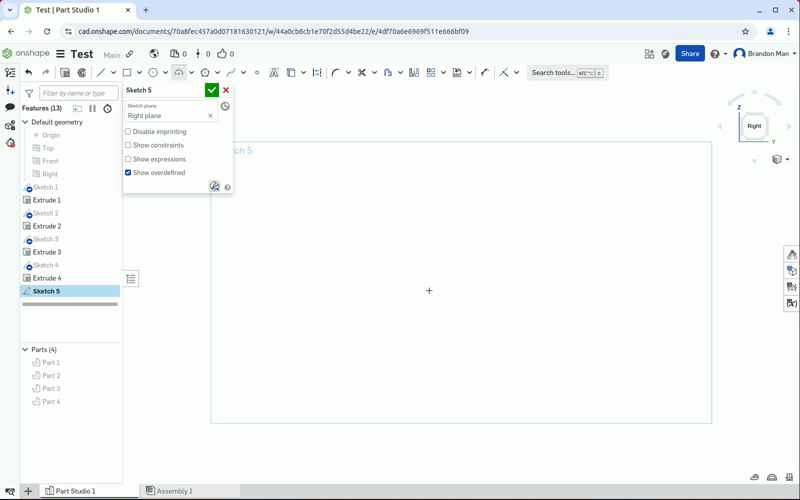
click(429, 290)
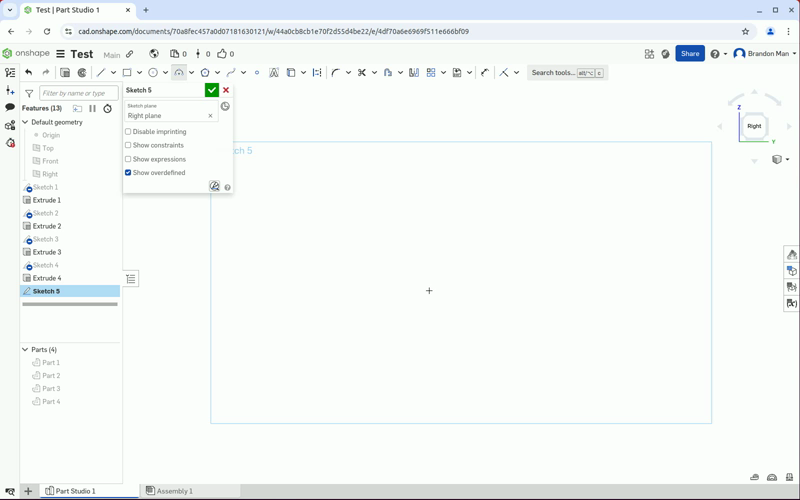
key_up(shift)
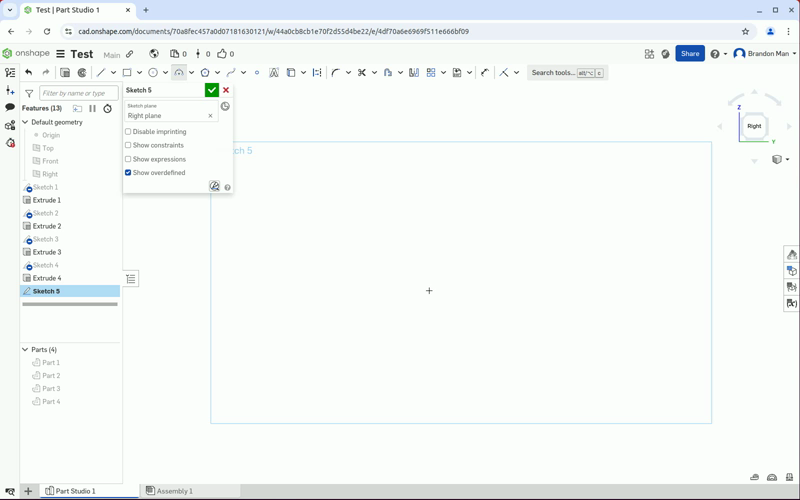
key_down(shift)
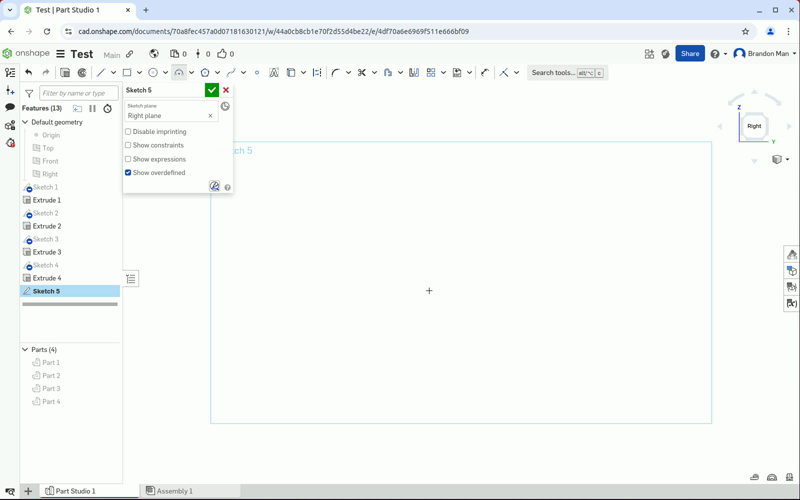
mouse_move(455, 316)
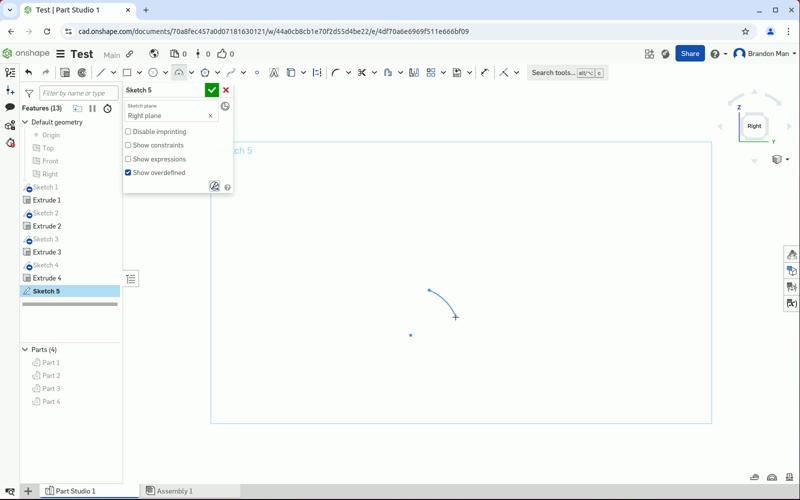
click(455, 316)
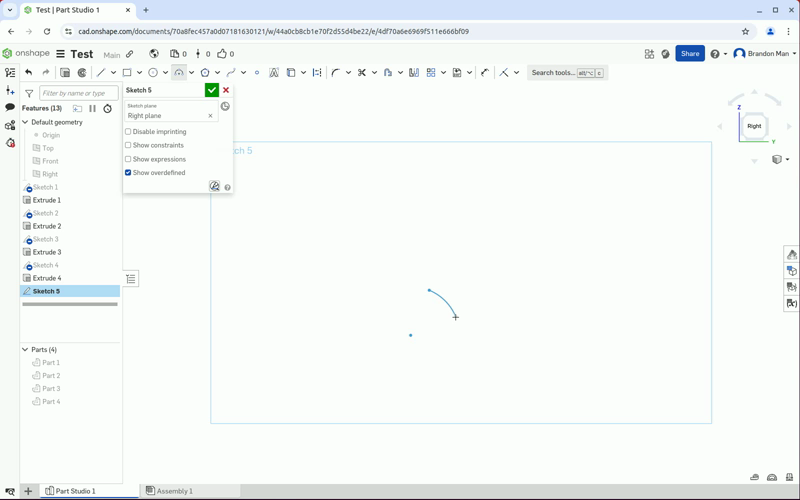
mouse_move(438, 307)
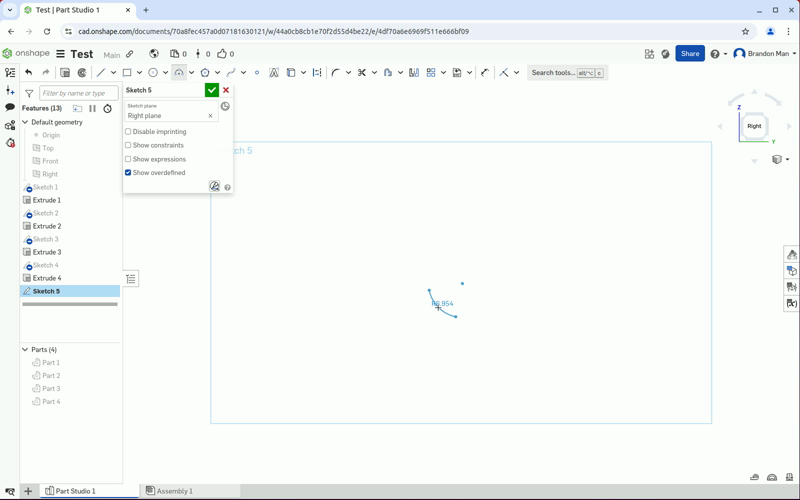
click(438, 307)
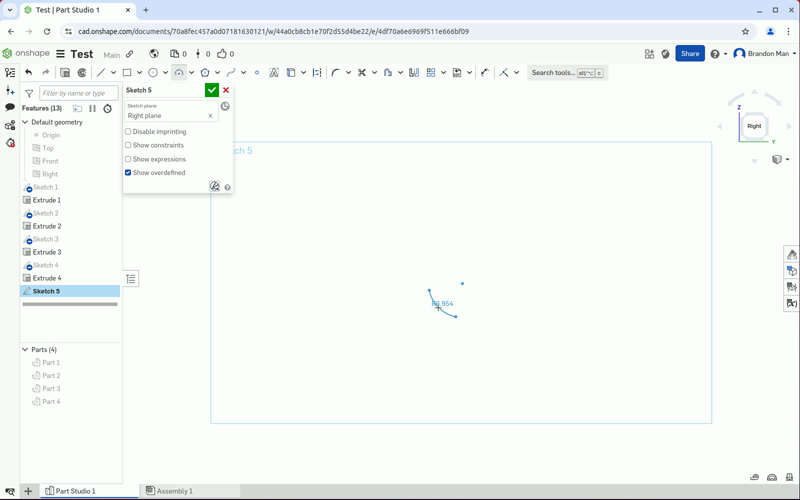
key_up(shift)
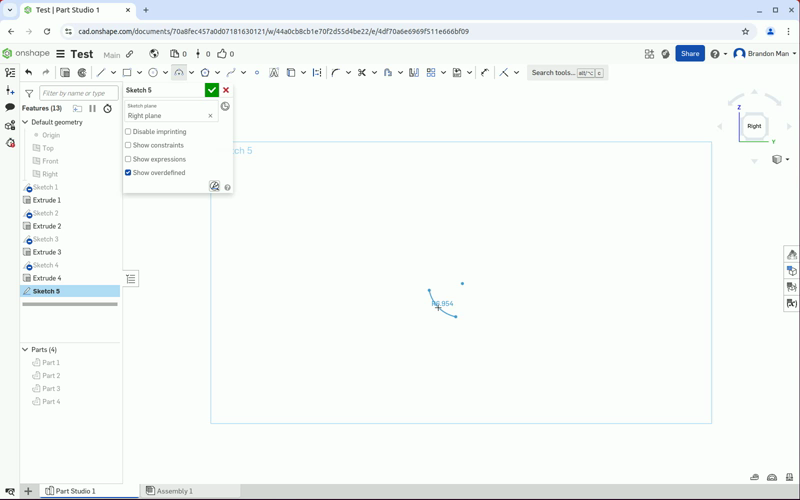
key(esc)
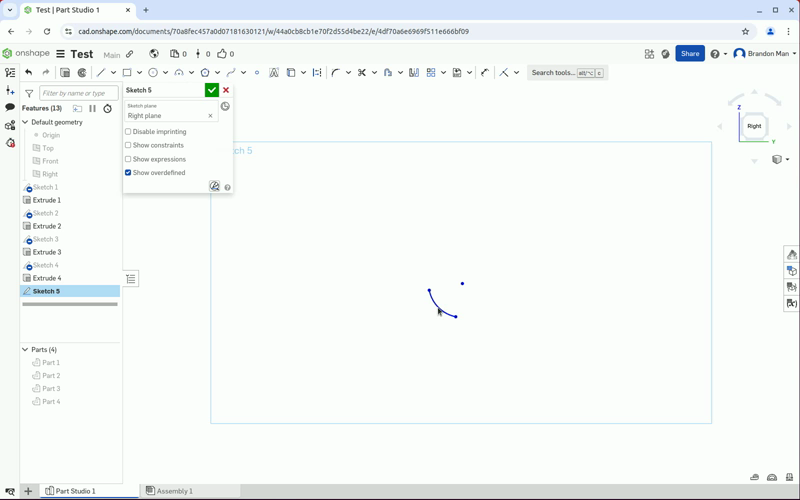
key(l)
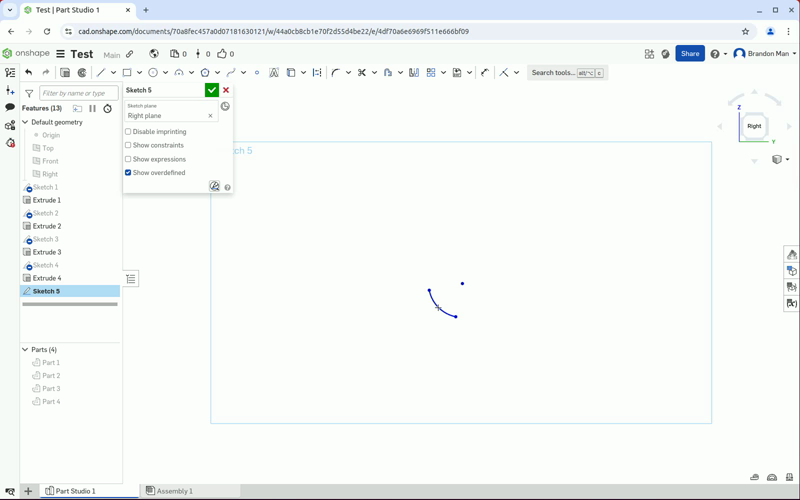
mouse_move(455, 316)
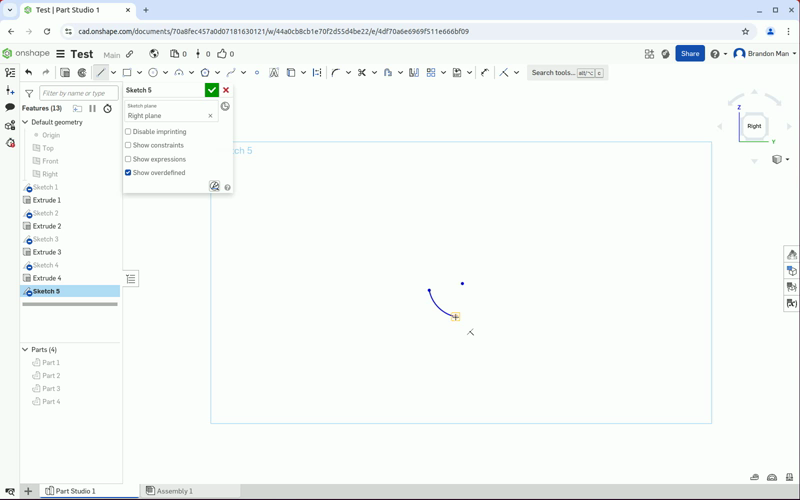
click(455, 316)
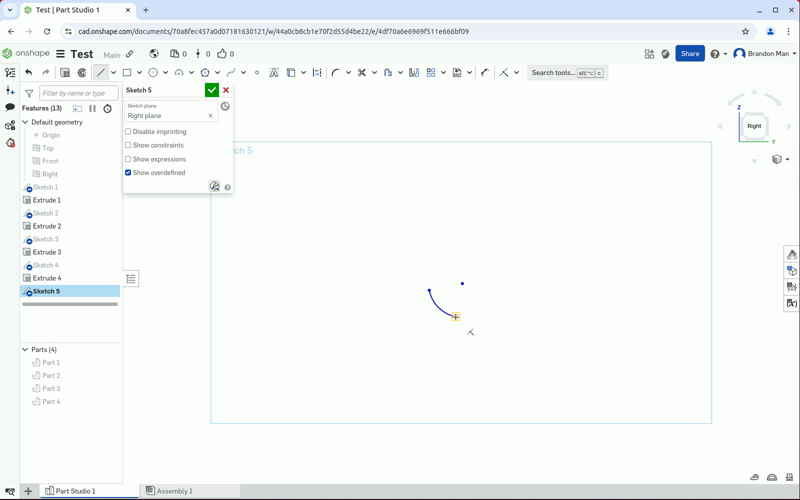
key_down(shift)
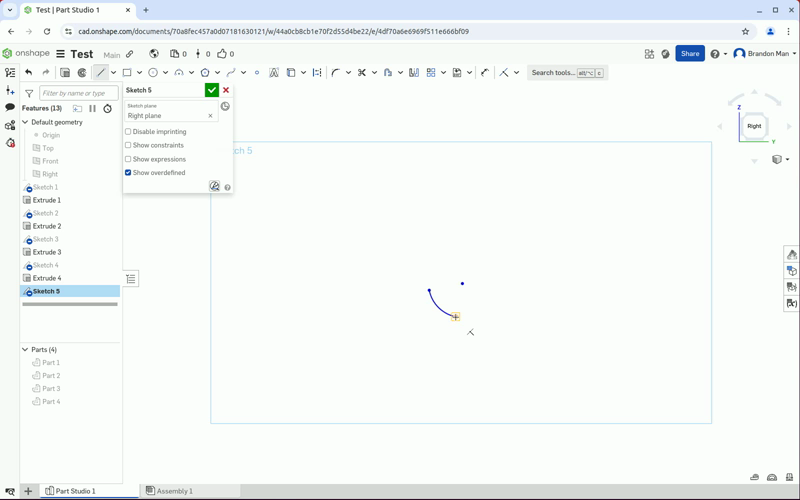
mouse_move(485, 316)
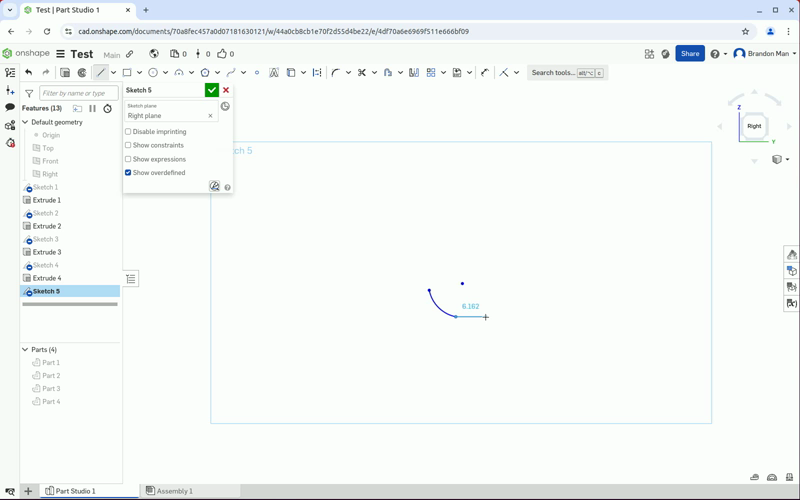
mouse_move(455, 298)
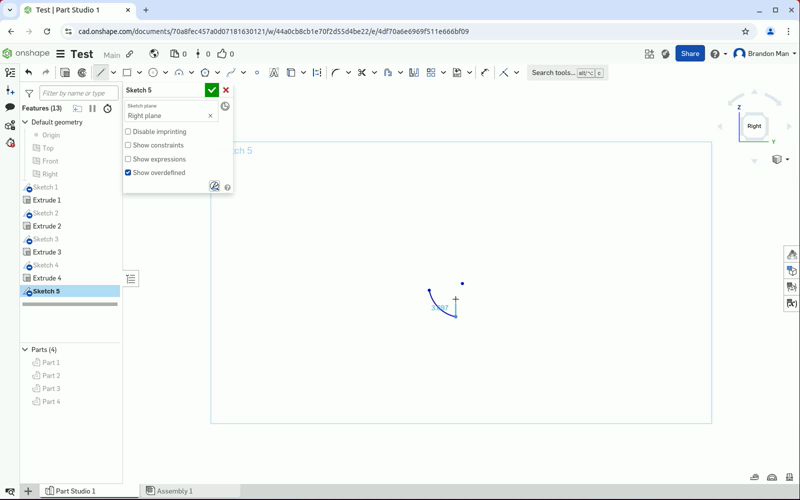
click(455, 298)
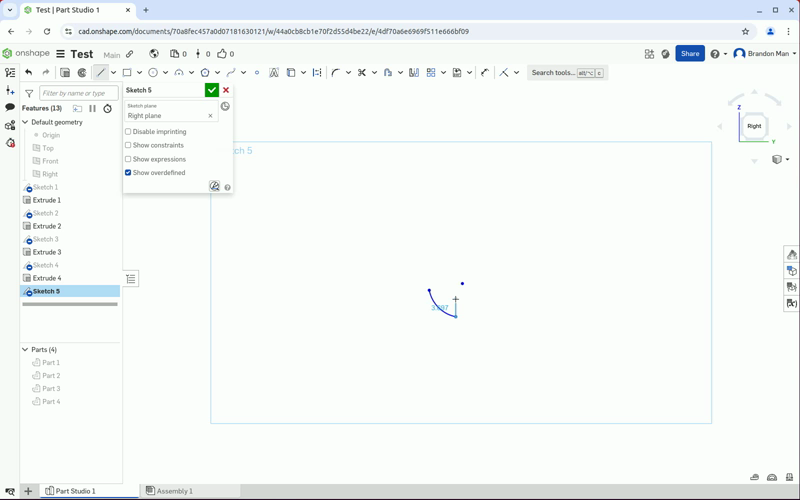
key_up(shift)
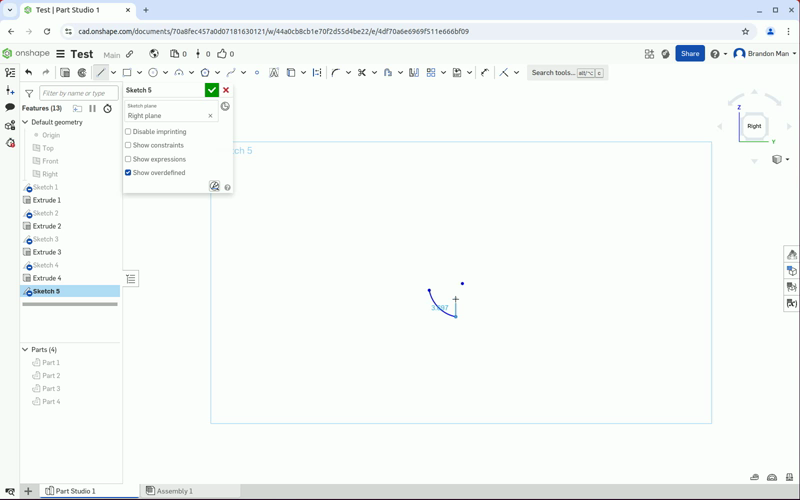
key(esc)
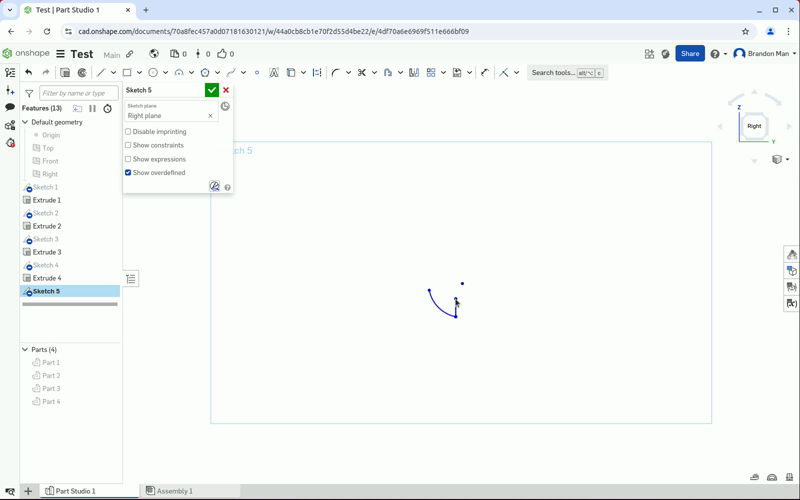
key(a)
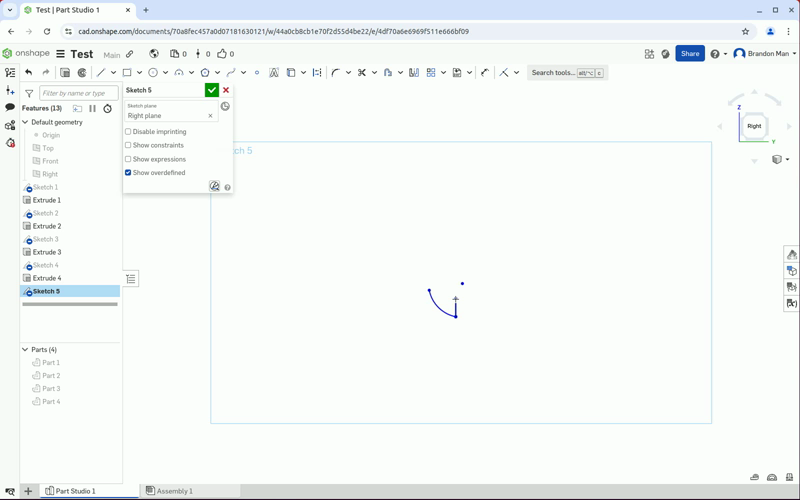
mouse_move(455, 298)
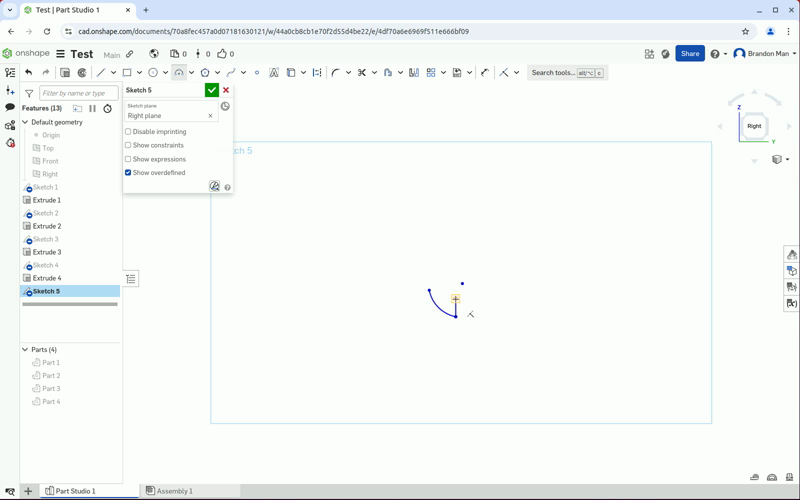
click(455, 298)
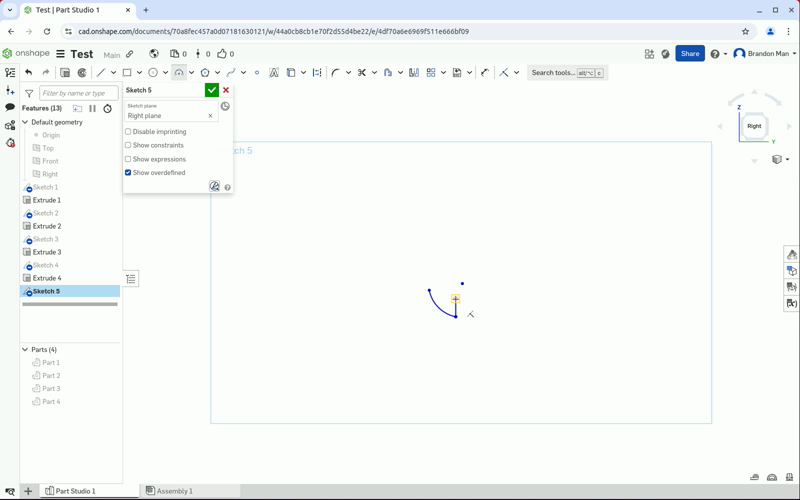
key_down(shift)
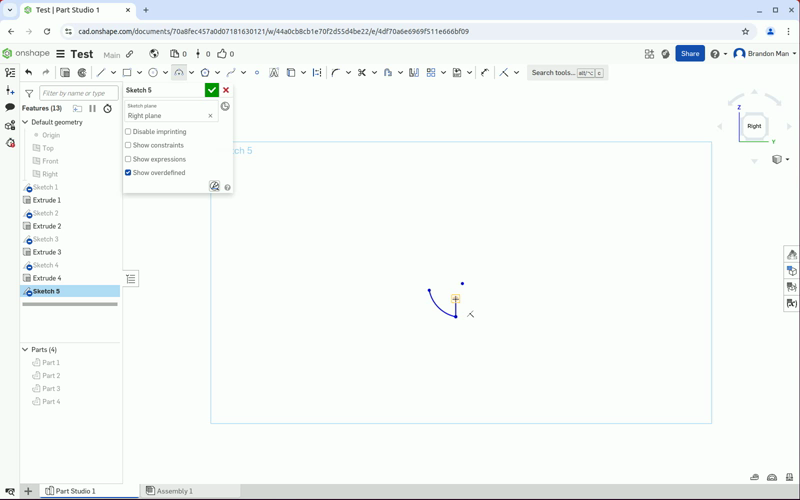
mouse_move(447, 290)
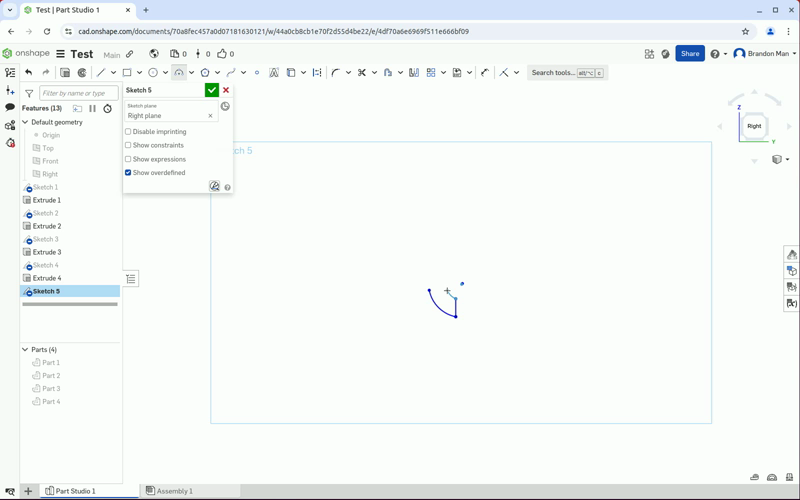
click(447, 290)
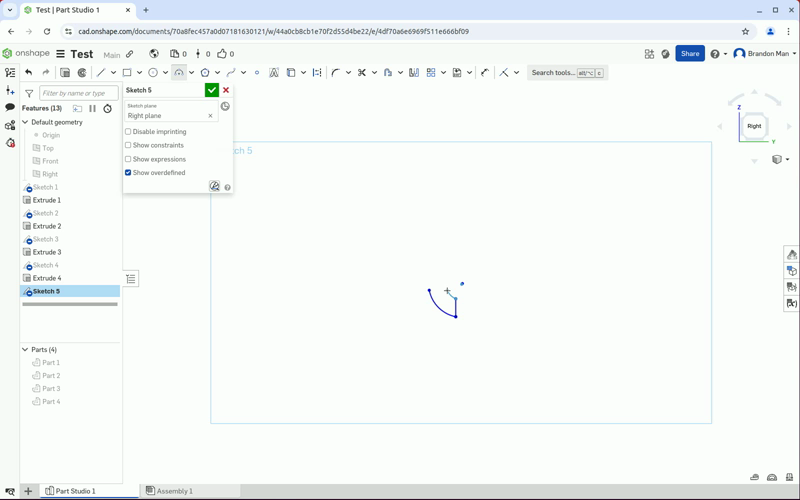
mouse_move(450, 295)
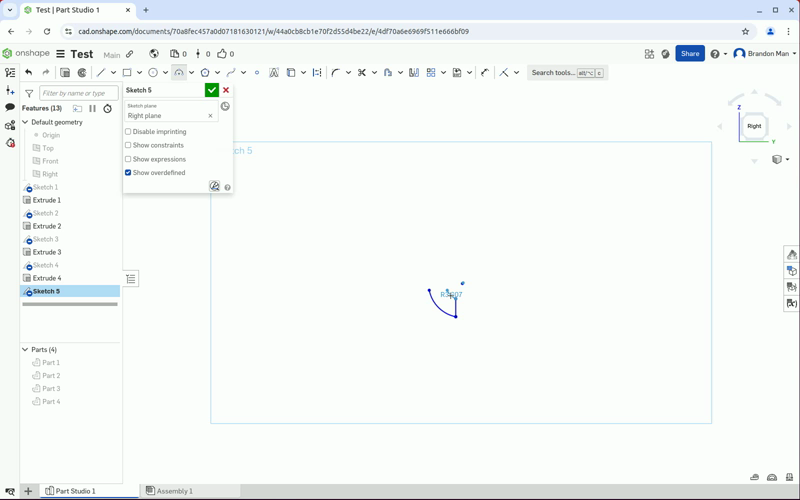
click(450, 295)
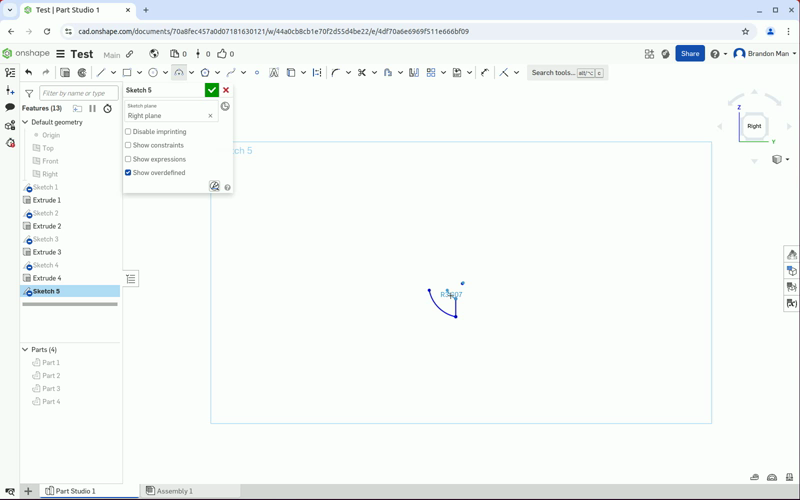
key_up(shift)
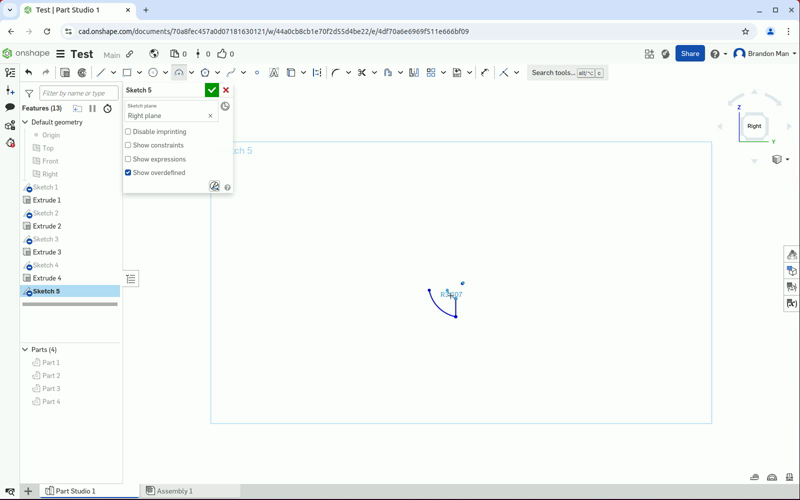
key(esc)
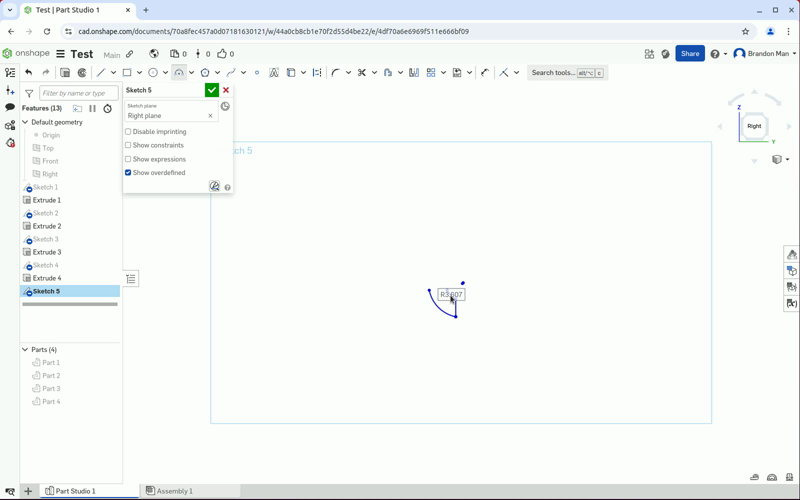
key(l)
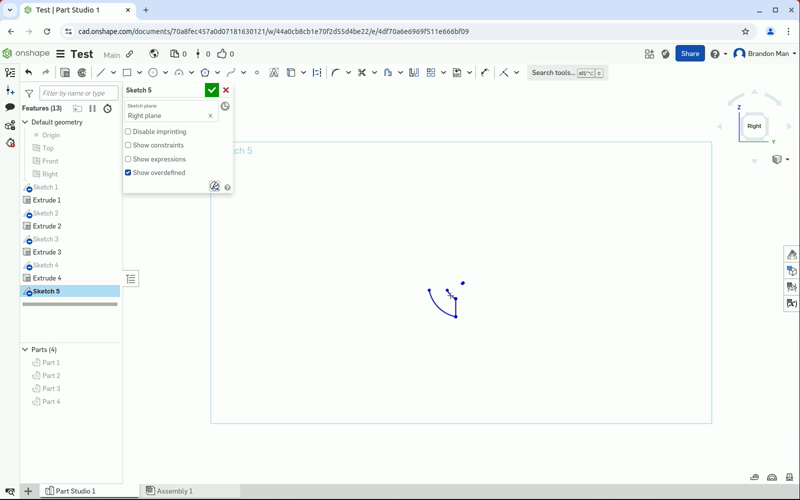
mouse_move(447, 290)
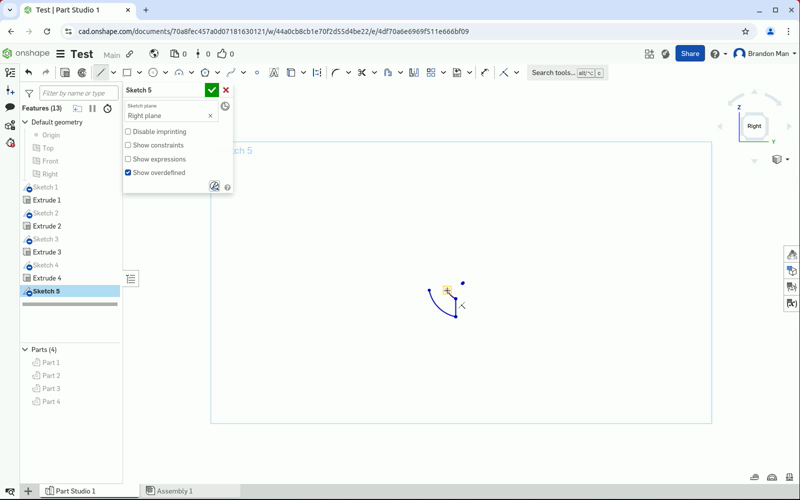
click(447, 290)
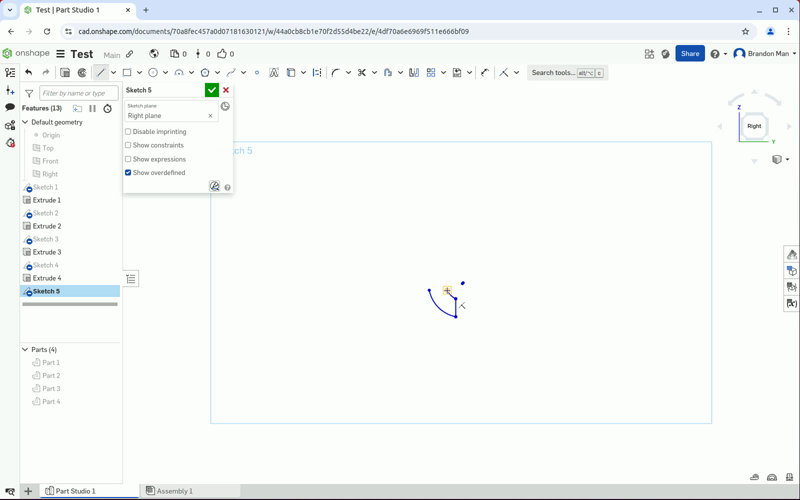
mouse_move(477, 290)
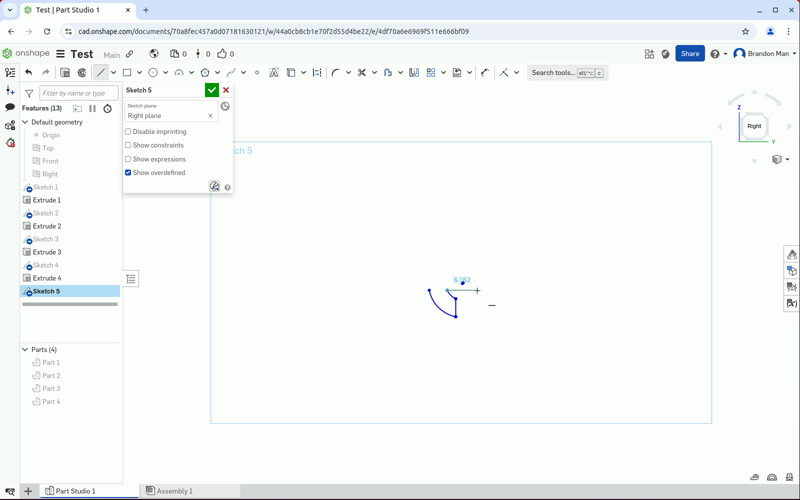
key_down(shift)
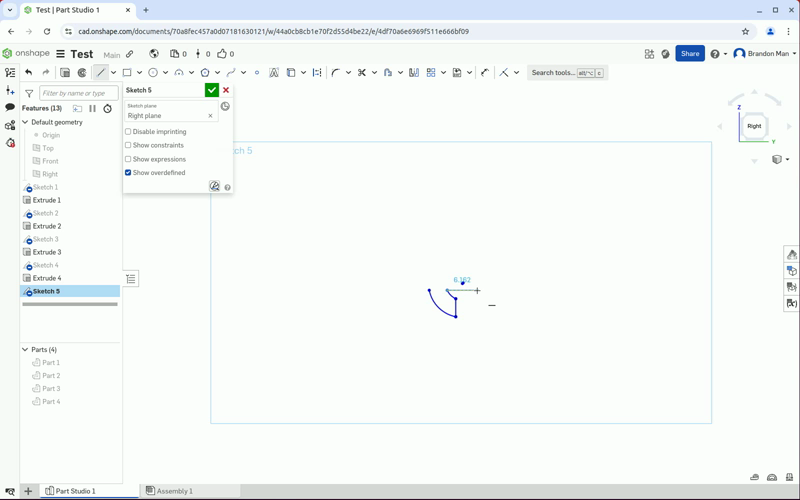
mouse_move(429, 290)
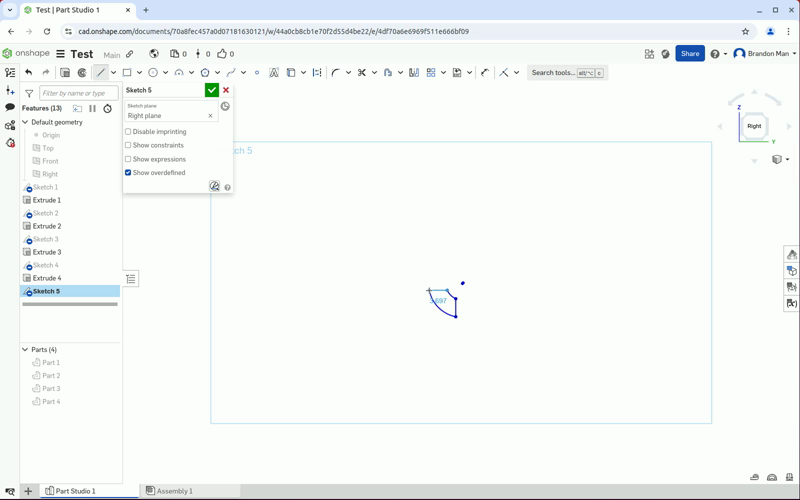
key_up(shift)
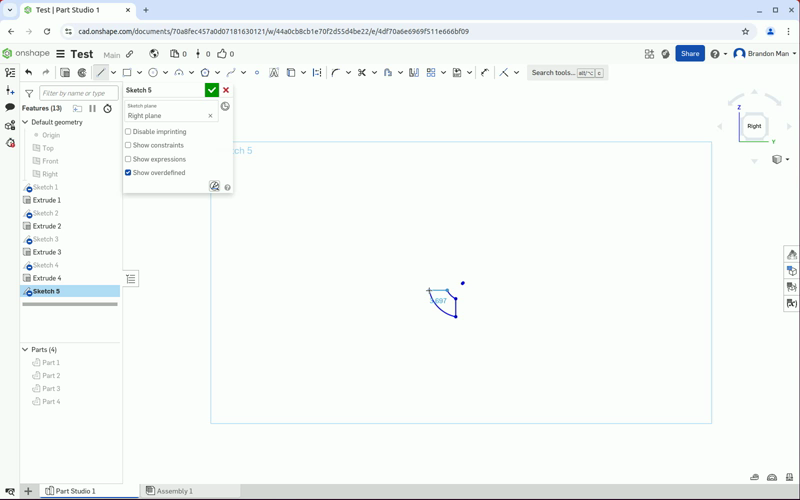
click(429, 290)
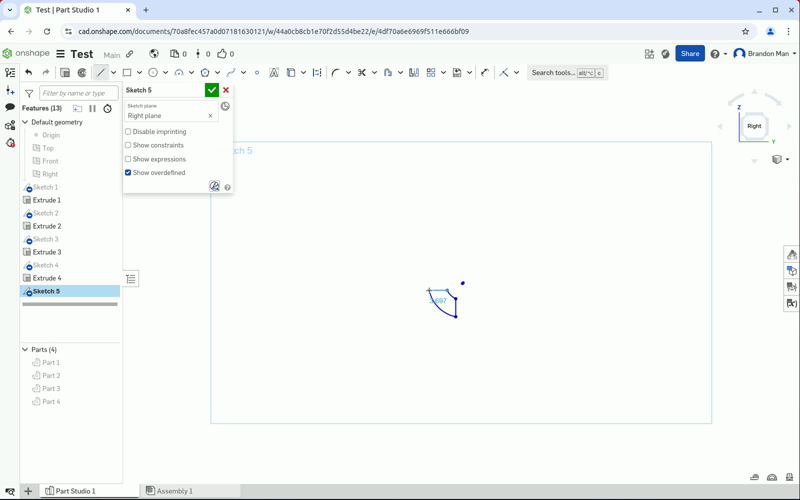
key(esc)
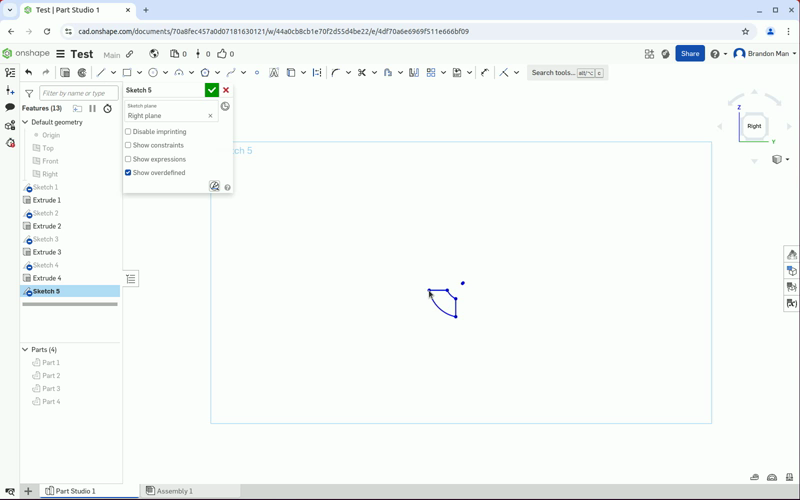
mouse_move(455, 313)
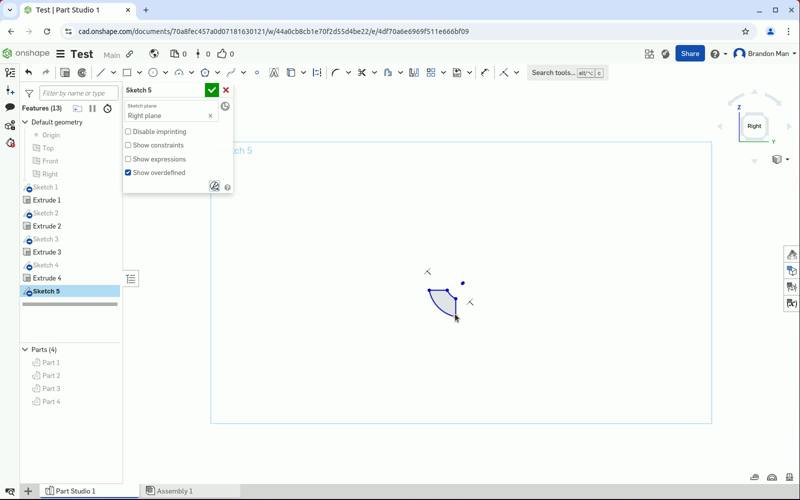
scroll(6)
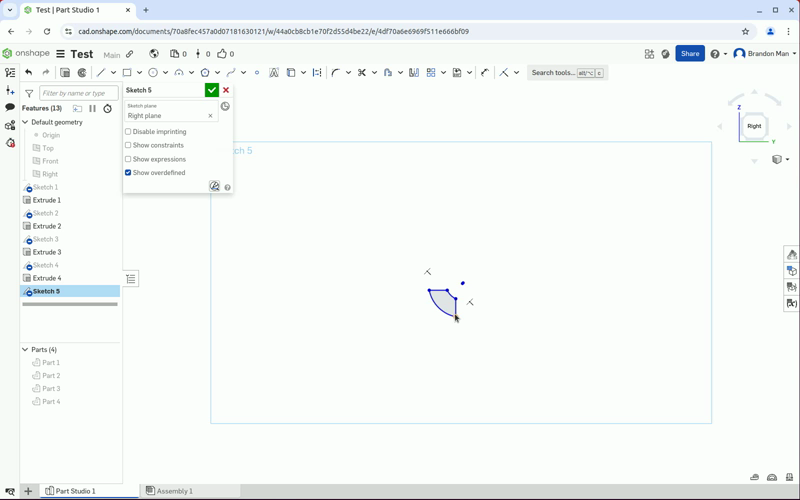
scroll(6)
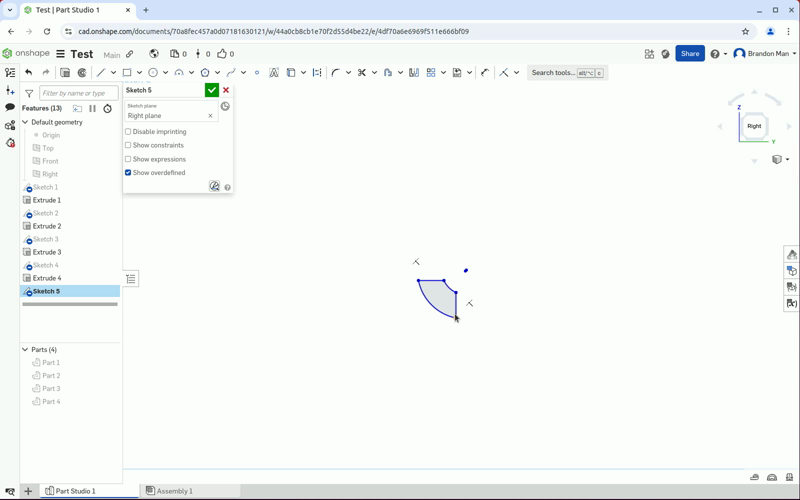
scroll(6)
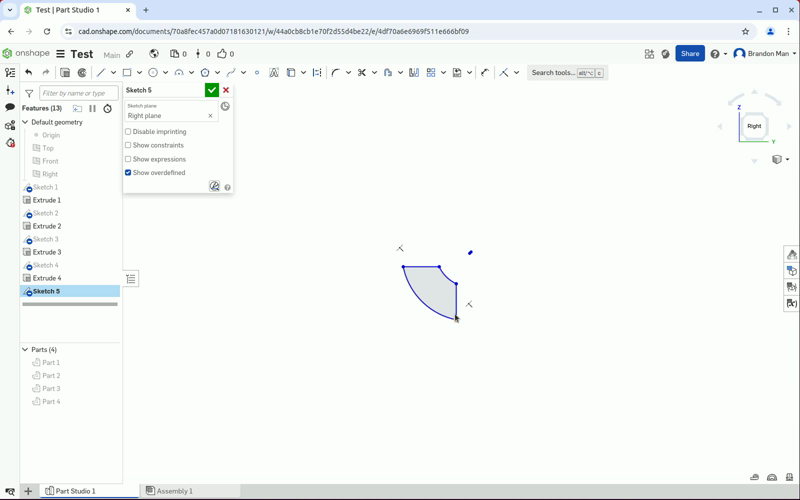
scroll(6)
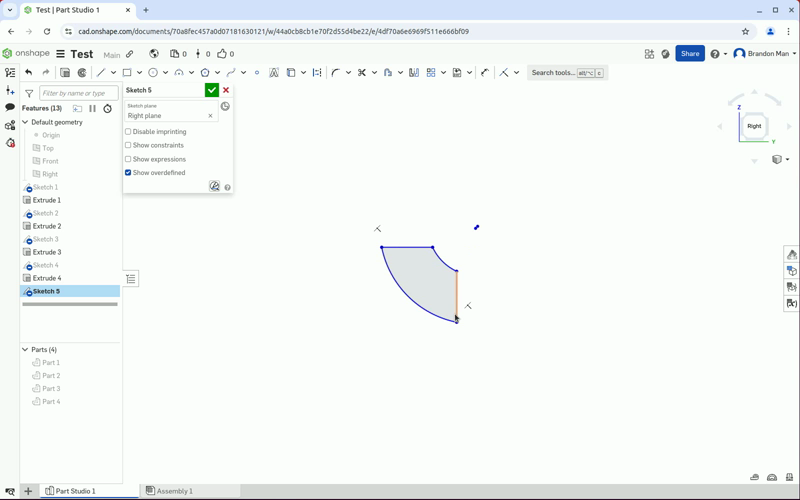
scroll(6)
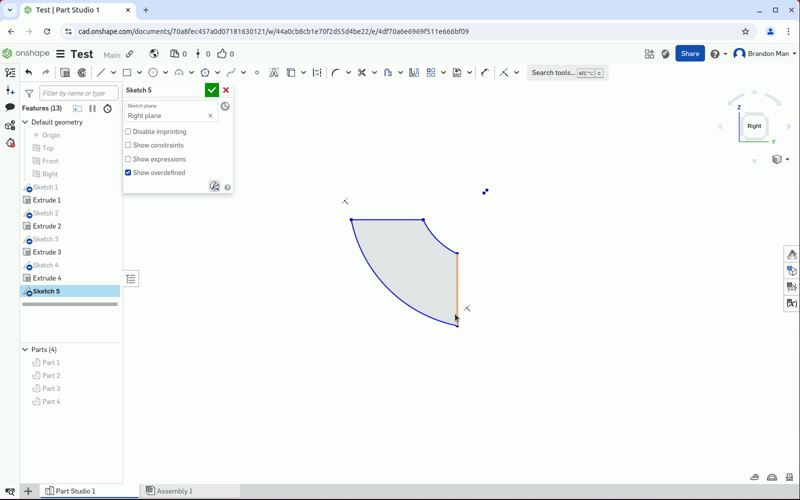
scroll(6)
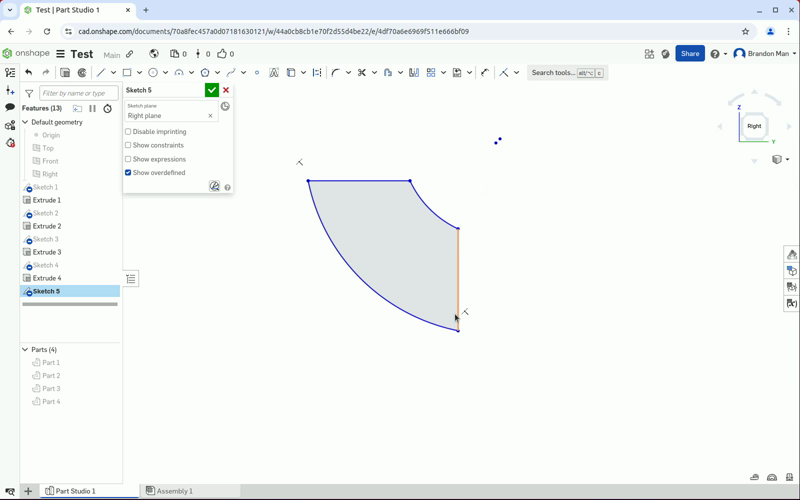
scroll(6)
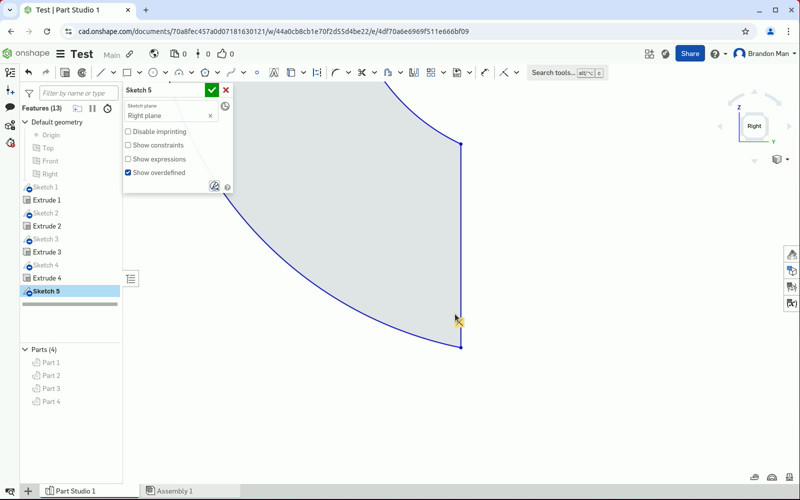
click(455, 313)
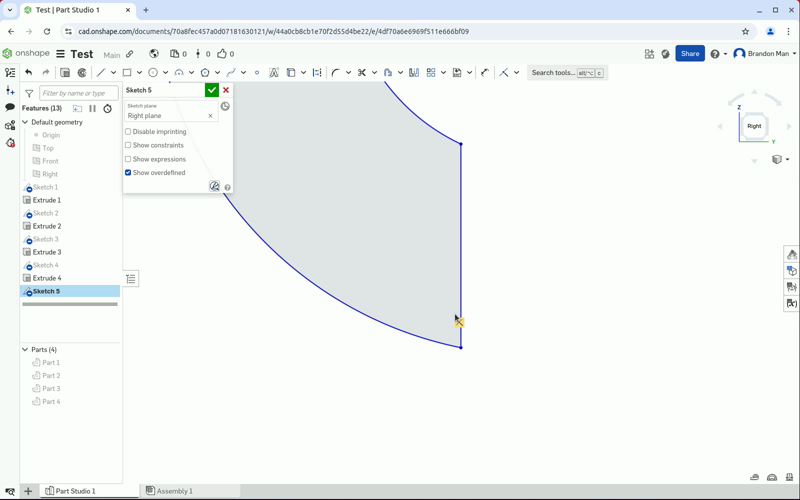
scroll(-6)
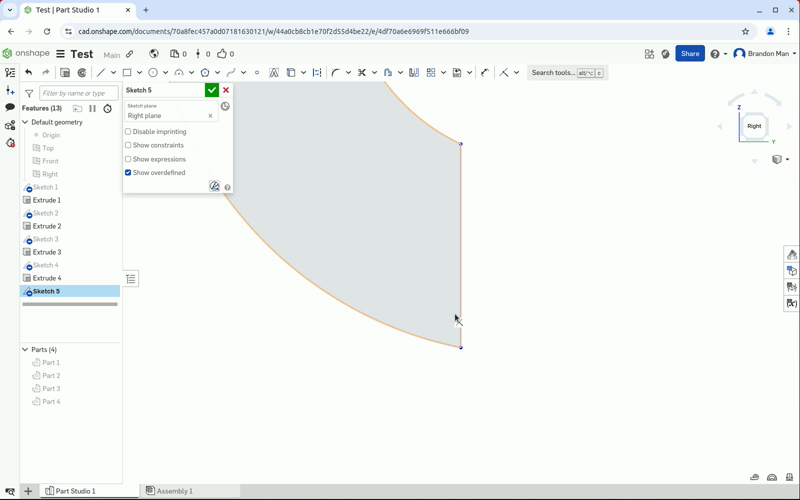
scroll(-6)
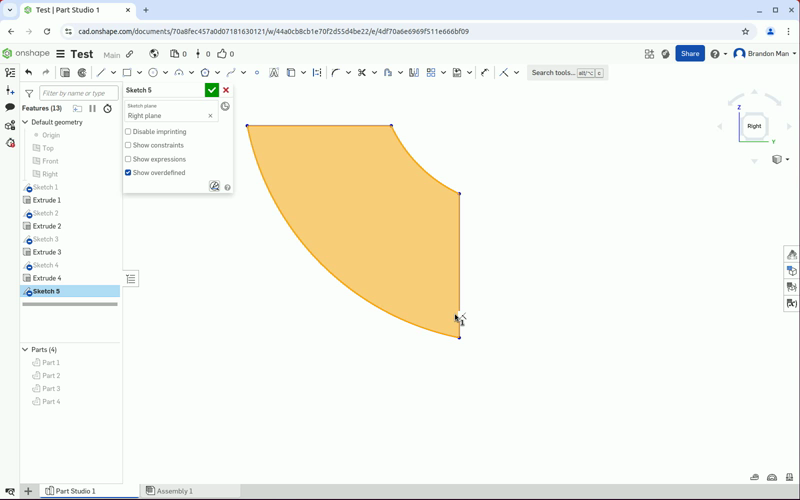
scroll(-6)
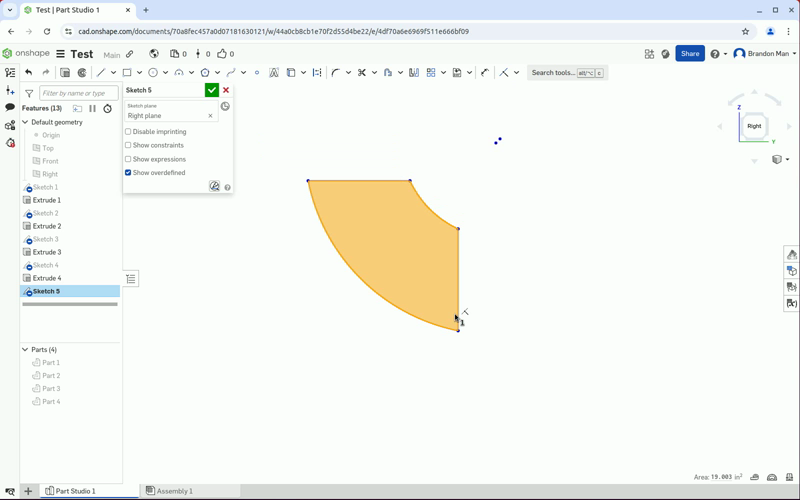
scroll(-6)
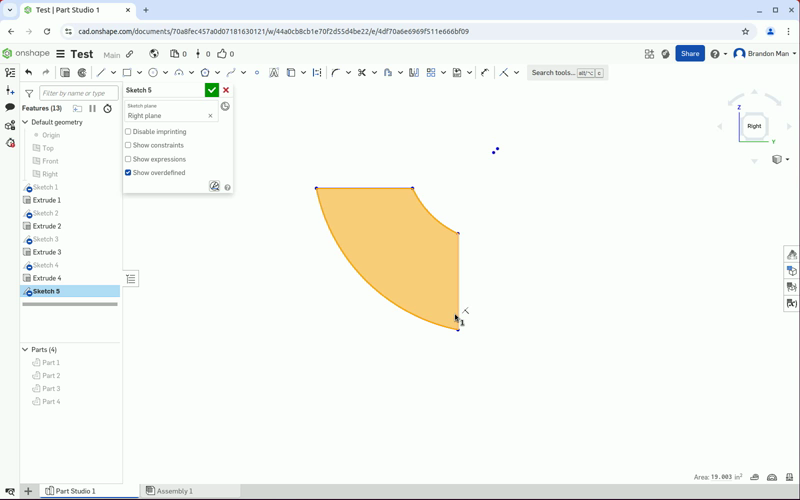
scroll(-6)
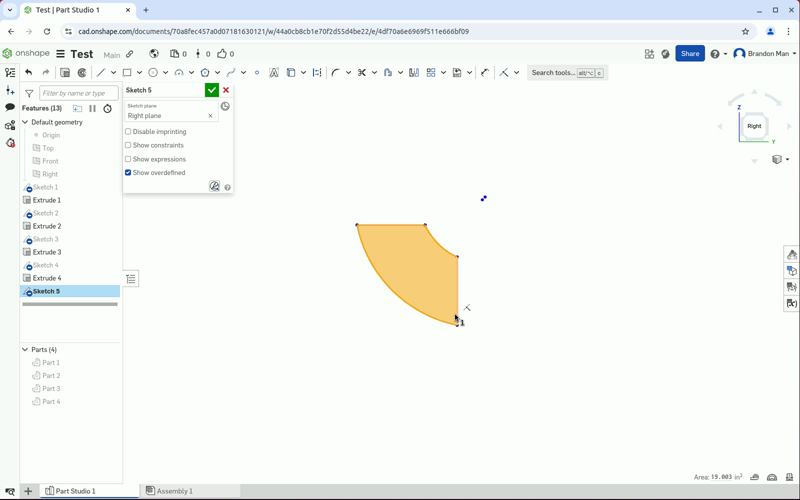
scroll(-6)
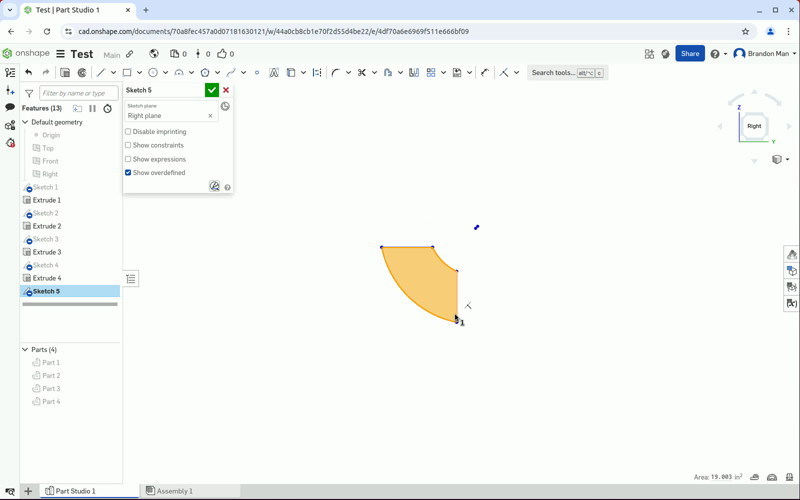
scroll(-6)
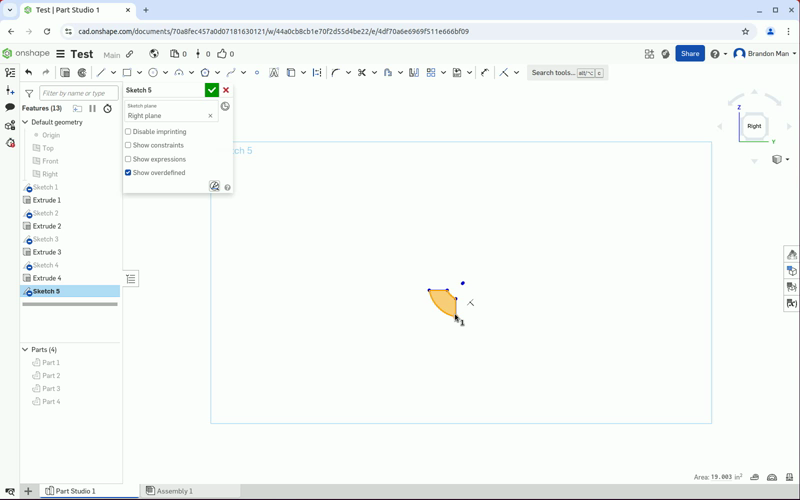
mouse_move(73, 352)
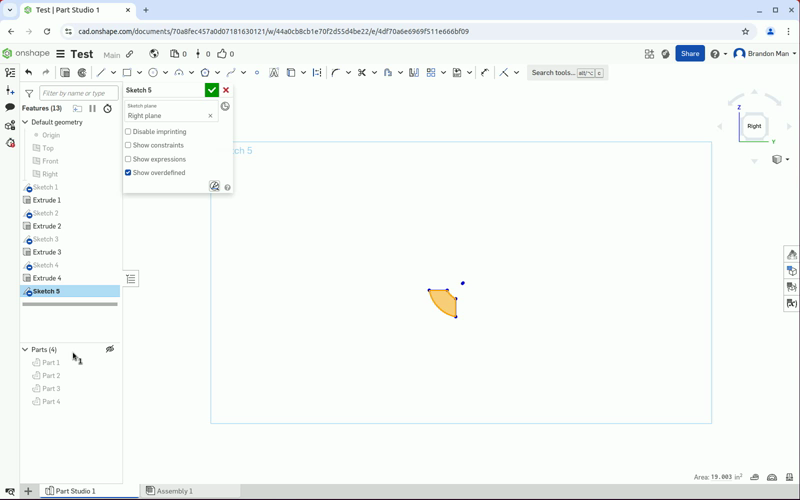
key(shift+y)
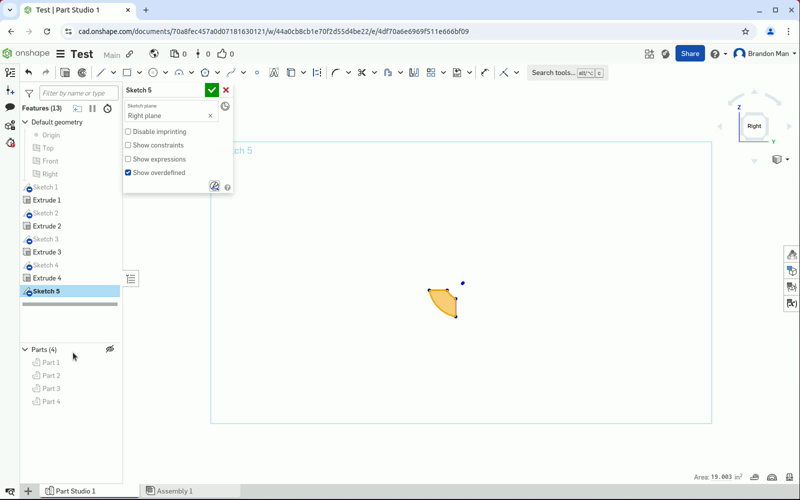
key(shift+e)
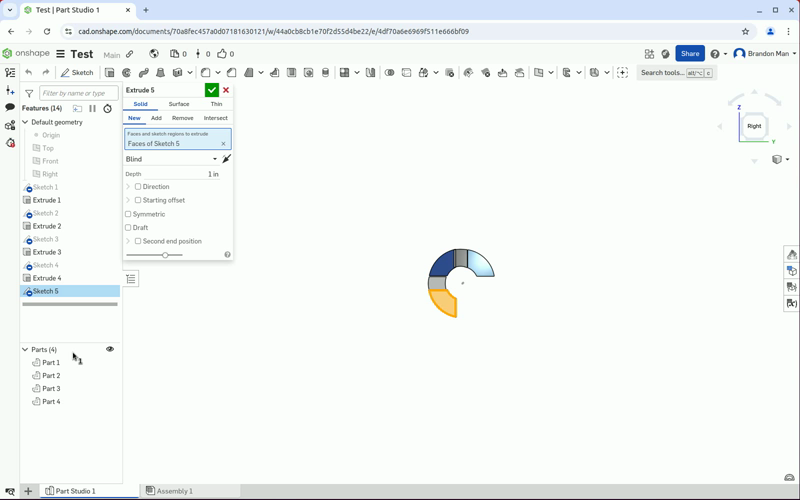
mouse_move(143, 106)
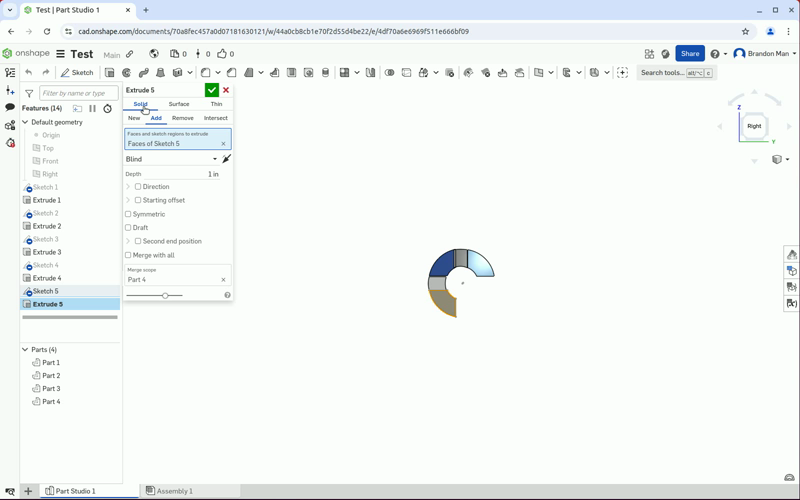
click(143, 106)
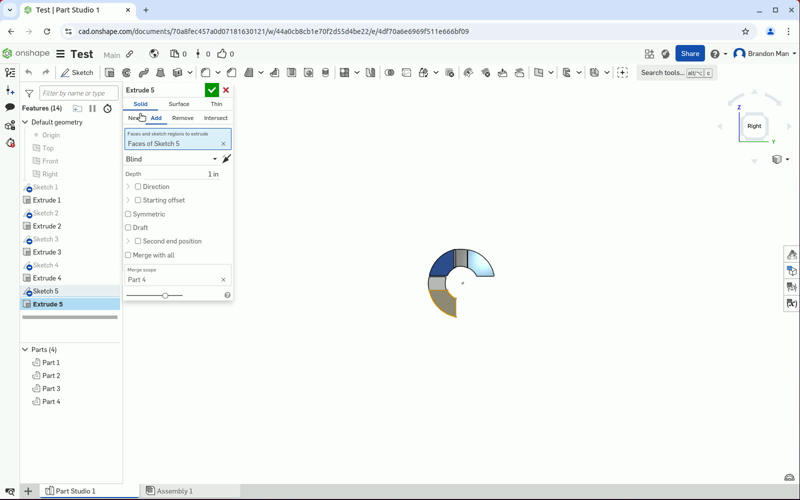
mouse_move(137, 120)
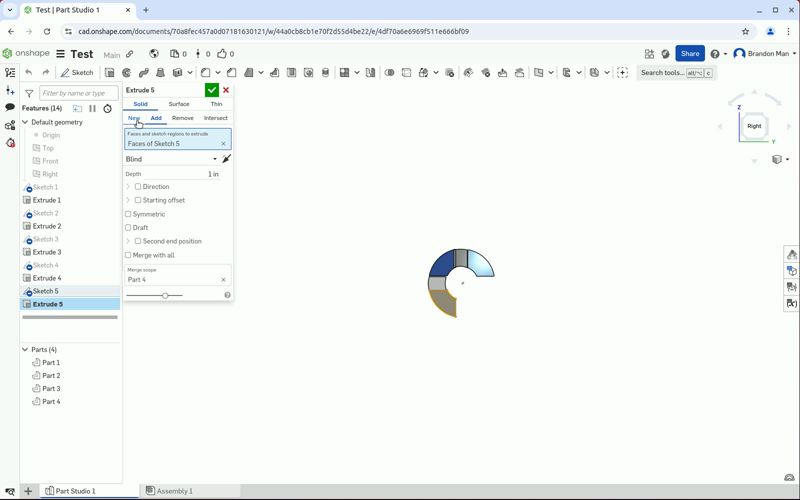
click(137, 120)
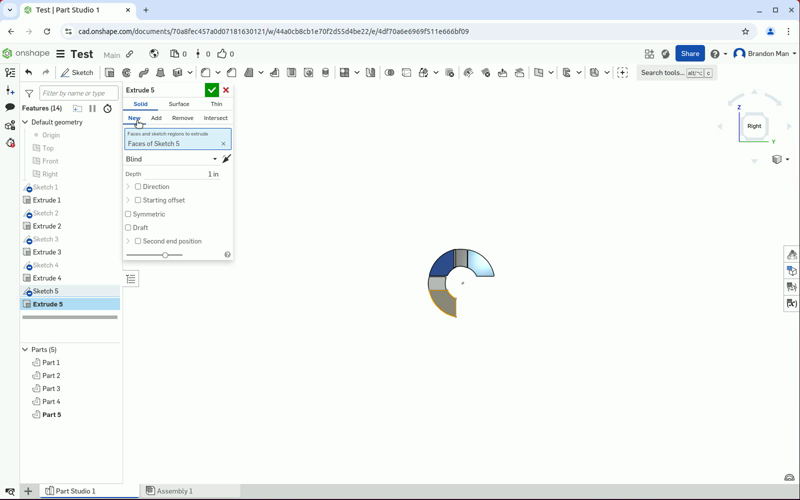
key(tab, 4)
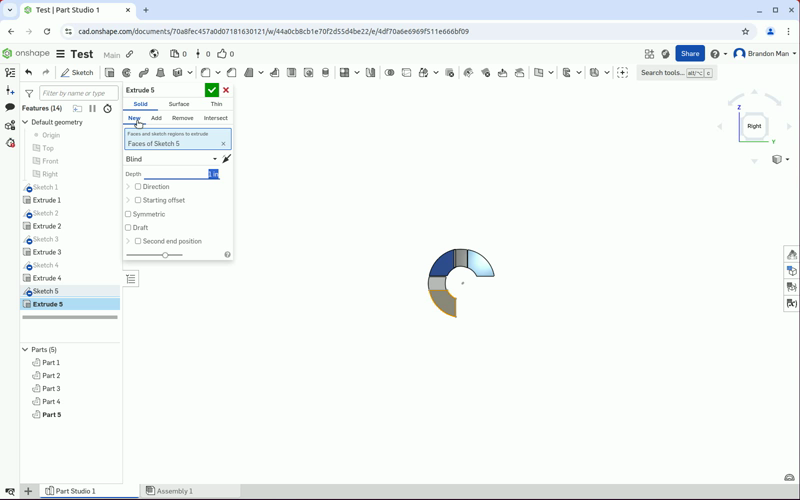
text(13.239)
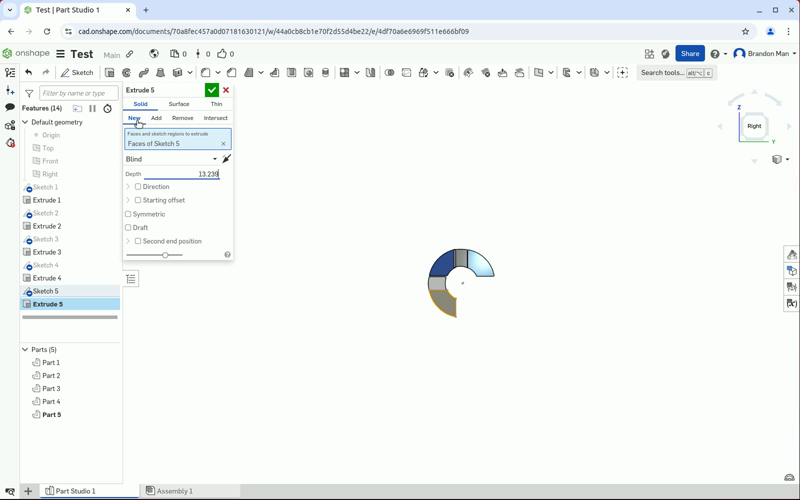
key(enter)
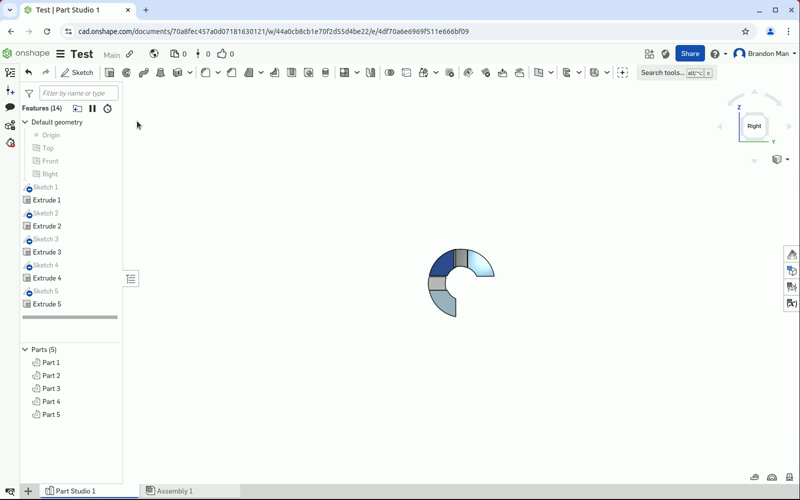
key(shift+h)
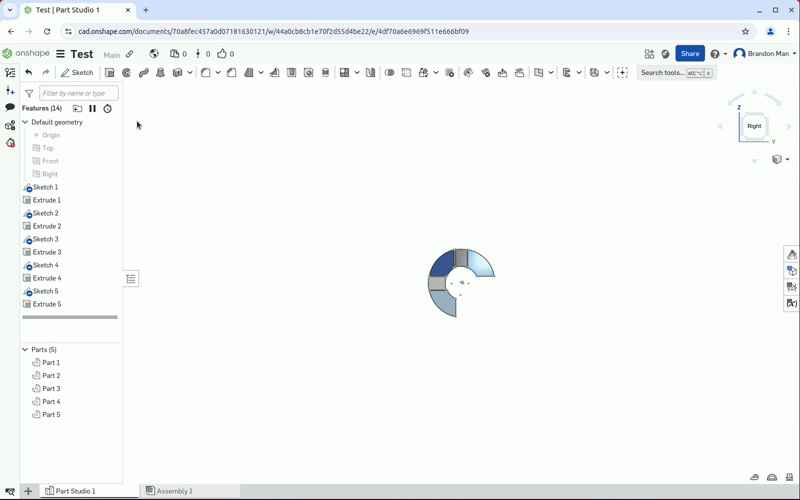
key(shift+h)
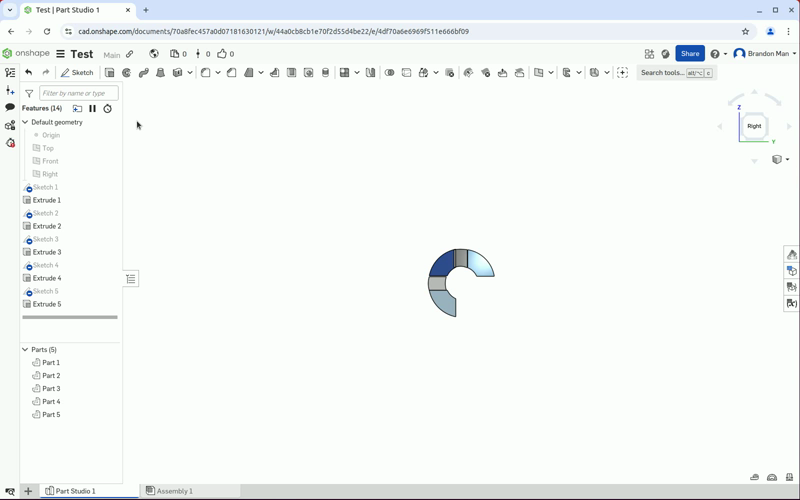
mouse_move(73, 189)
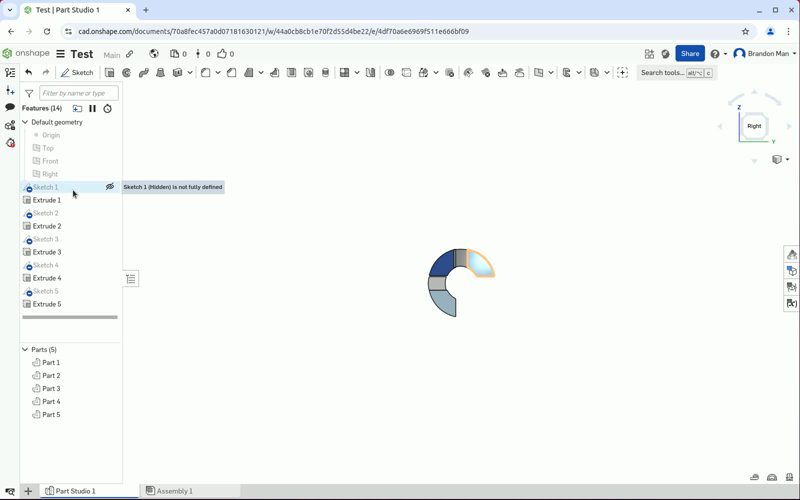
click(73, 189)
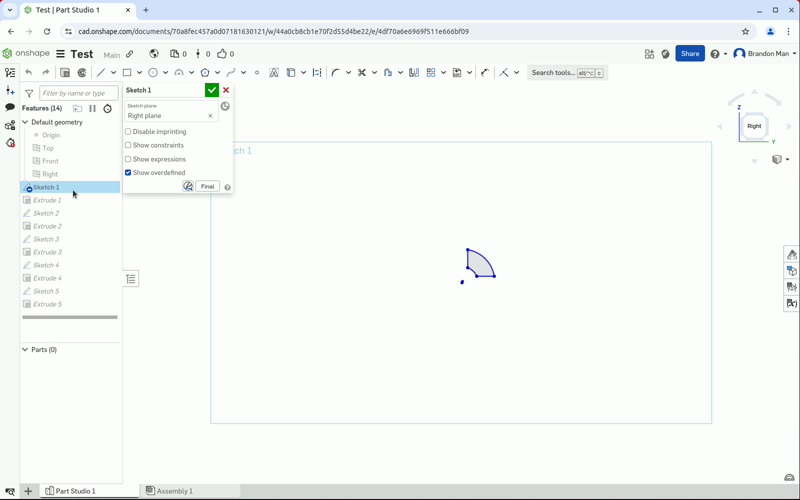
mouse_move(229, 92)
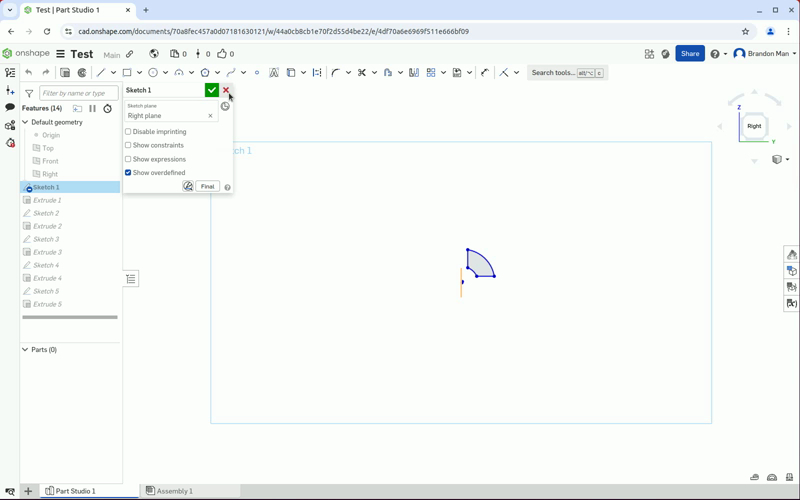
click(229, 92)
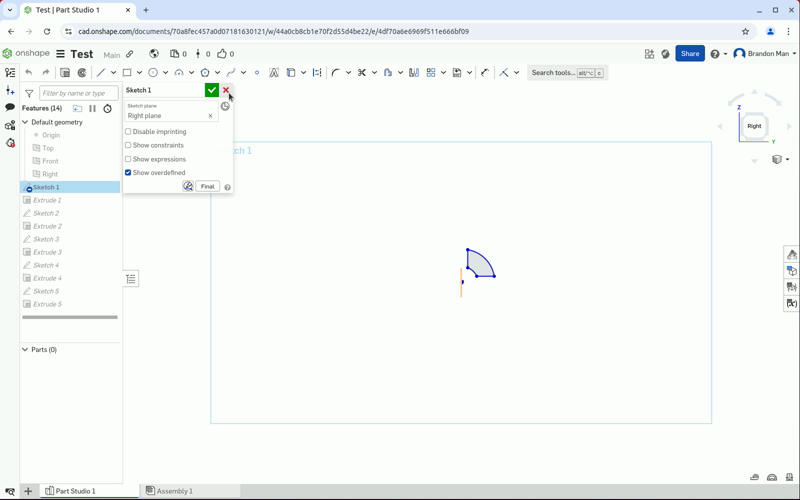
key(shift+s)
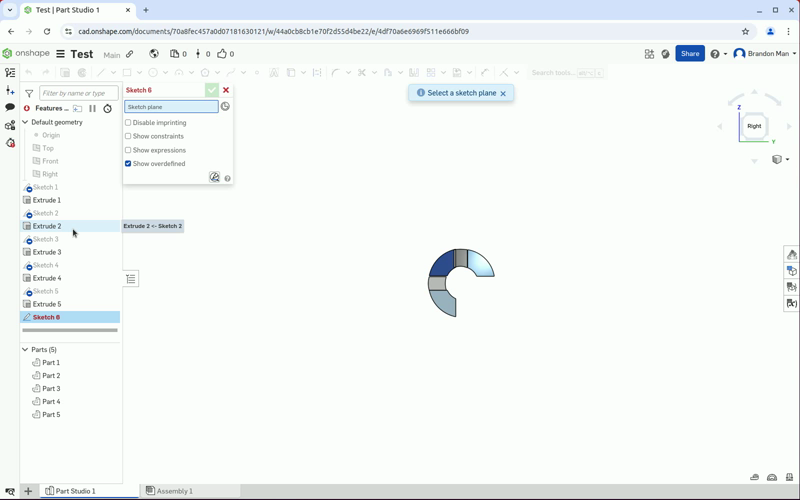
scroll(3)
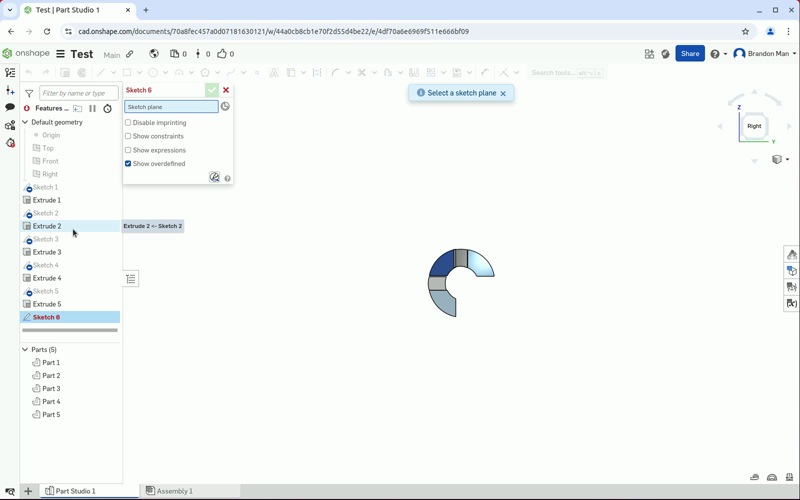
mouse_move(73, 176)
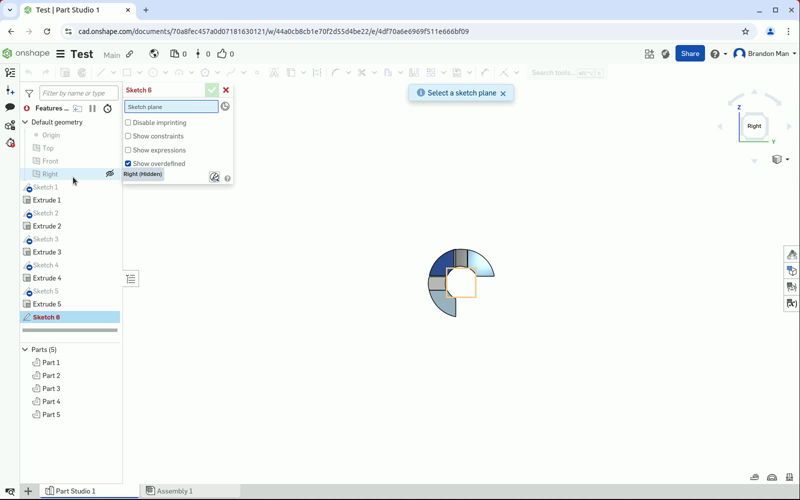
click(73, 176)
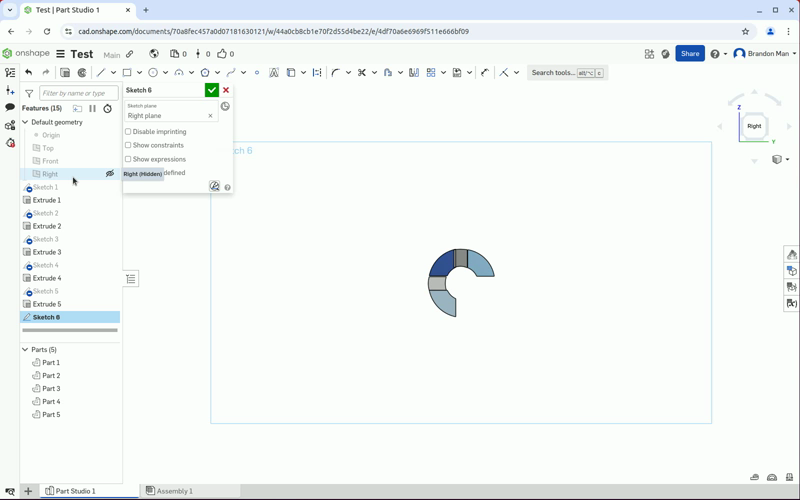
mouse_move(73, 352)
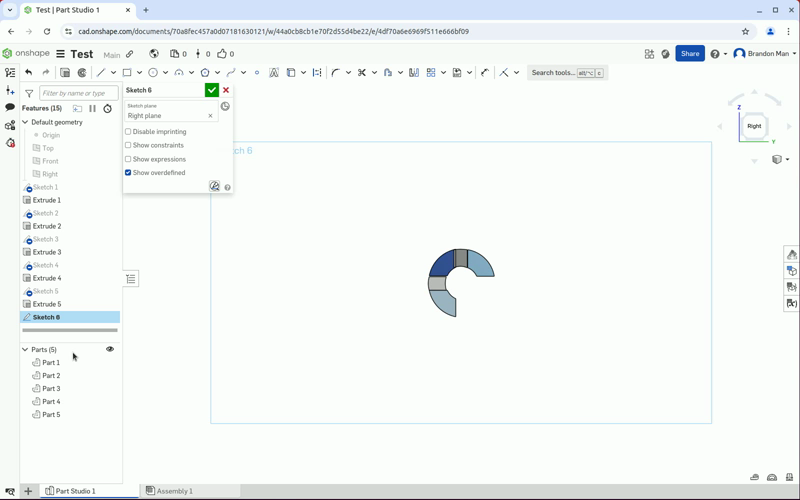
key(y)
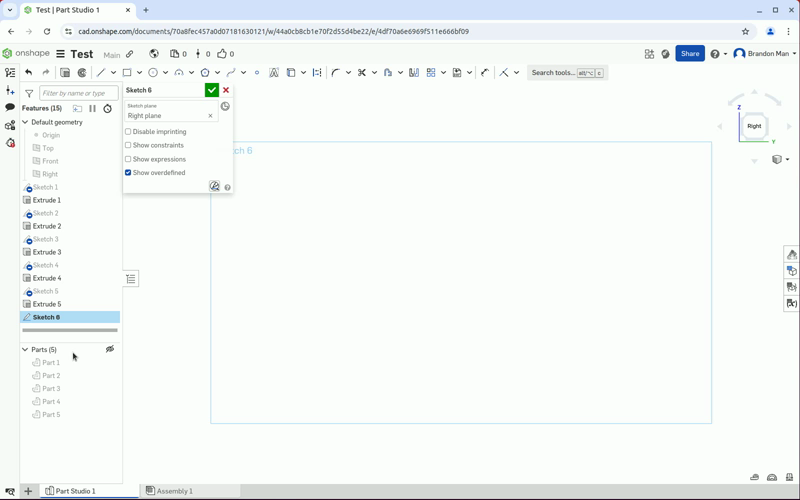
key(a)
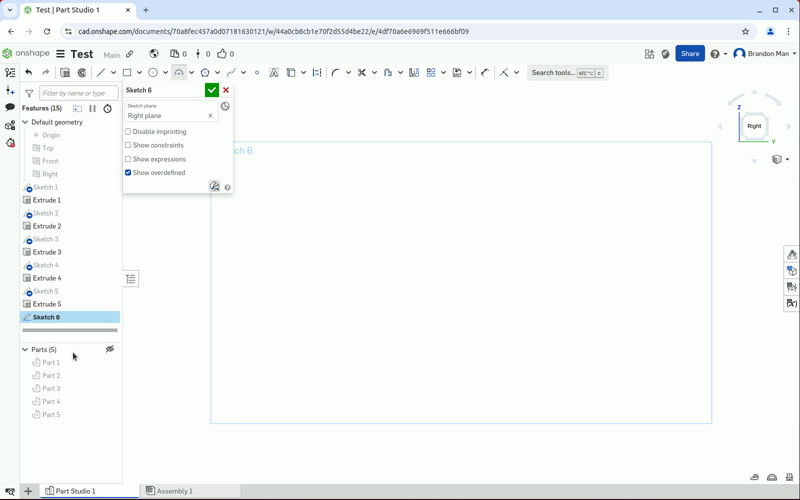
key_down(shift)
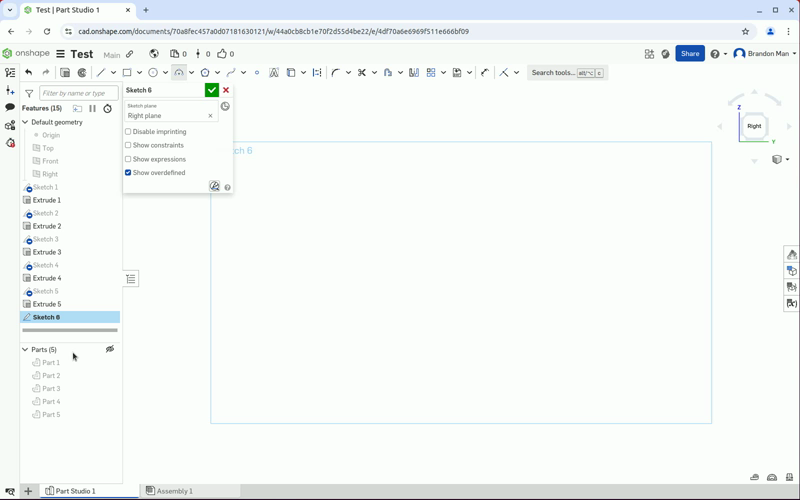
mouse_move(453, 314)
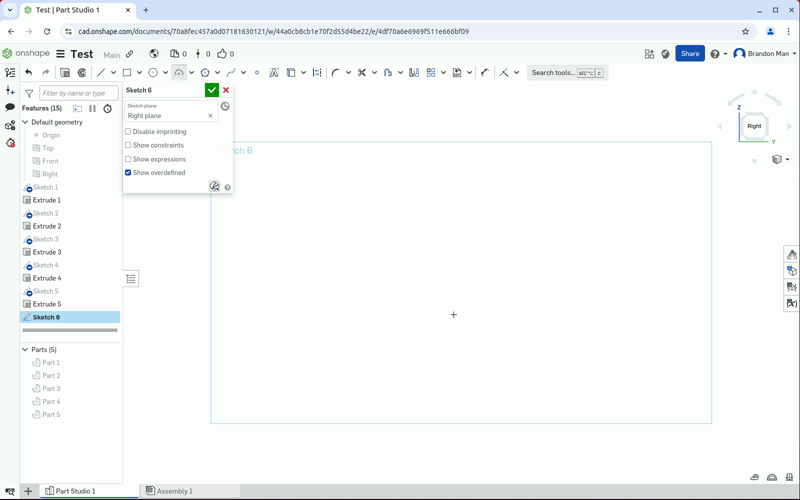
click(453, 314)
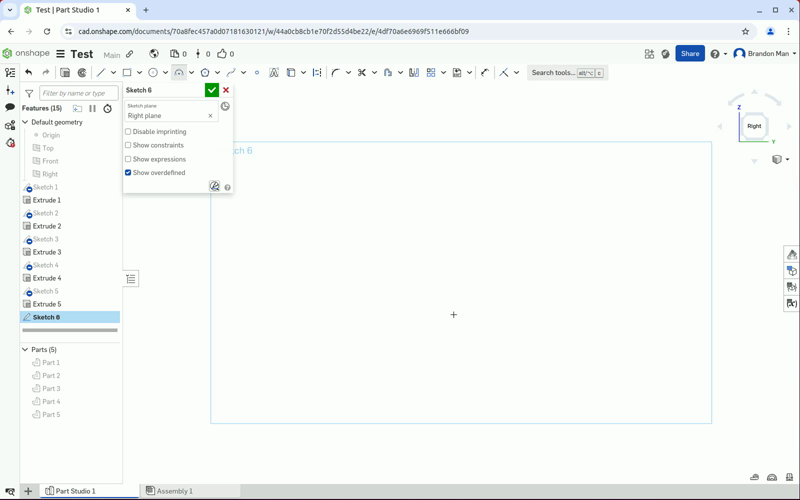
key_up(shift)
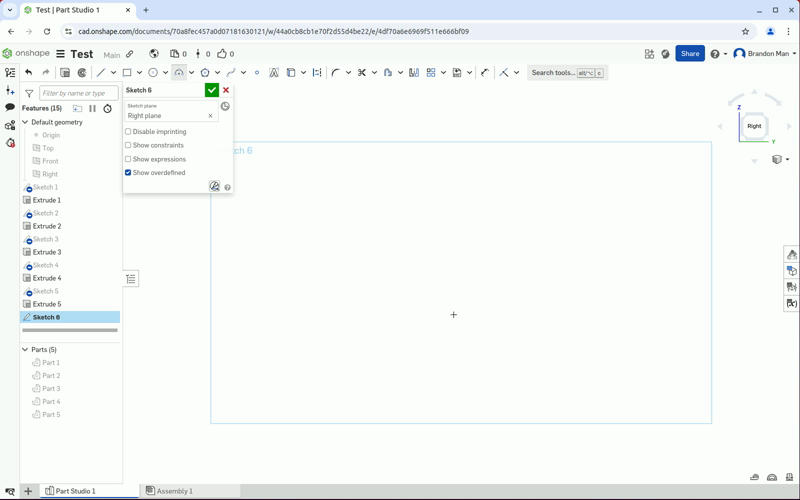
key_down(shift)
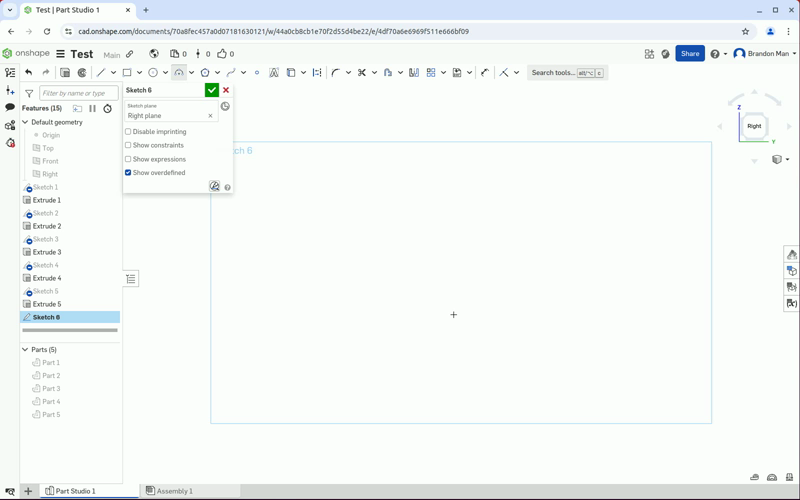
mouse_move(467, 314)
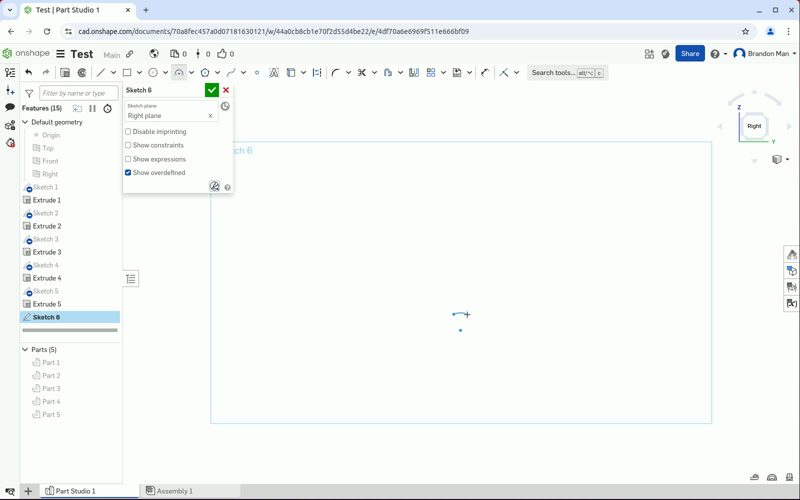
click(467, 314)
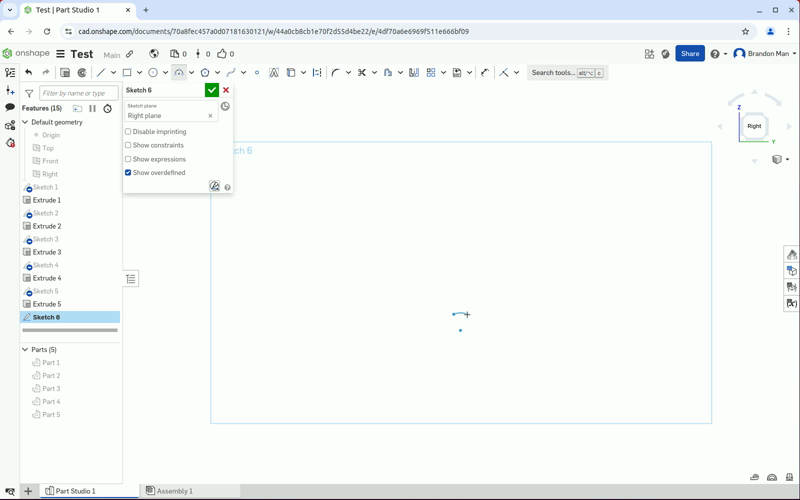
mouse_move(460, 315)
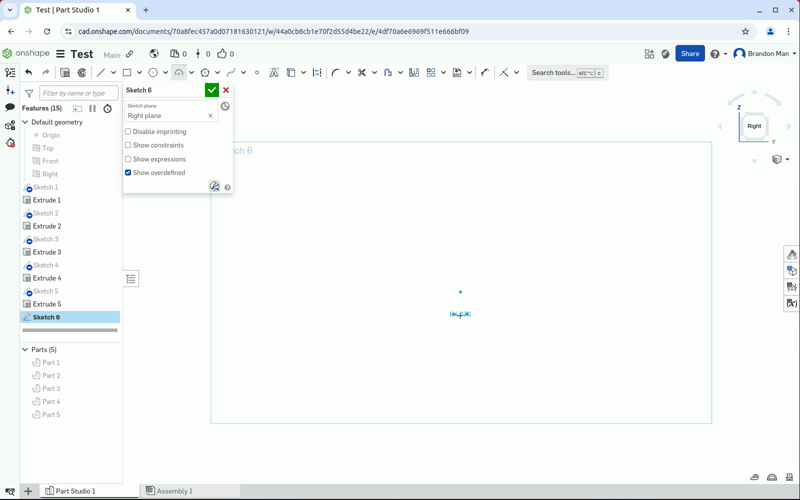
click(460, 315)
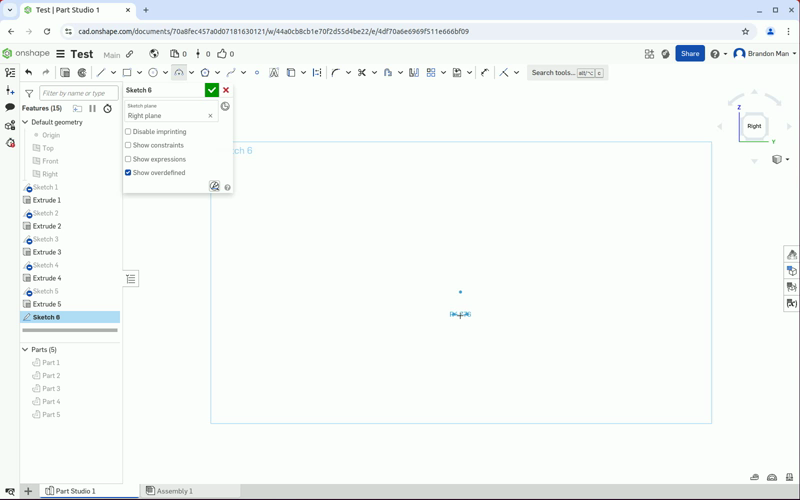
key_up(shift)
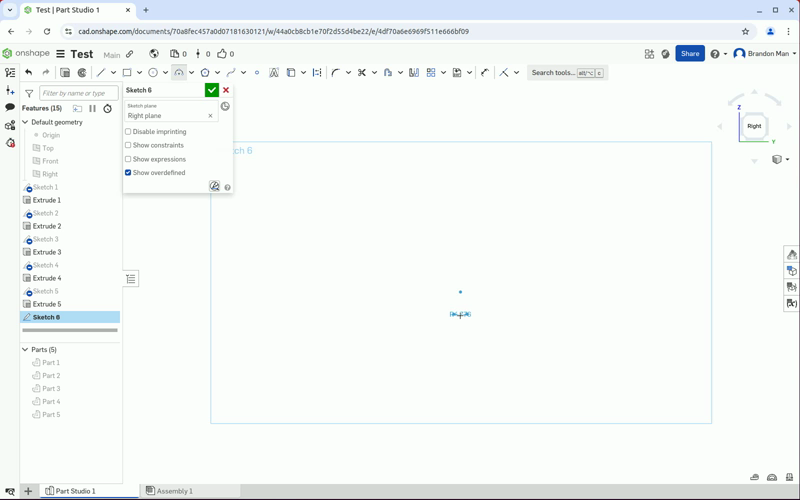
key(esc)
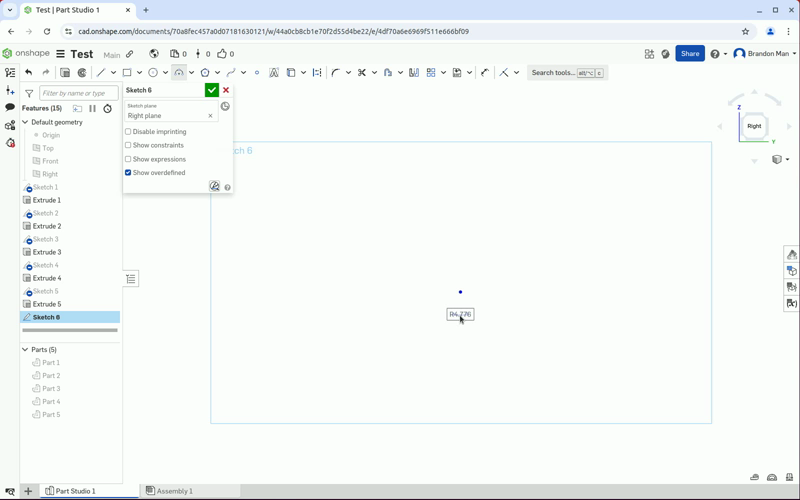
key(l)
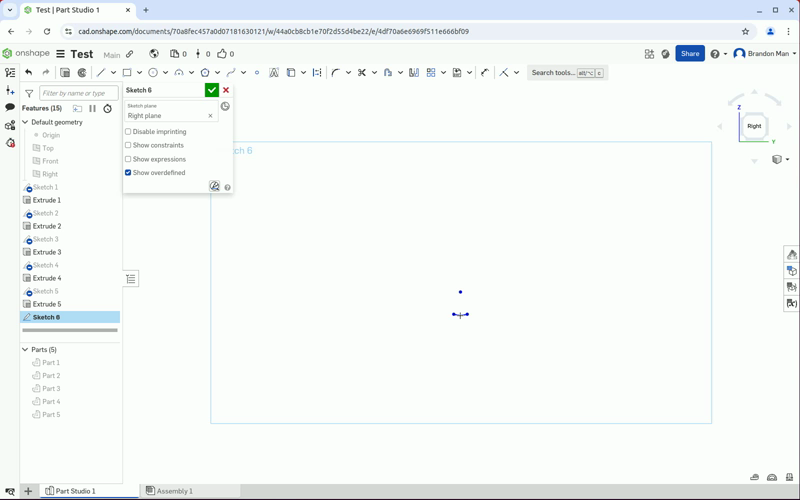
mouse_move(467, 314)
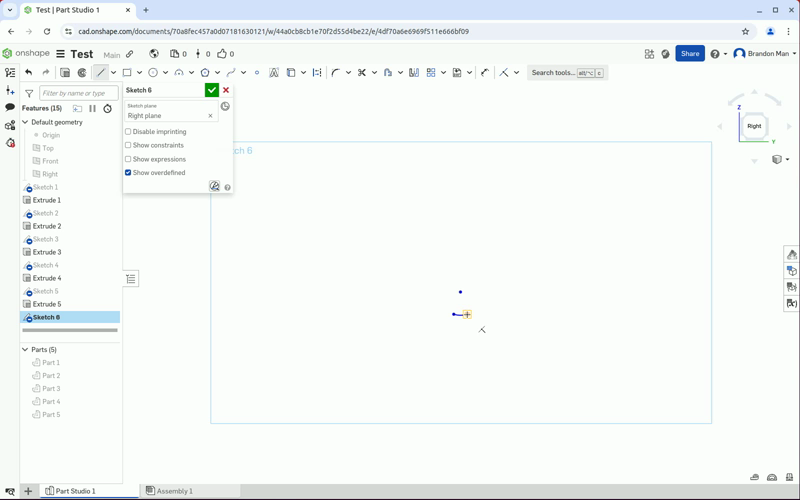
click(467, 314)
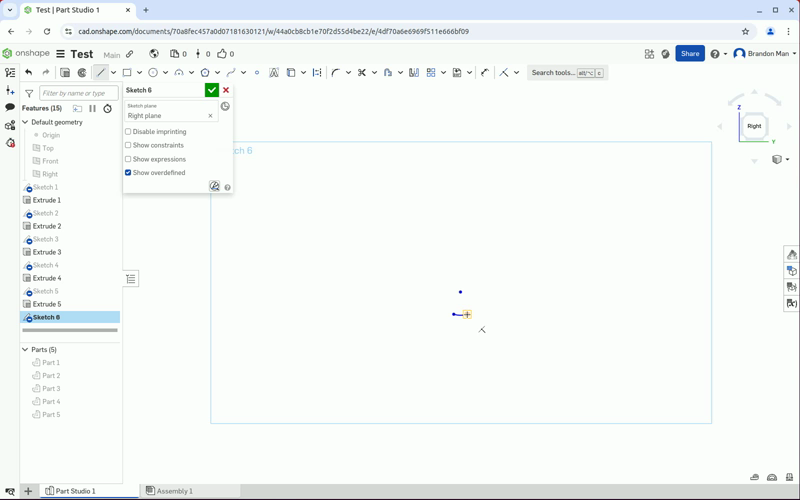
key_down(shift)
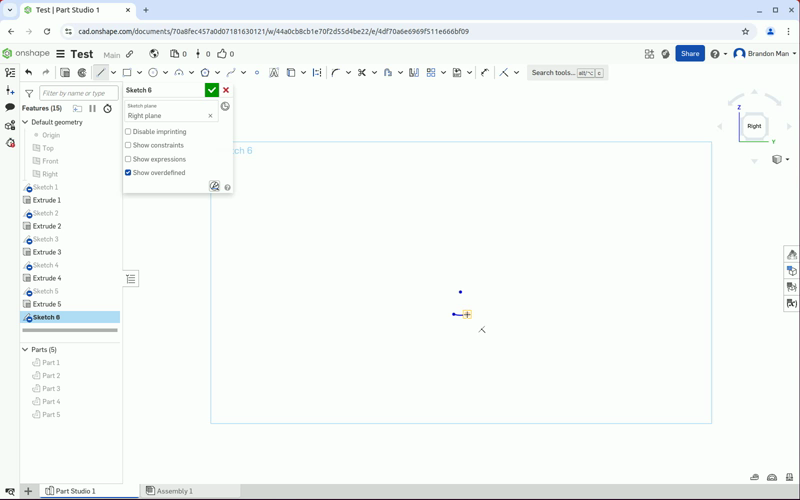
mouse_move(497, 314)
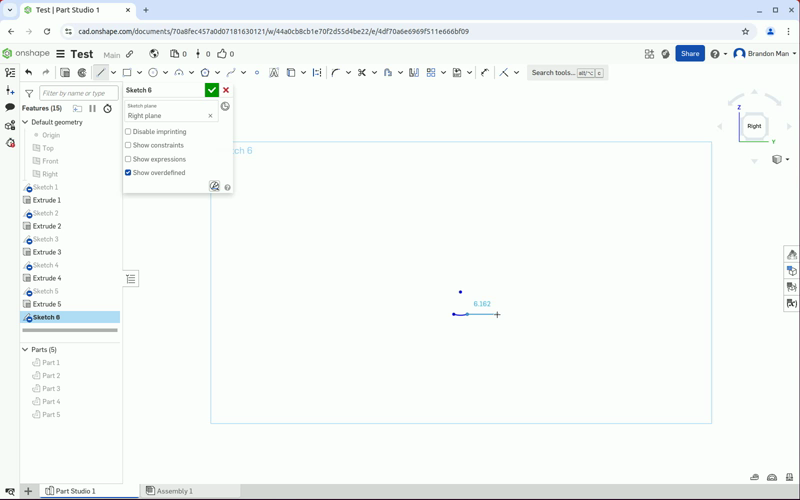
mouse_move(467, 297)
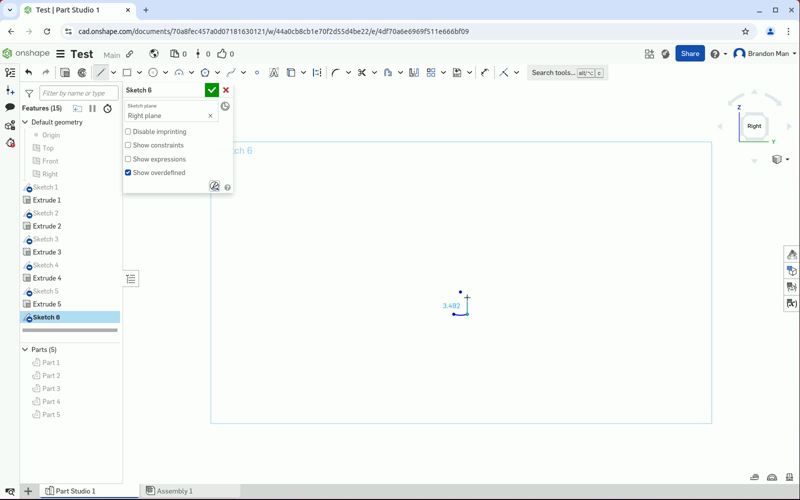
click(467, 297)
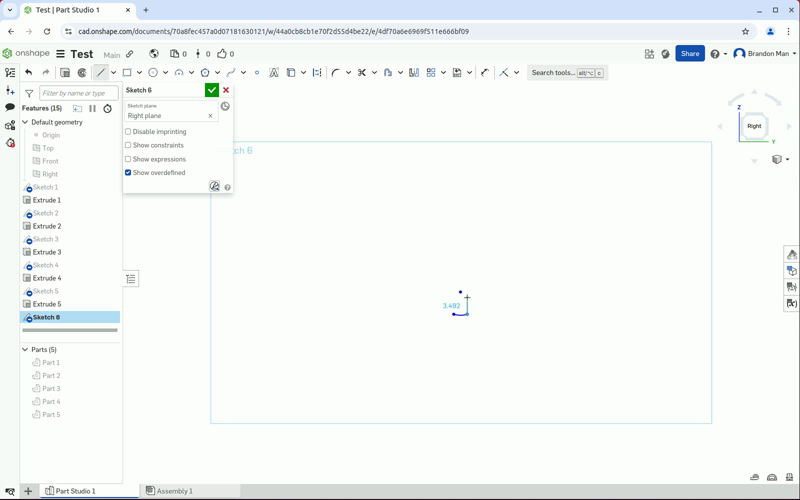
key_up(shift)
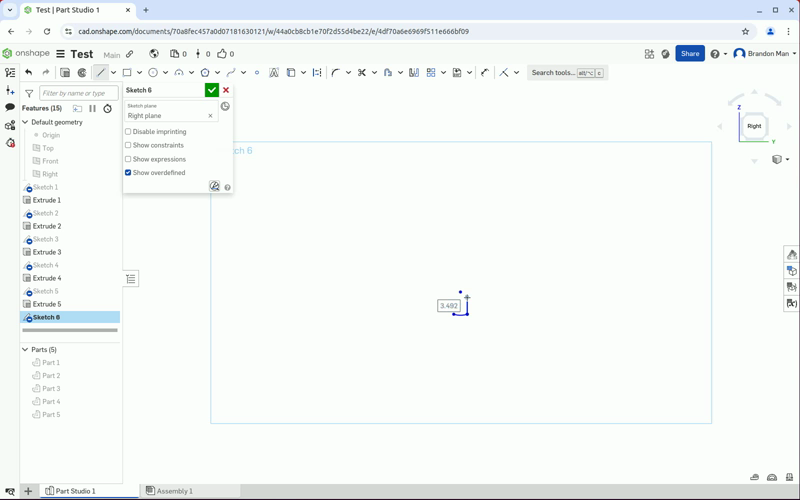
key(esc)
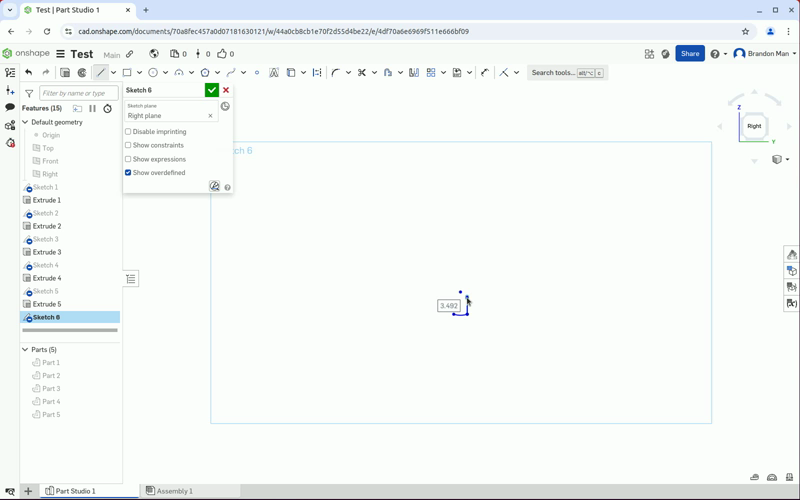
key(a)
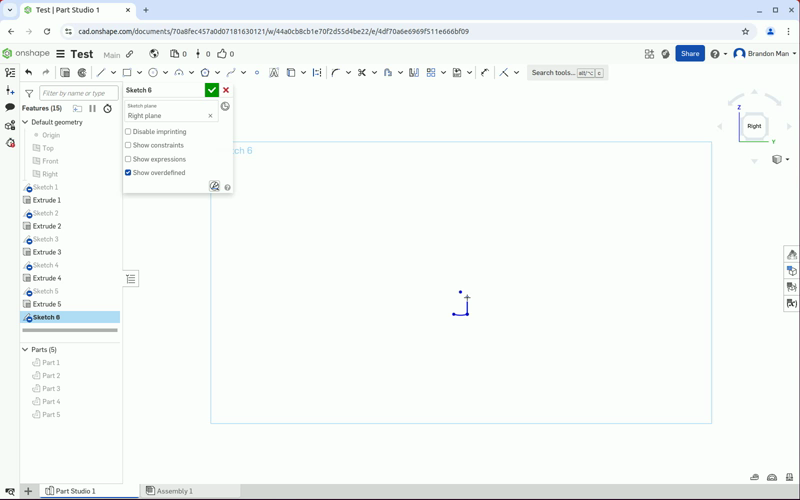
mouse_move(467, 297)
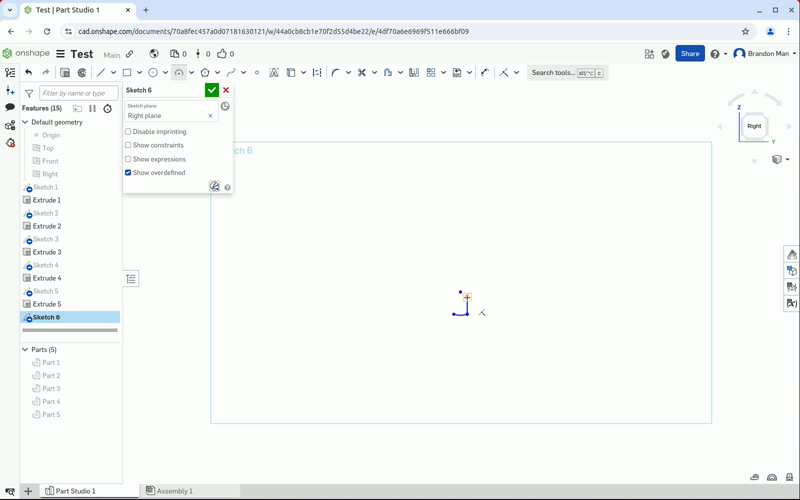
click(467, 297)
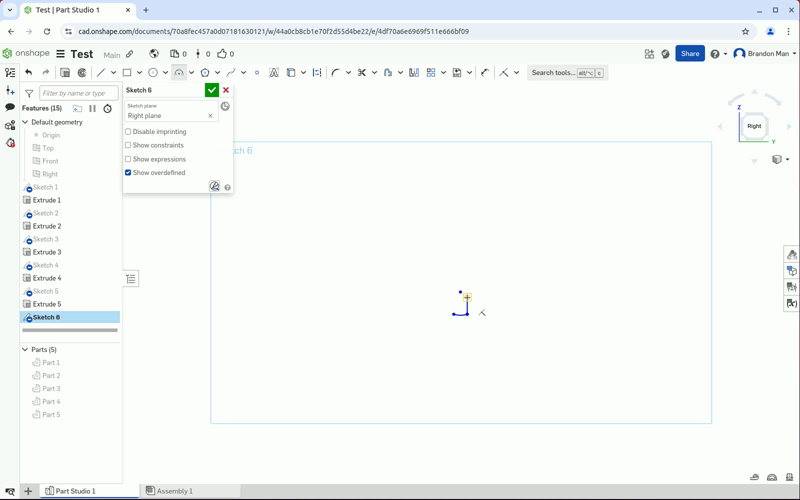
key_down(shift)
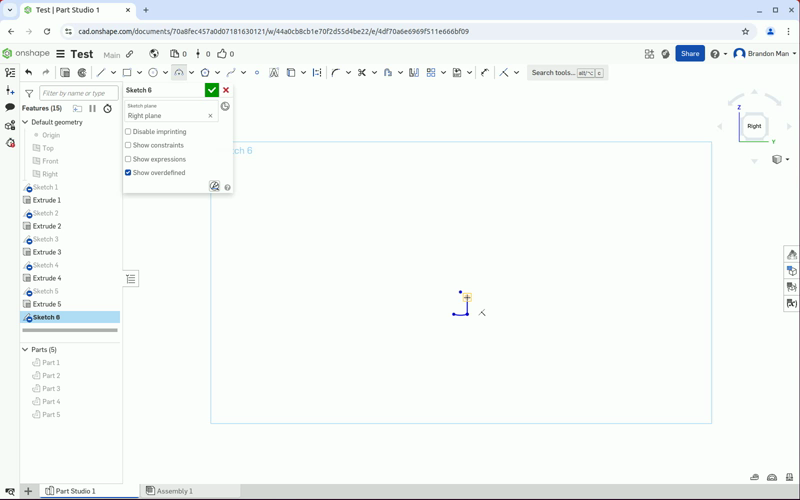
mouse_move(453, 297)
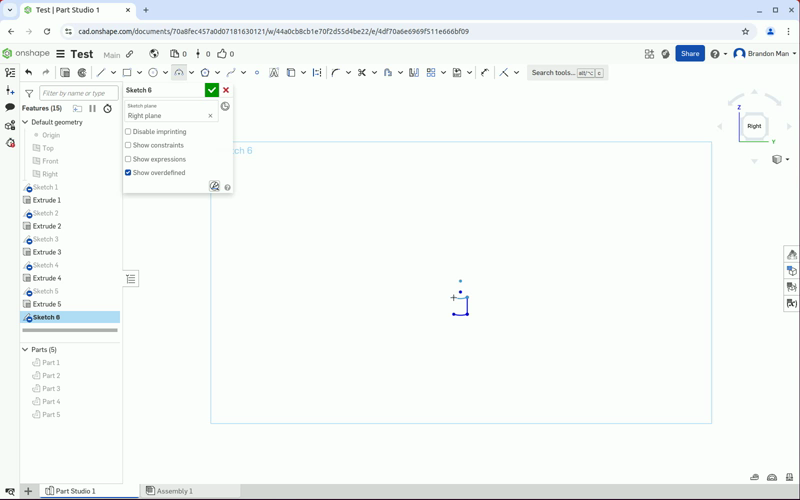
click(453, 297)
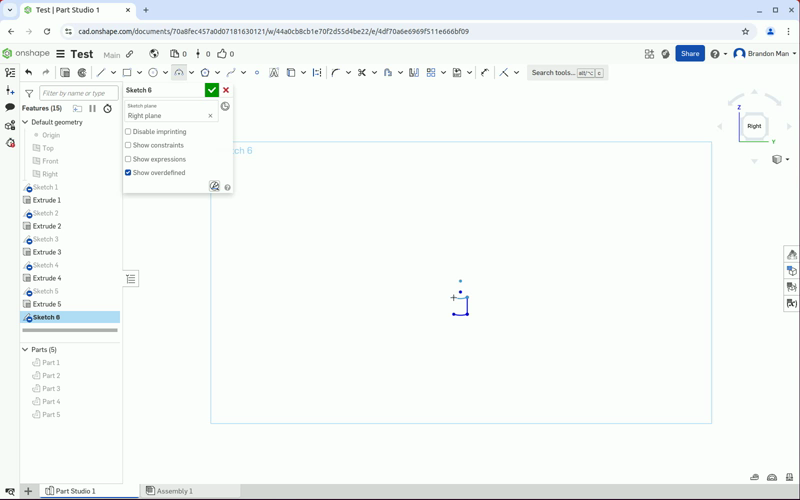
mouse_move(460, 298)
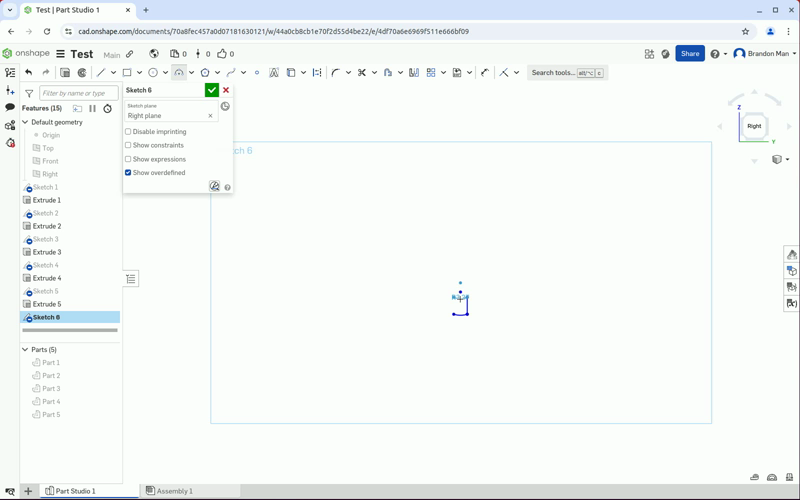
click(460, 298)
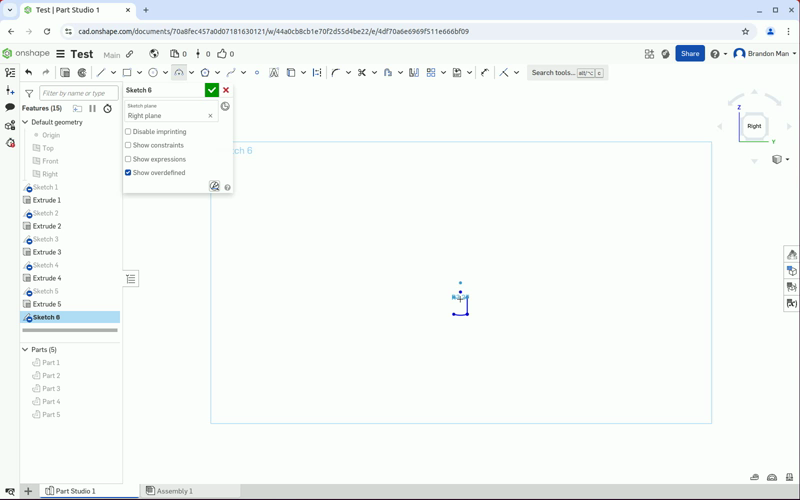
key_up(shift)
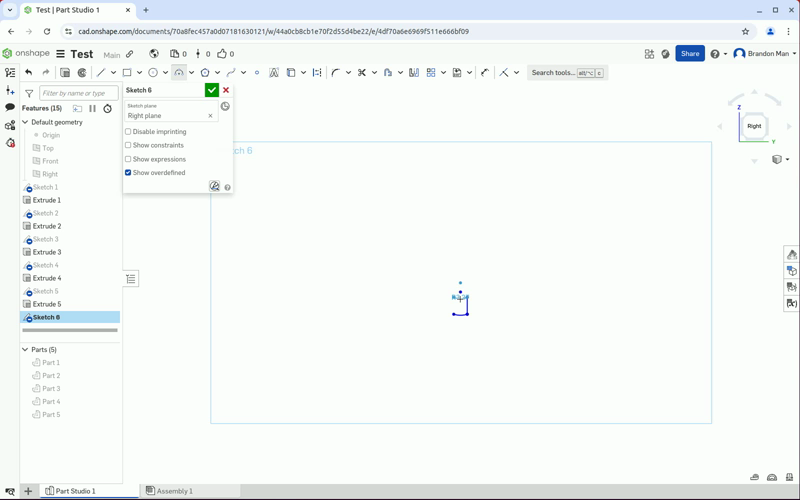
key(esc)
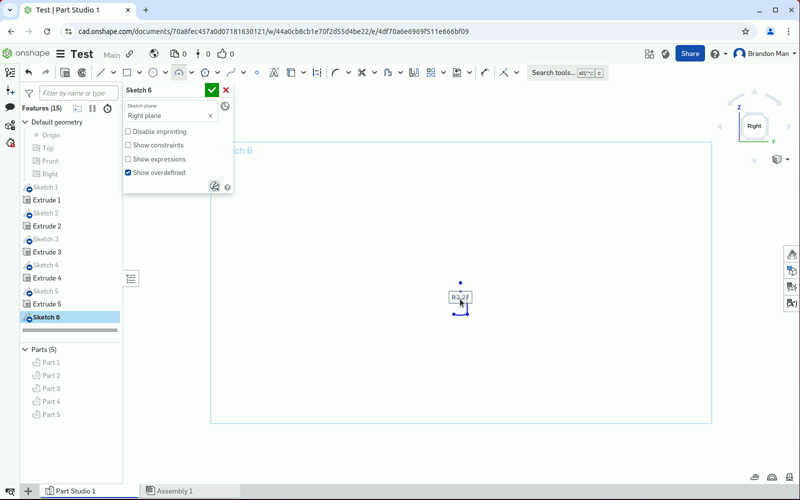
key(l)
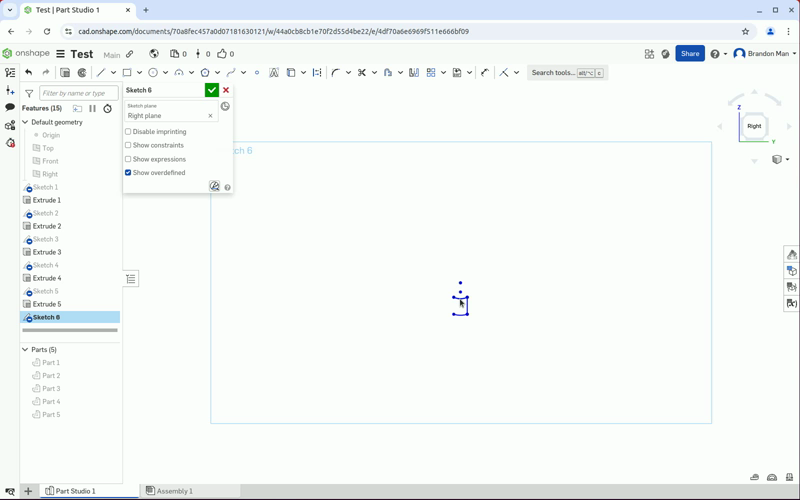
mouse_move(453, 297)
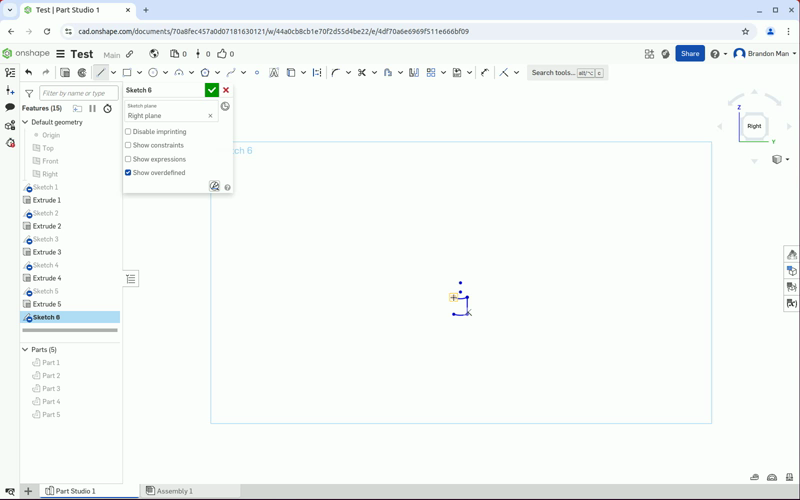
click(453, 297)
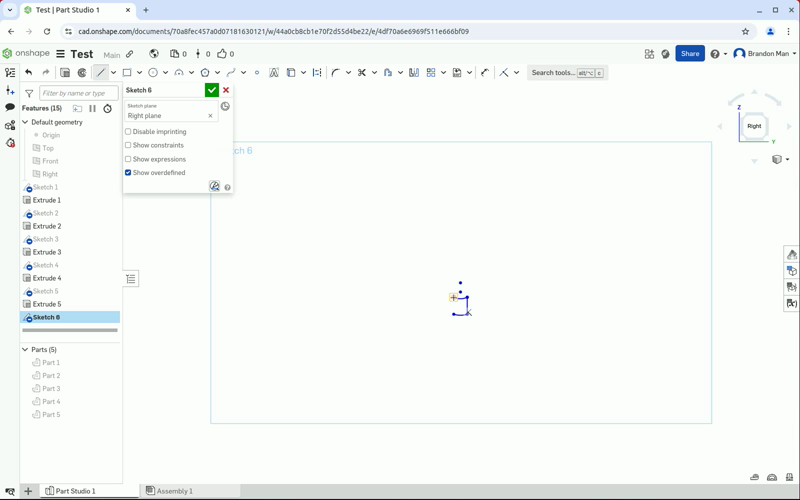
mouse_move(483, 297)
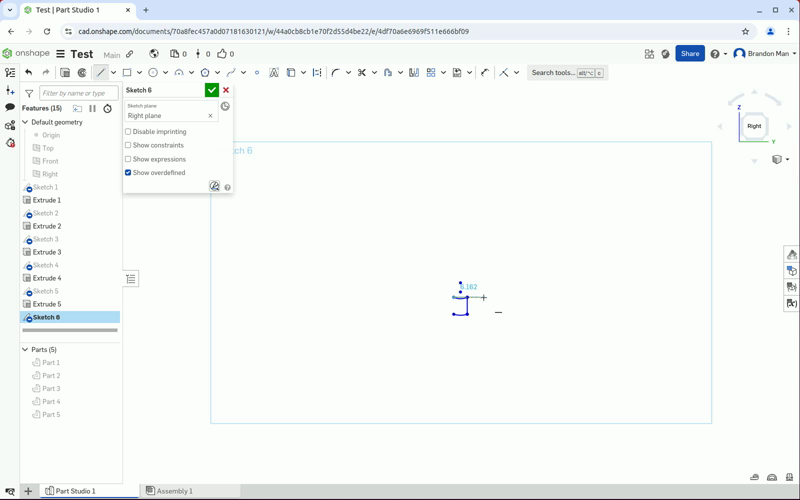
key_down(shift)
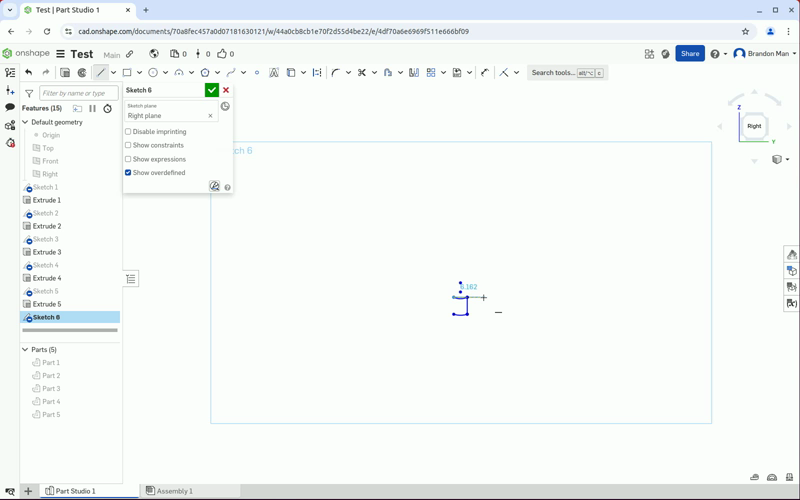
mouse_move(453, 314)
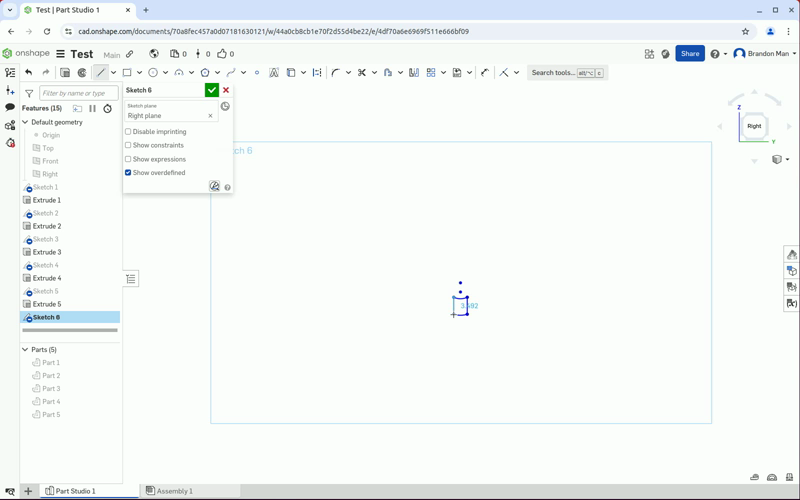
key_up(shift)
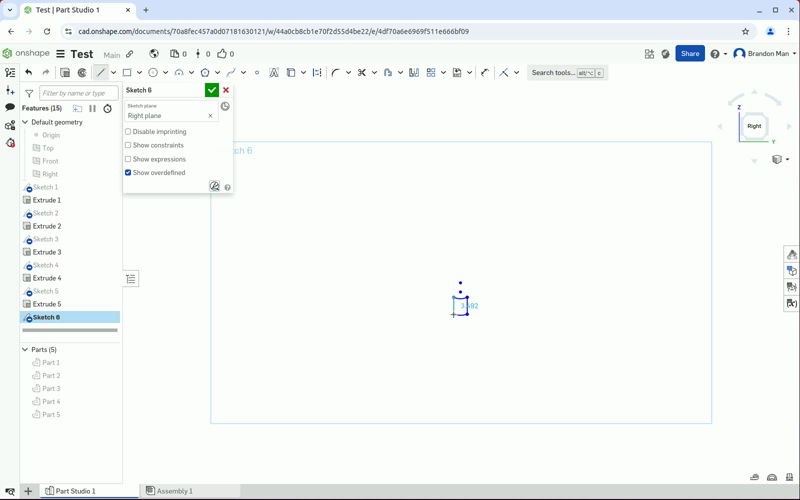
click(453, 314)
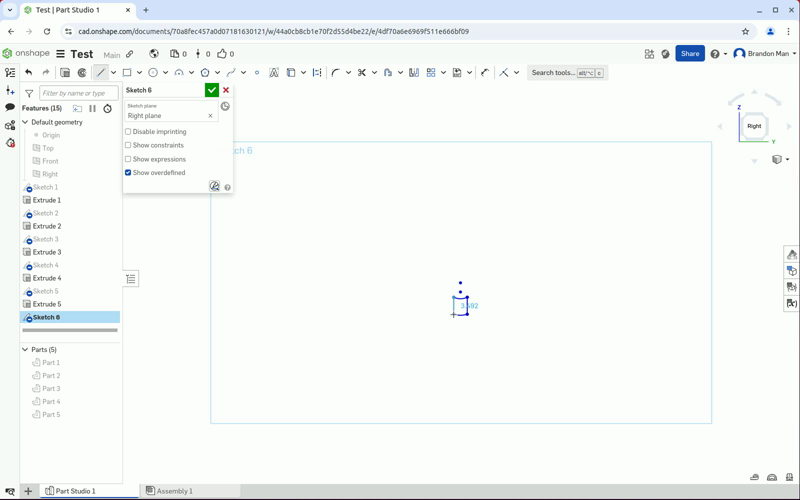
key(esc)
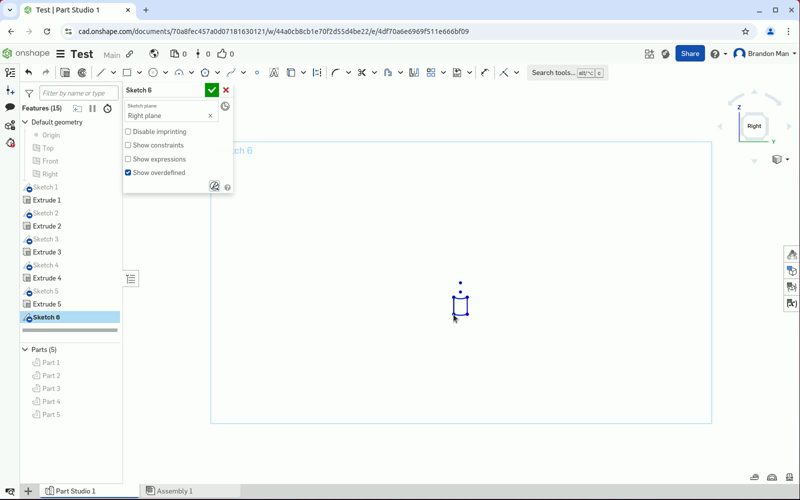
mouse_move(456, 307)
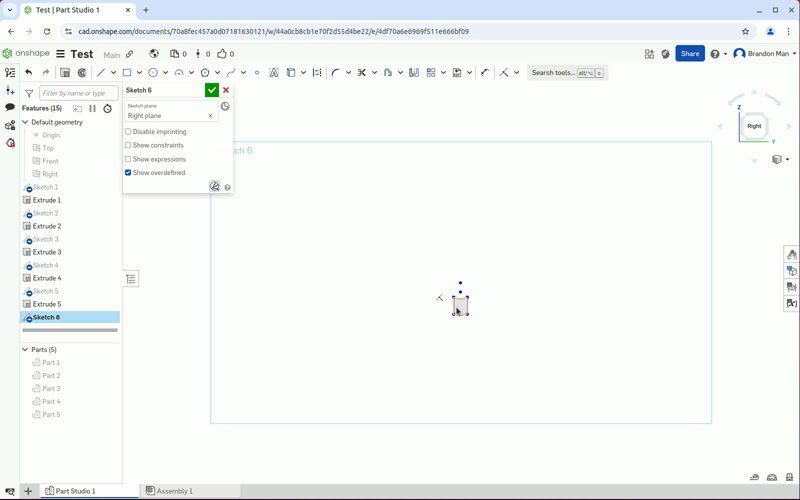
scroll(6)
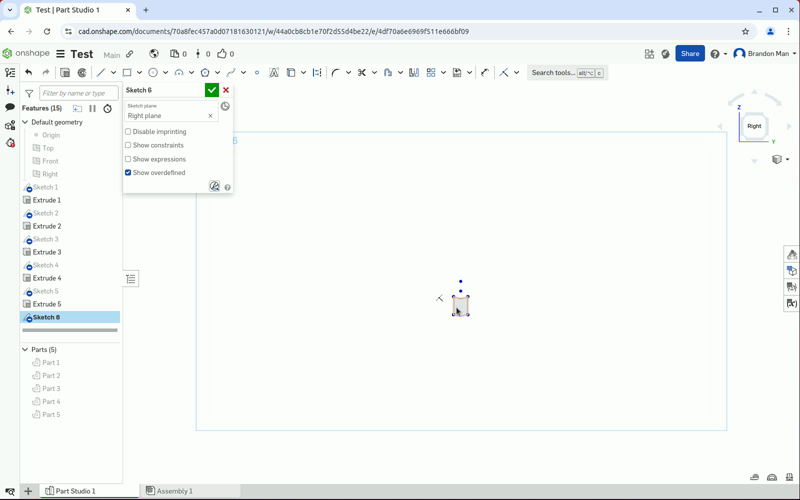
scroll(6)
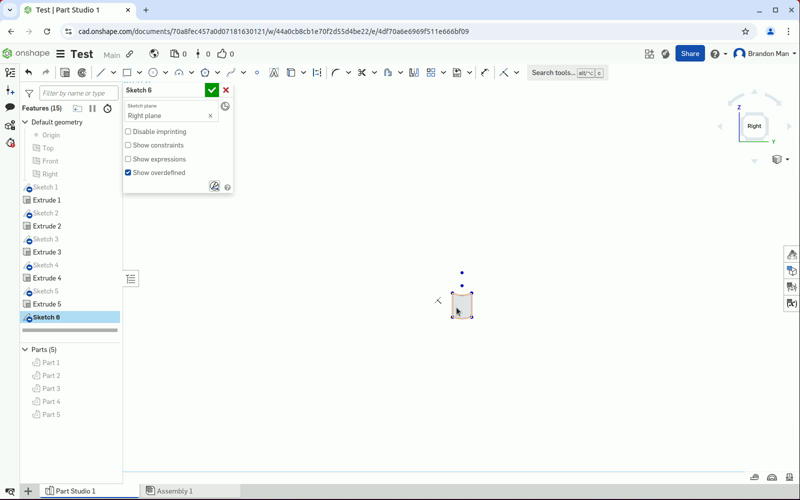
scroll(6)
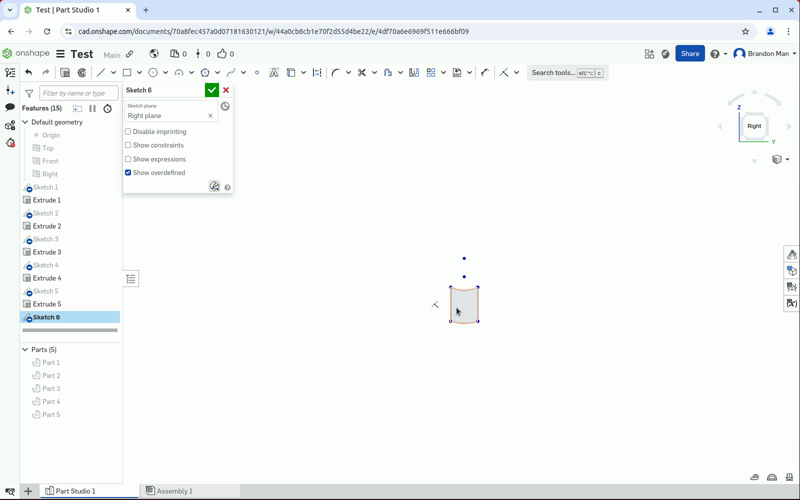
scroll(6)
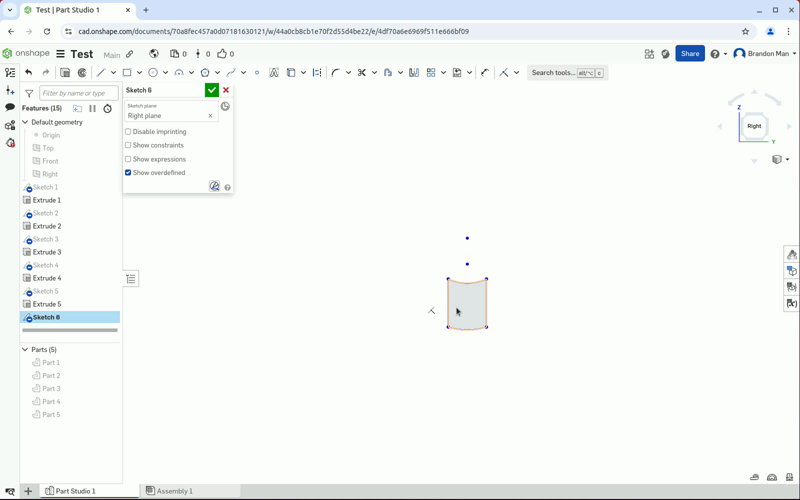
scroll(6)
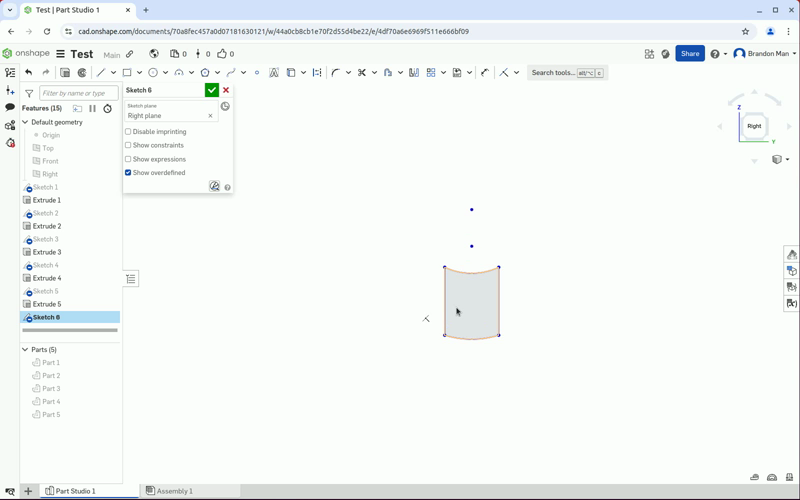
scroll(6)
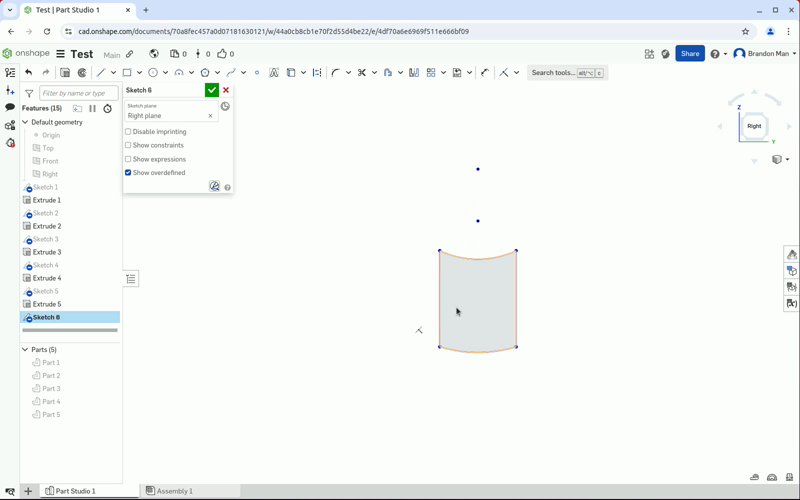
scroll(6)
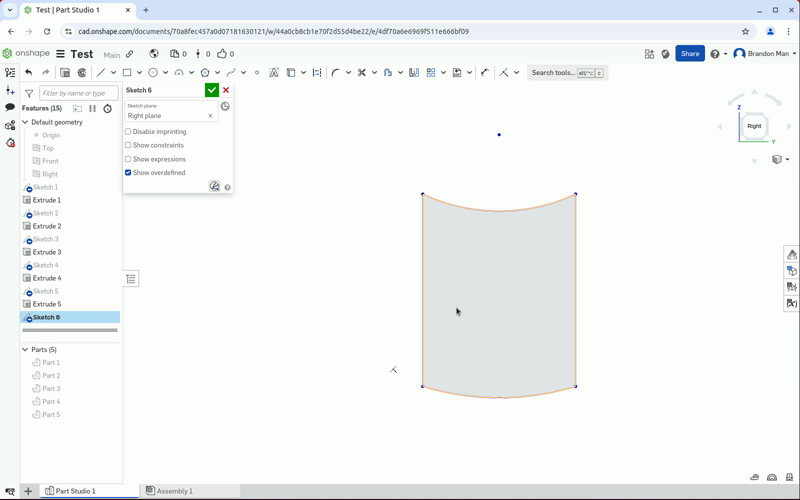
click(456, 307)
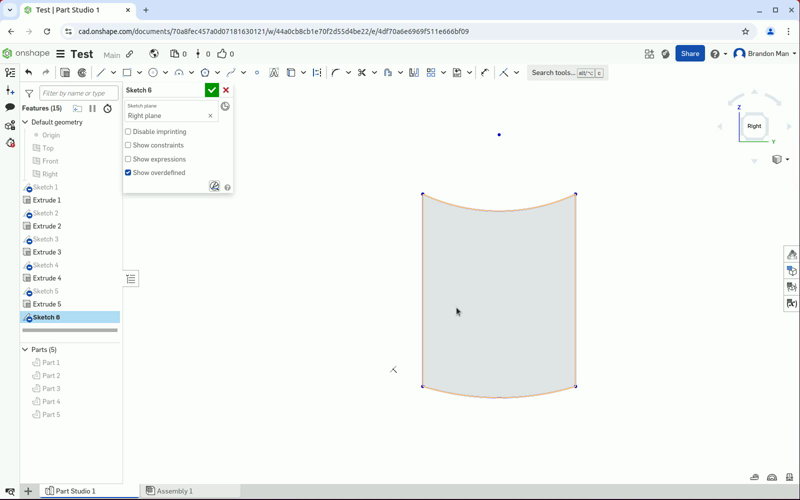
scroll(-6)
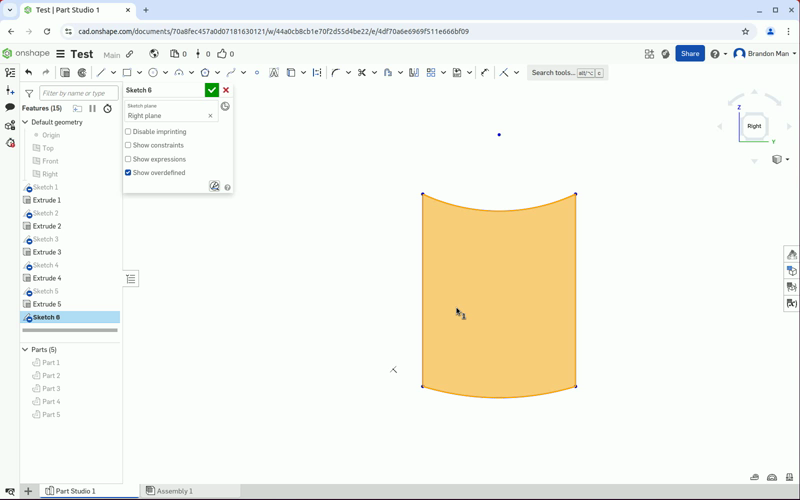
scroll(-6)
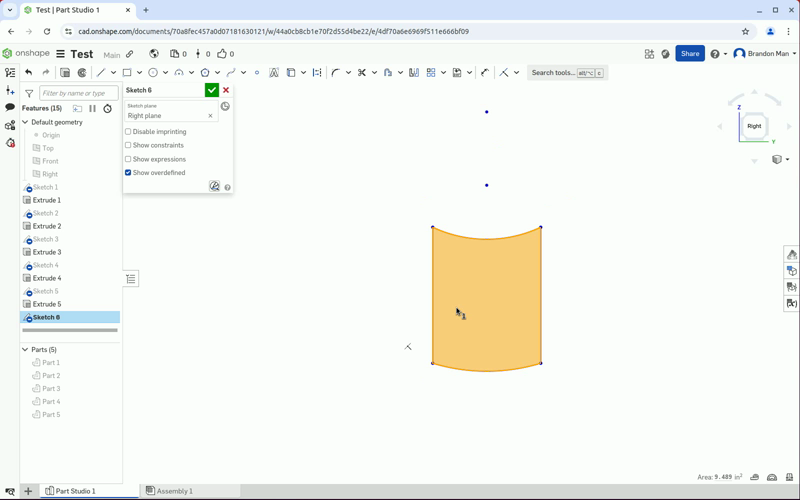
scroll(-6)
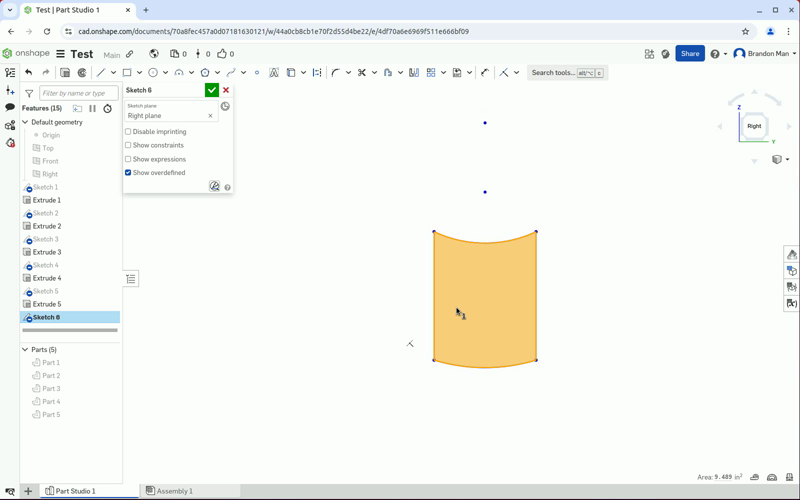
scroll(-6)
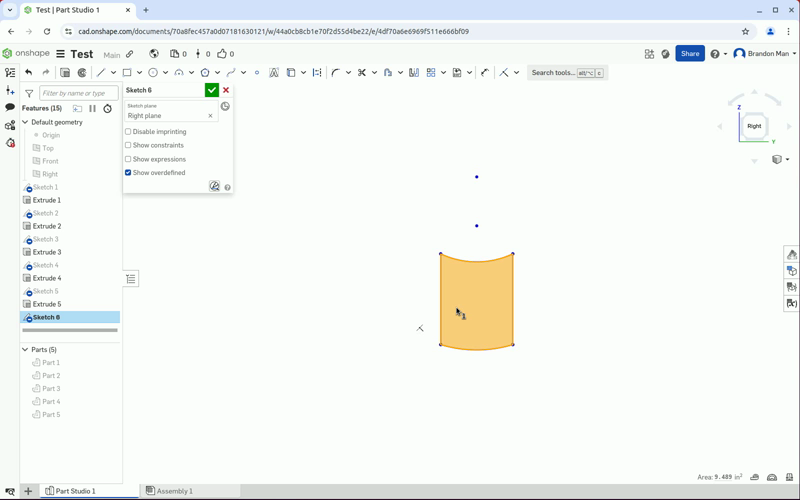
scroll(-6)
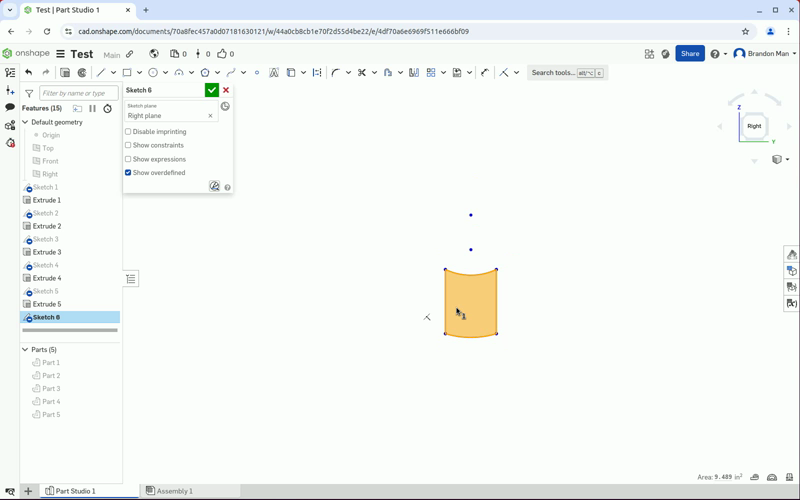
scroll(-6)
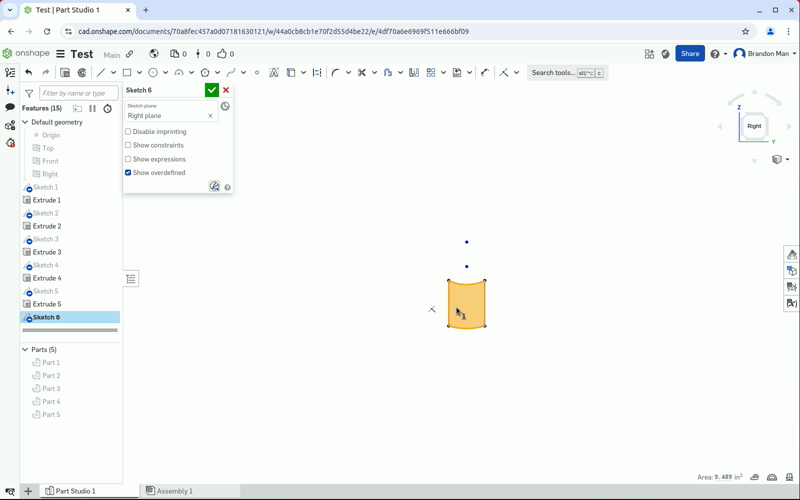
scroll(-6)
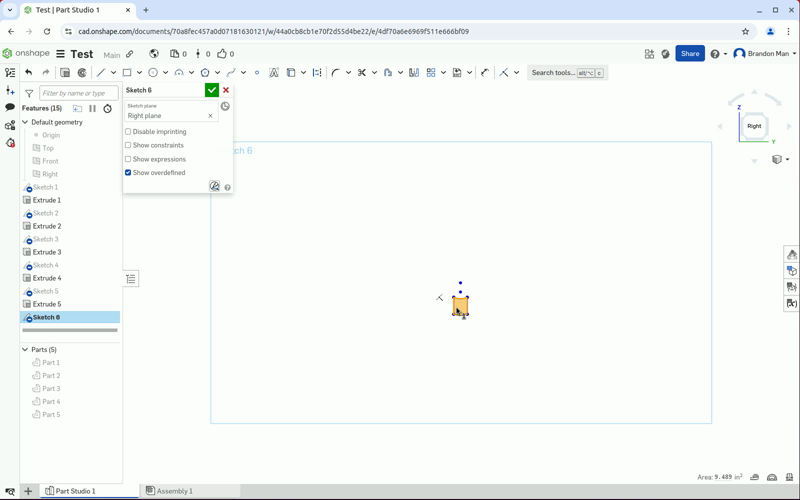
mouse_move(73, 352)
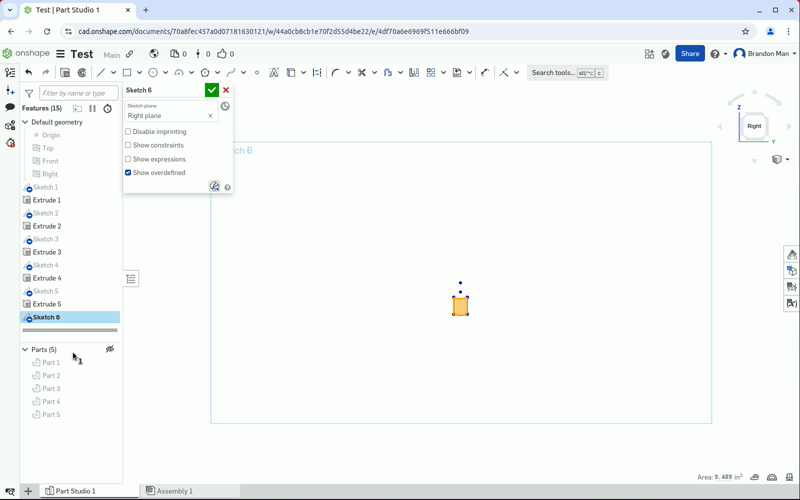
key(shift+y)
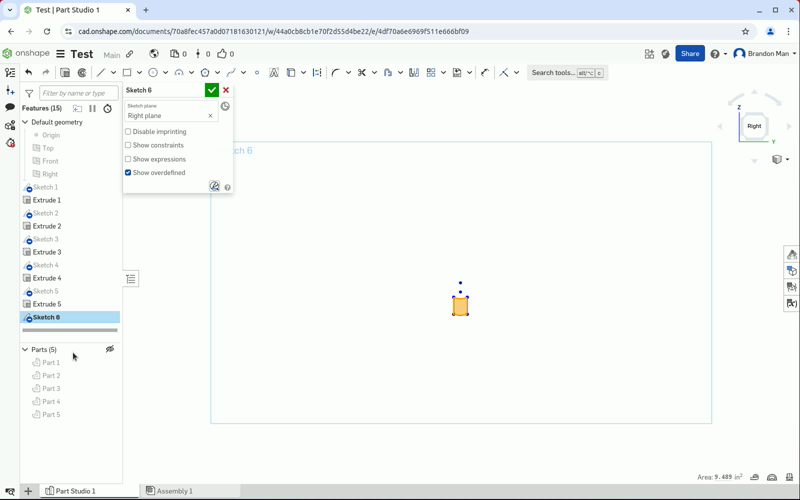
key(shift+e)
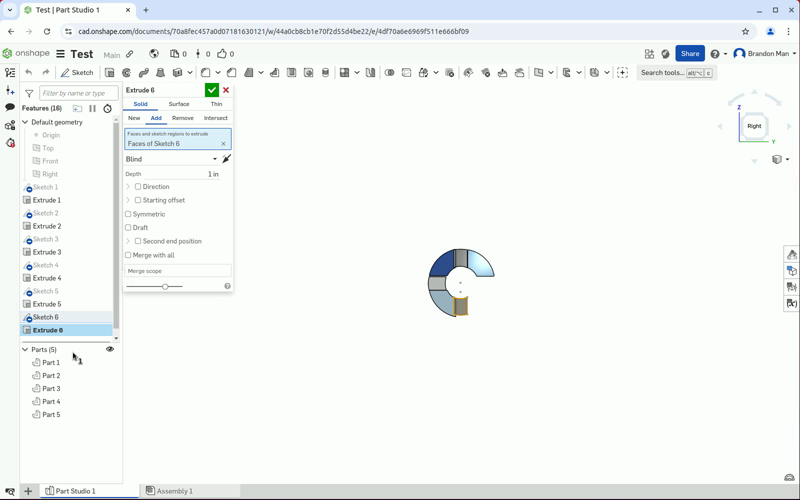
mouse_move(143, 106)
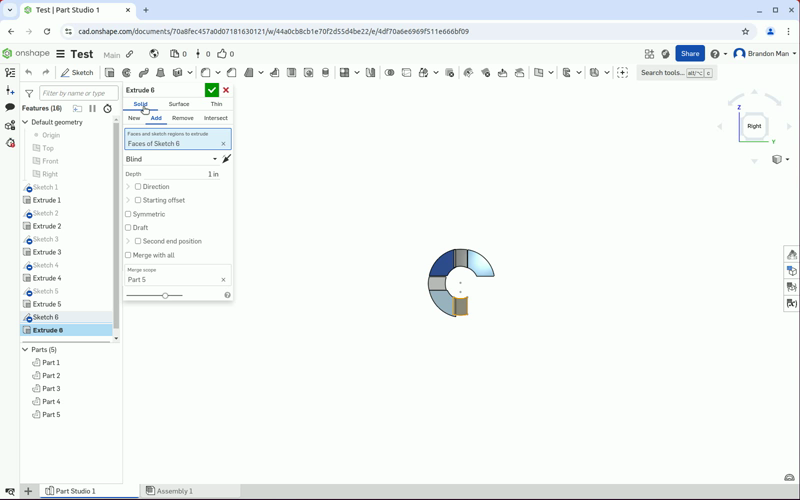
click(143, 106)
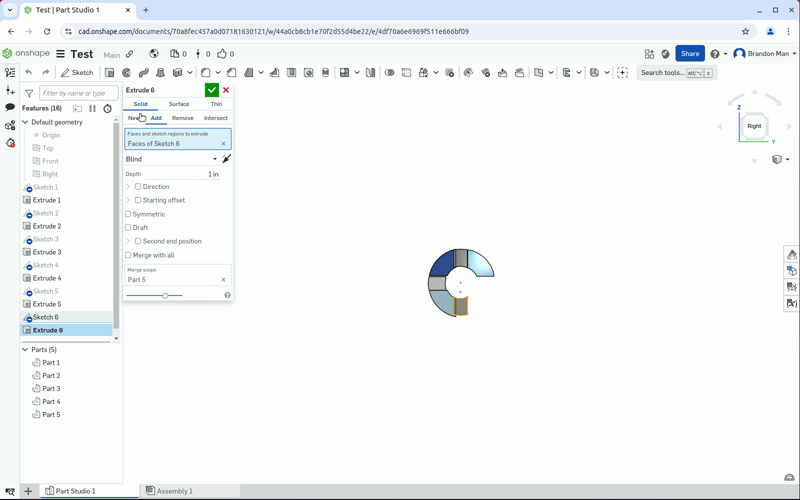
mouse_move(137, 120)
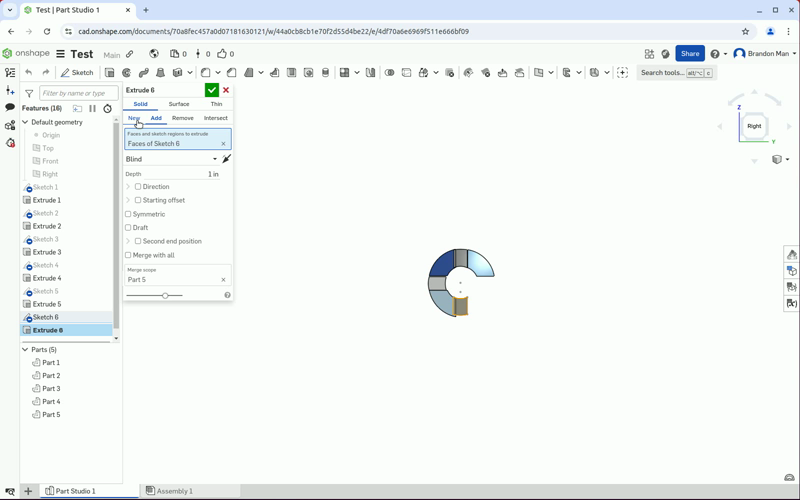
click(137, 120)
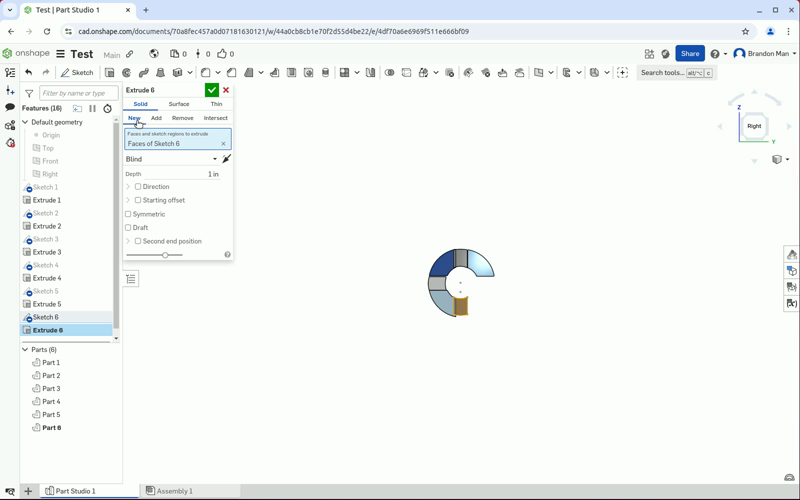
key(tab, 4)
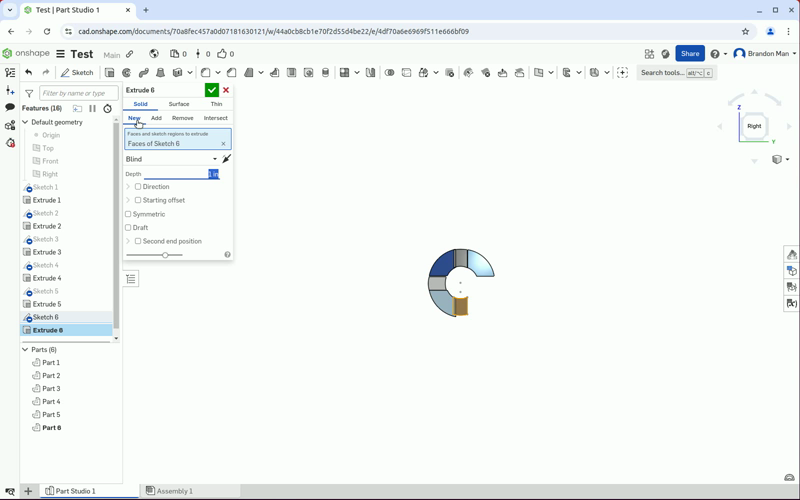
text(13.239)
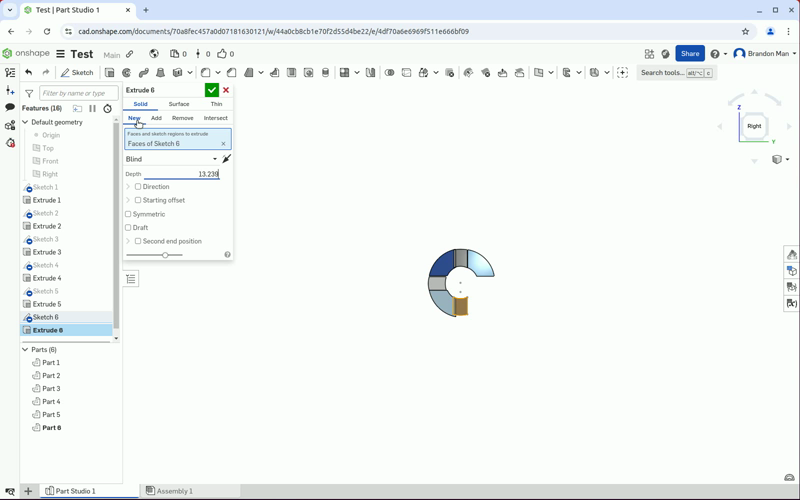
key(enter)
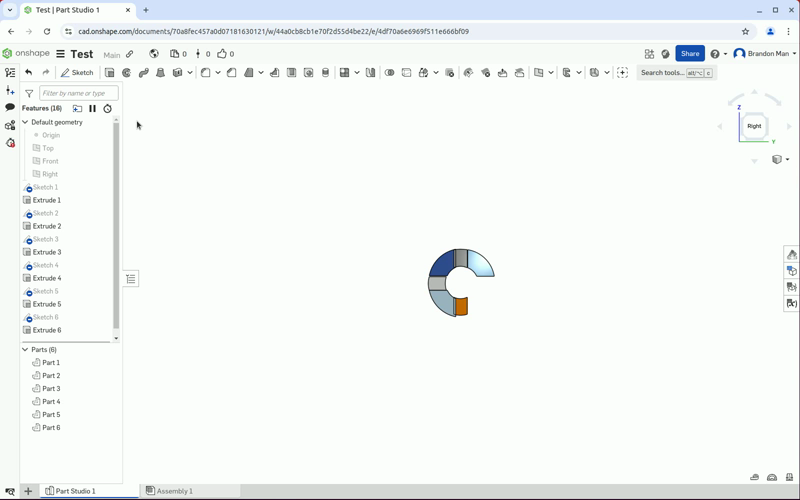
key(shift+h)
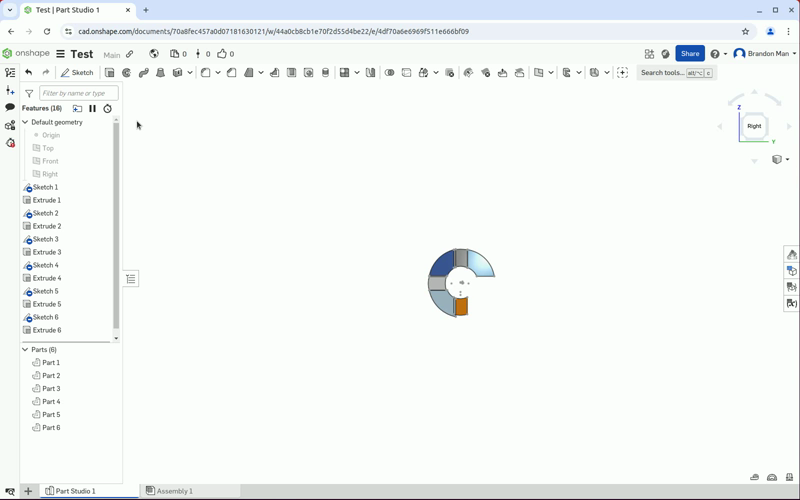
key(shift+h)
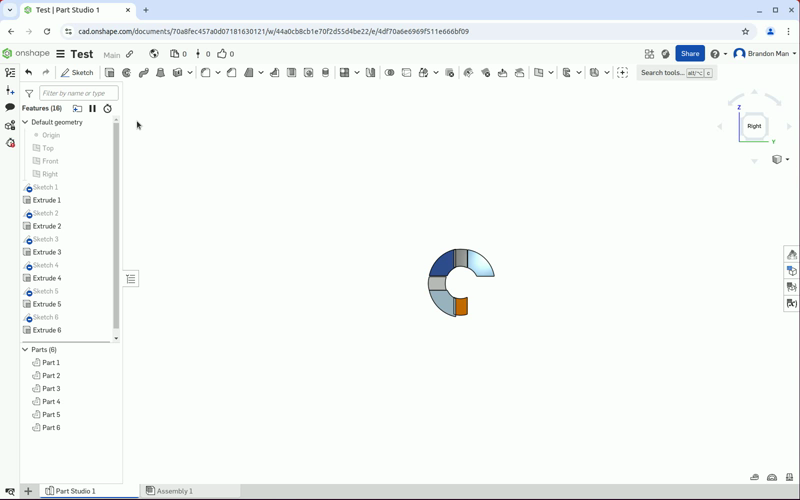
mouse_move(69, 189)
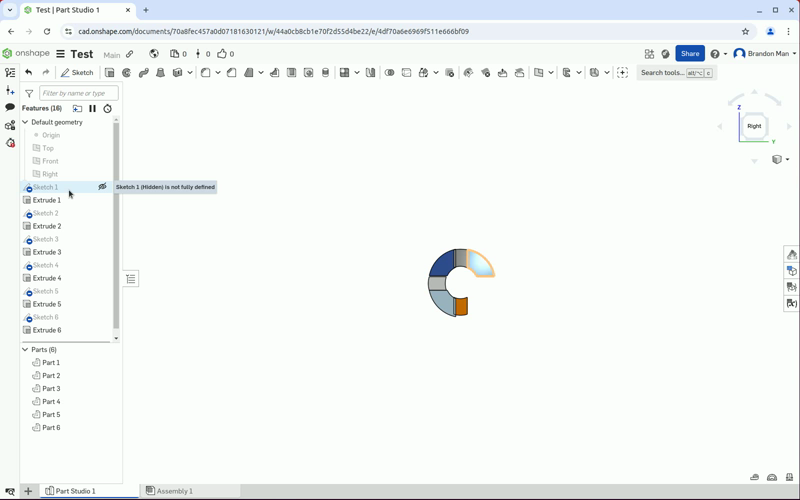
click(69, 189)
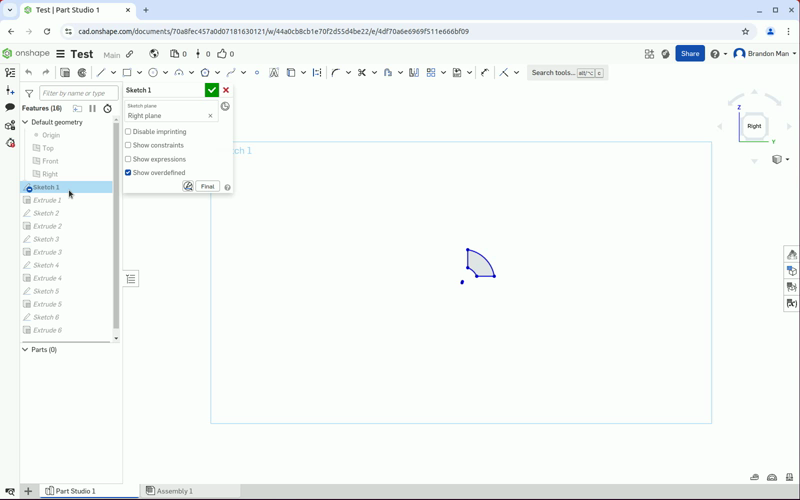
mouse_move(229, 92)
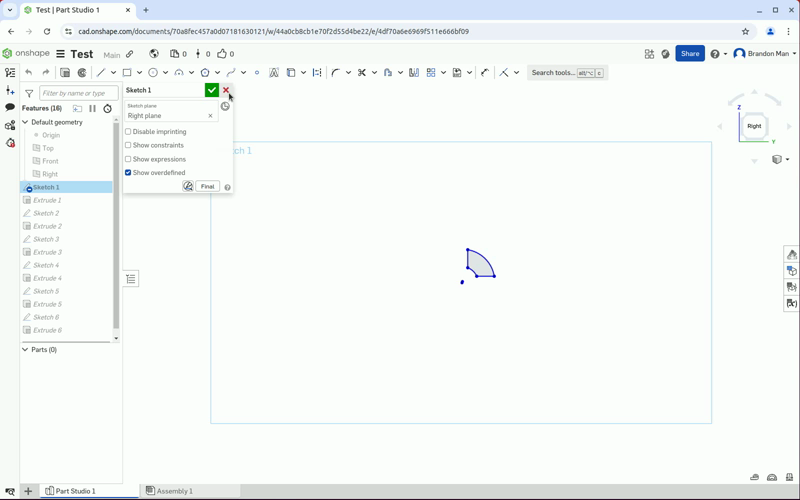
click(229, 92)
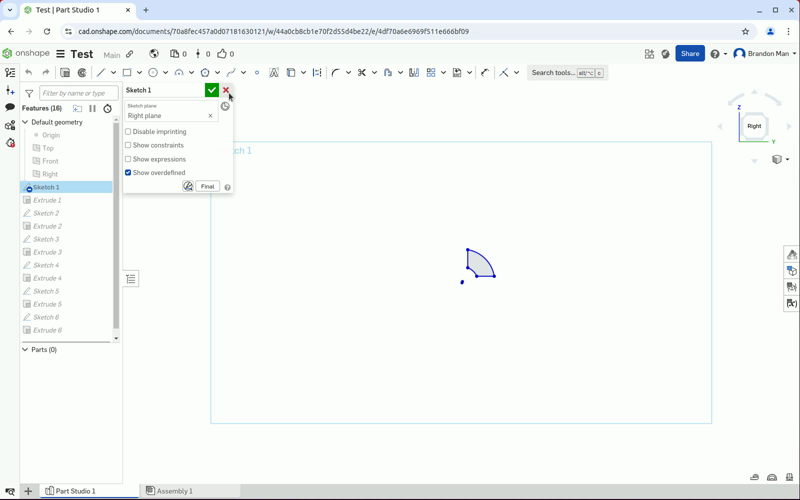
key(shift+s)
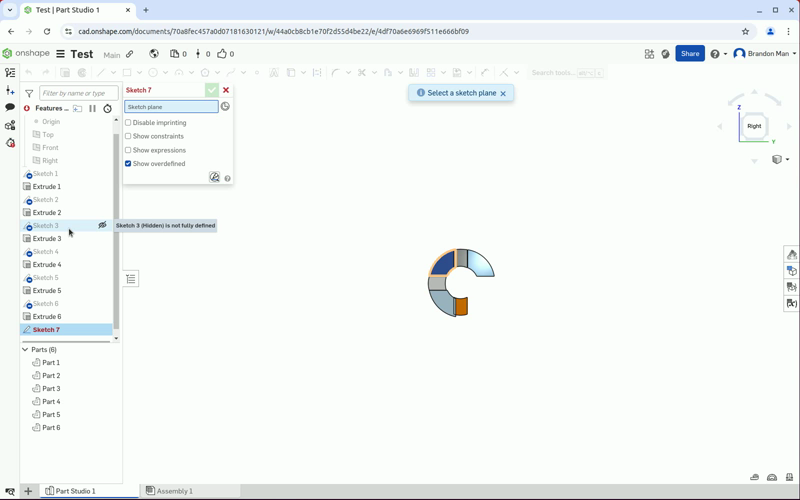
scroll(3)
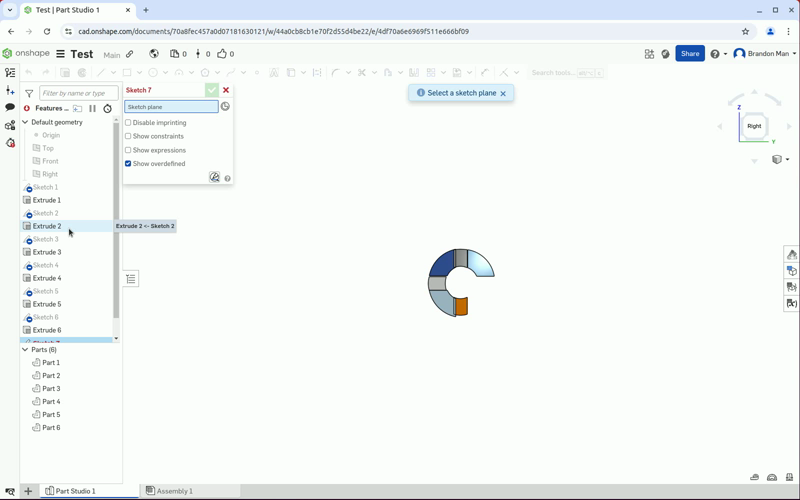
mouse_move(69, 176)
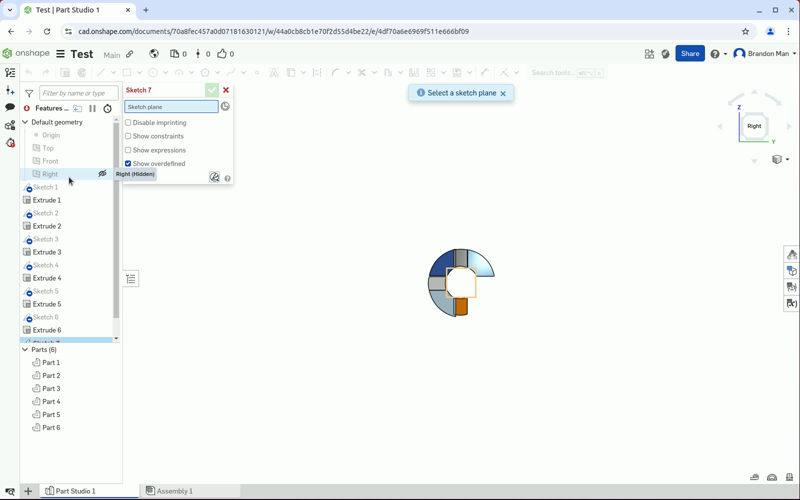
click(69, 176)
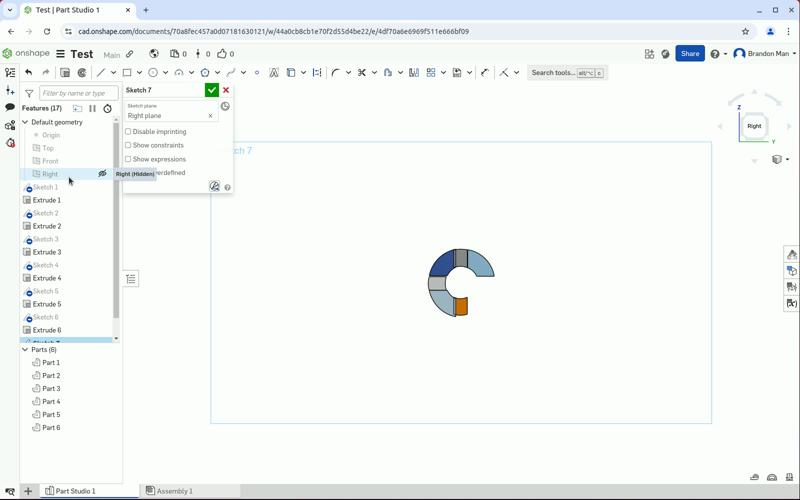
mouse_move(73, 352)
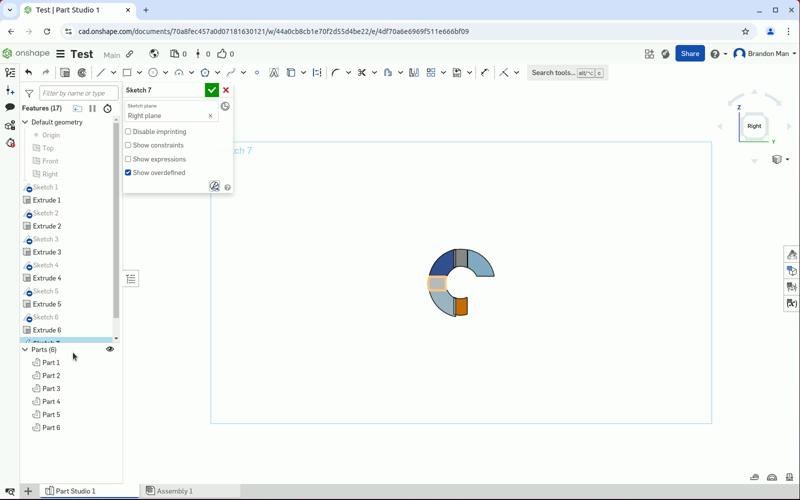
key(y)
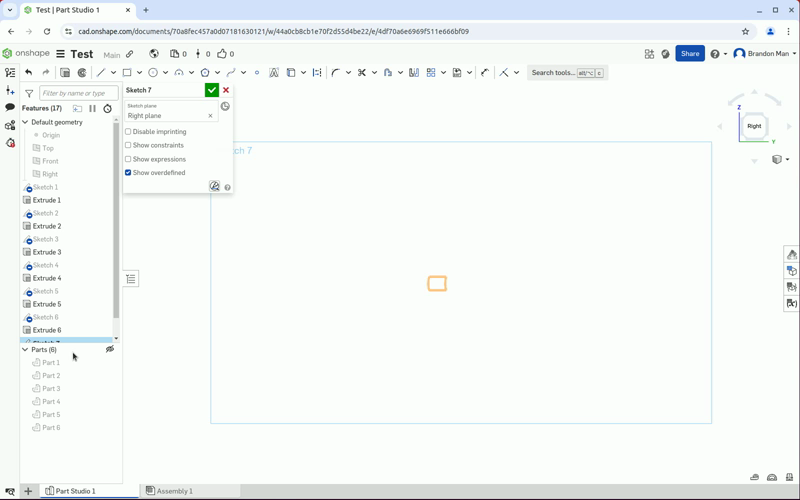
key(a)
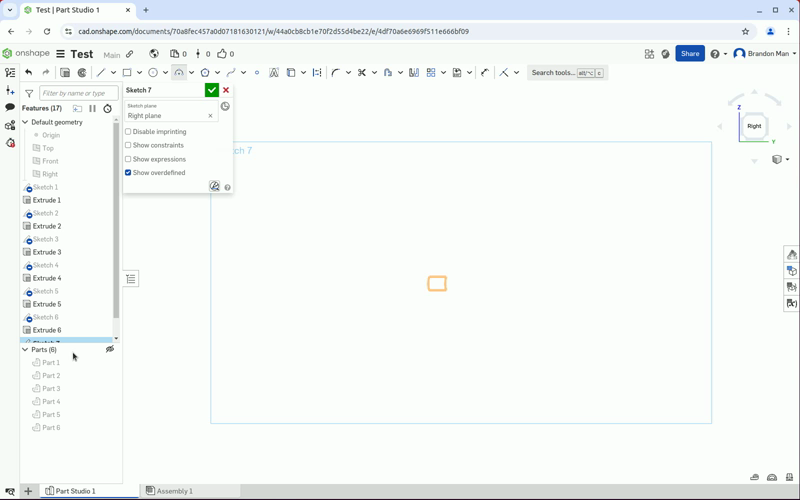
key_down(shift)
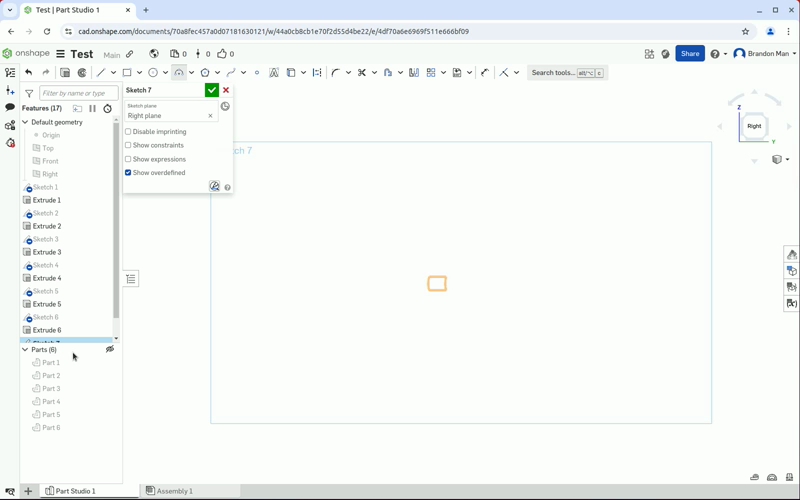
mouse_move(467, 314)
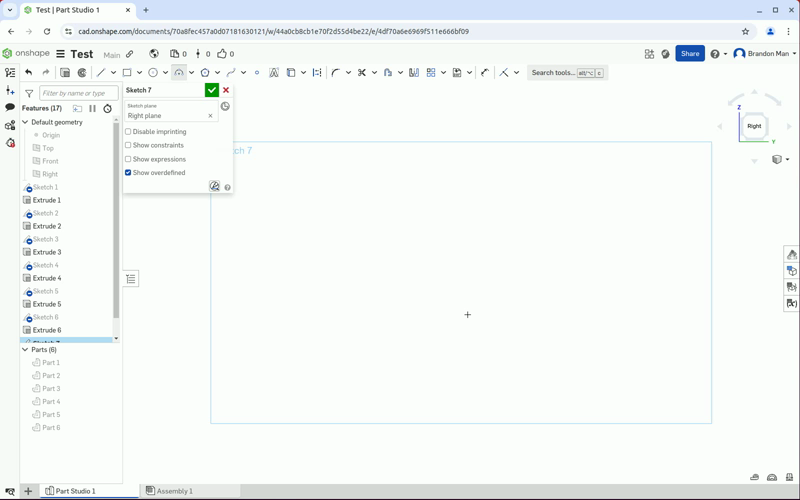
click(467, 314)
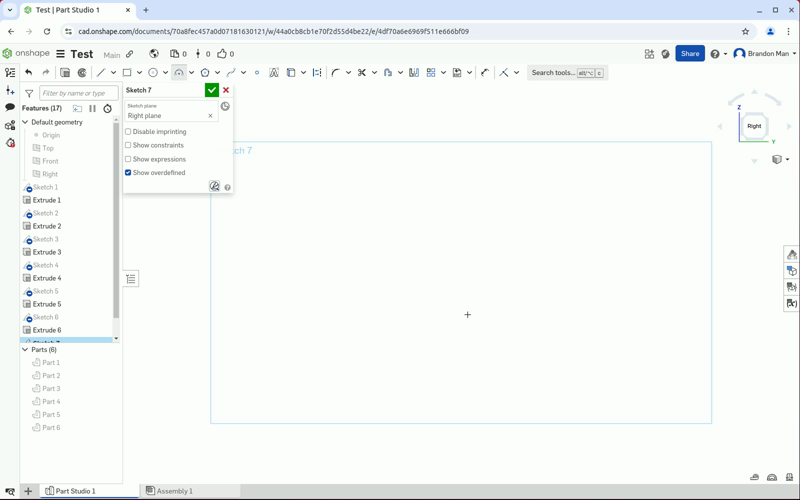
key_up(shift)
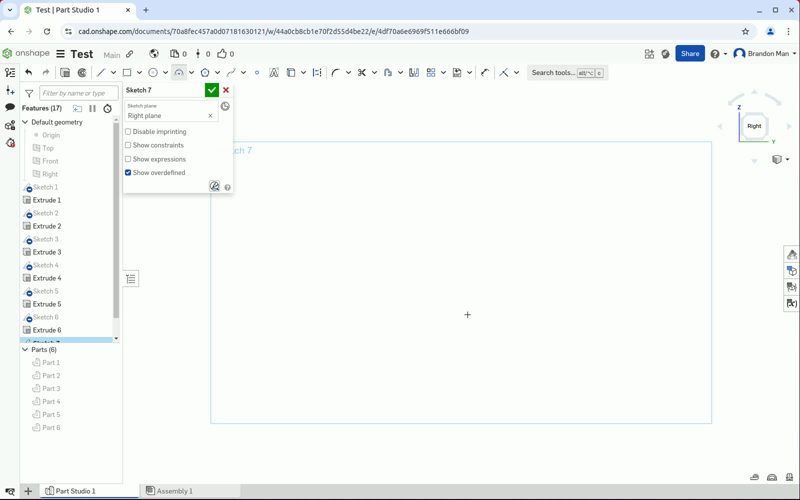
key_down(shift)
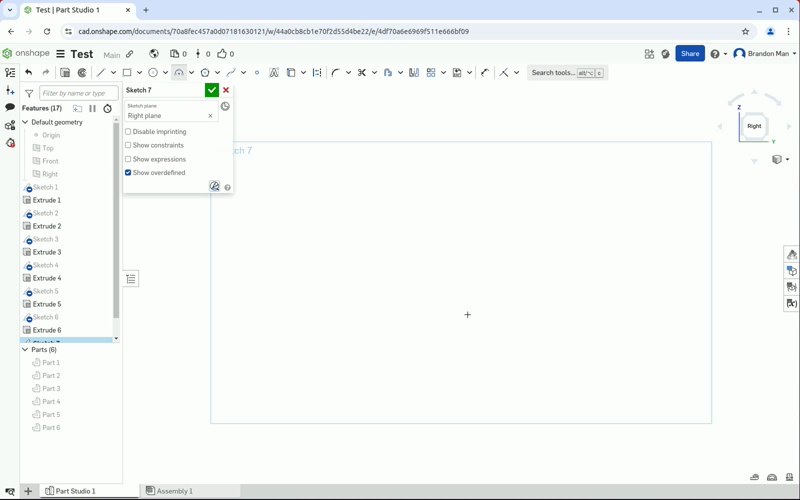
mouse_move(494, 288)
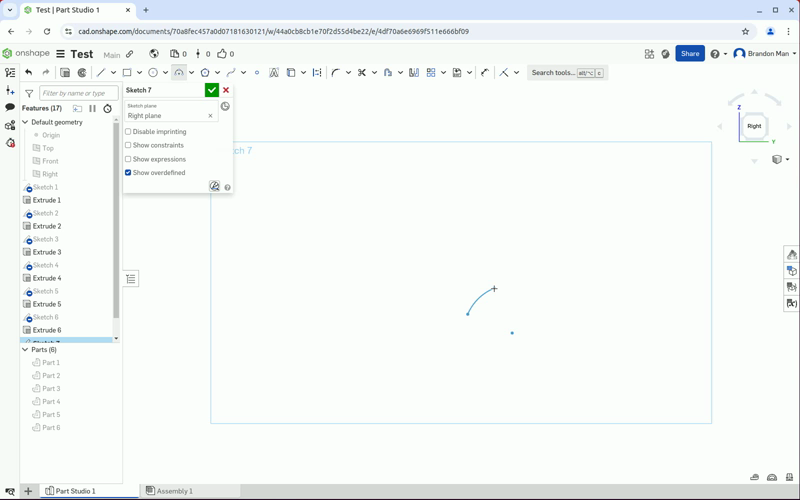
click(494, 288)
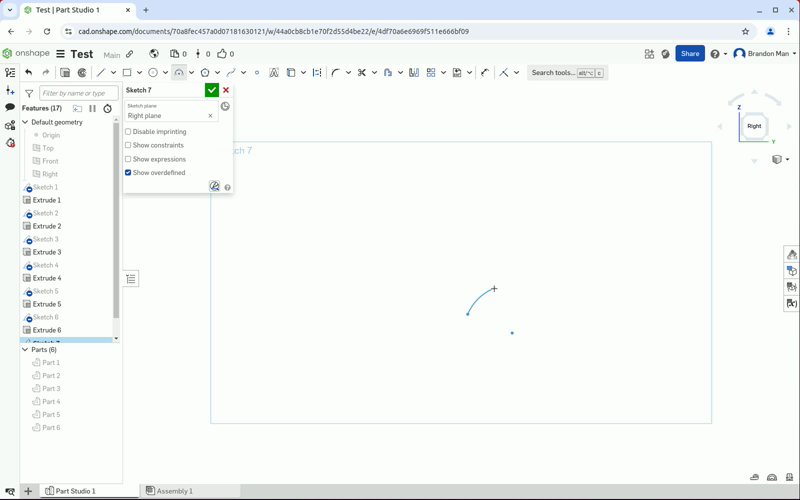
mouse_move(485, 305)
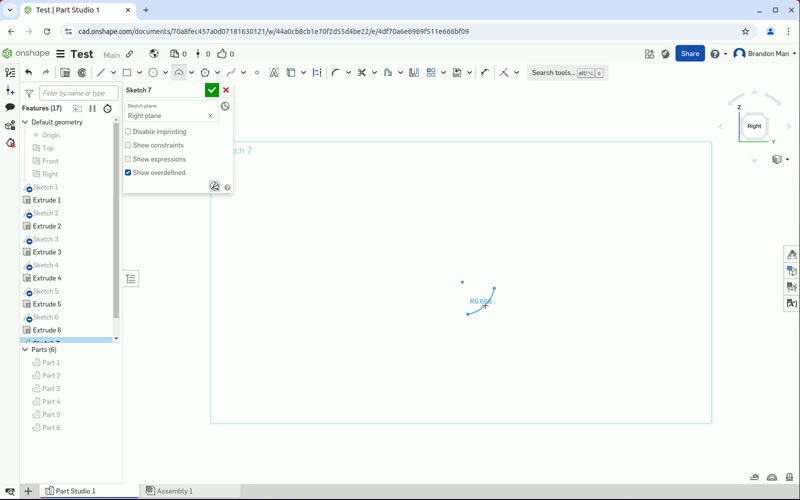
click(485, 305)
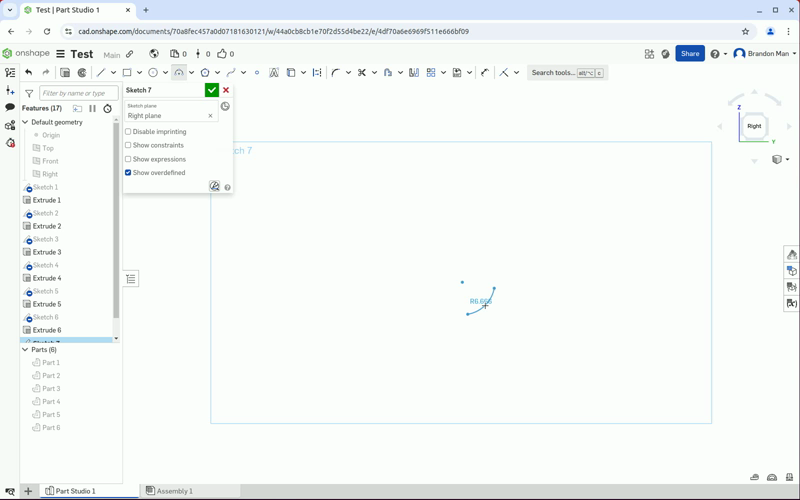
key_up(shift)
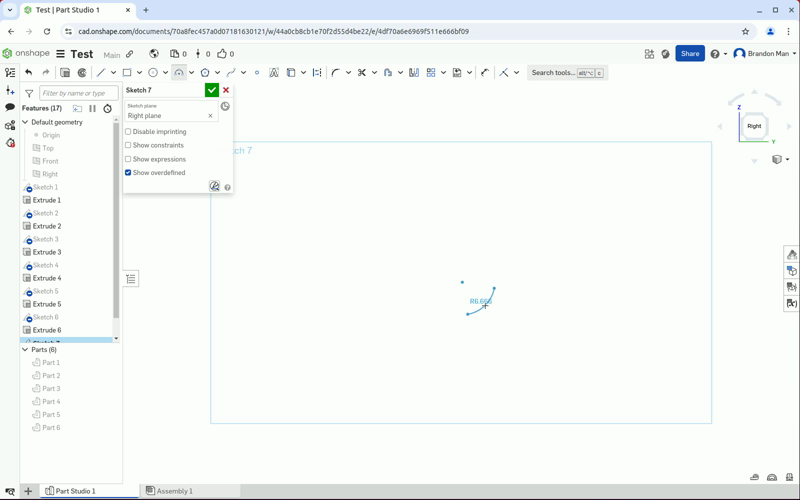
key(esc)
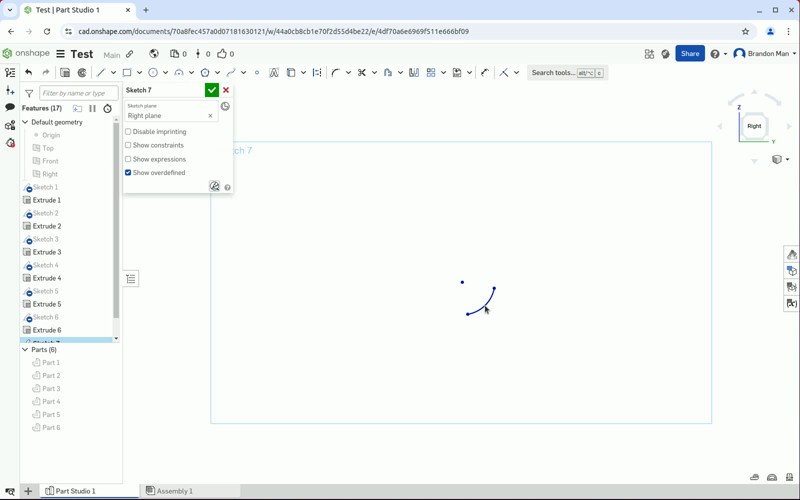
key(l)
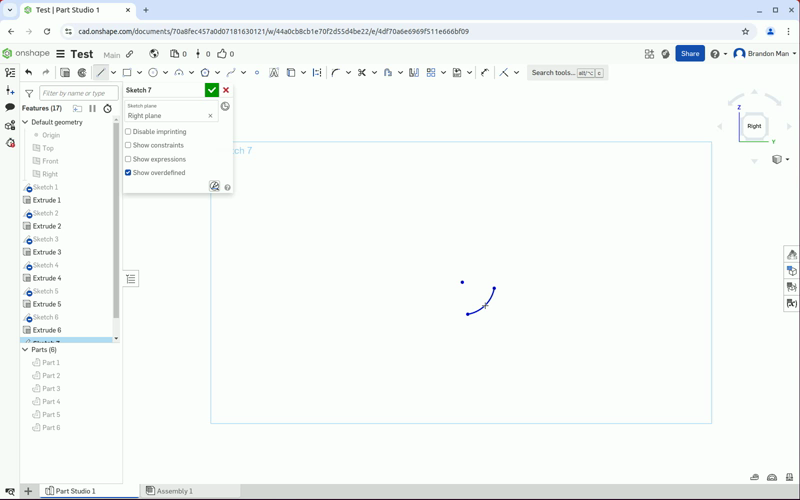
mouse_move(494, 288)
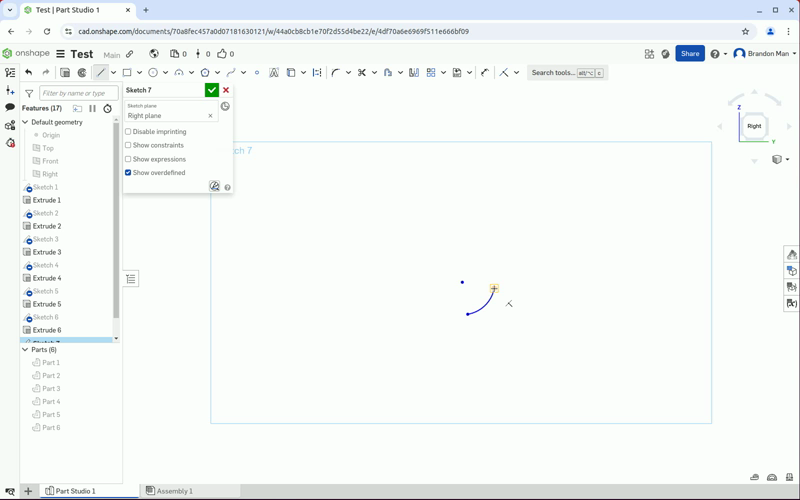
click(494, 288)
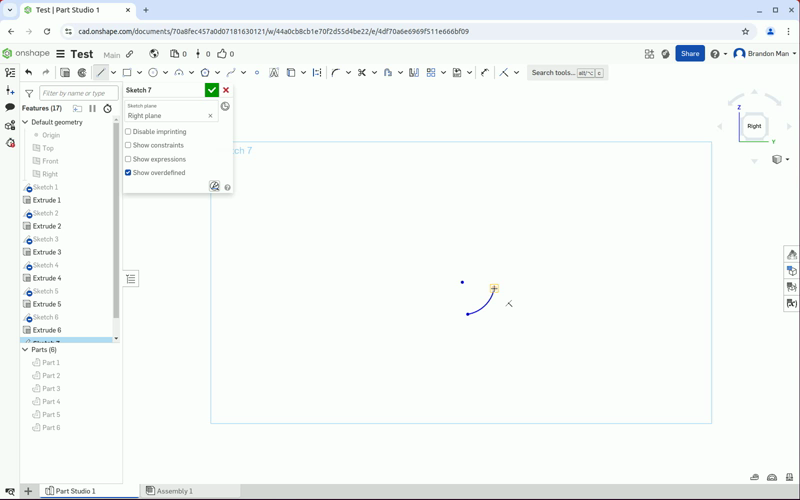
key_down(shift)
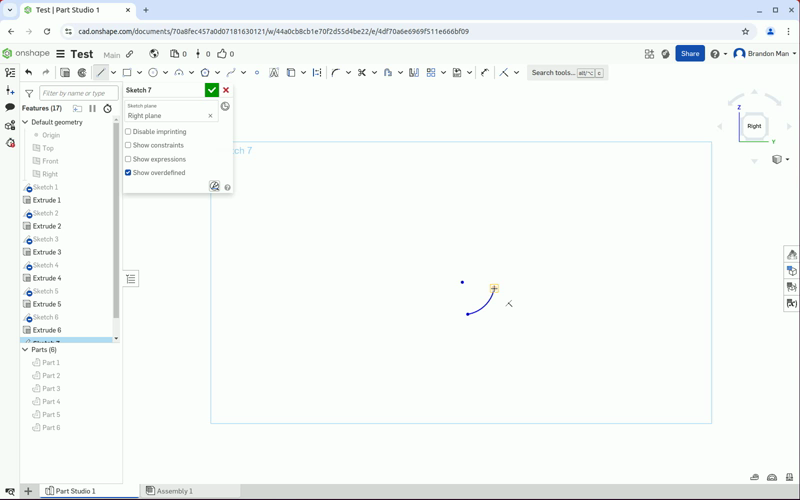
mouse_move(524, 288)
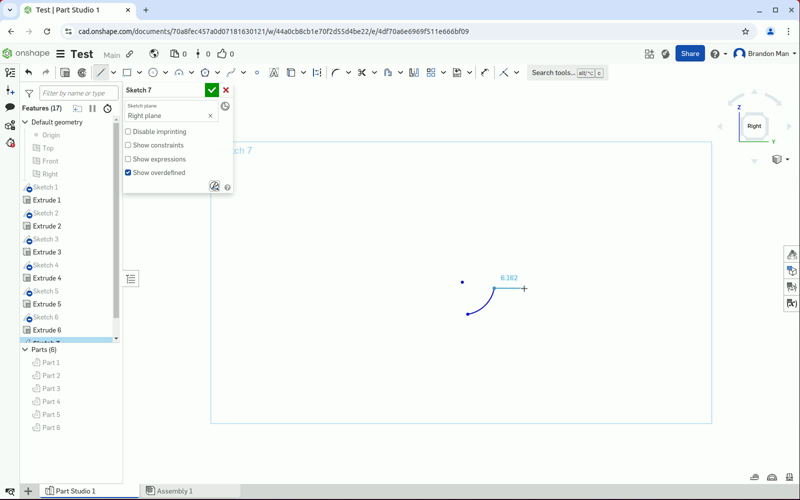
mouse_move(476, 288)
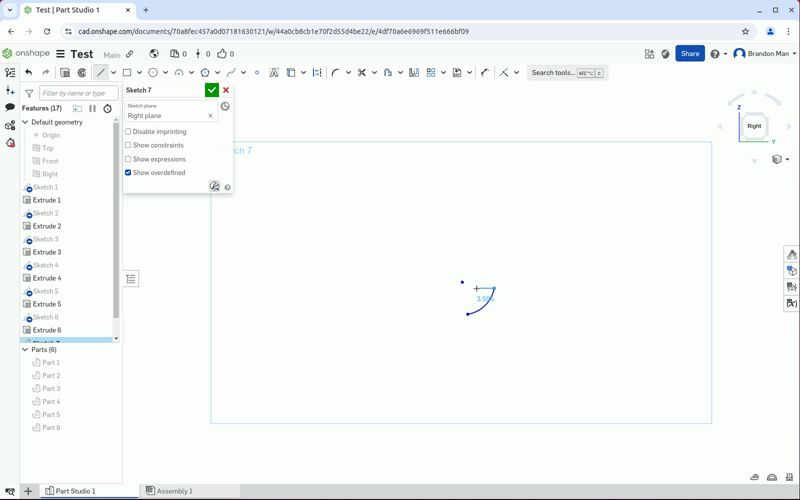
click(476, 288)
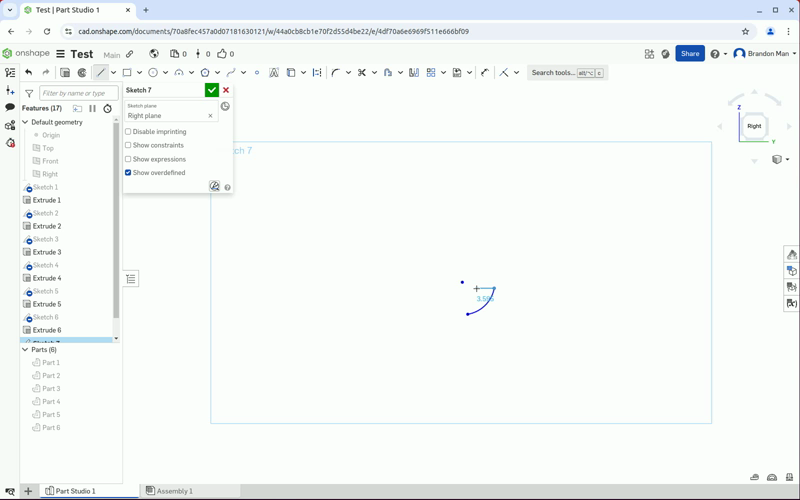
key_up(shift)
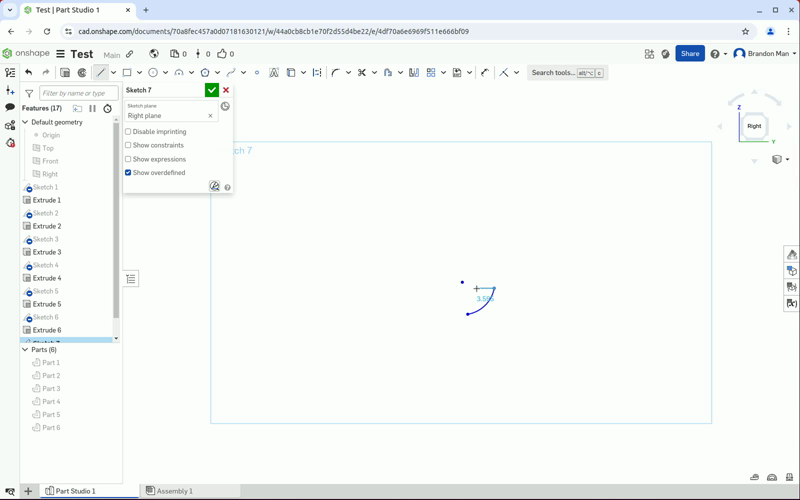
key(esc)
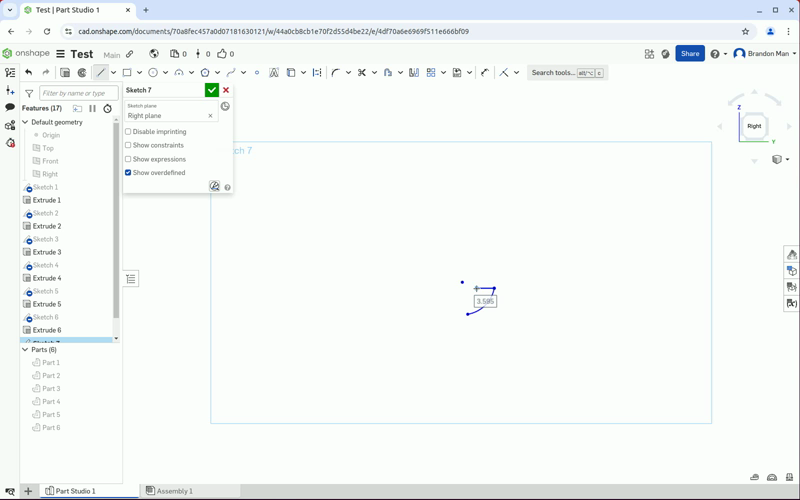
key(a)
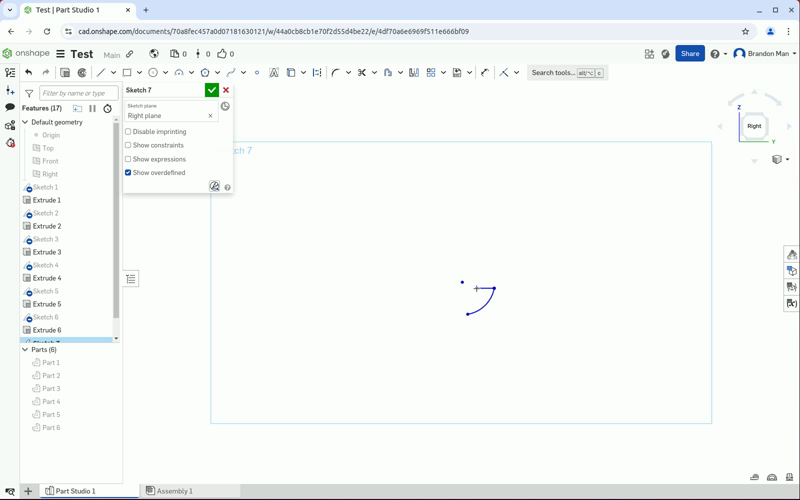
mouse_move(476, 288)
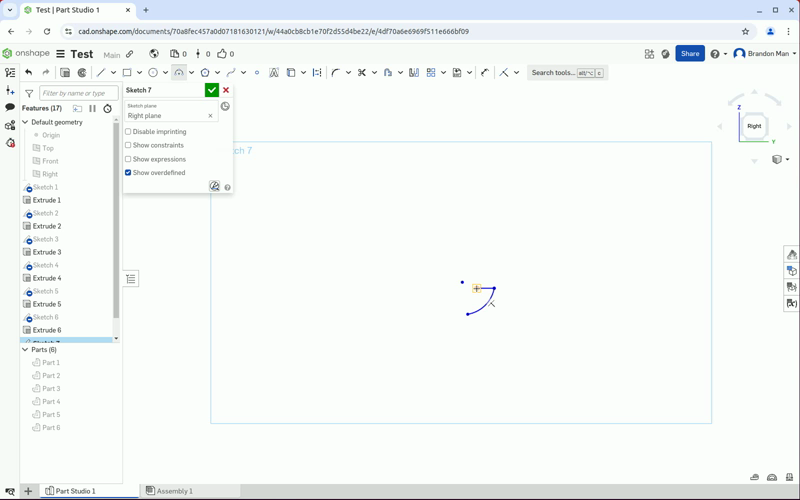
click(476, 288)
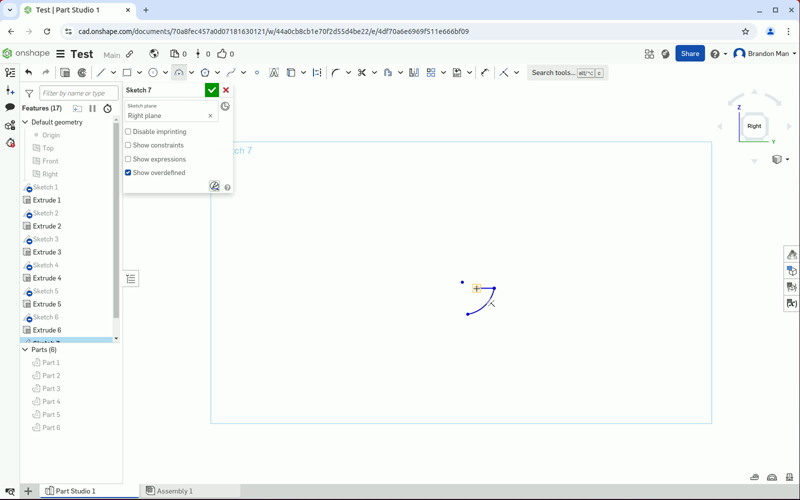
key_down(shift)
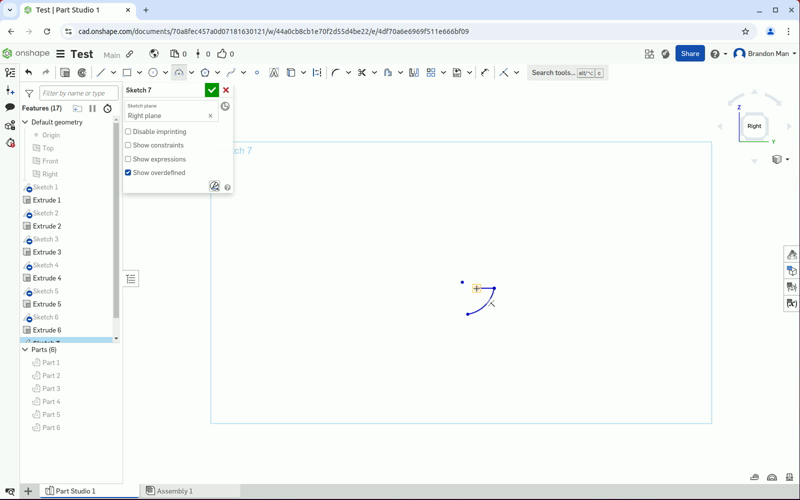
mouse_move(467, 296)
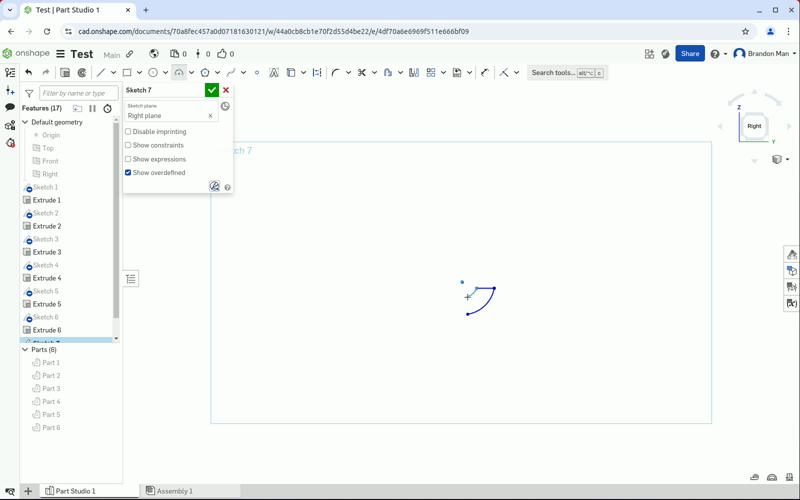
click(467, 296)
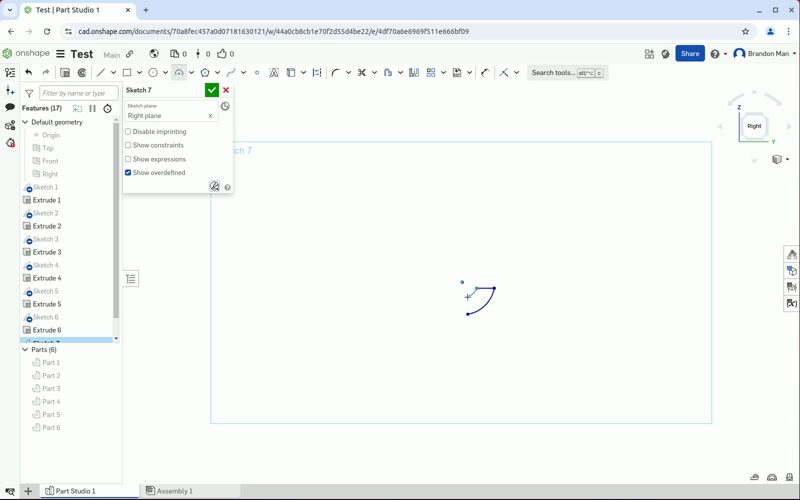
mouse_move(473, 293)
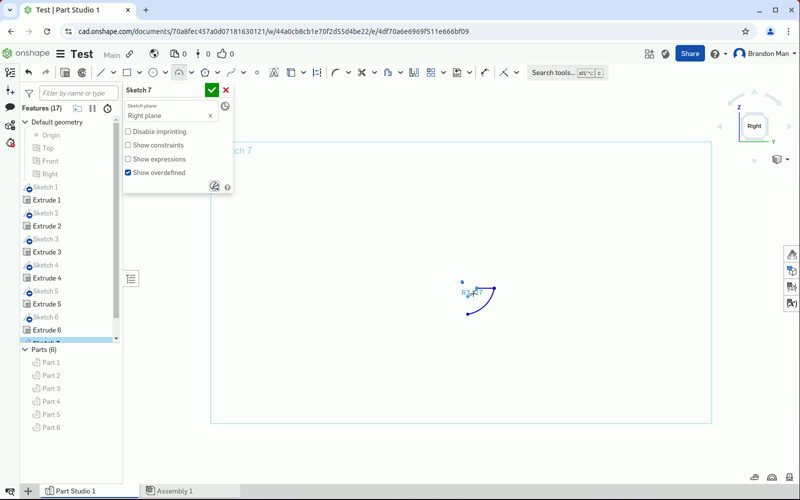
click(473, 293)
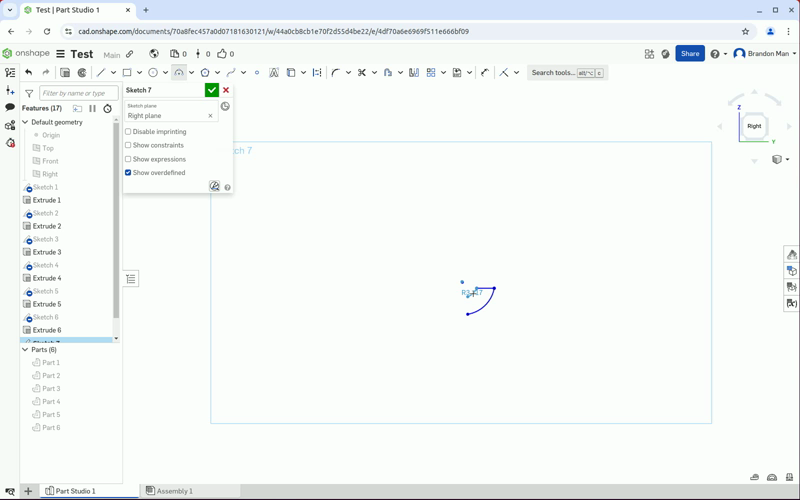
key_up(shift)
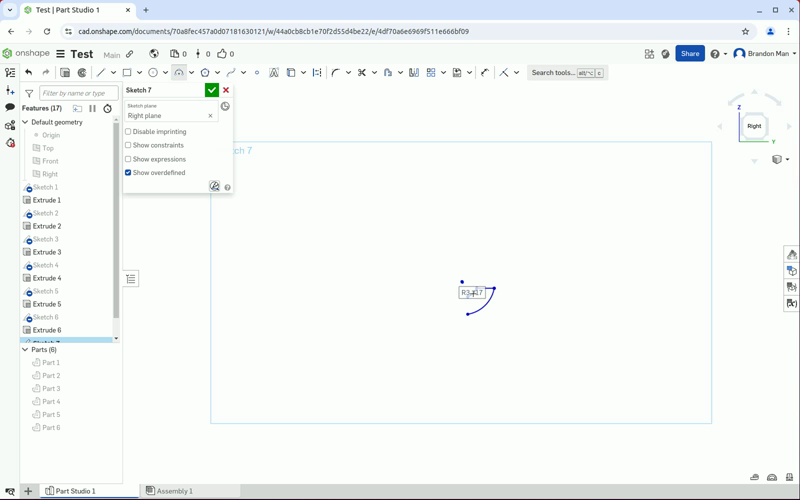
key(esc)
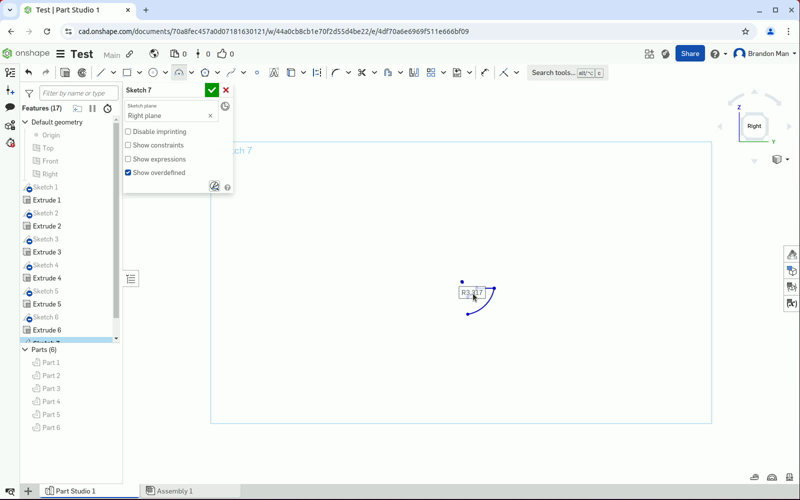
key(l)
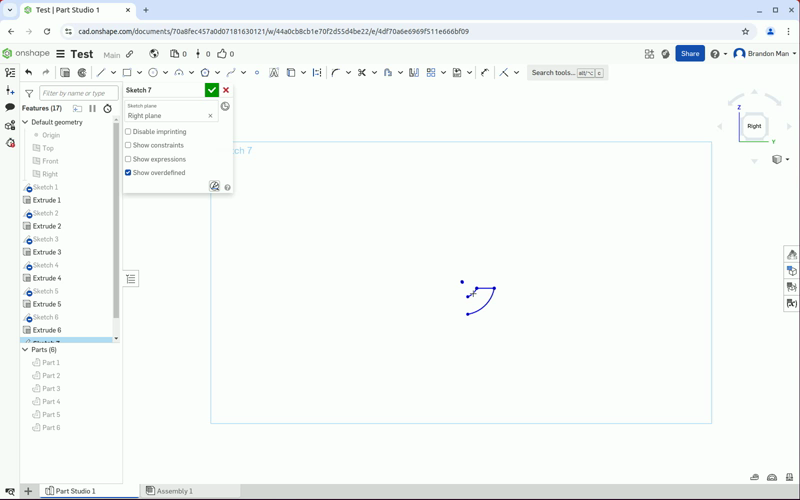
mouse_move(467, 296)
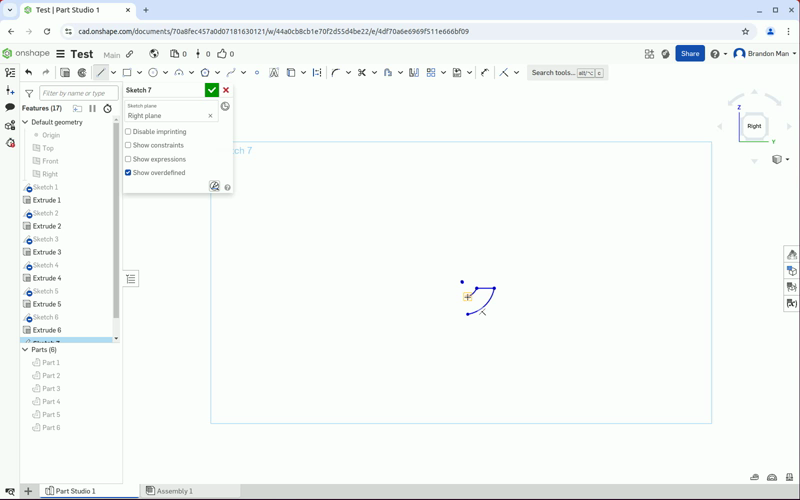
click(467, 296)
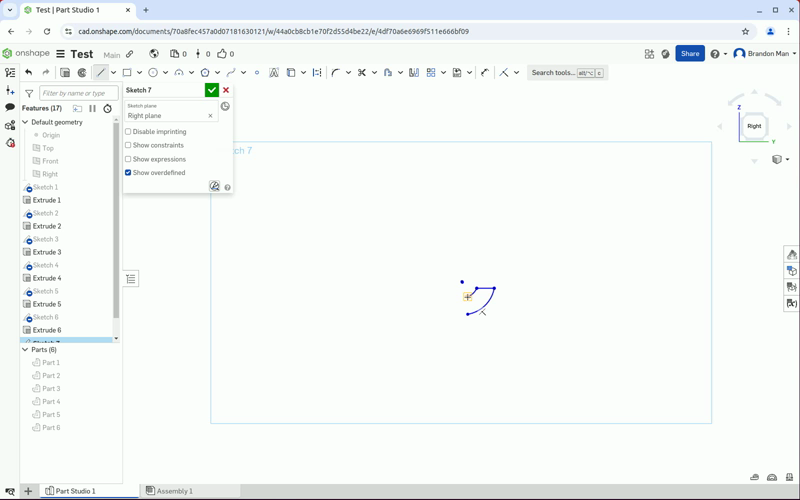
mouse_move(497, 296)
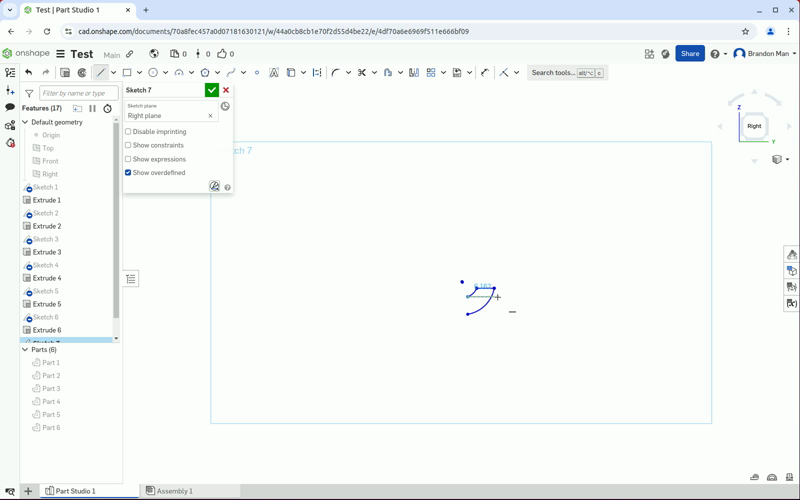
key_down(shift)
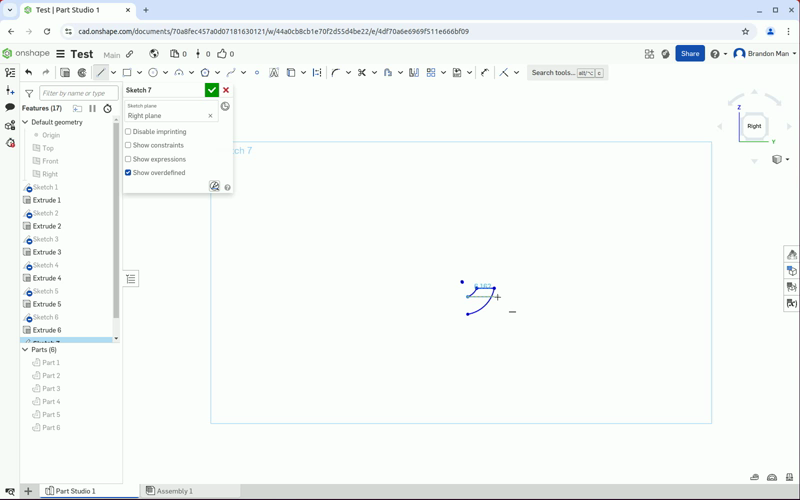
mouse_move(467, 314)
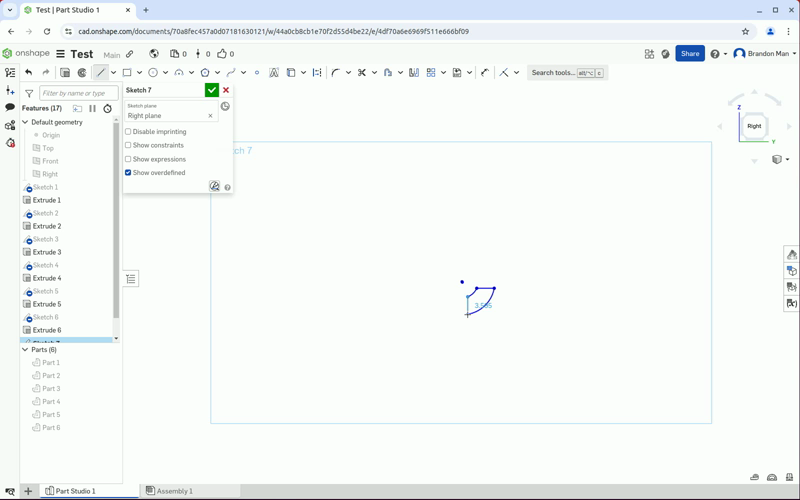
key_up(shift)
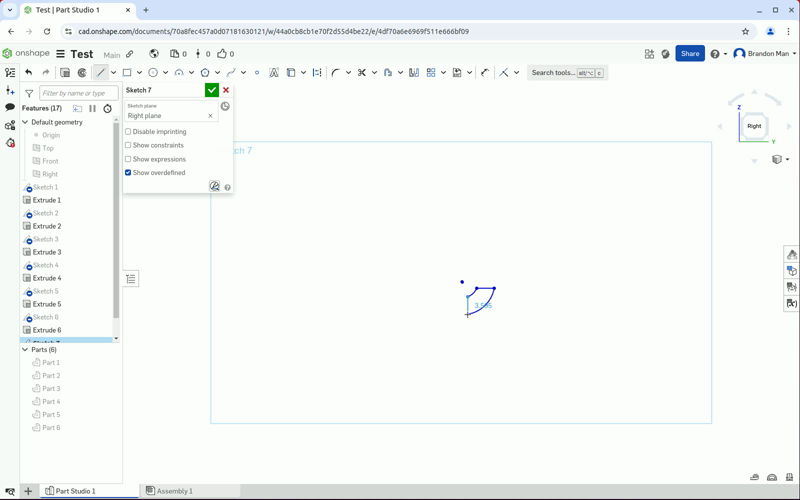
click(467, 314)
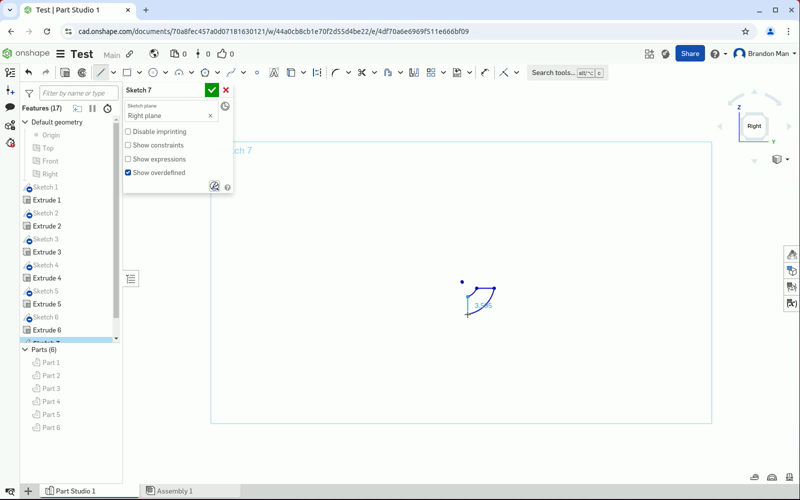
key(esc)
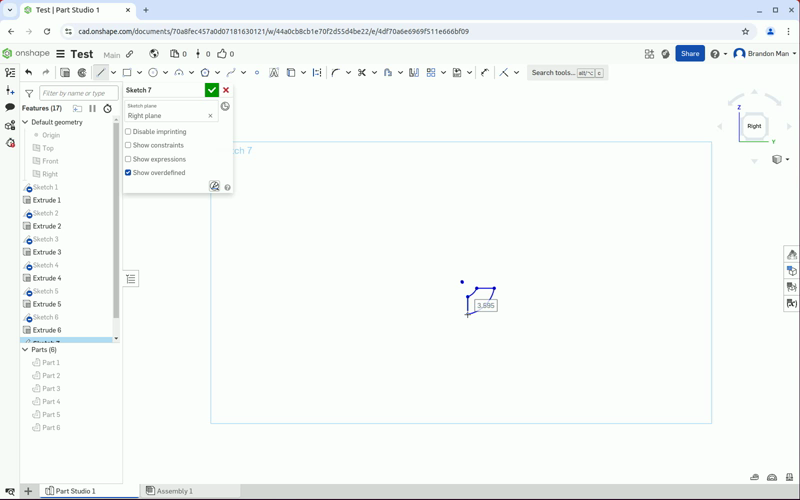
mouse_move(474, 301)
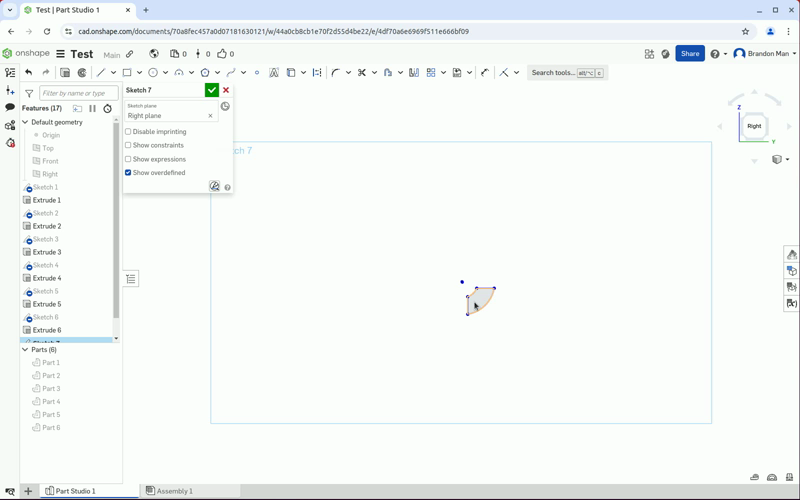
scroll(6)
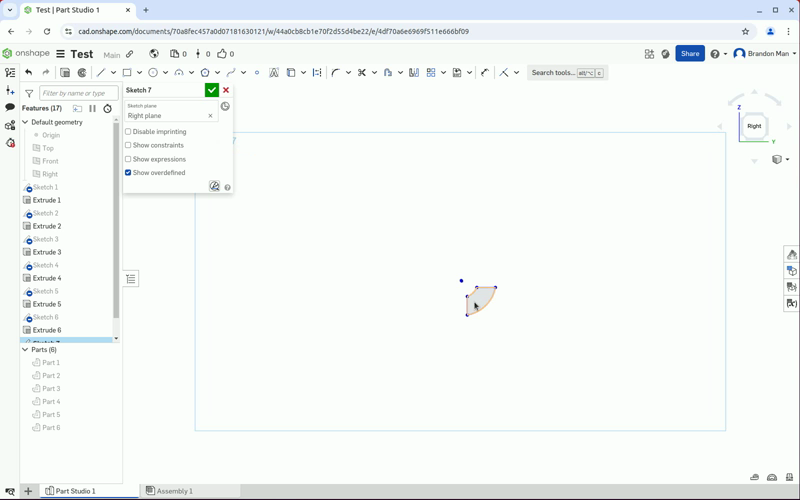
scroll(6)
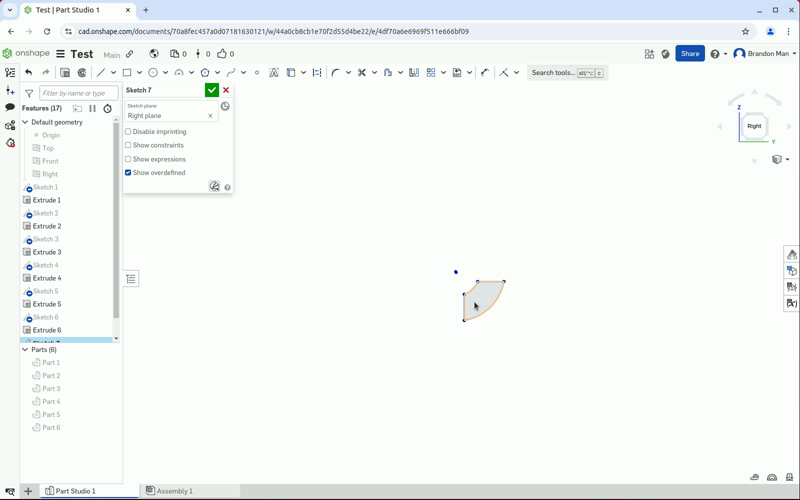
scroll(6)
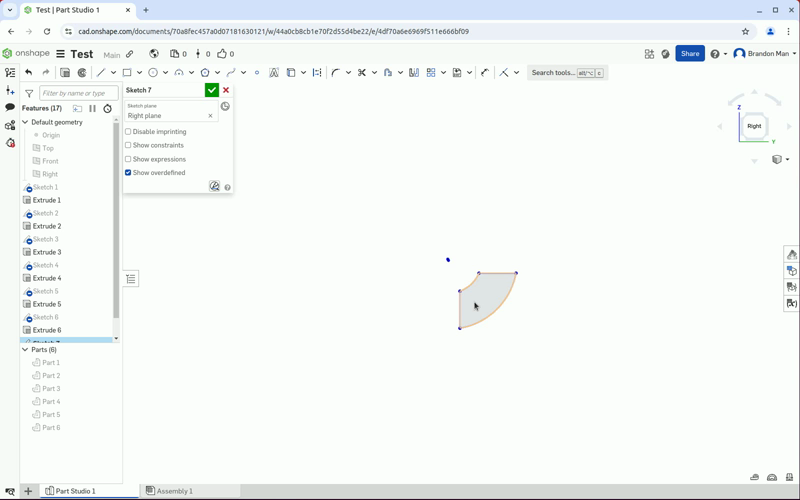
scroll(6)
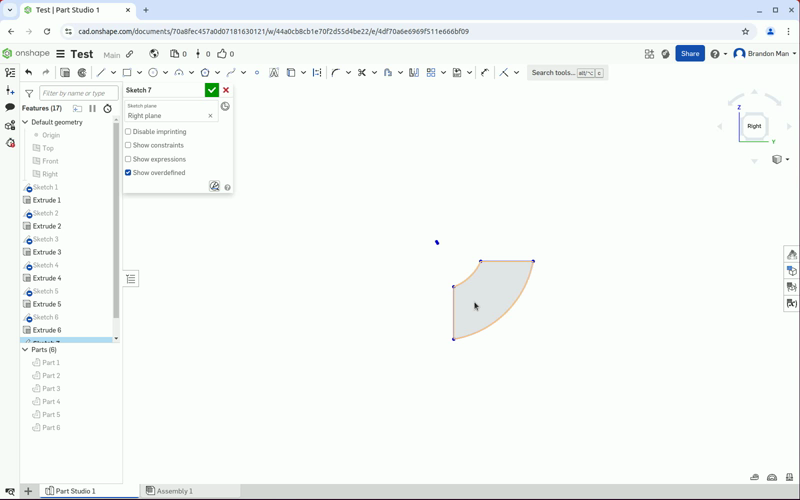
scroll(6)
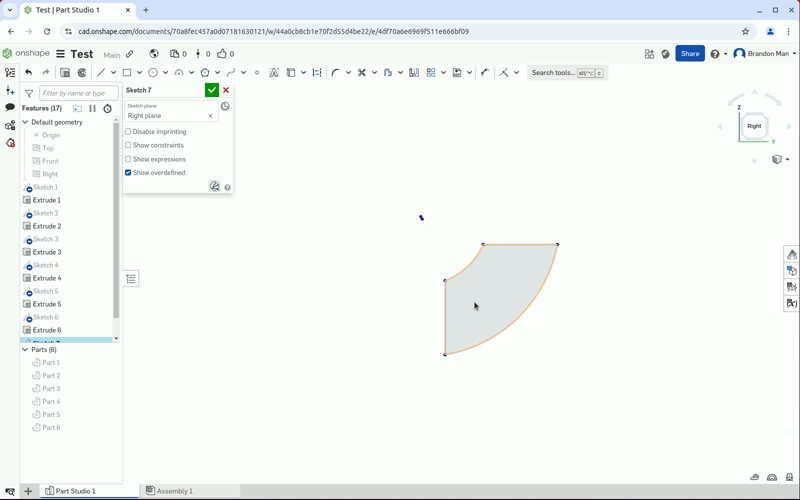
scroll(6)
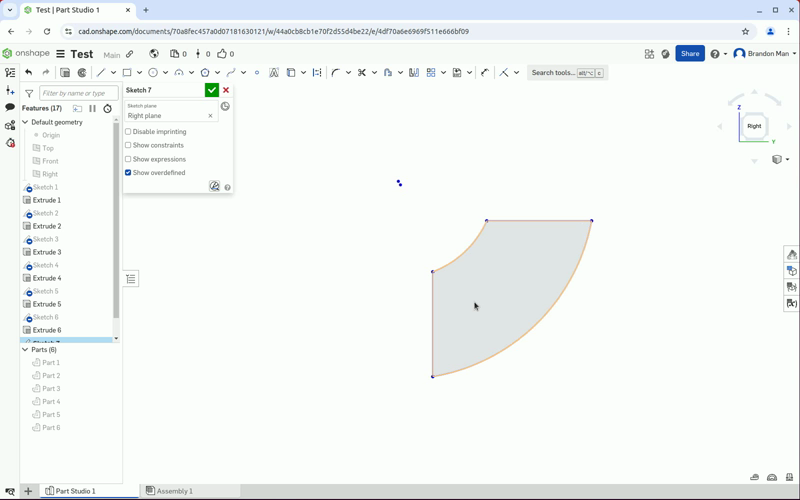
scroll(6)
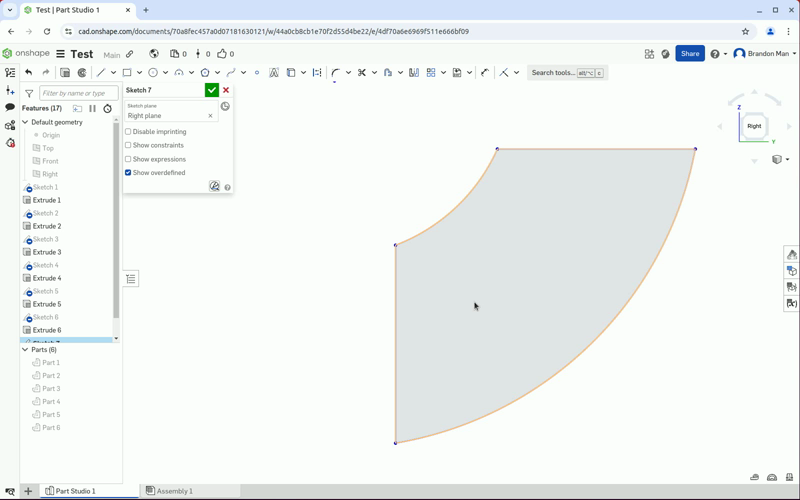
click(474, 301)
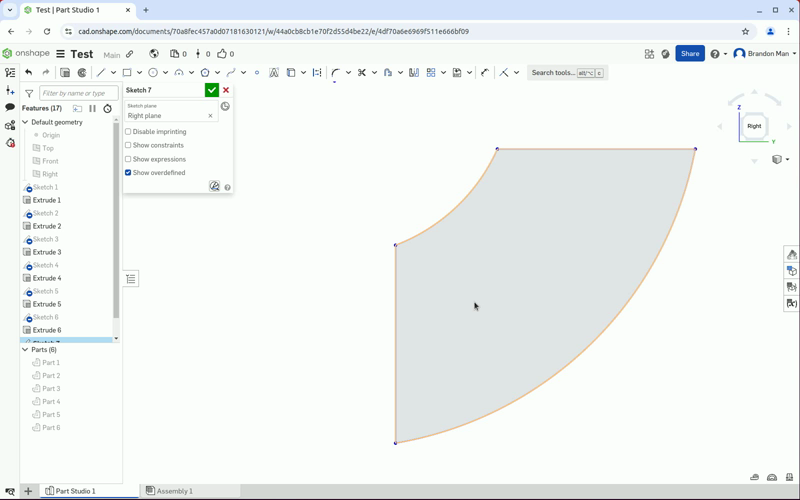
scroll(-6)
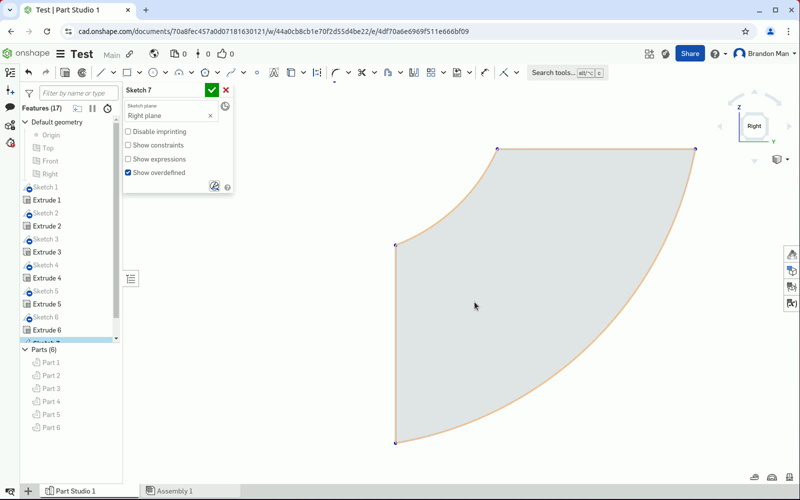
scroll(-6)
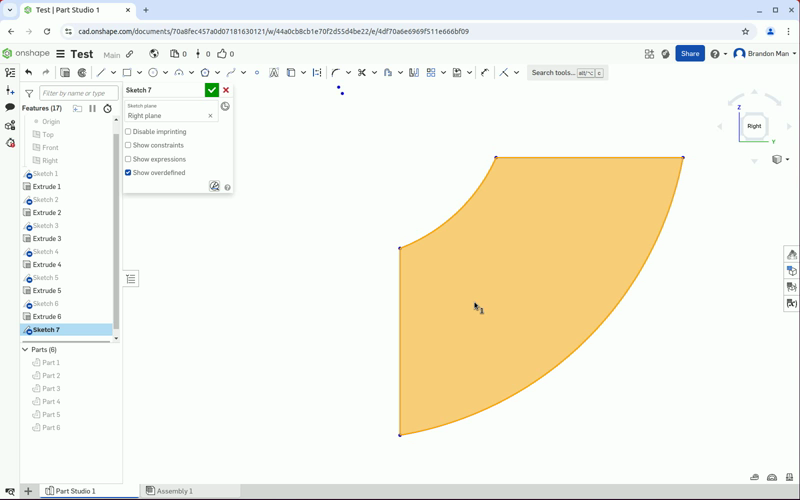
scroll(-6)
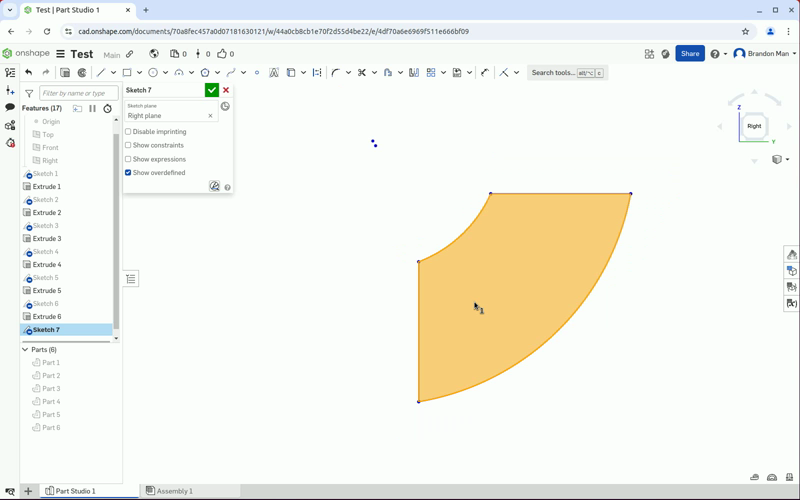
scroll(-6)
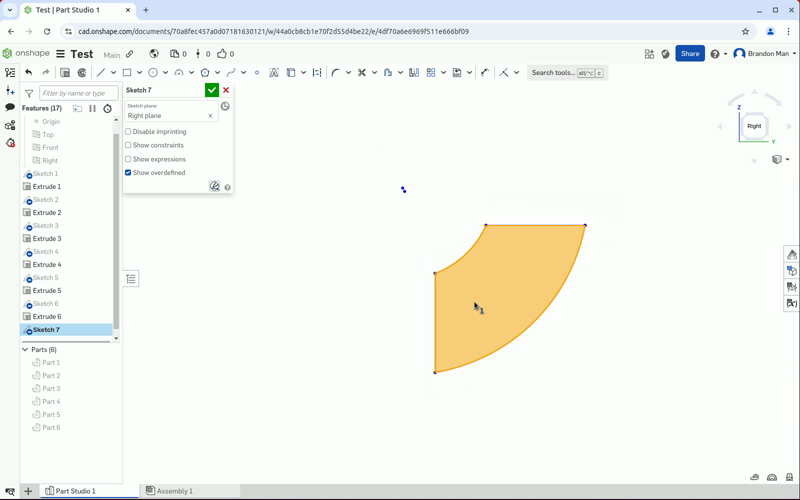
scroll(-6)
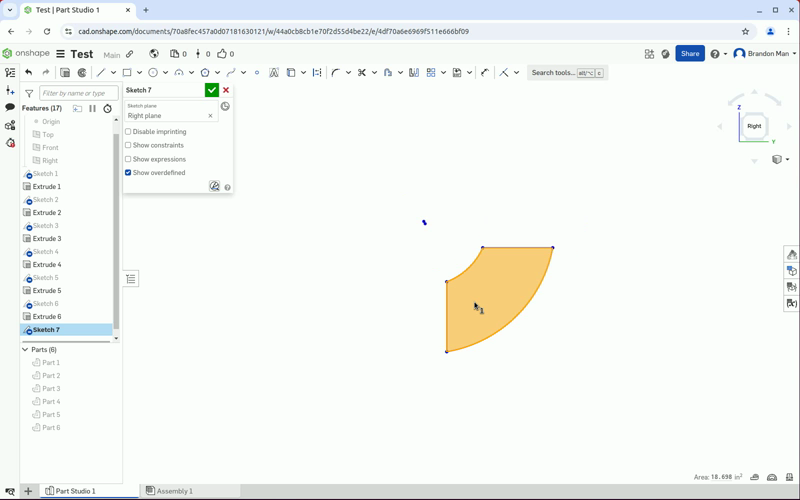
scroll(-6)
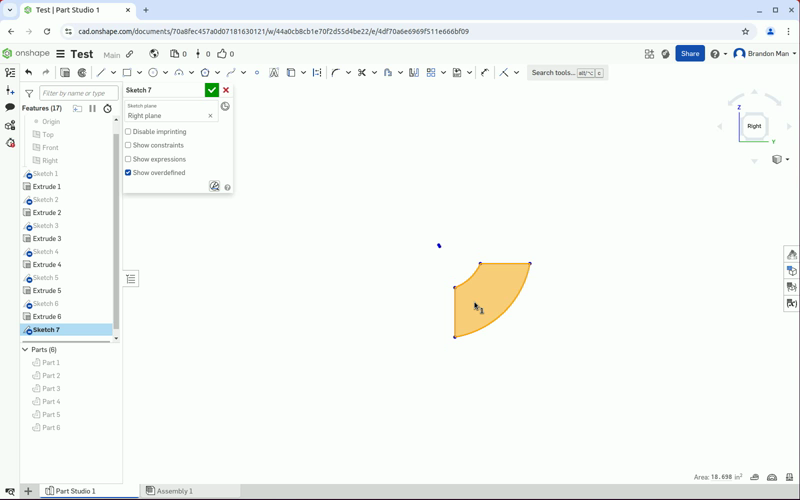
scroll(-6)
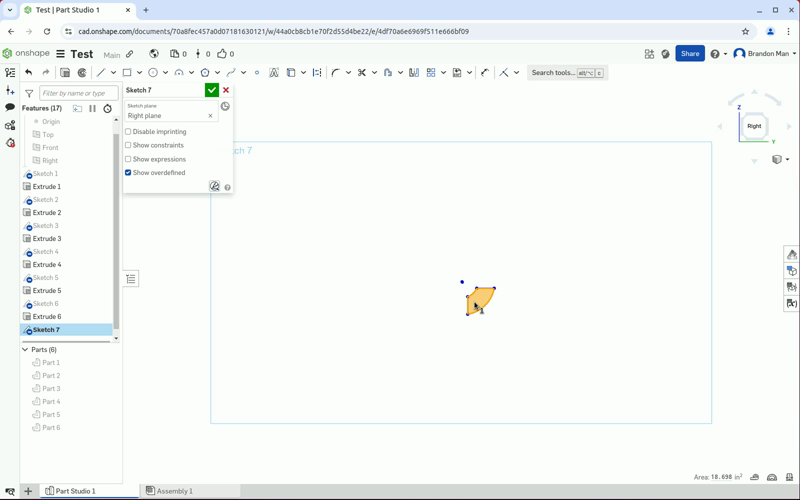
mouse_move(73, 352)
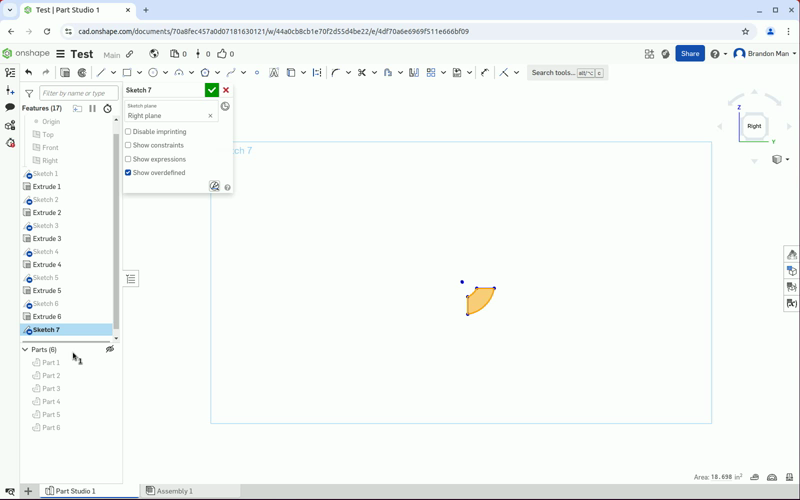
key(shift+y)
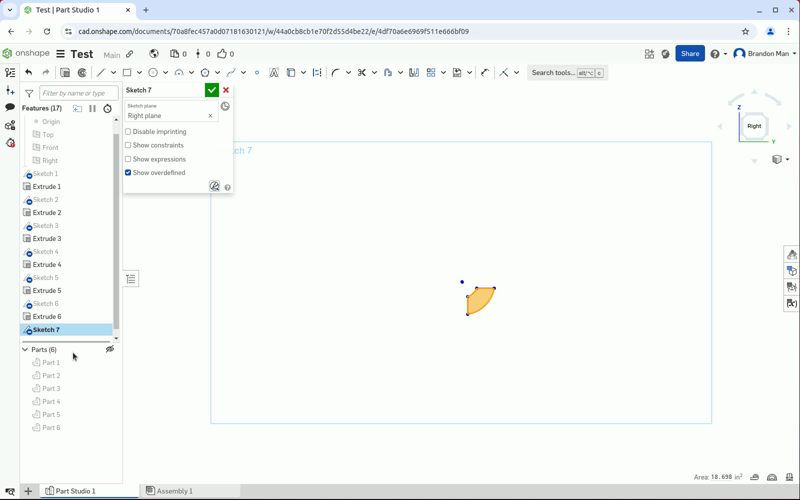
key(shift+e)
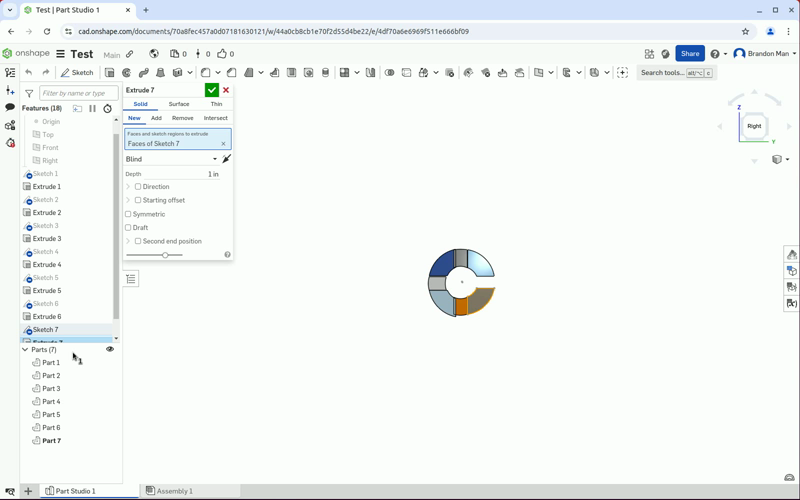
mouse_move(143, 106)
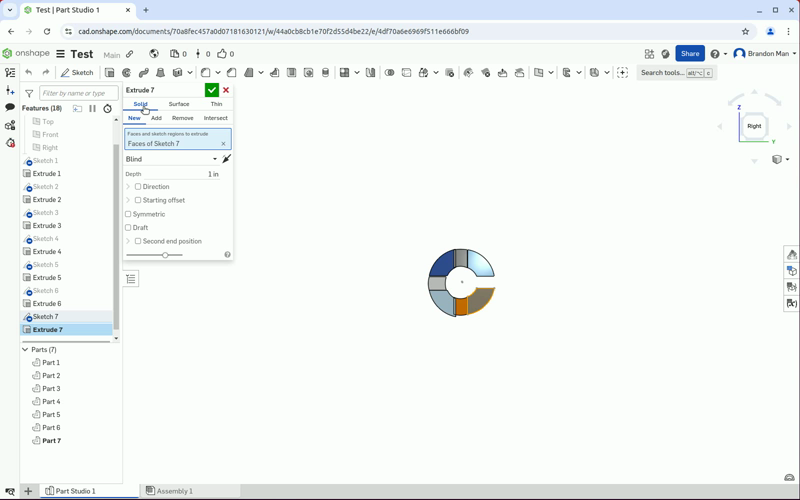
click(143, 106)
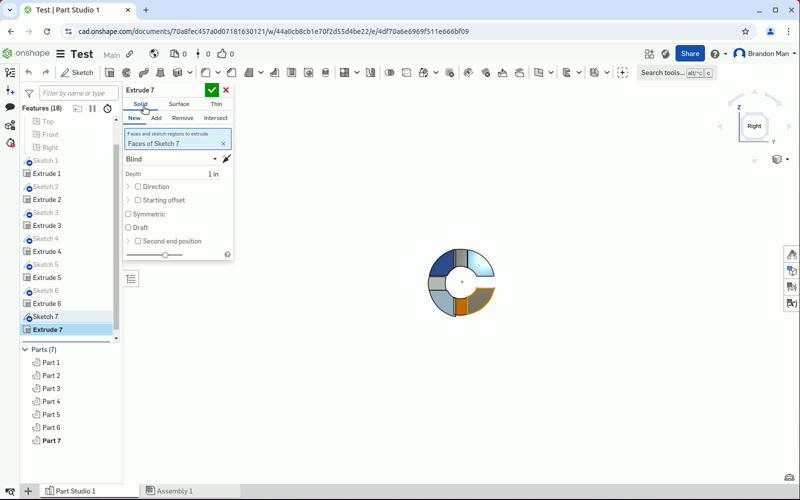
mouse_move(137, 120)
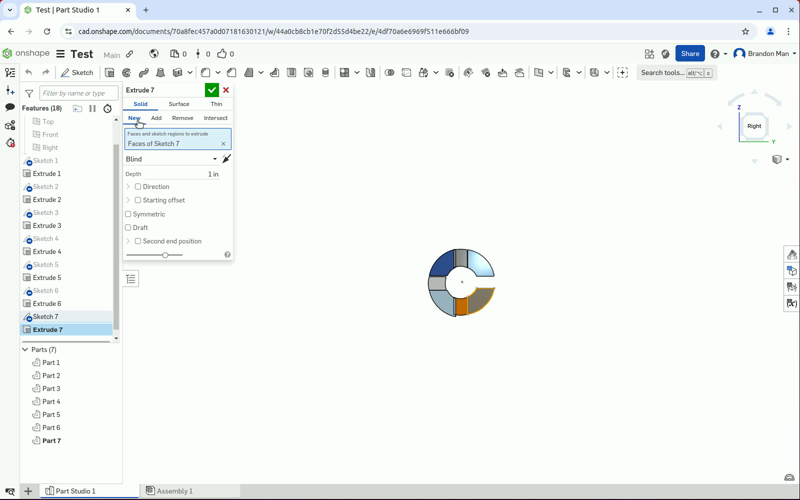
click(137, 120)
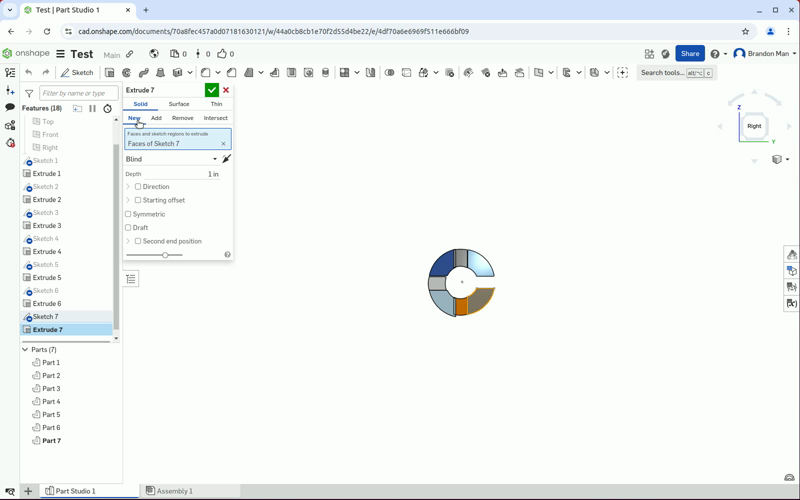
key(tab, 4)
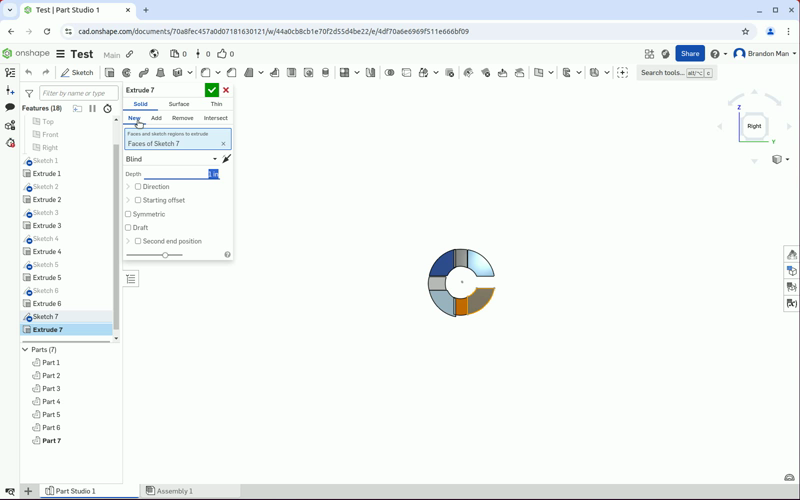
text(13.239)
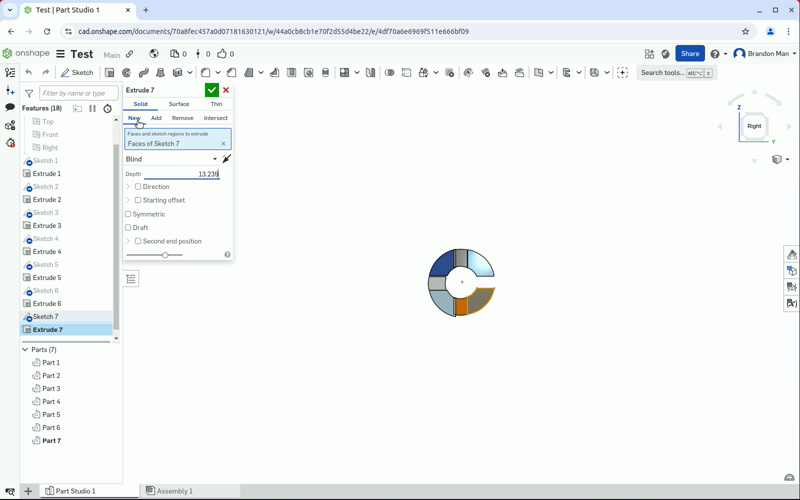
key(enter)
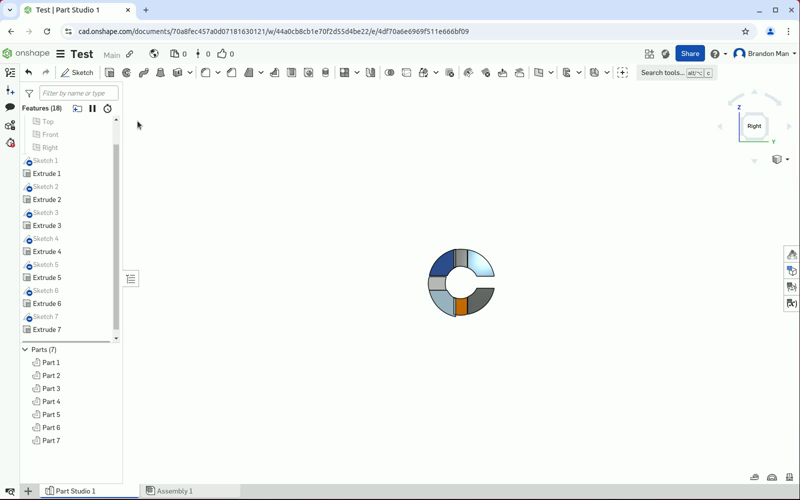
key(shift+h)
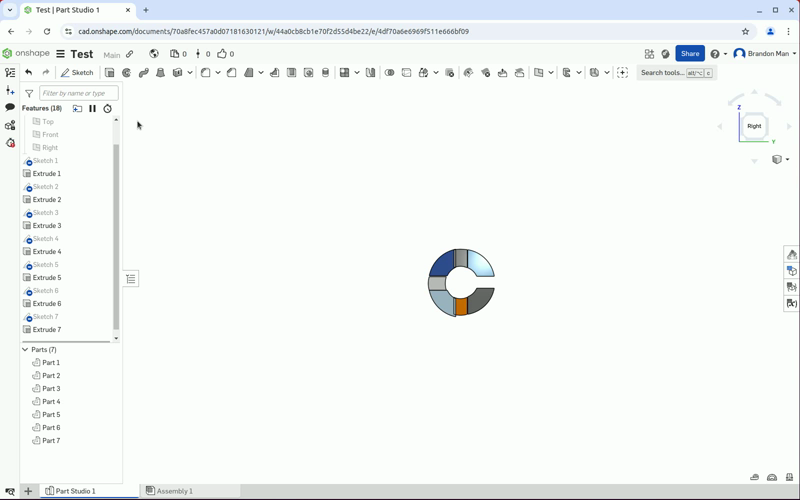
key(shift+h)
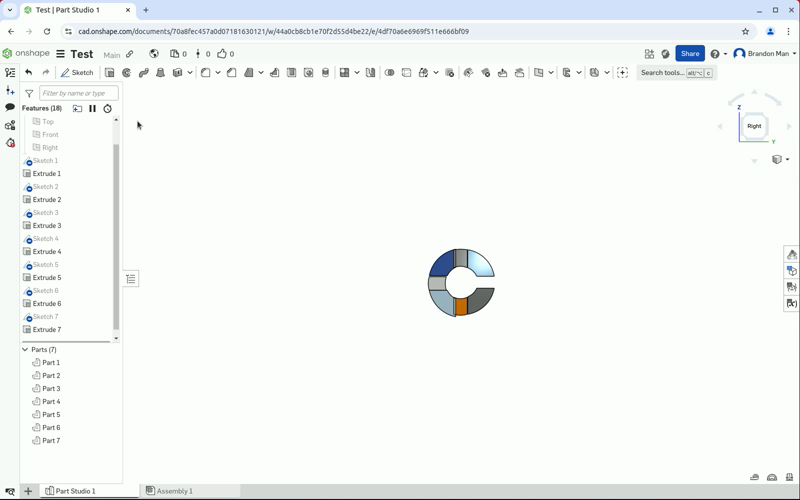
mouse_move(69, 163)
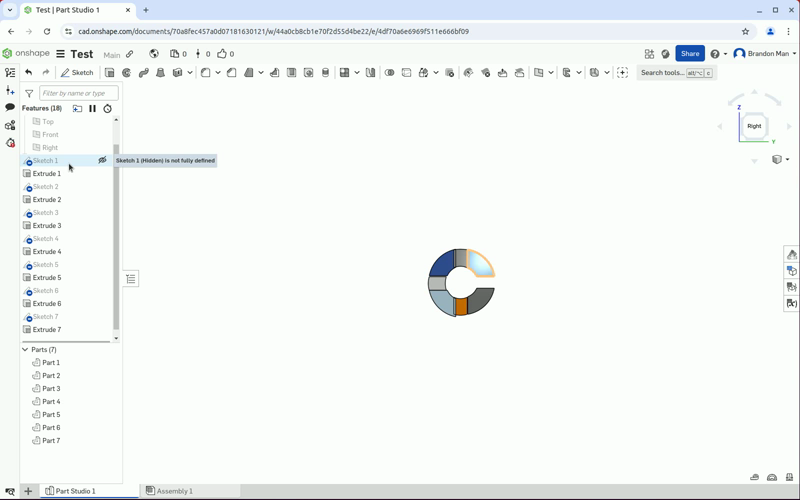
click(69, 163)
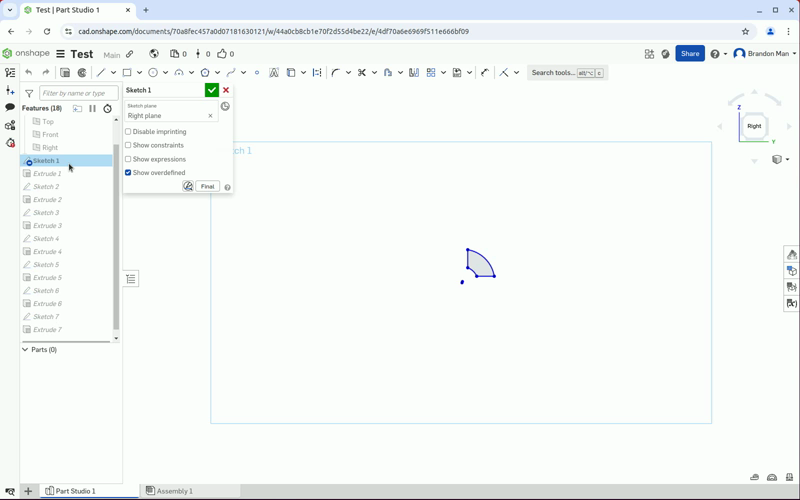
mouse_move(229, 92)
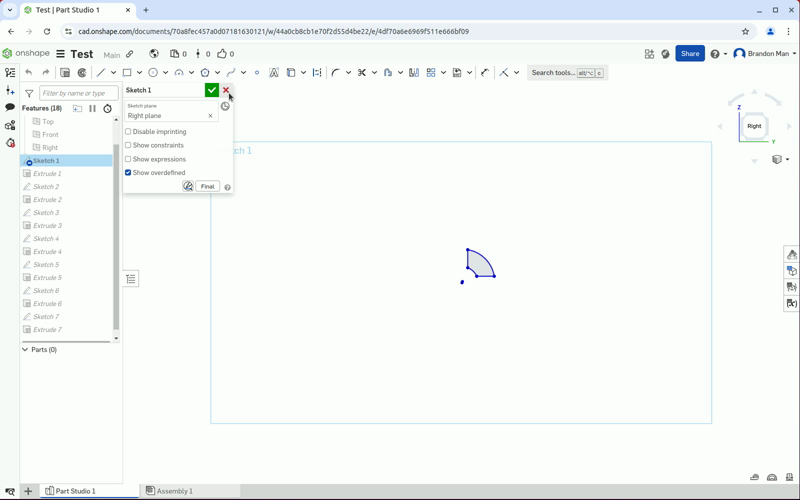
click(229, 92)
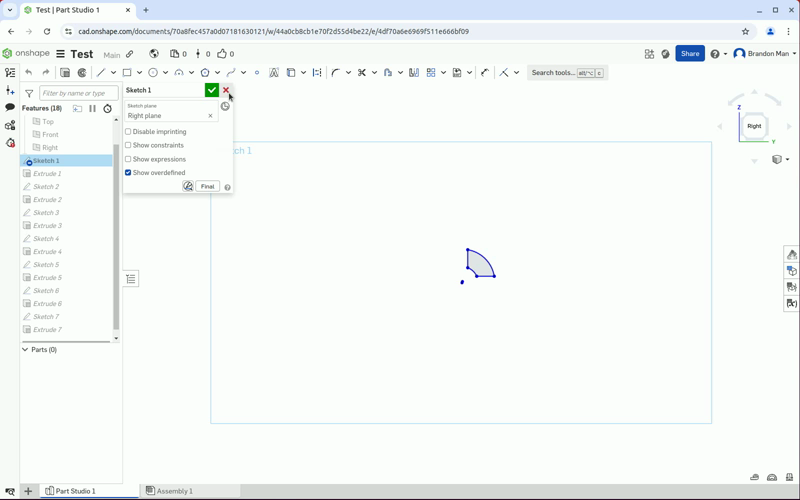
key(shift+s)
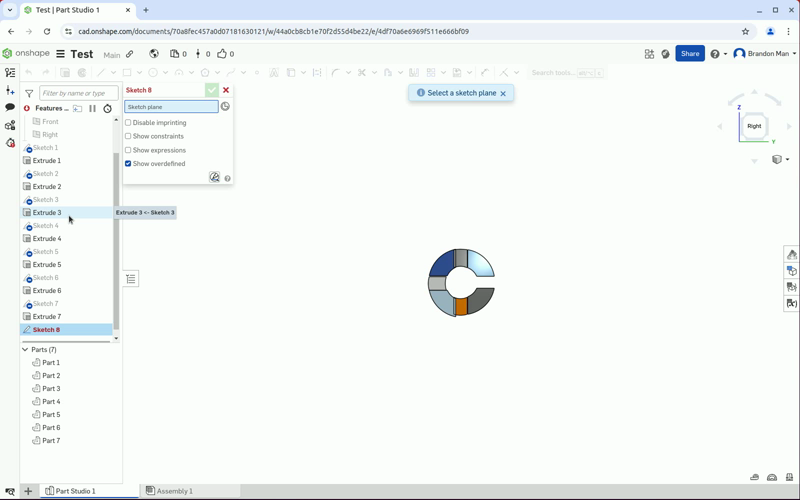
scroll(3)
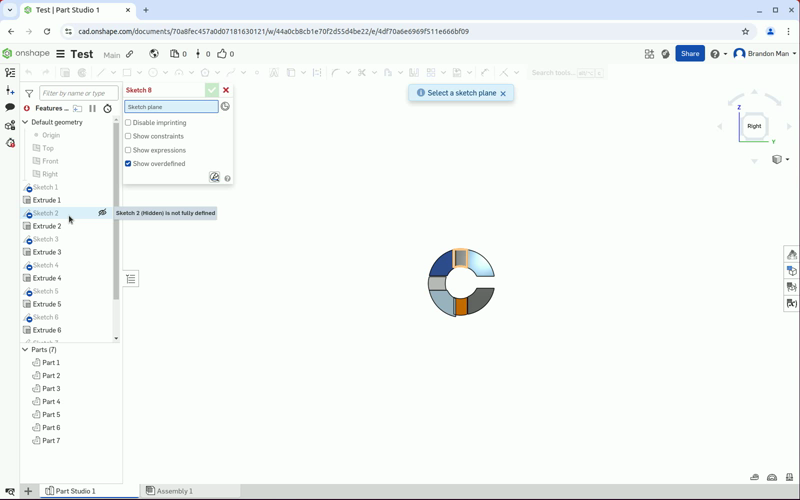
mouse_move(69, 176)
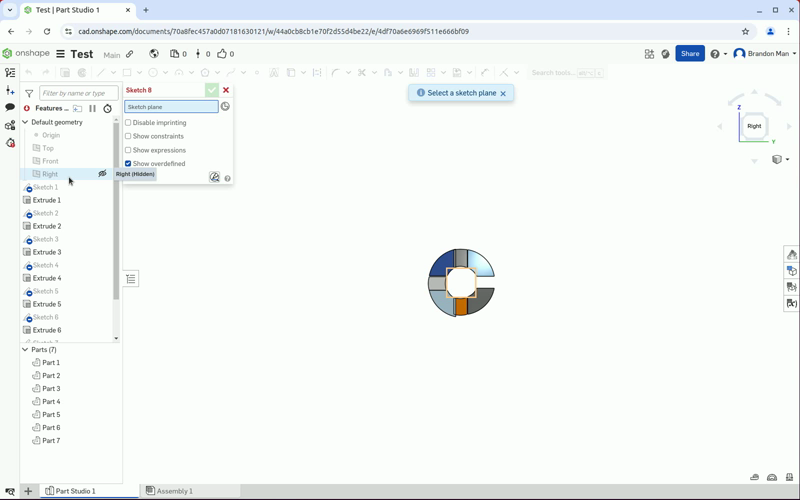
click(69, 176)
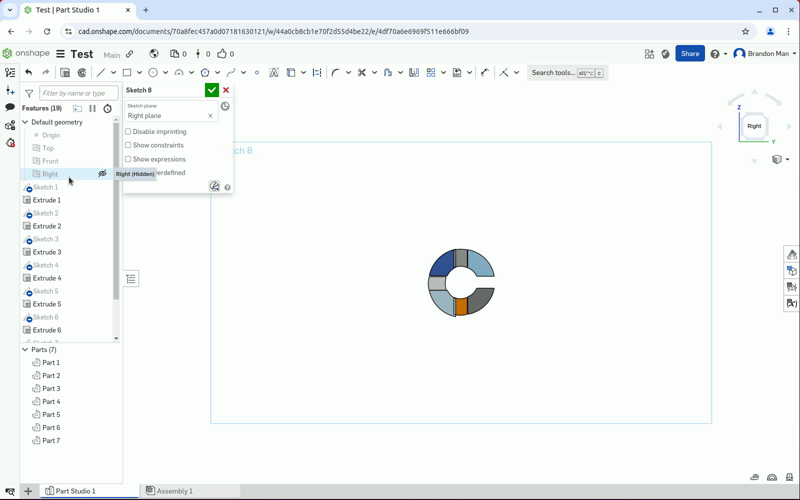
mouse_move(73, 352)
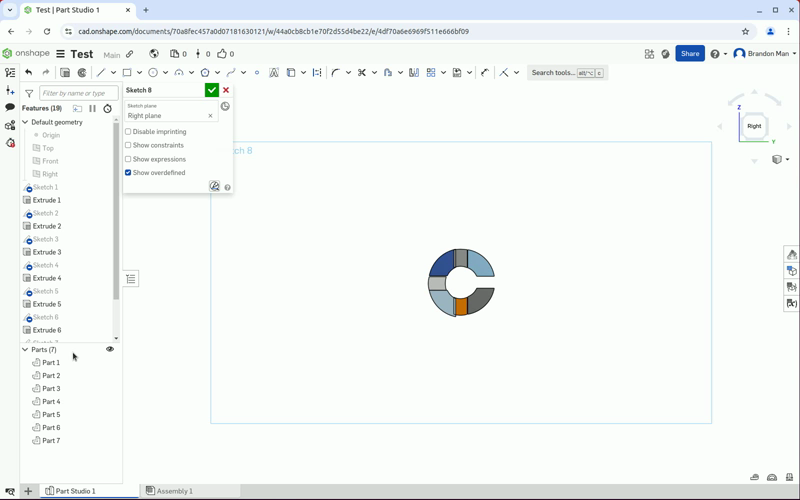
key(y)
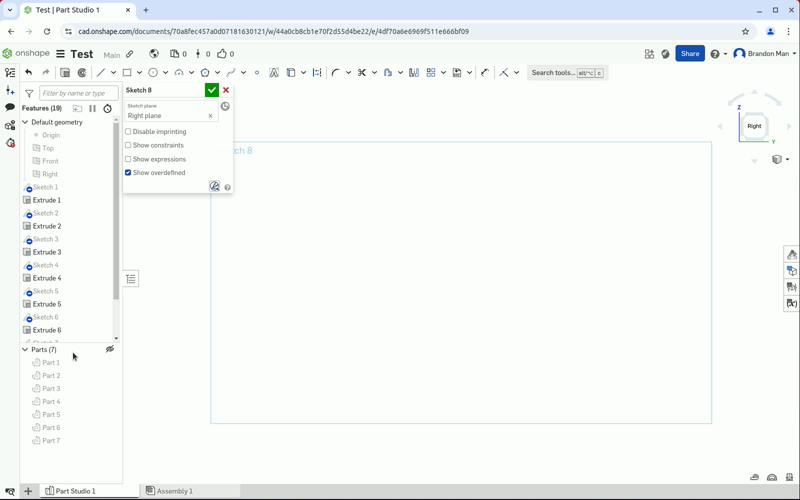
key(l)
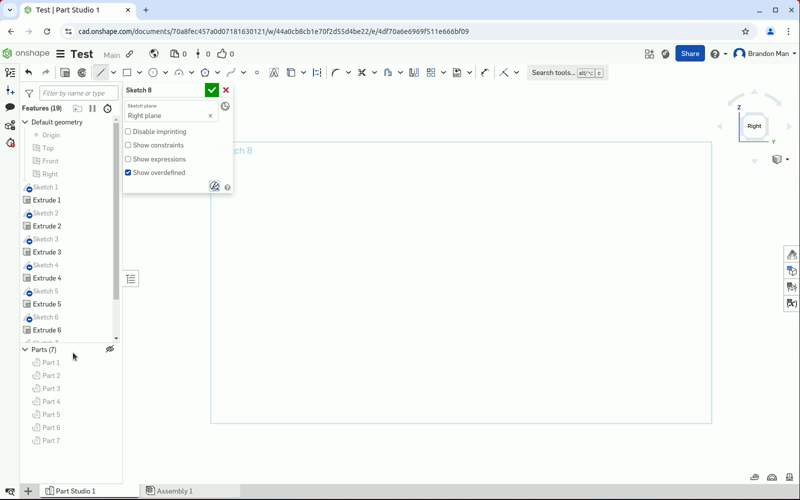
key_down(shift)
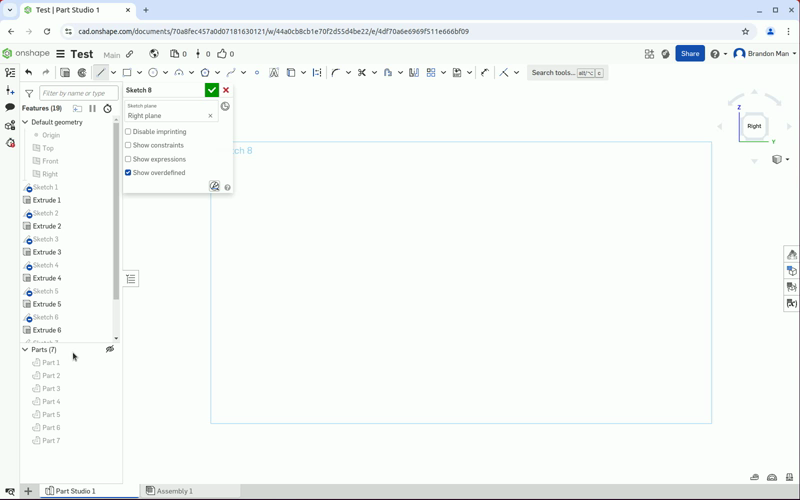
mouse_move(476, 290)
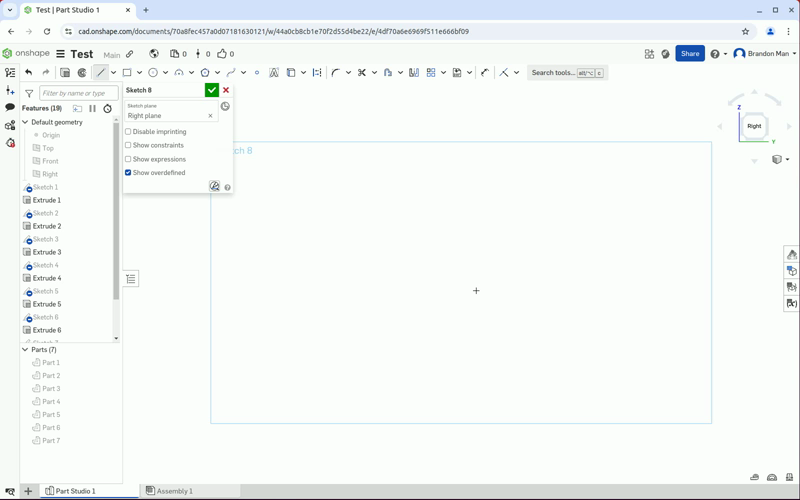
click(476, 290)
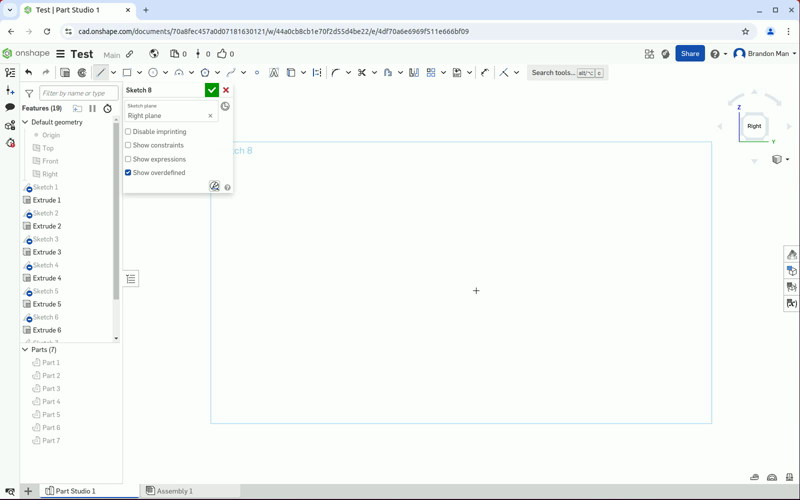
key_up(shift)
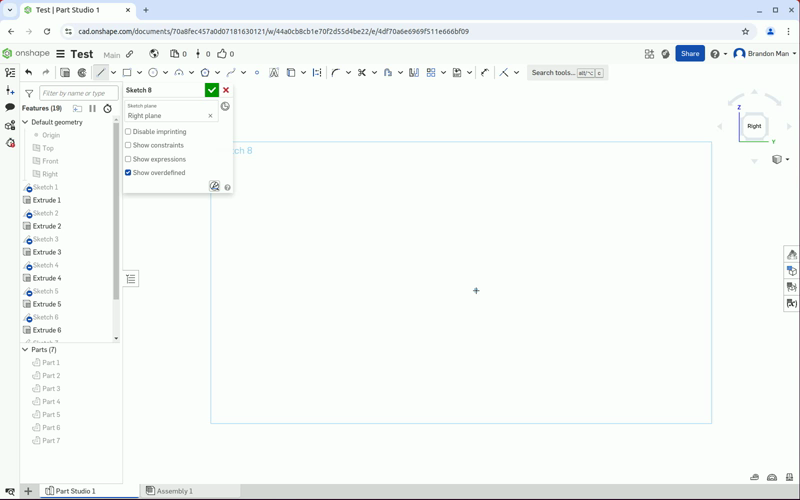
key_down(shift)
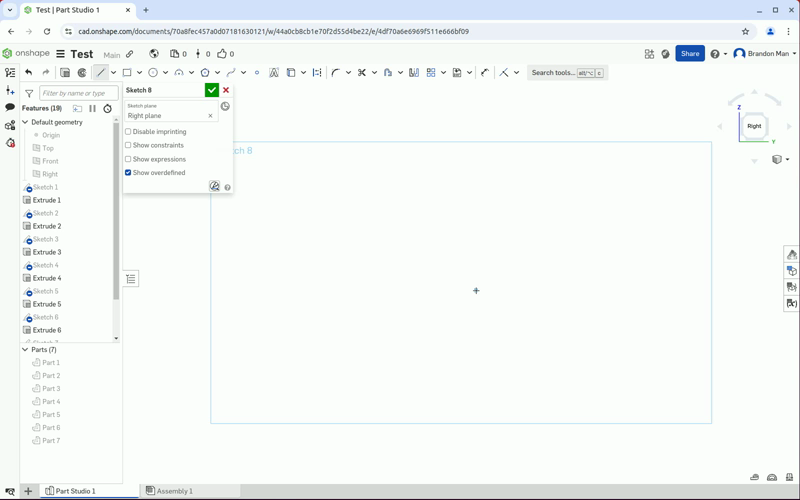
mouse_move(506, 290)
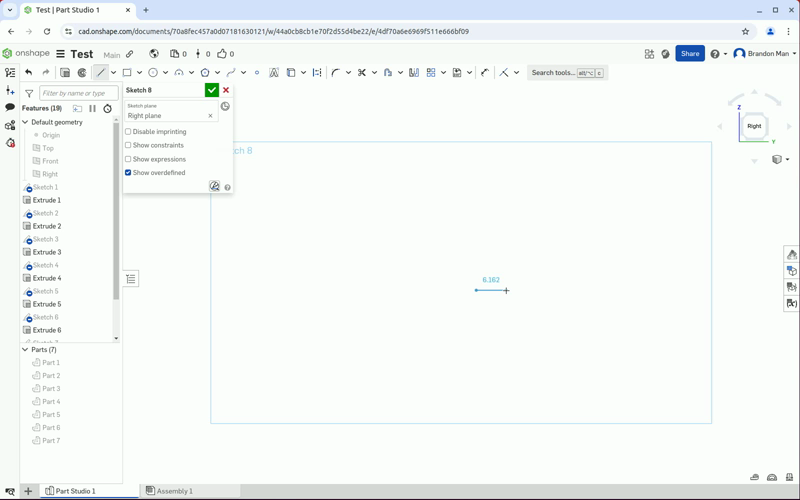
mouse_move(493, 290)
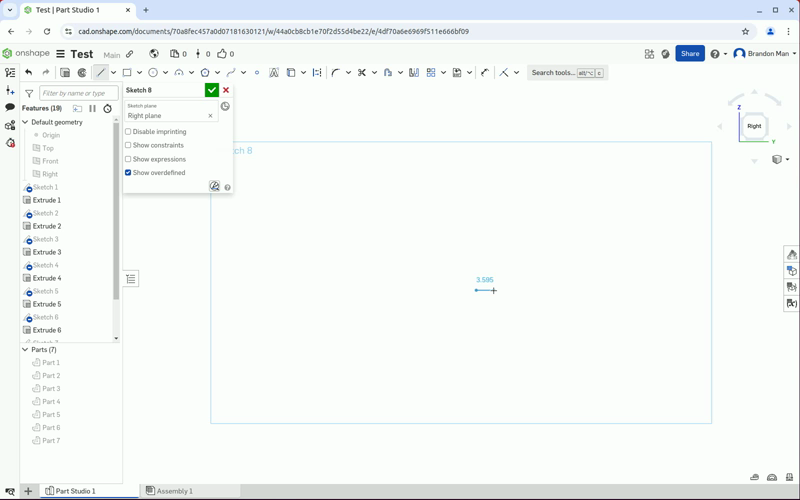
click(493, 290)
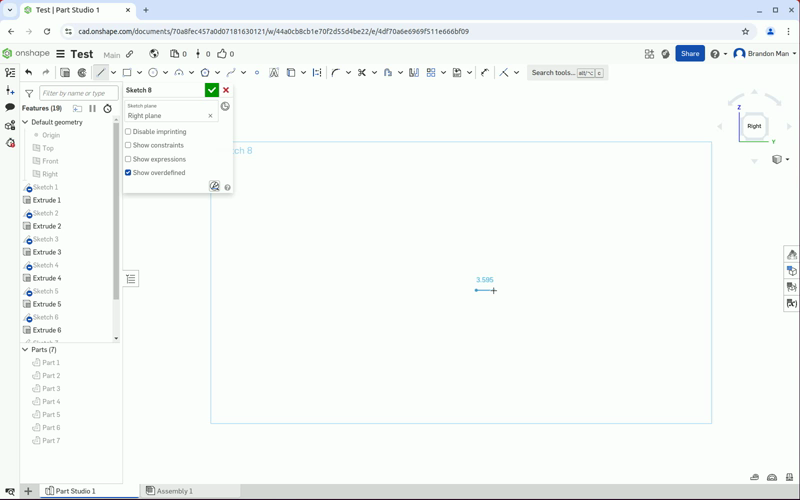
key_up(shift)
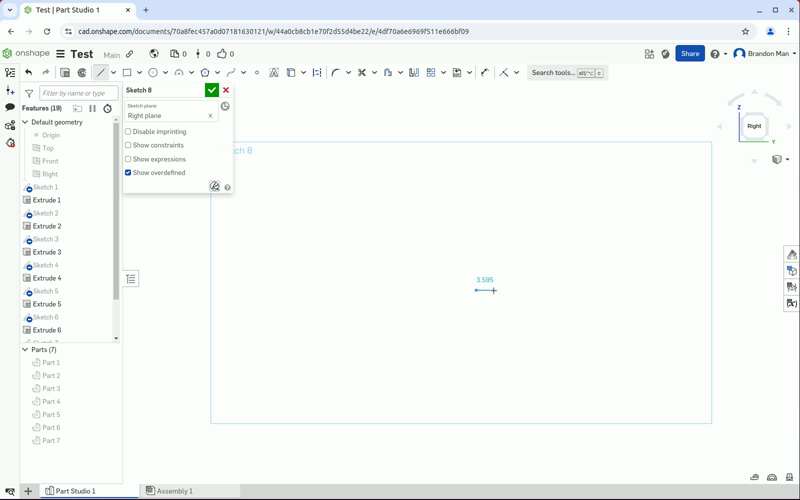
key(esc)
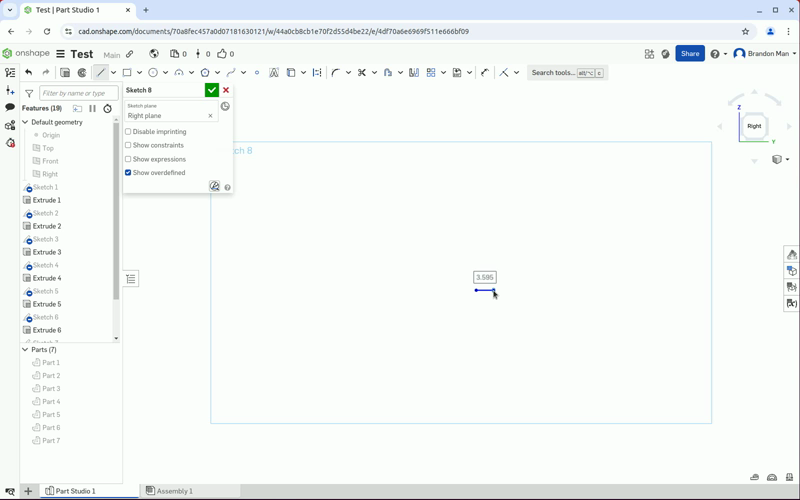
key(a)
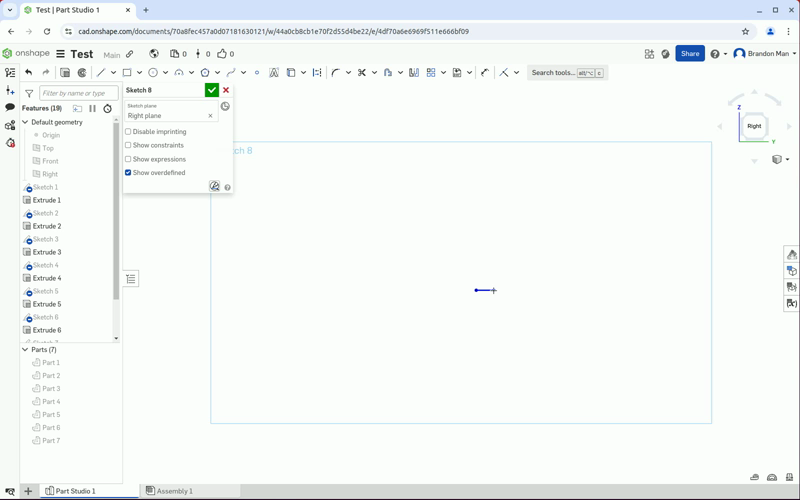
mouse_move(493, 290)
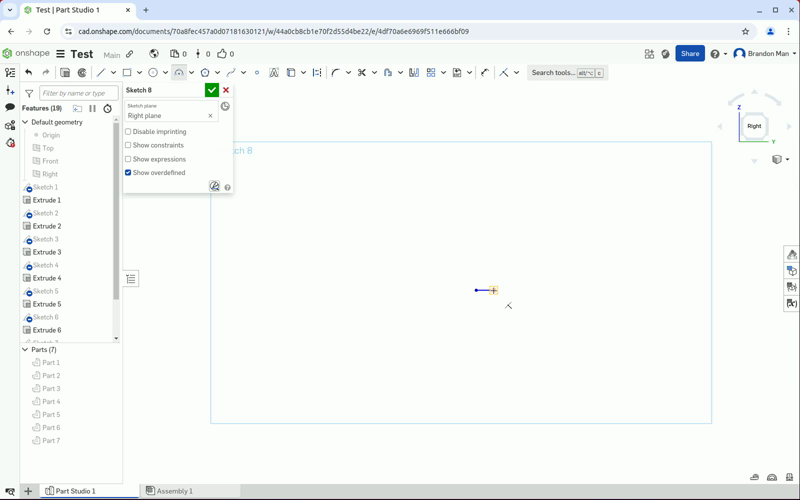
click(493, 290)
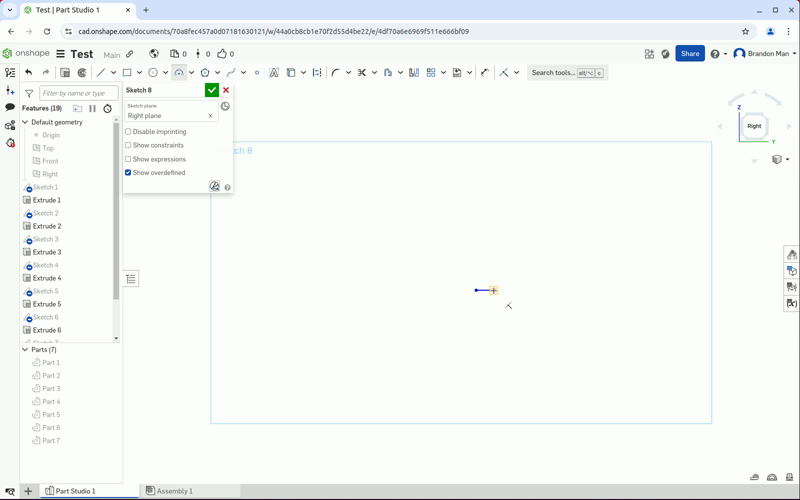
key_down(shift)
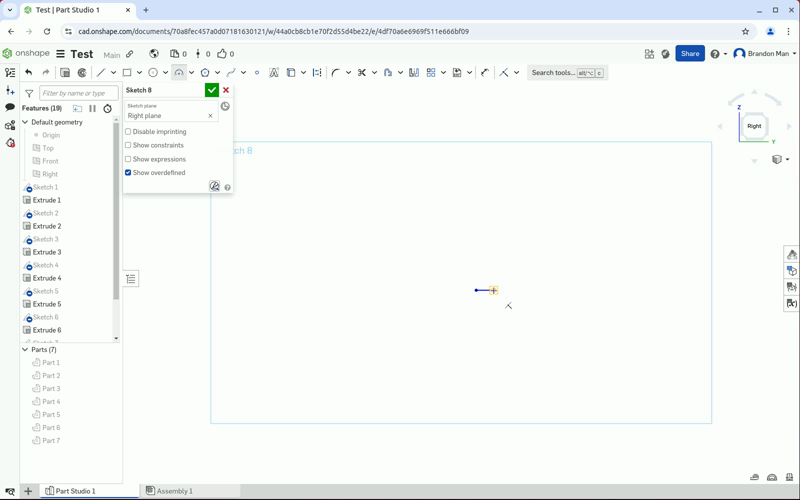
mouse_move(493, 276)
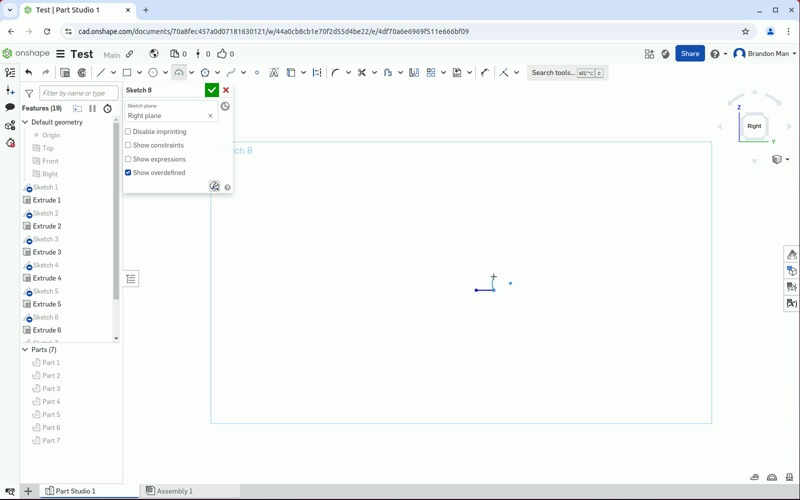
click(493, 276)
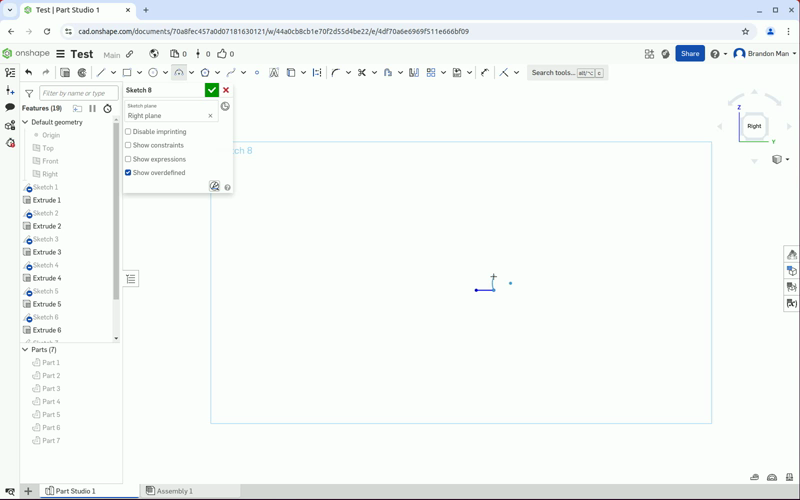
mouse_move(494, 283)
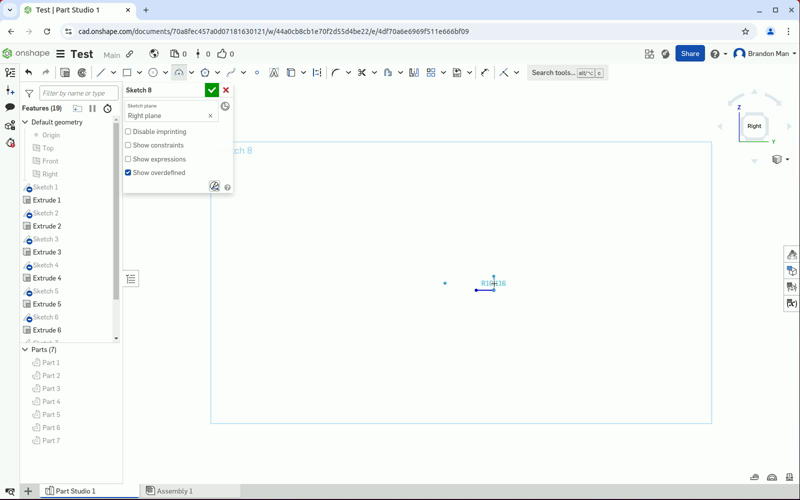
click(494, 283)
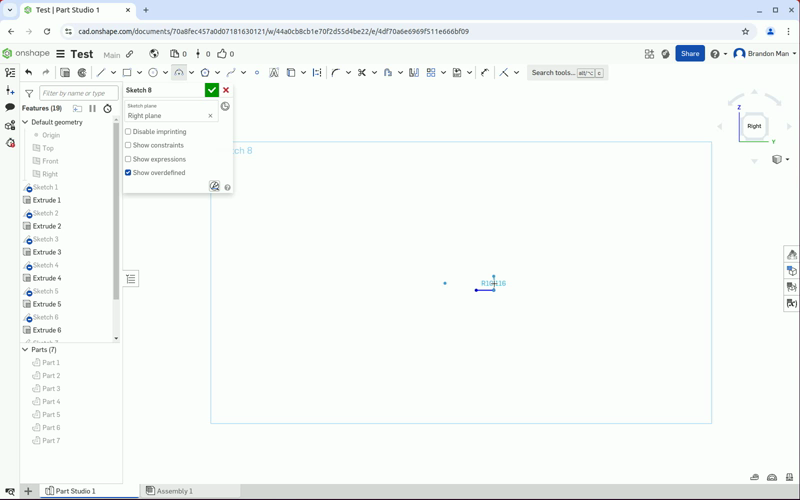
key_up(shift)
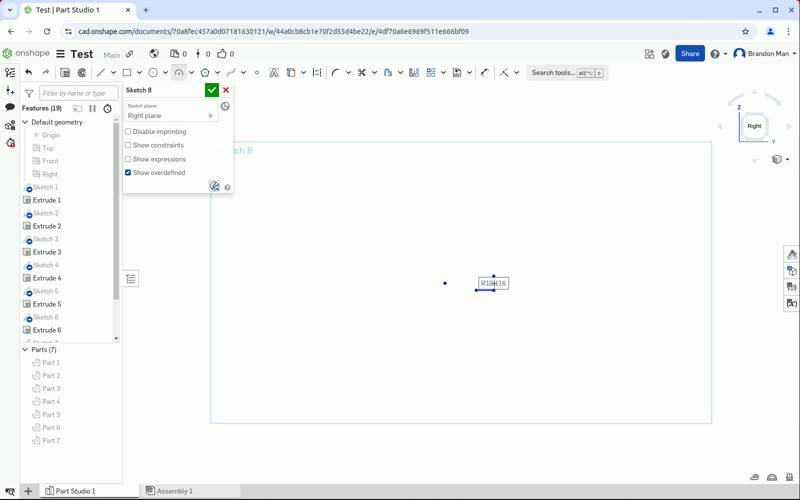
key(esc)
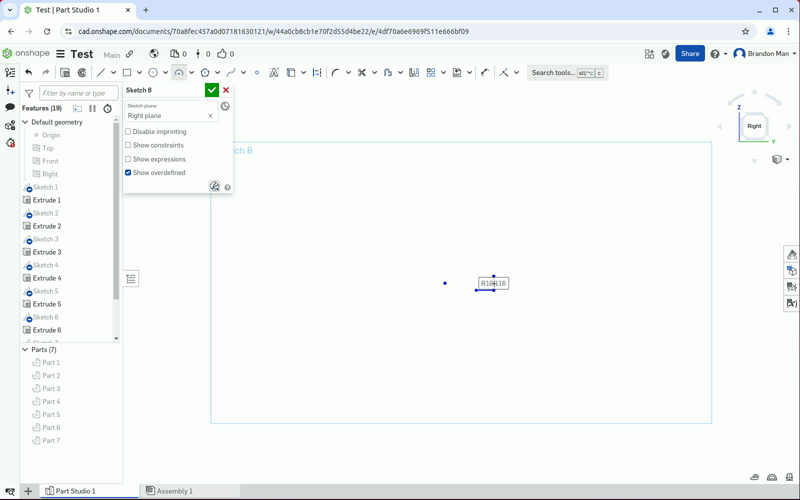
key(l)
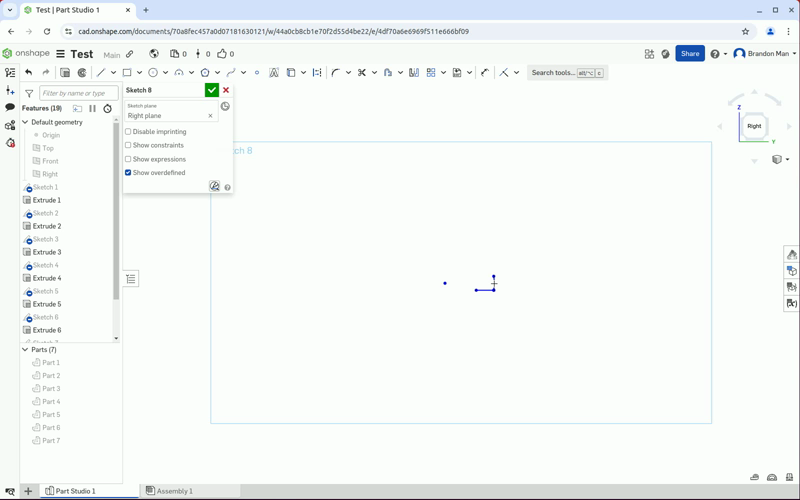
mouse_move(493, 276)
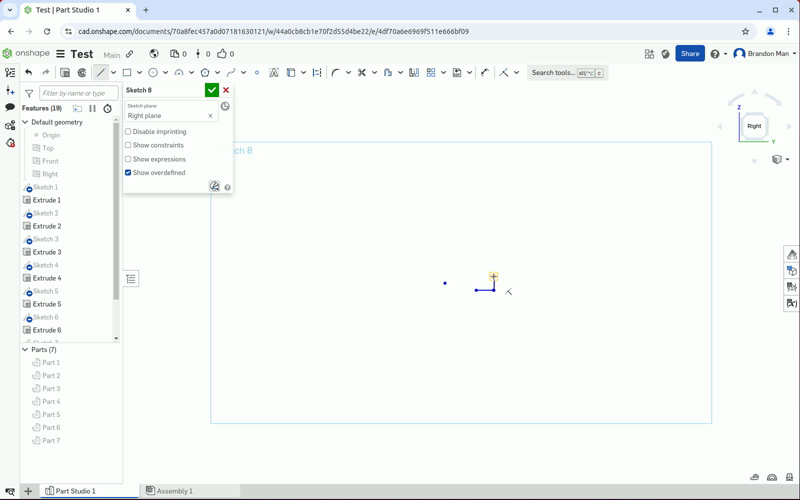
click(493, 276)
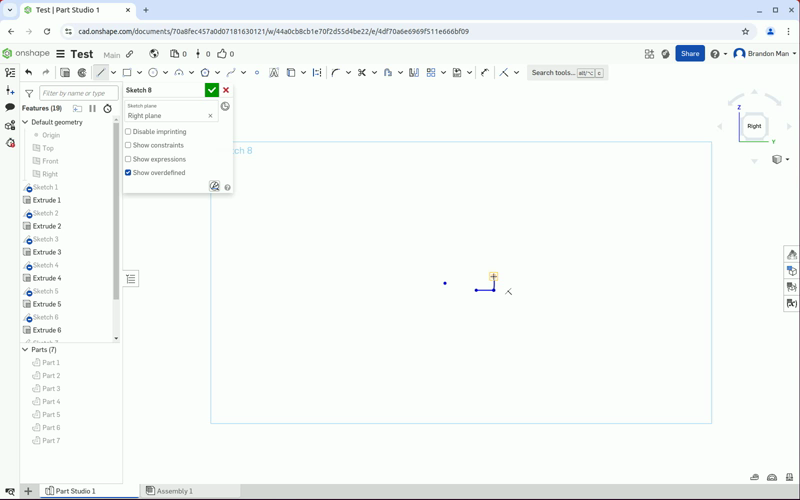
key_down(shift)
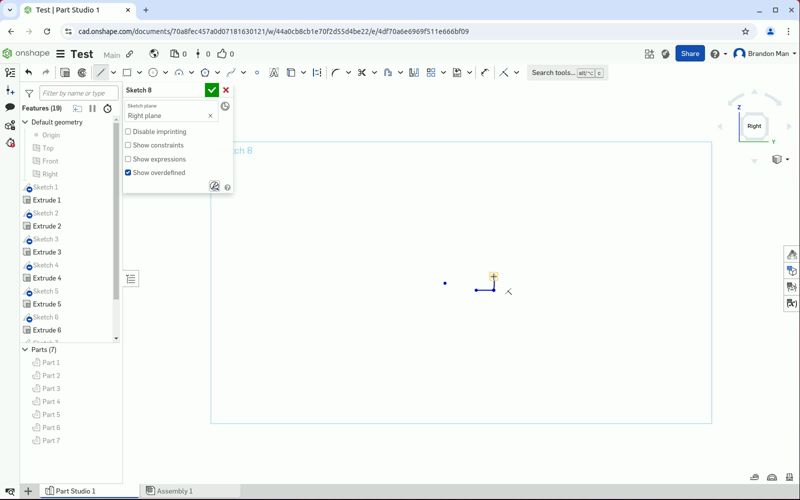
mouse_move(523, 276)
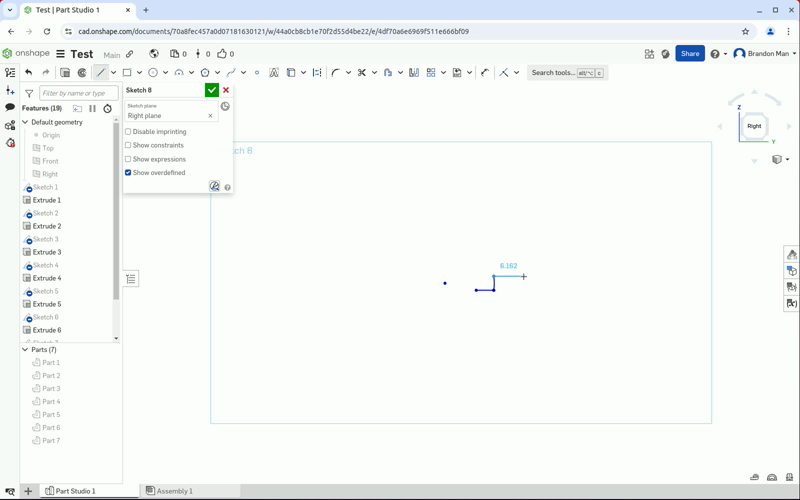
mouse_move(476, 276)
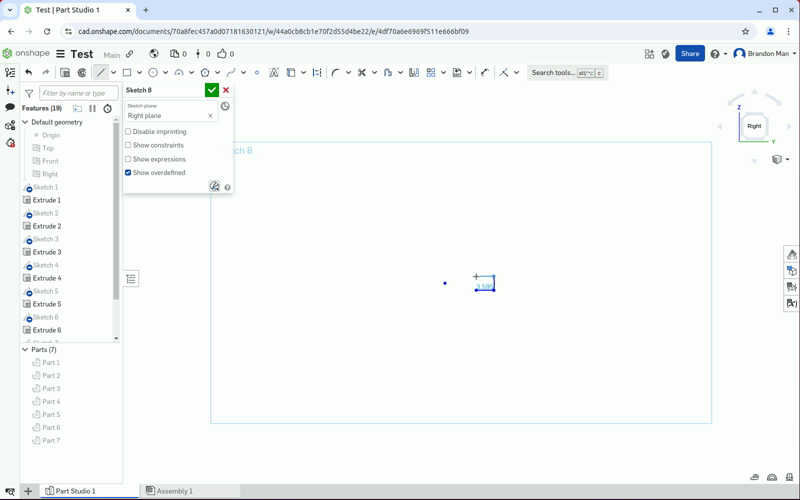
click(476, 276)
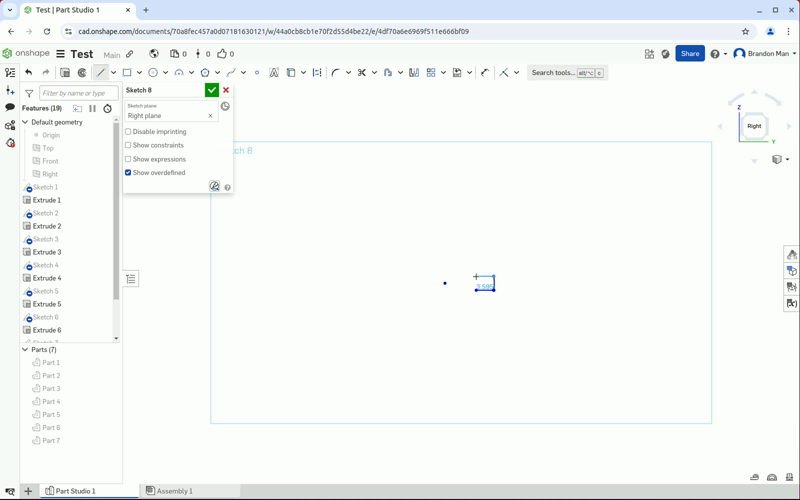
key_up(shift)
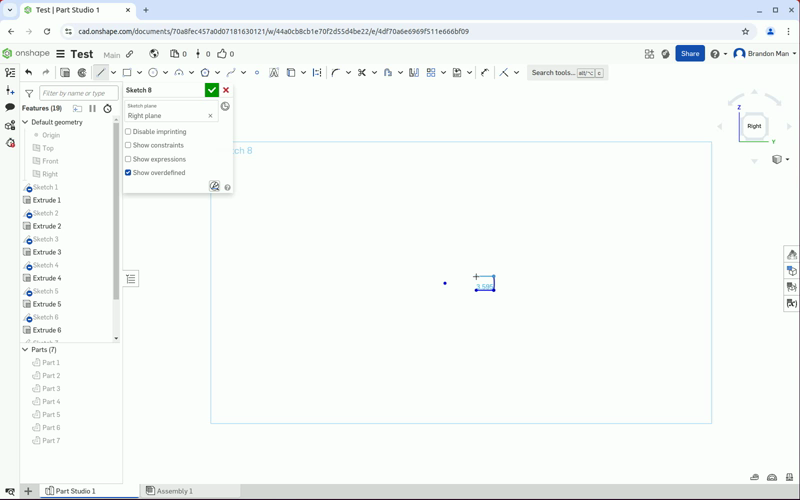
key(esc)
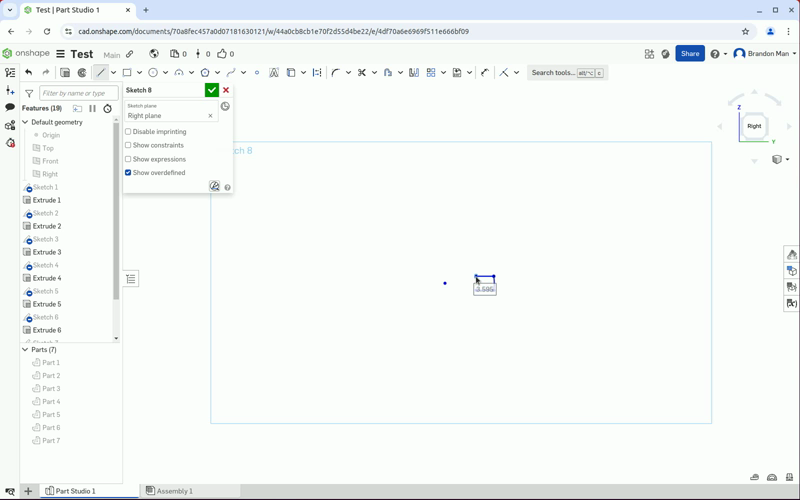
key(a)
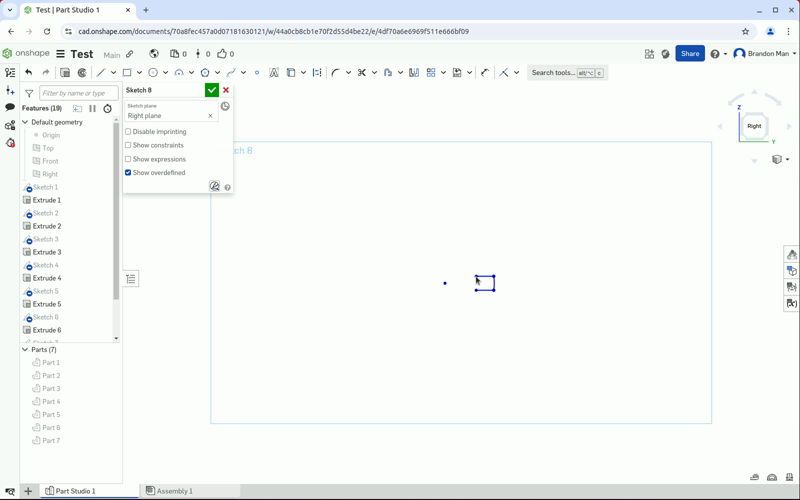
mouse_move(476, 276)
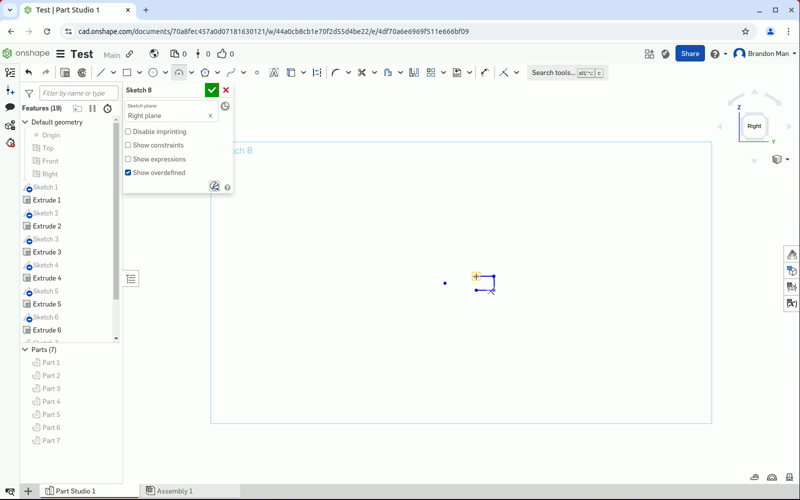
click(476, 276)
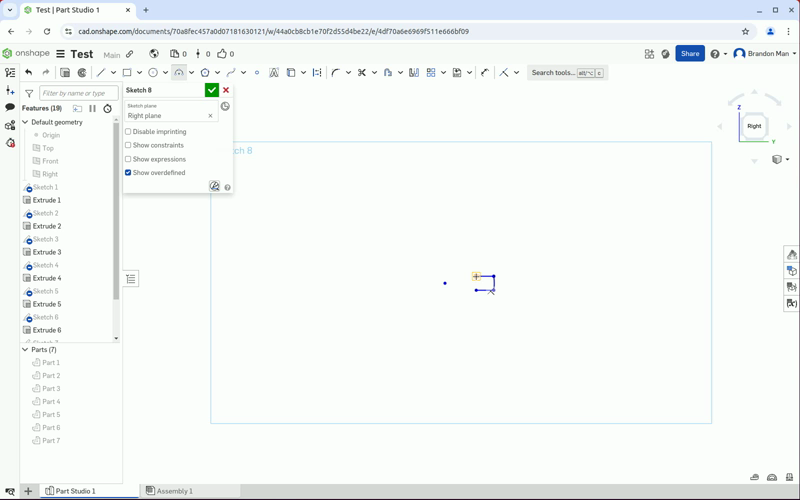
mouse_move(476, 290)
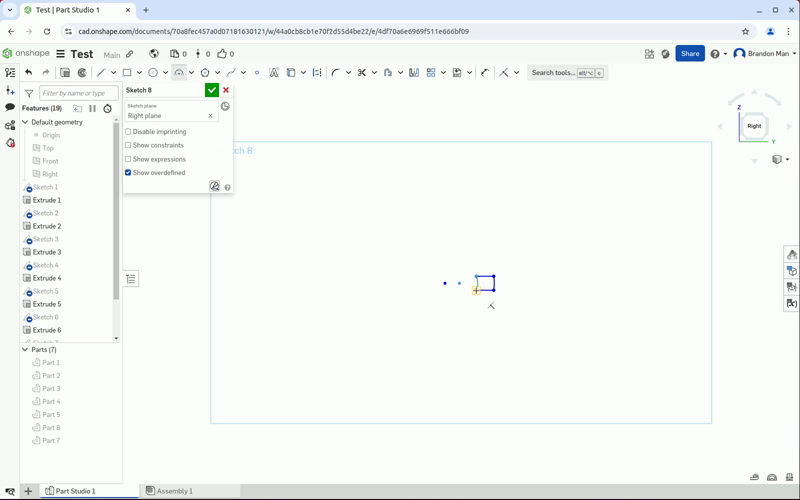
click(476, 290)
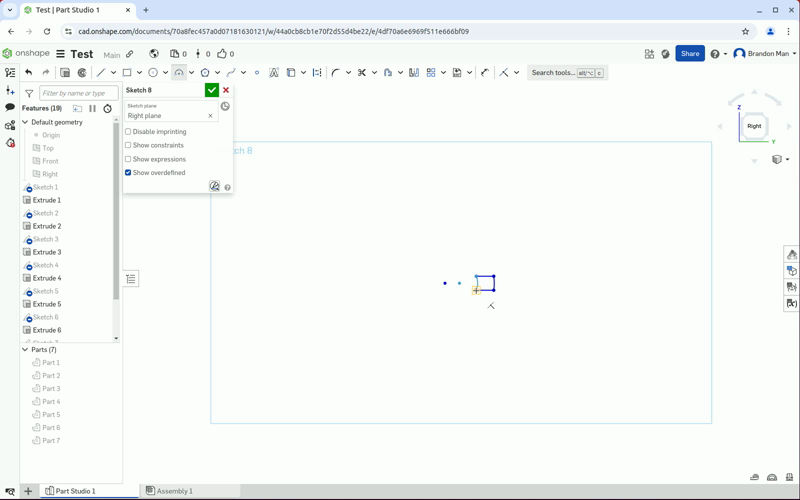
key_down(shift)
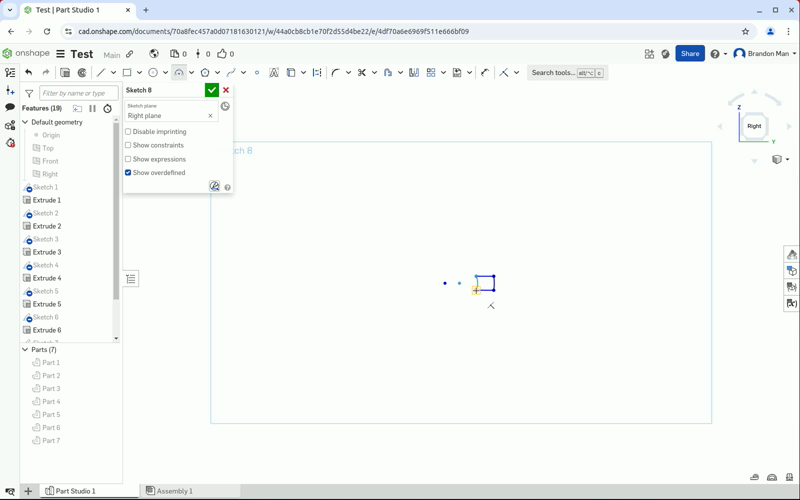
mouse_move(477, 283)
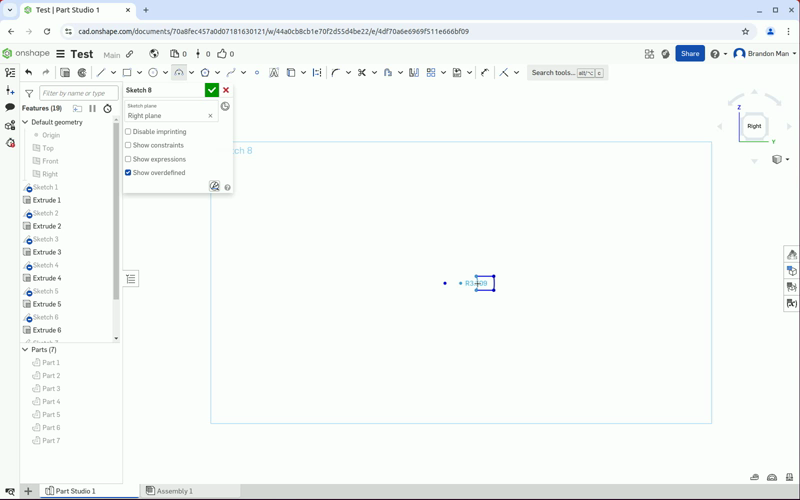
click(477, 283)
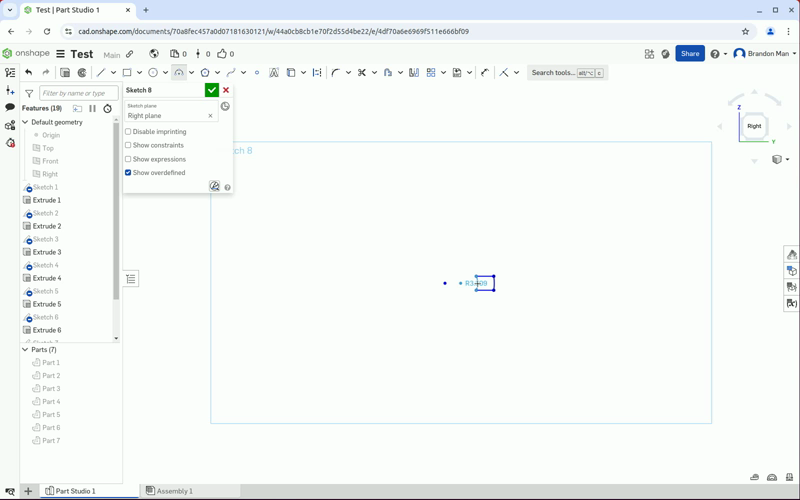
key_up(shift)
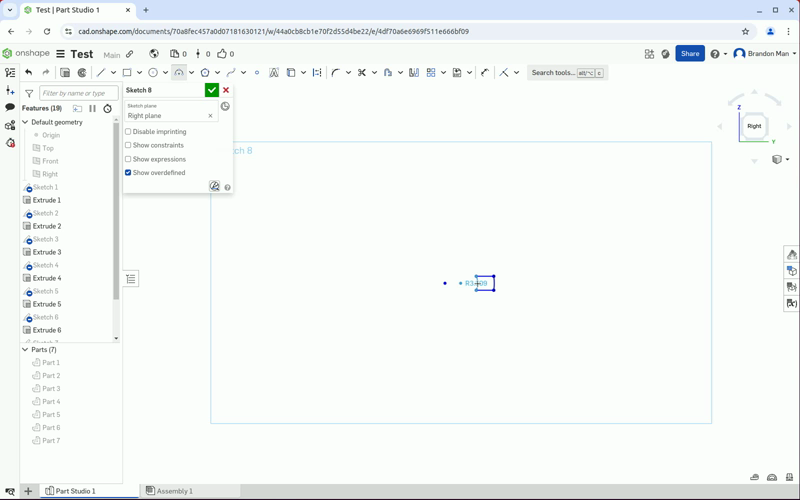
key(esc)
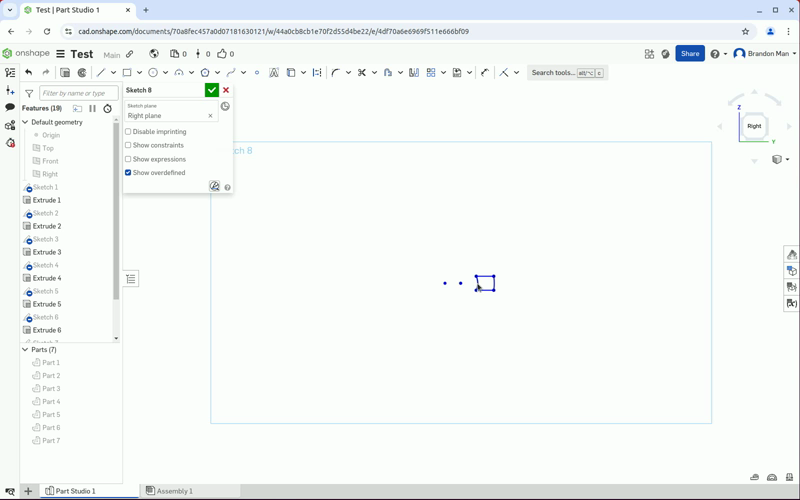
mouse_move(484, 278)
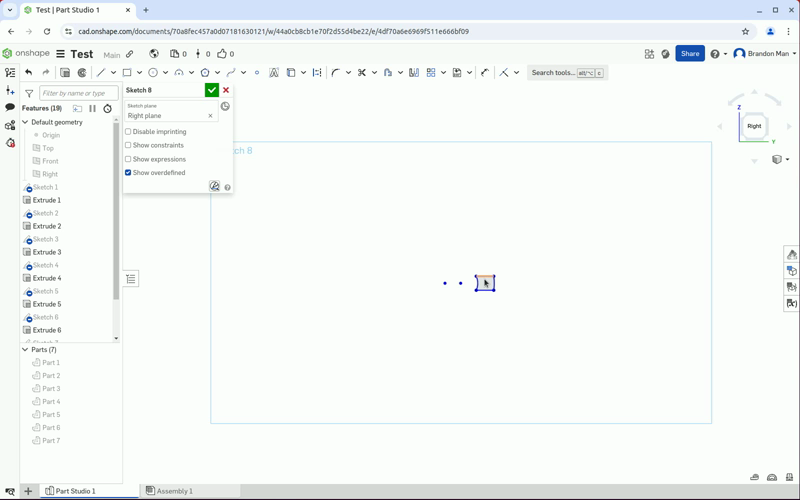
scroll(6)
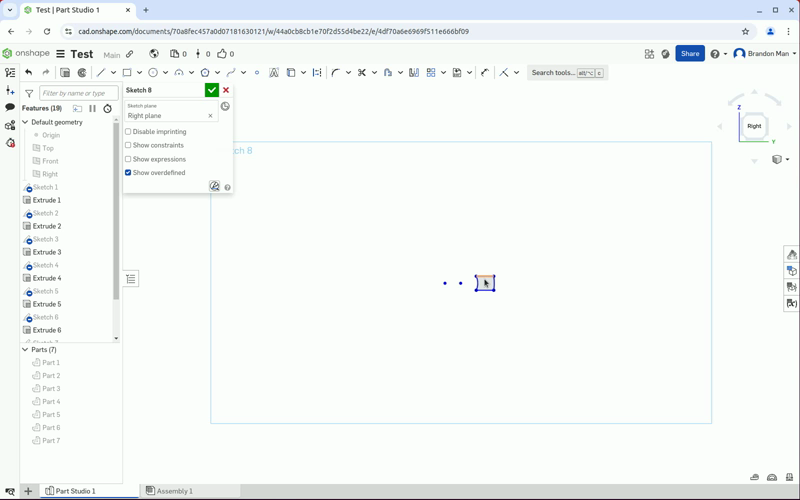
scroll(6)
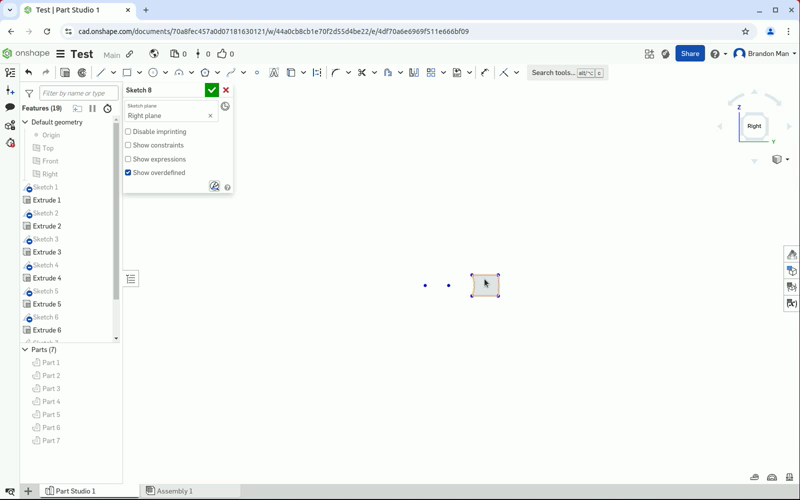
scroll(6)
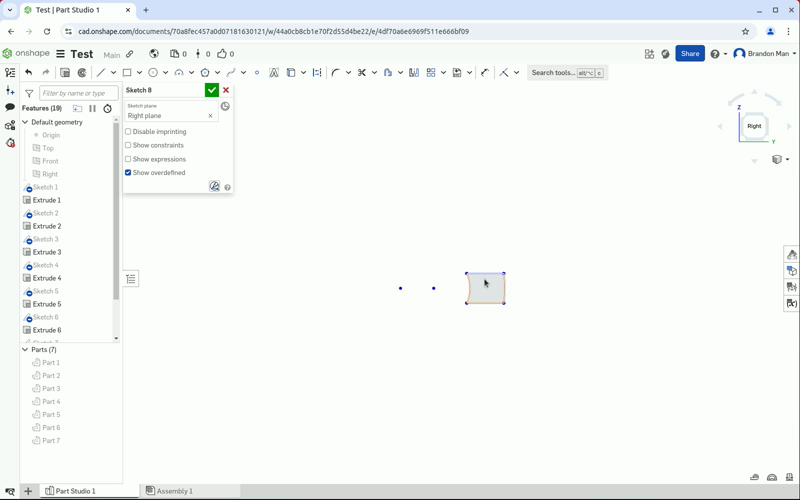
scroll(6)
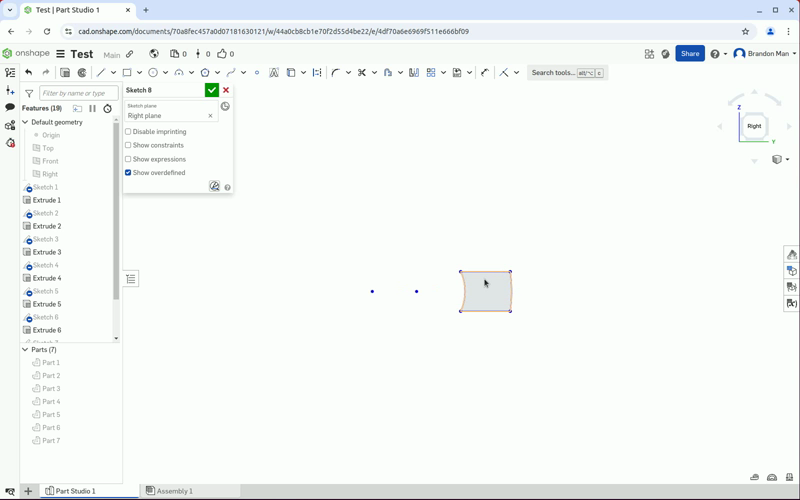
scroll(6)
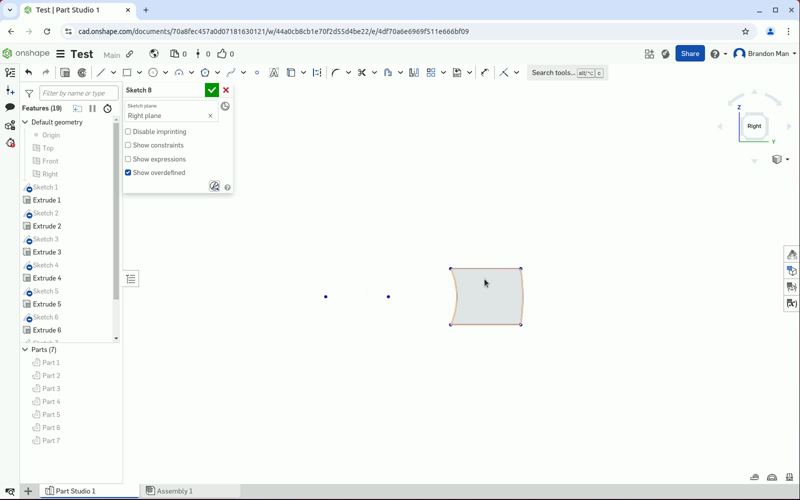
scroll(6)
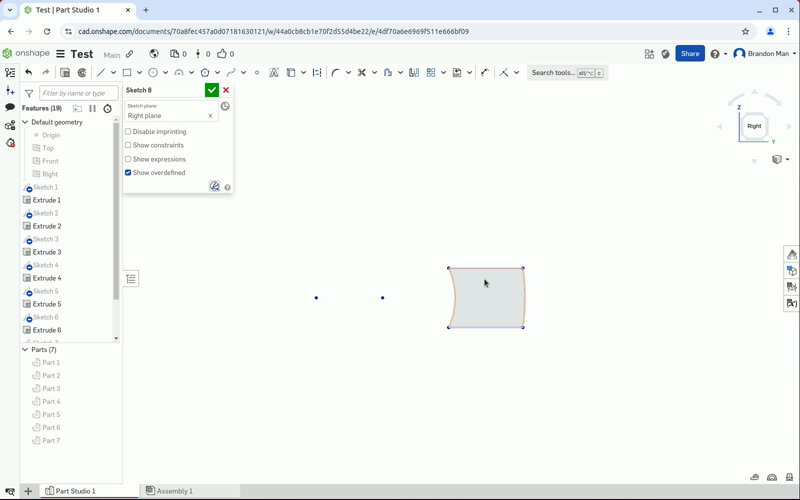
scroll(6)
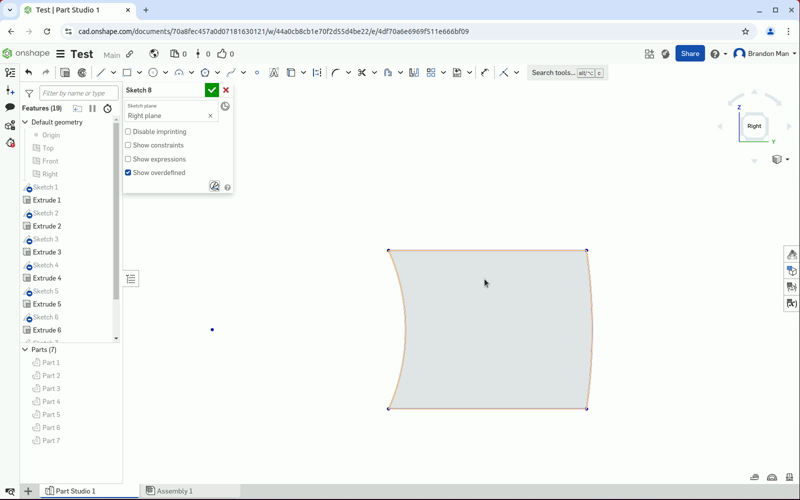
click(484, 278)
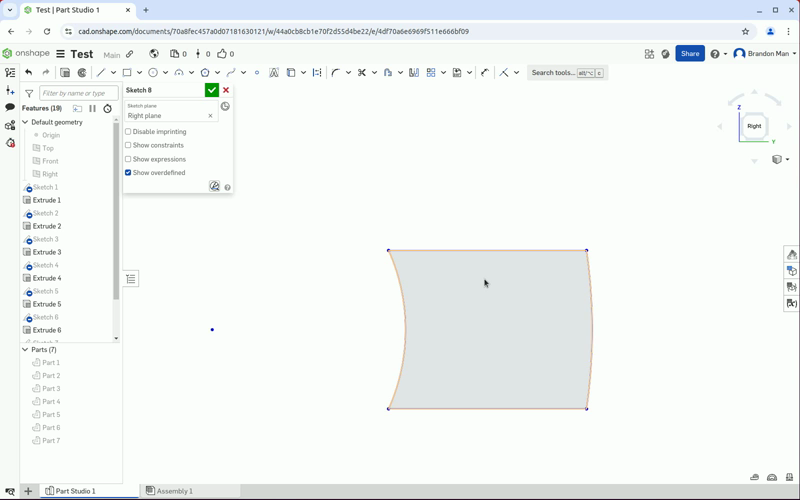
scroll(-6)
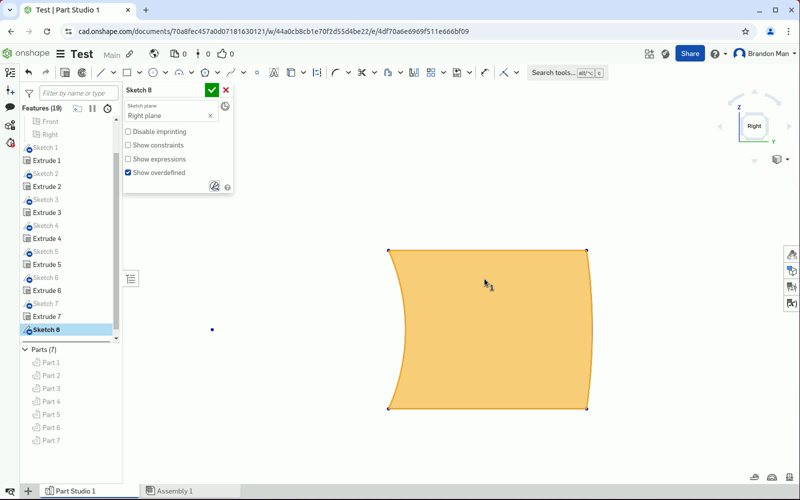
scroll(-6)
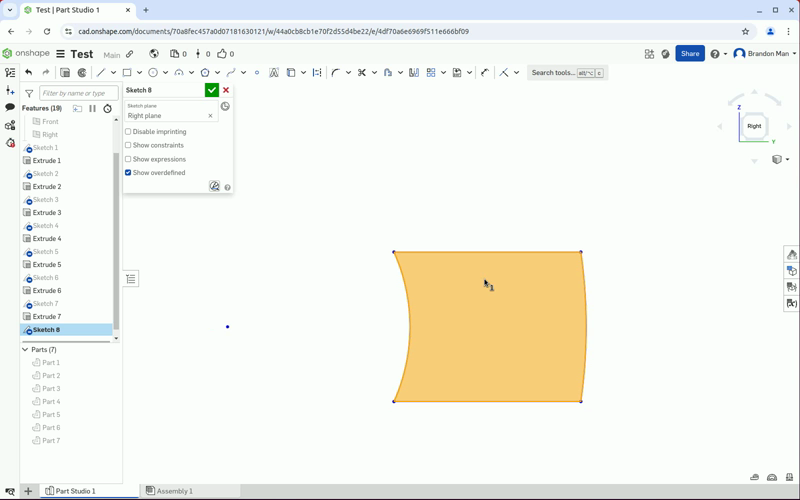
scroll(-6)
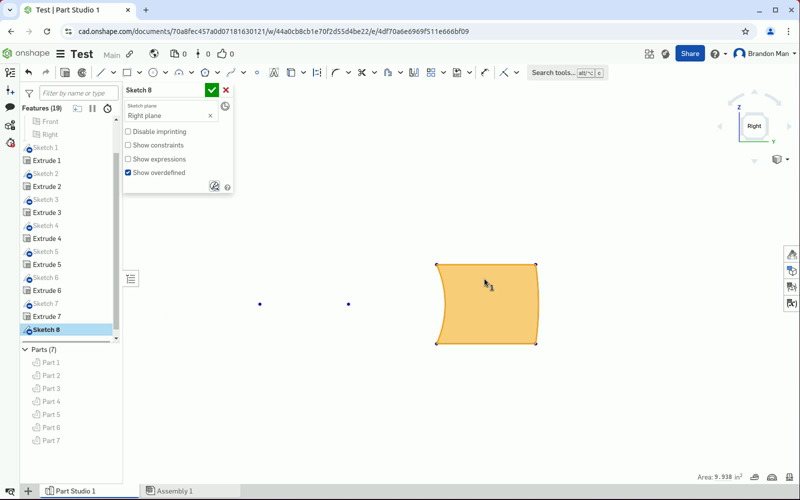
scroll(-6)
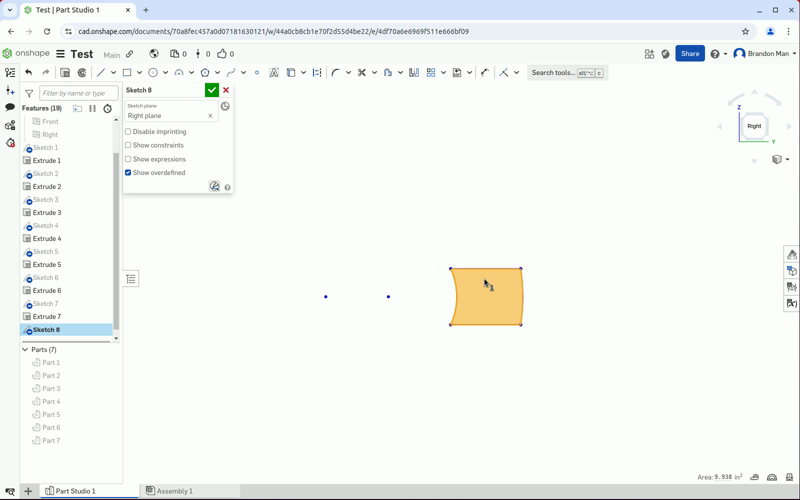
scroll(-6)
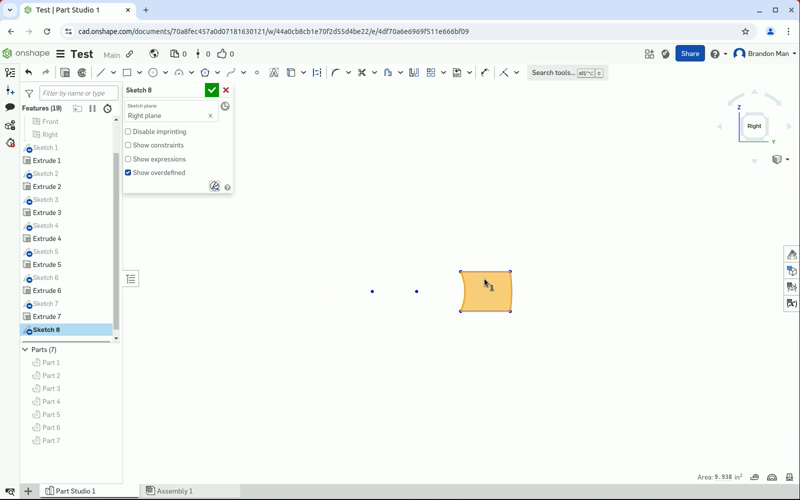
scroll(-6)
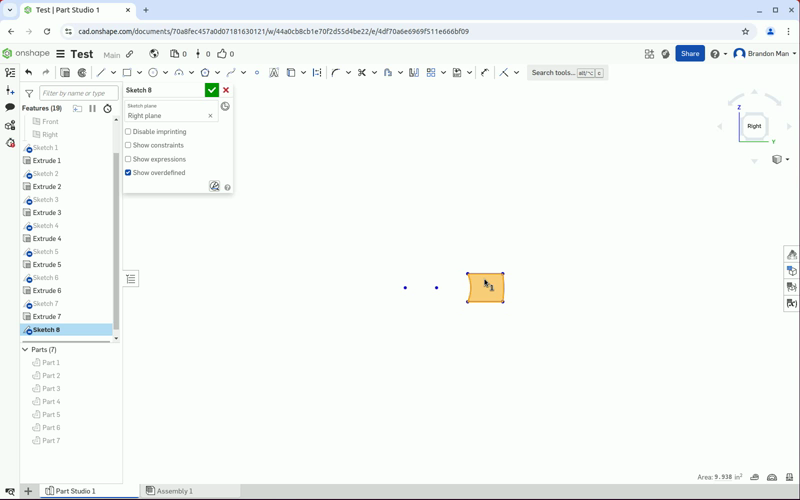
scroll(-6)
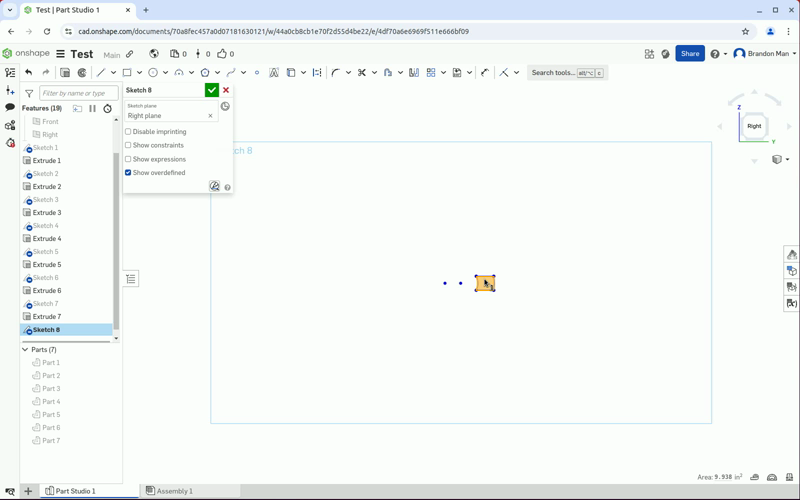
mouse_move(73, 352)
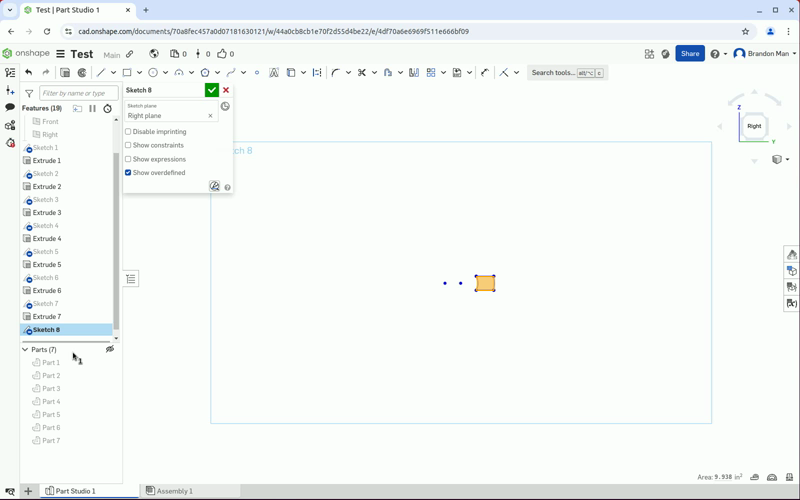
key(shift+y)
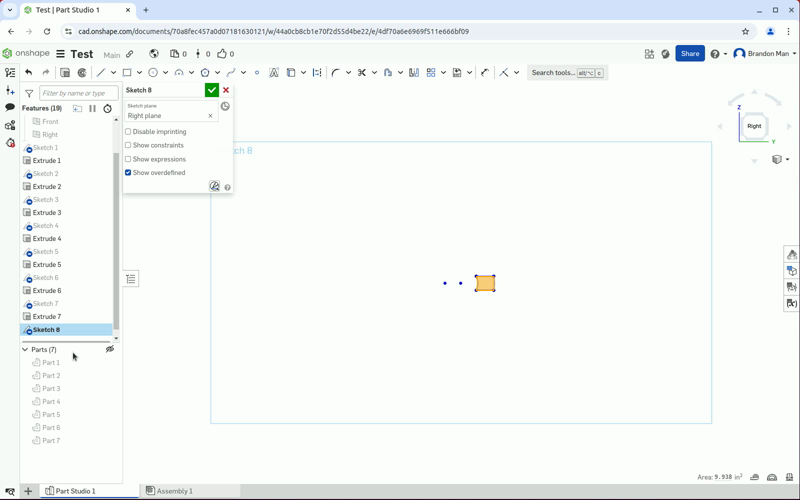
key(shift+e)
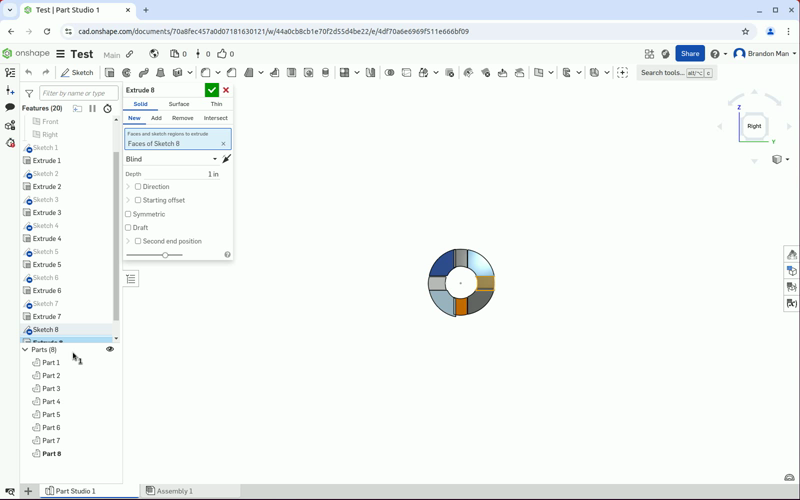
mouse_move(143, 106)
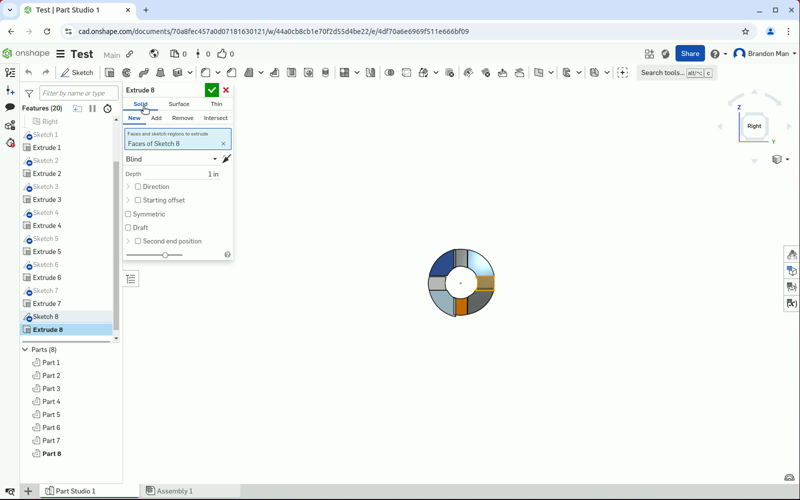
click(143, 106)
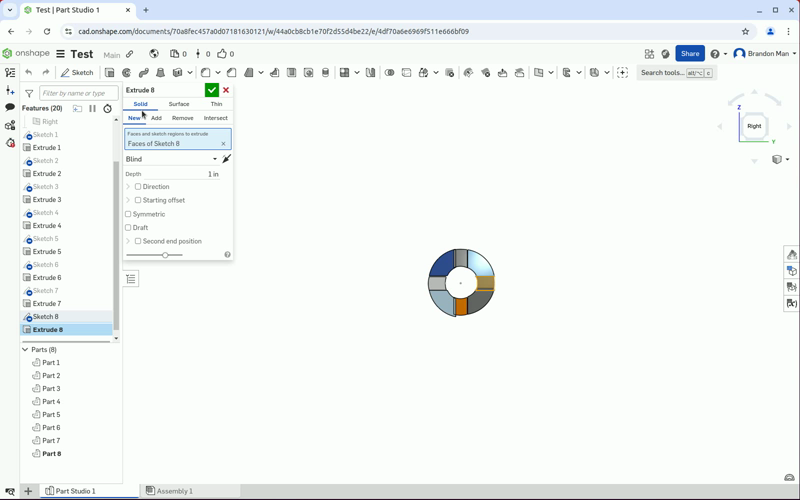
mouse_move(137, 120)
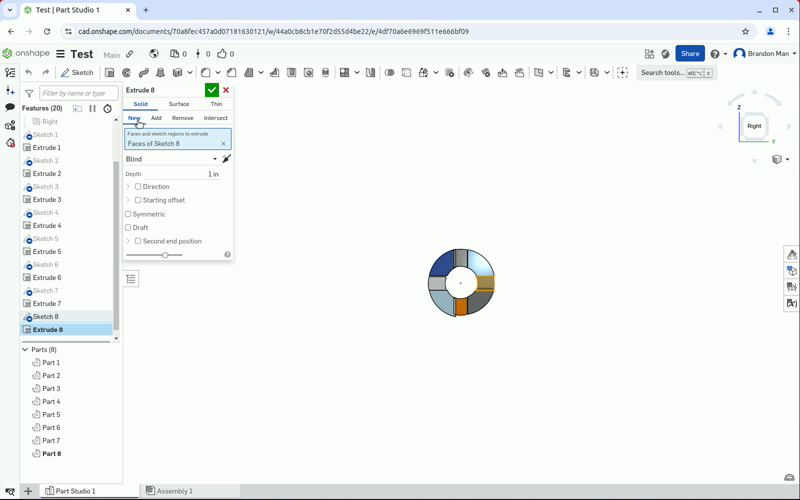
click(137, 120)
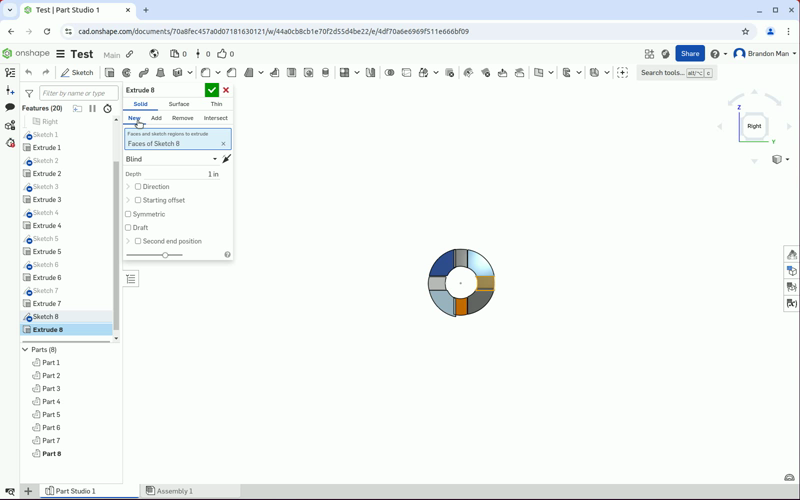
key(tab, 4)
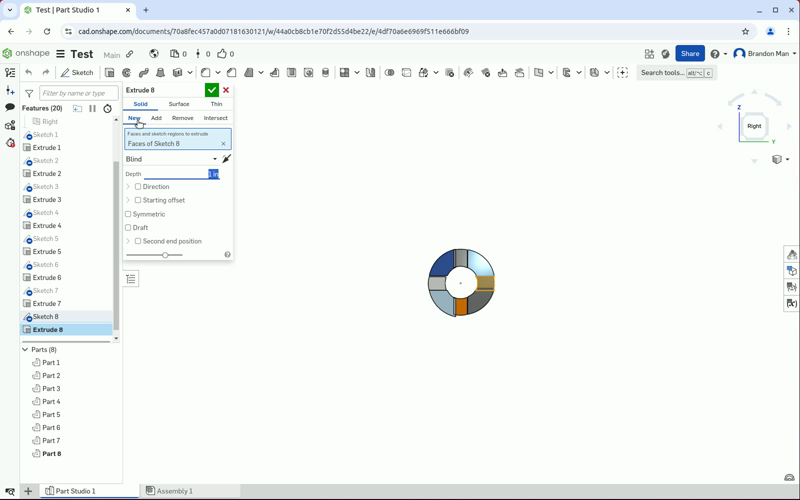
text(13.239)
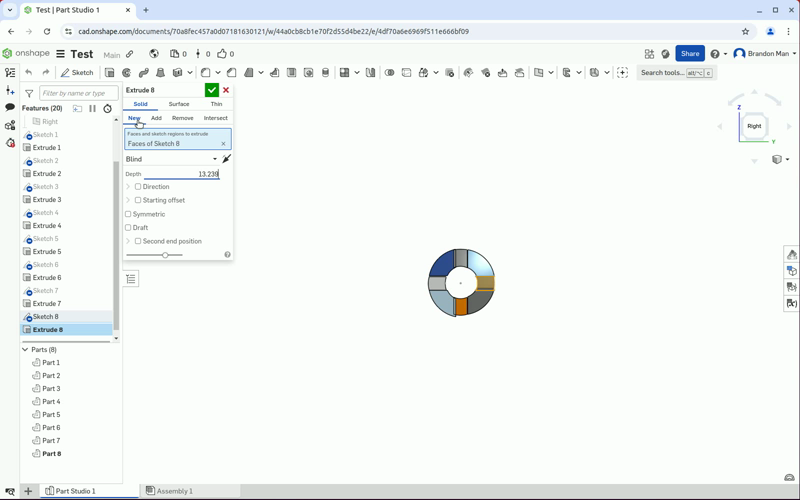
key(enter)
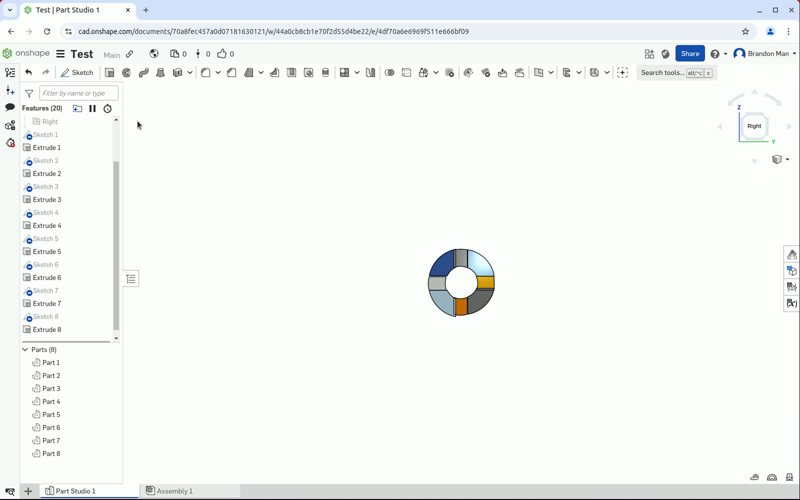
key(shift+h)
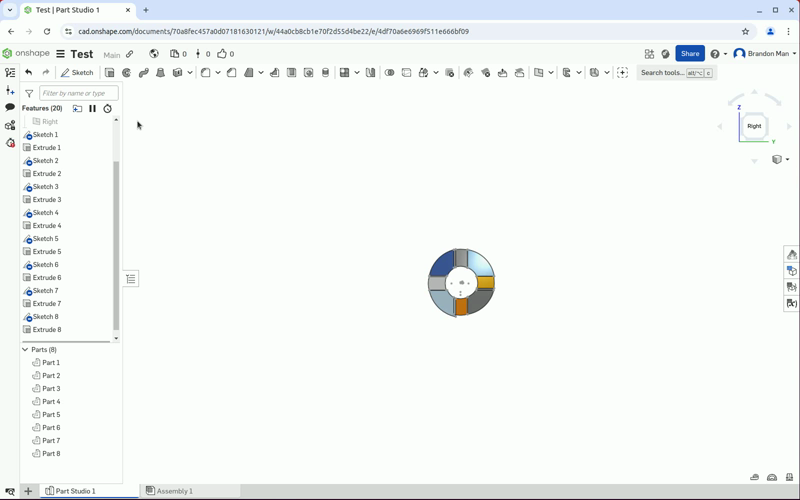
key(shift+h)
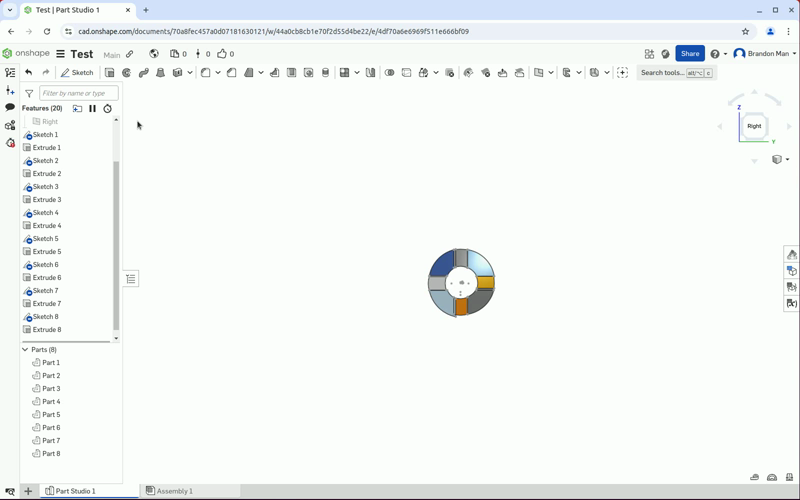
key(shift+7)
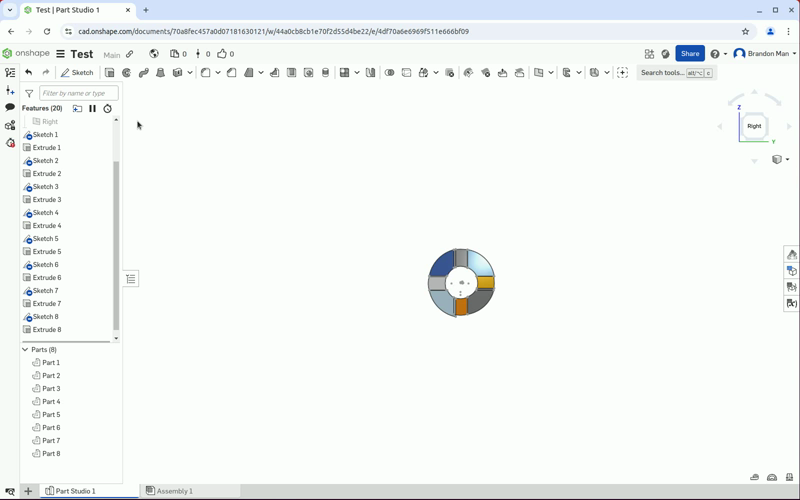
key(right, 2)
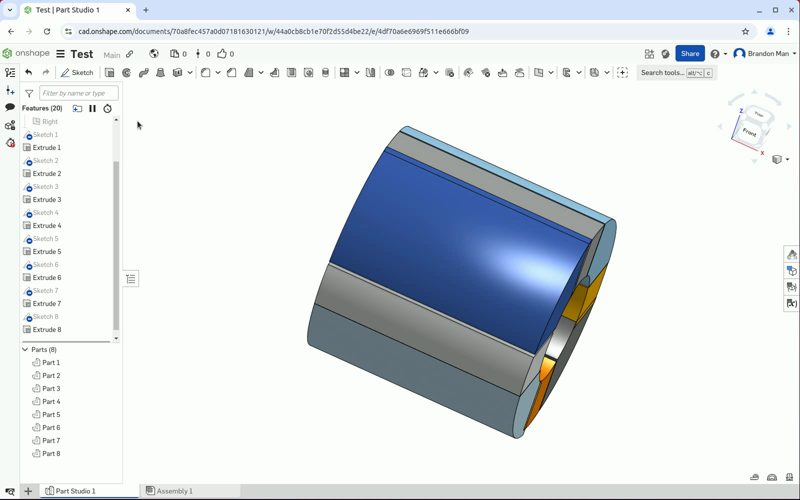
key(down, 2)
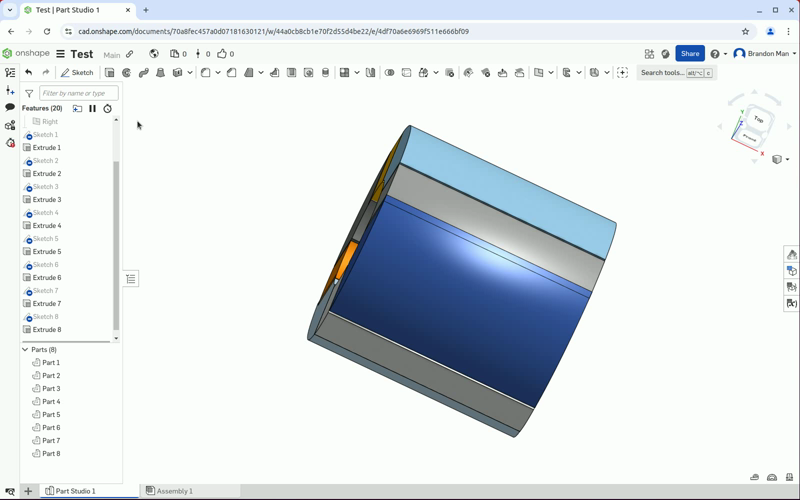
key(up, 2)
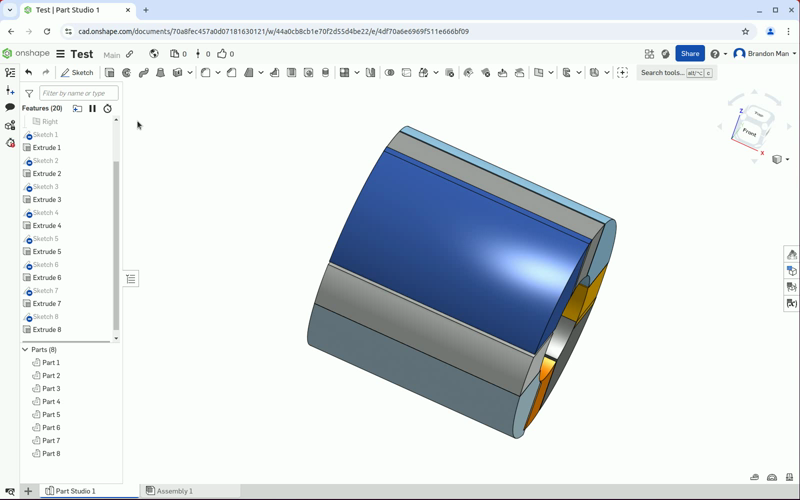
key(left, 2)
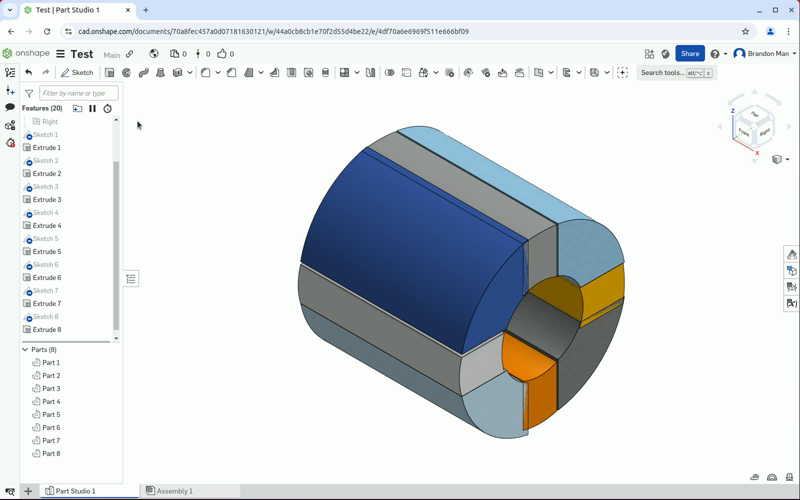
mouse_move(69, 137)
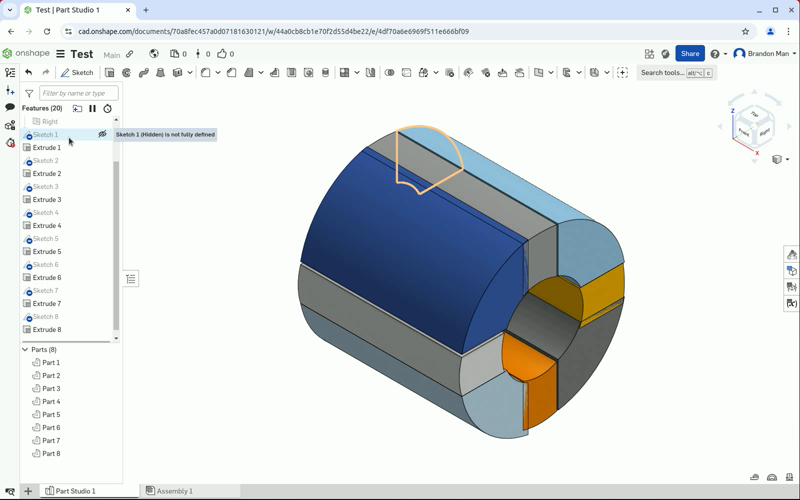
click(69, 137)